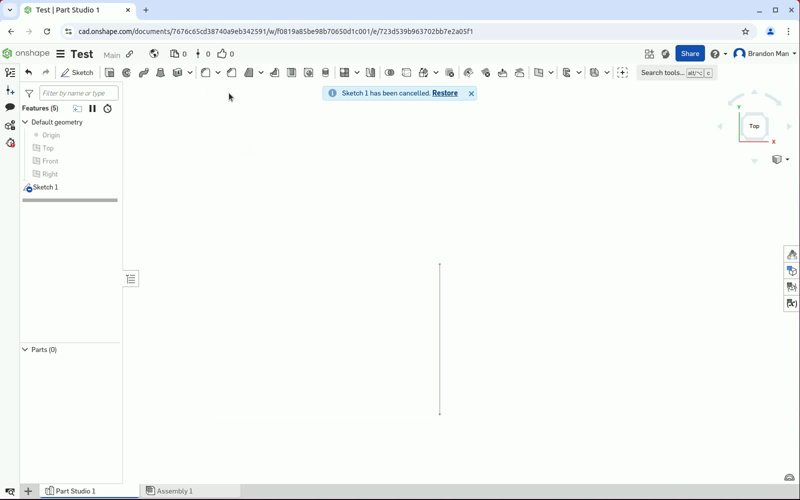
key(shift+h)
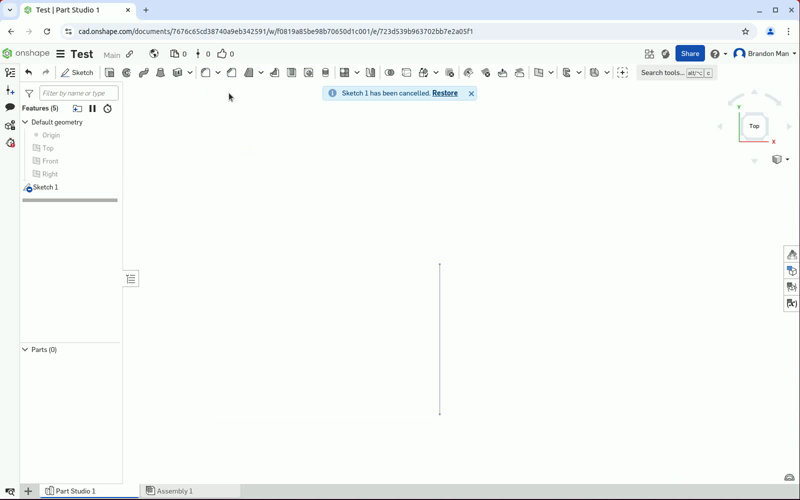
key(shift+s)
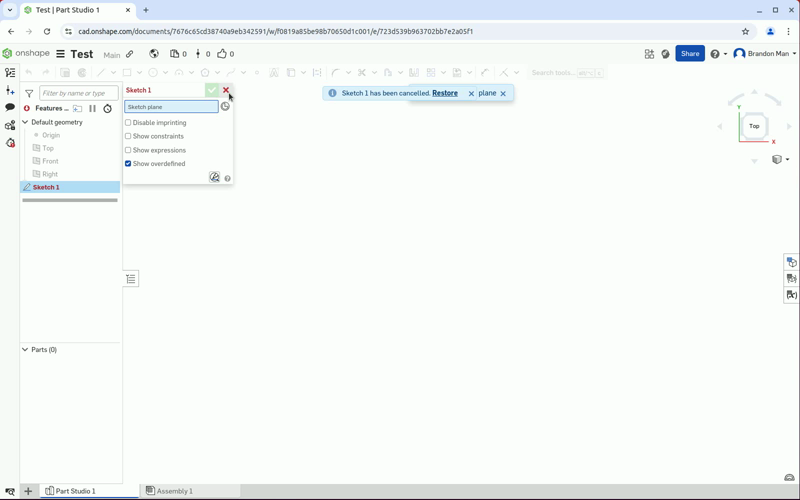
mouse_move(73, 150)
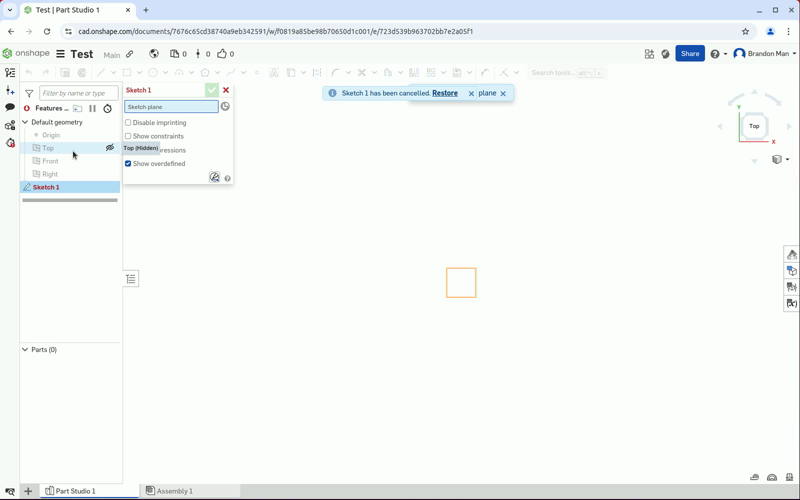
click(73, 150)
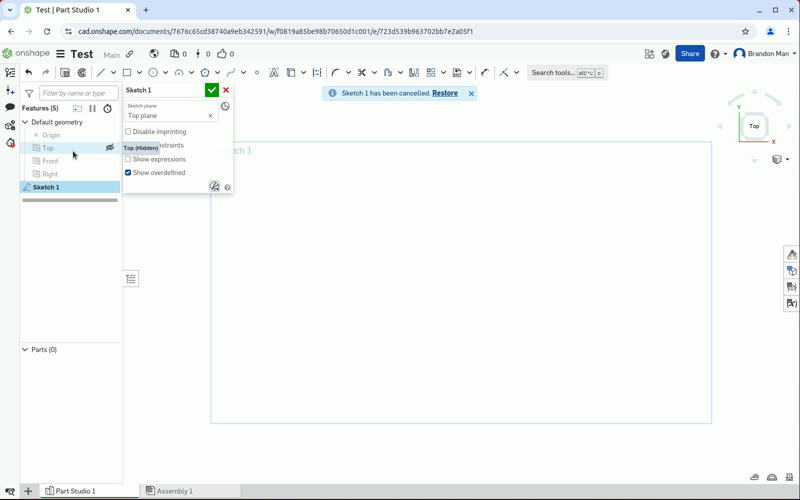
mouse_move(73, 352)
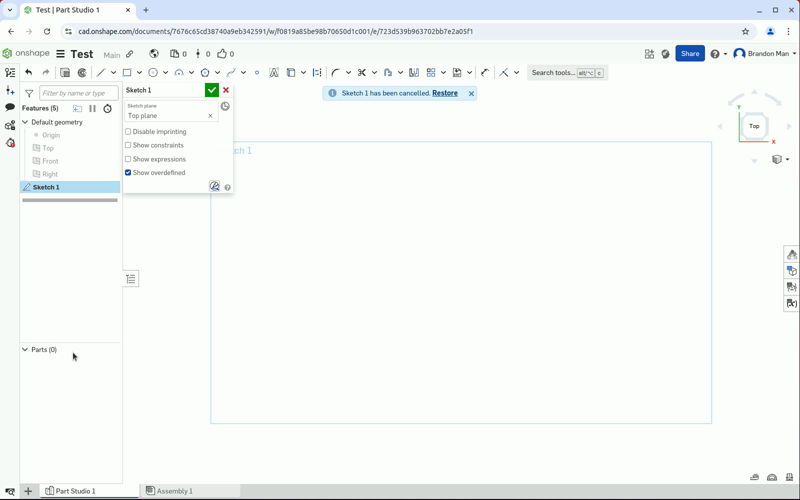
key(y)
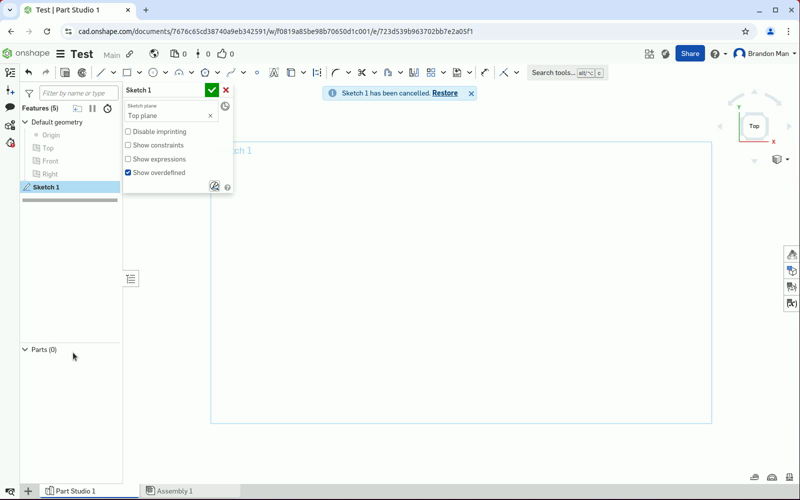
key(l)
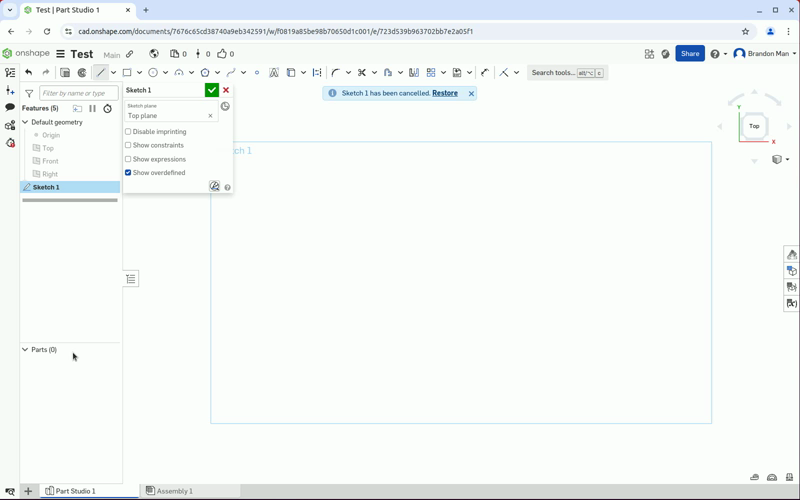
key_down(shift)
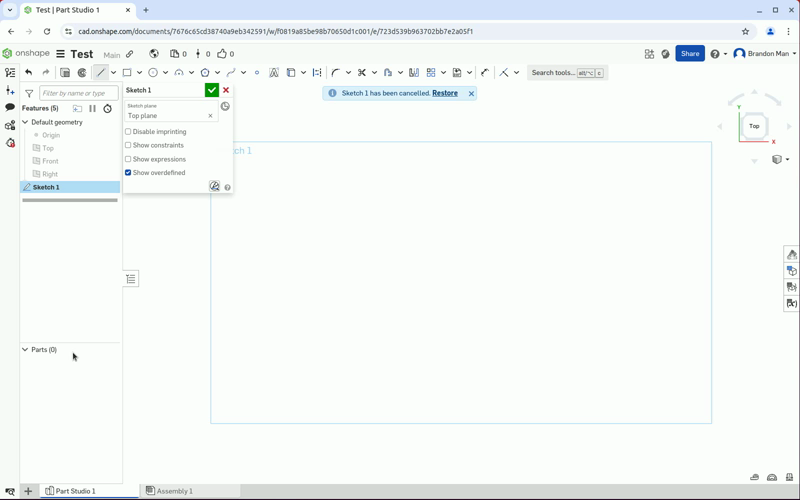
mouse_move(380, 291)
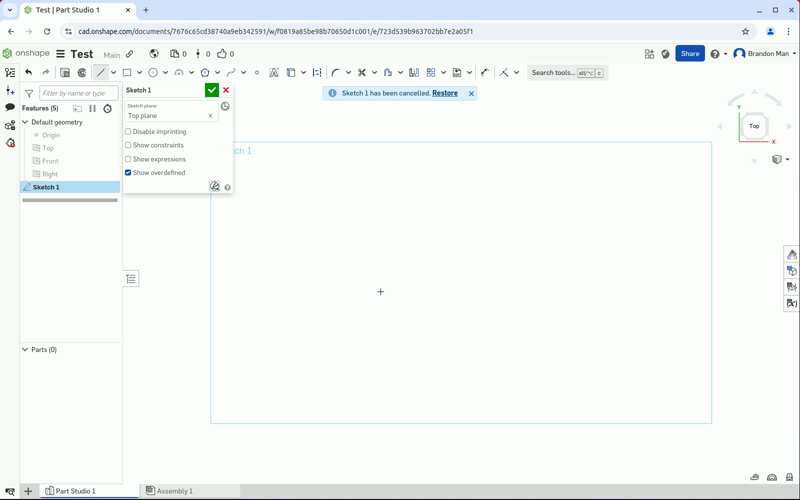
click(380, 291)
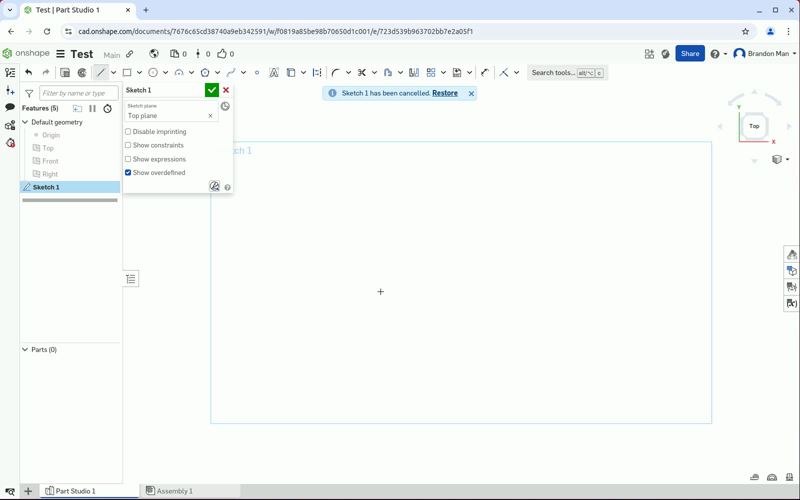
key_up(shift)
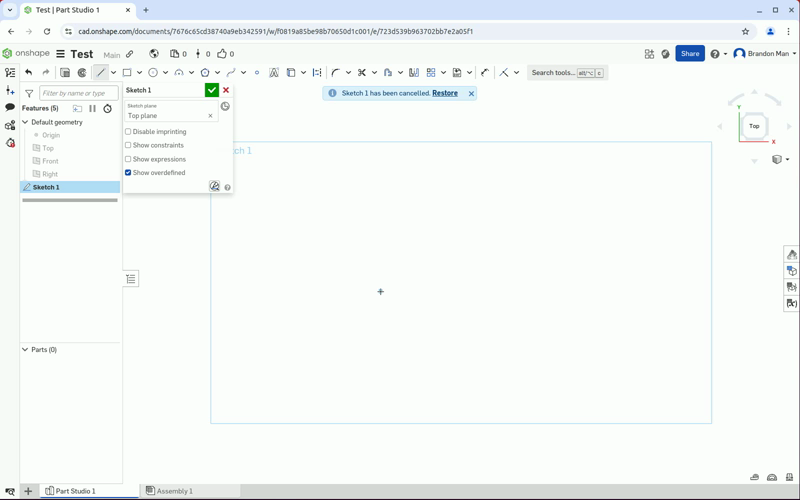
key_down(shift)
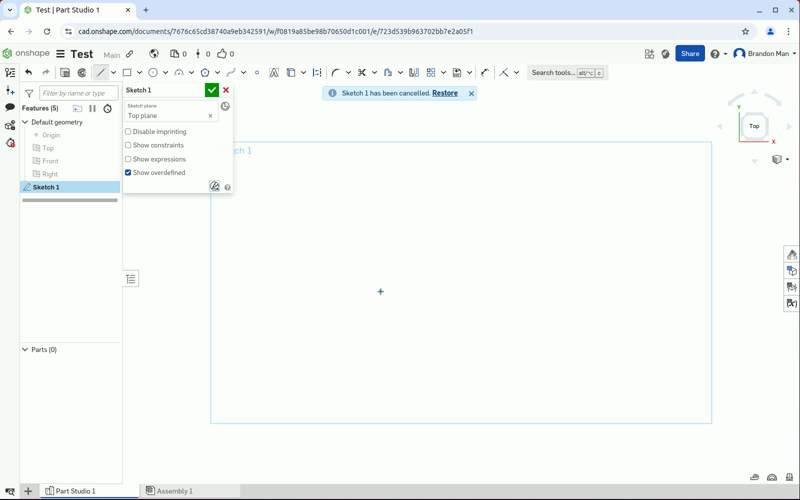
mouse_move(443, 291)
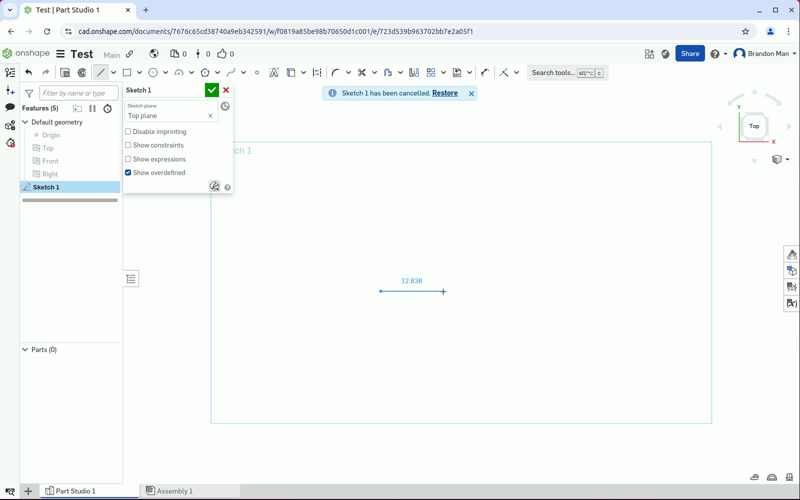
click(443, 291)
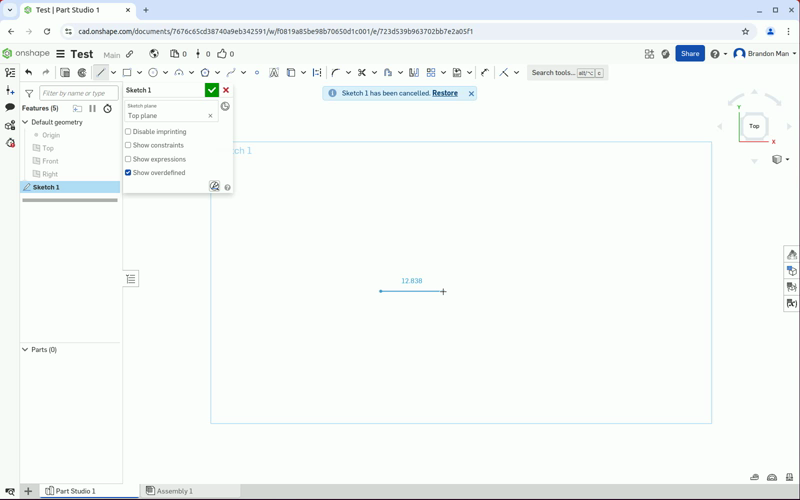
key_up(shift)
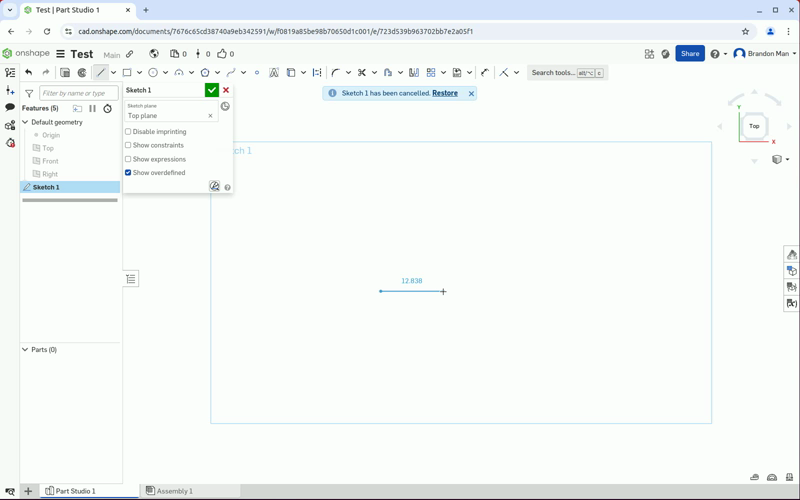
key_down(shift)
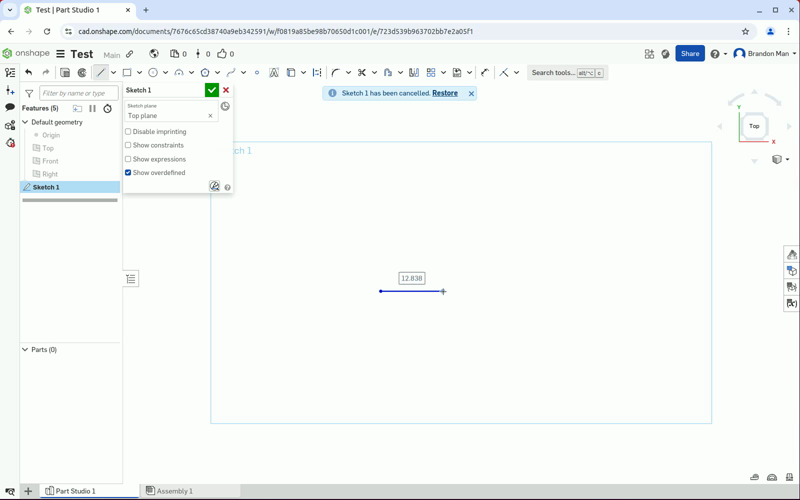
mouse_move(473, 291)
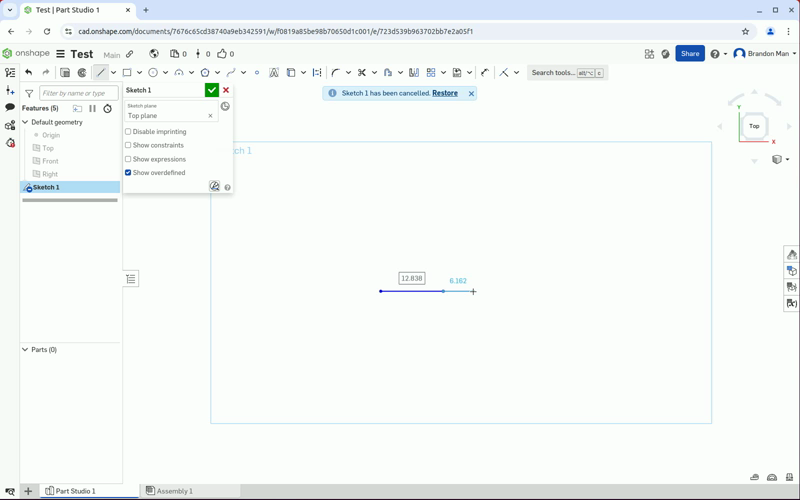
mouse_move(443, 279)
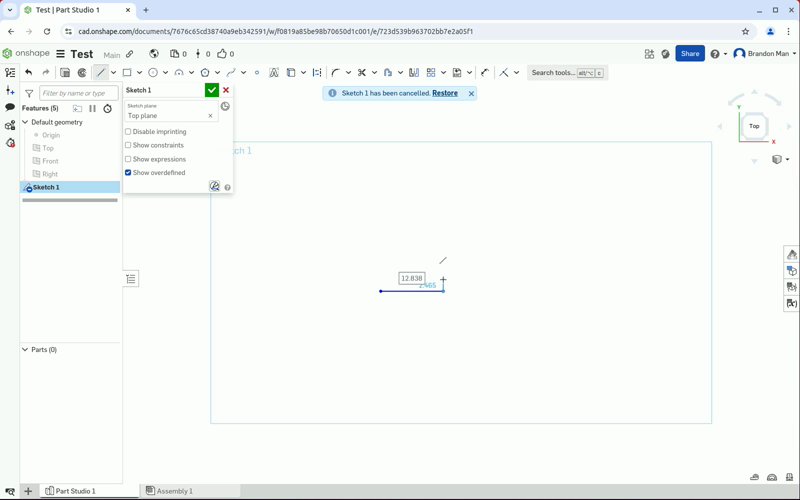
click(443, 279)
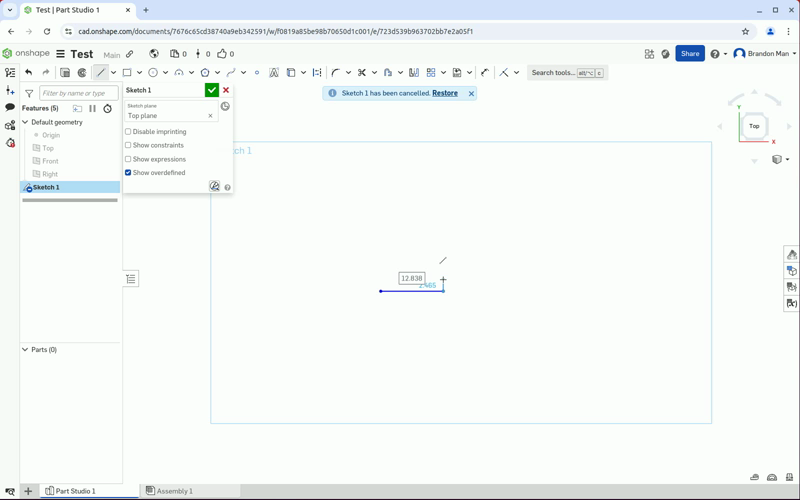
key_up(shift)
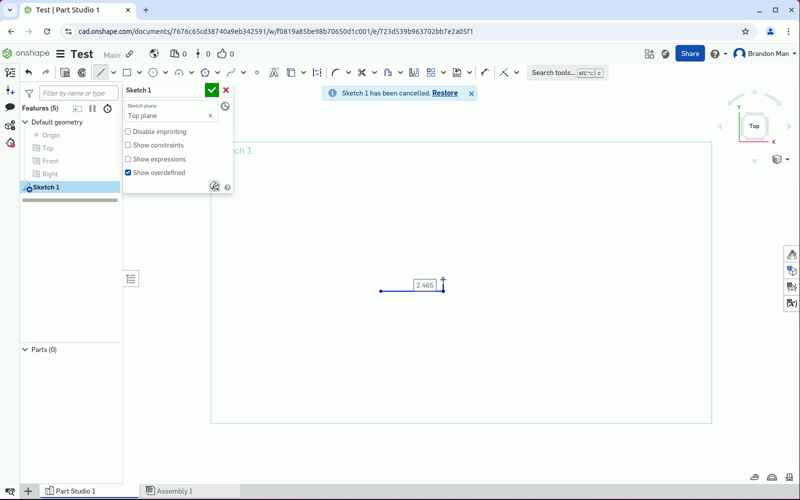
key_down(shift)
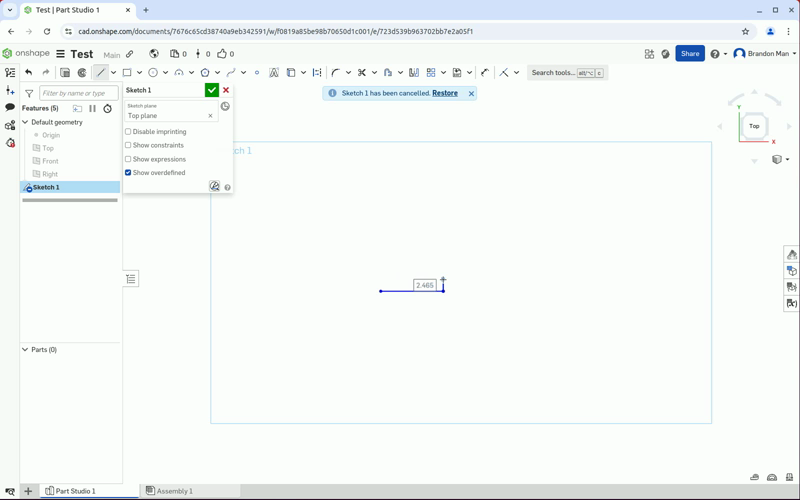
mouse_move(473, 279)
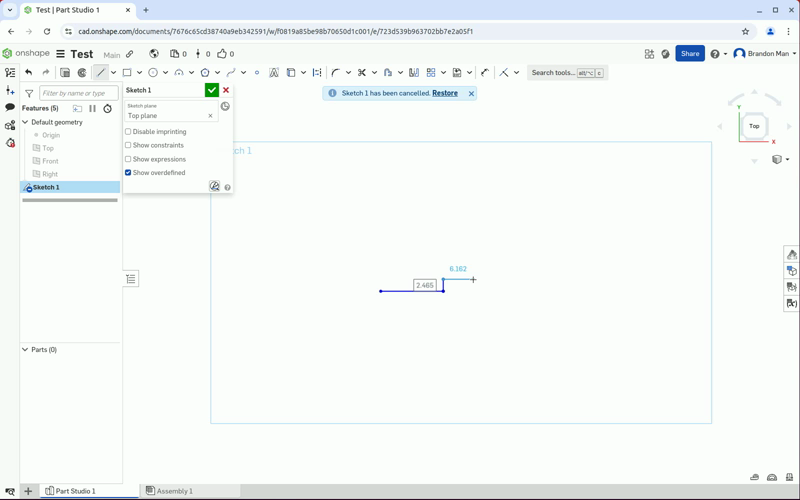
mouse_move(393, 279)
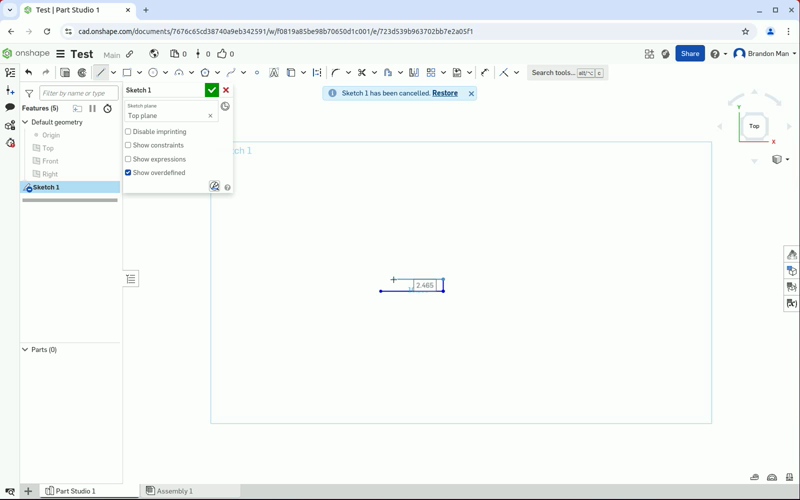
click(393, 279)
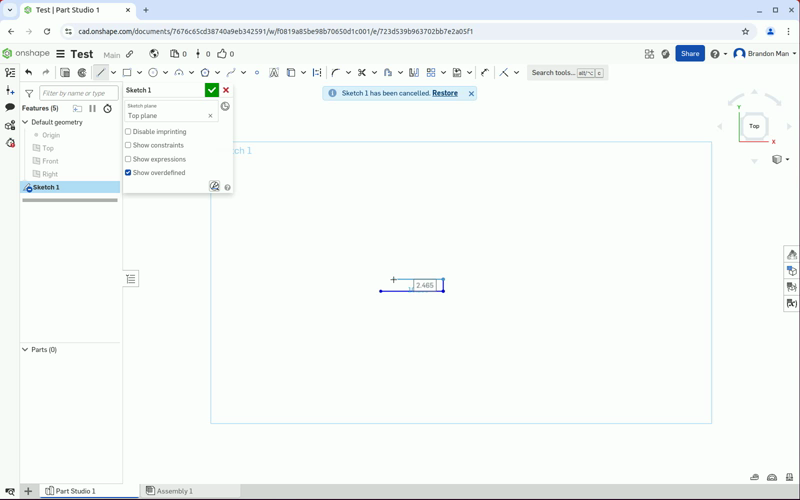
key_up(shift)
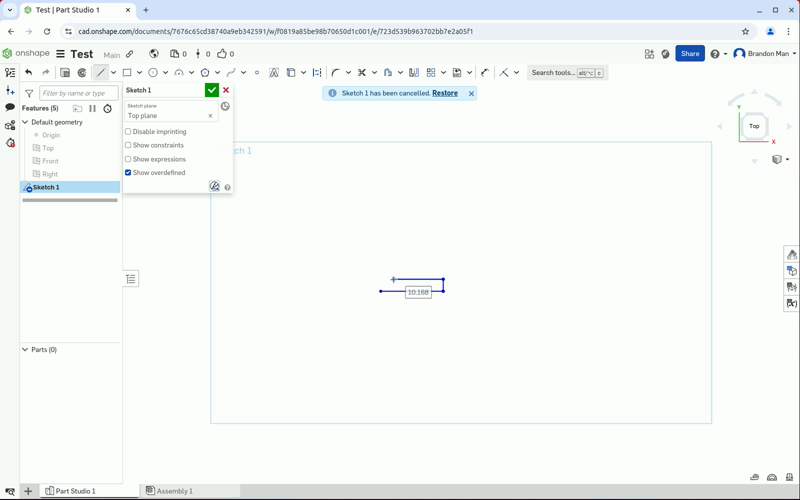
key_down(shift)
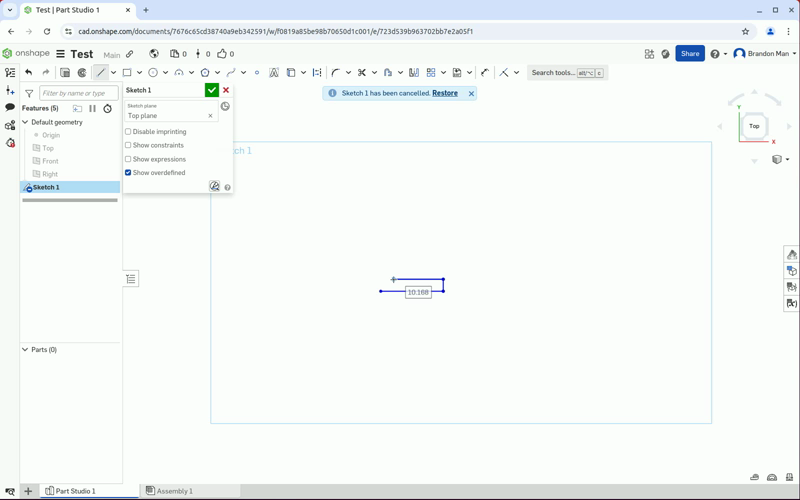
mouse_move(423, 279)
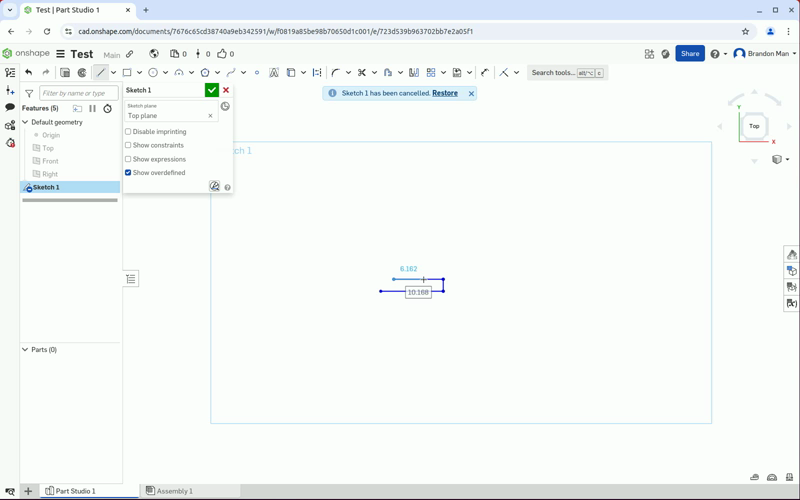
mouse_move(393, 238)
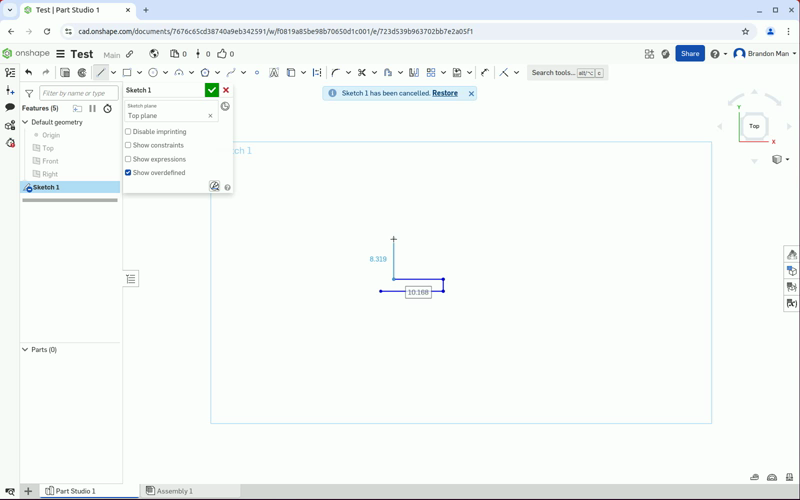
click(393, 238)
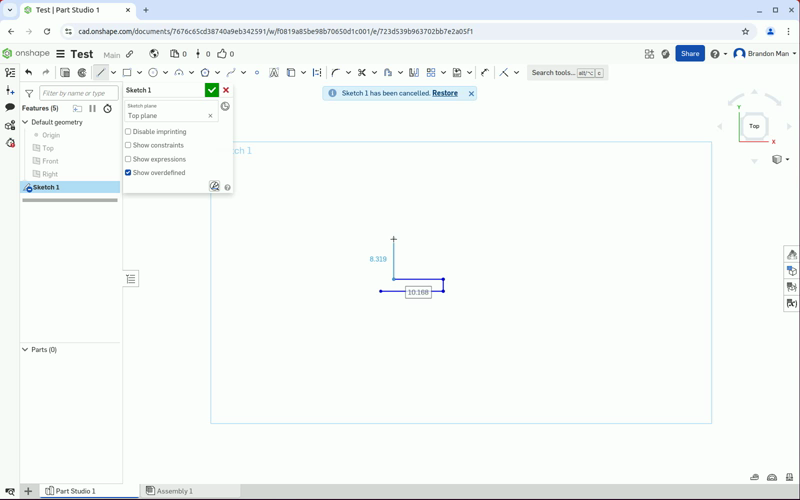
key_up(shift)
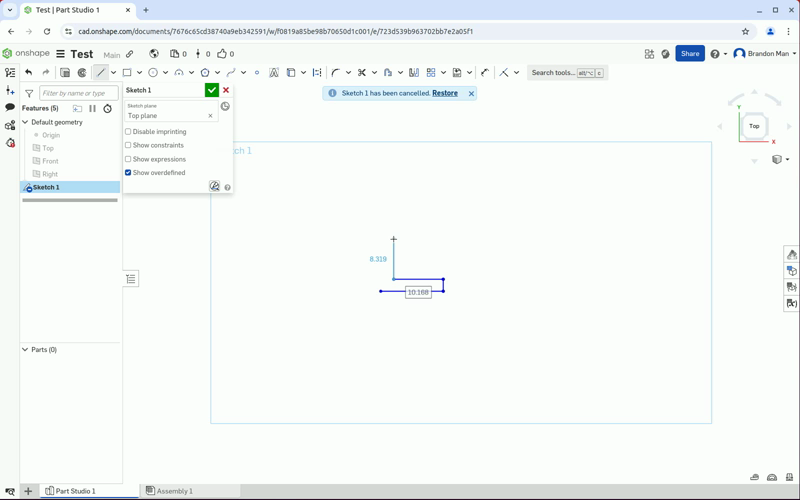
key_down(shift)
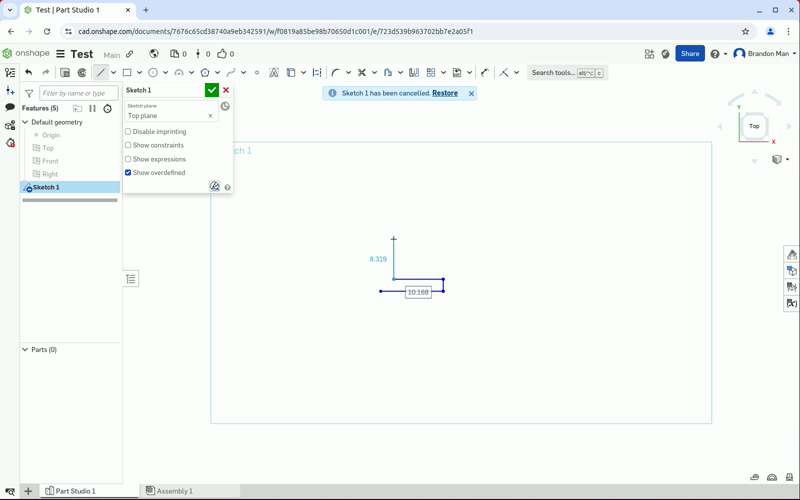
mouse_move(423, 238)
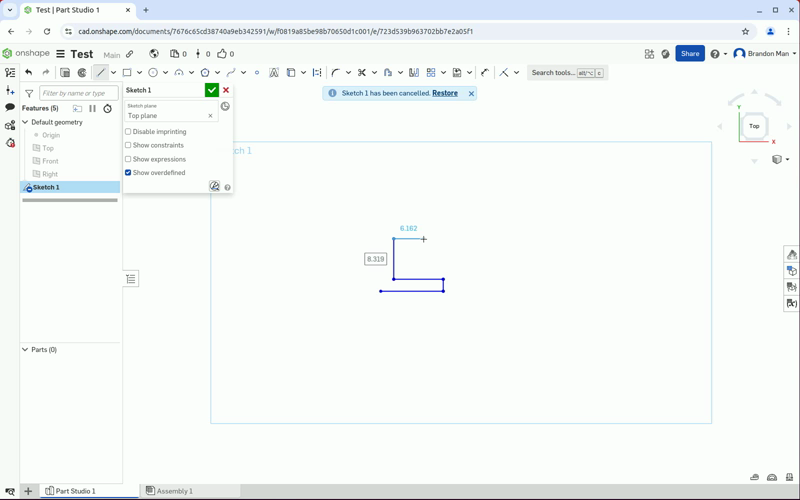
mouse_move(439, 238)
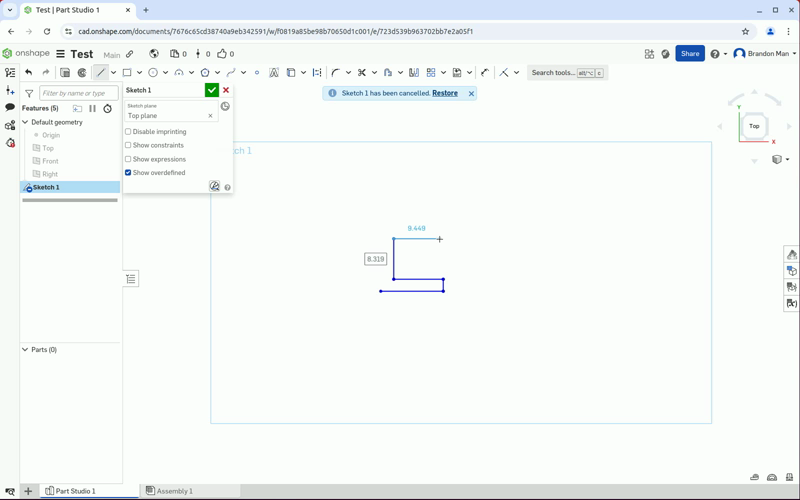
click(439, 238)
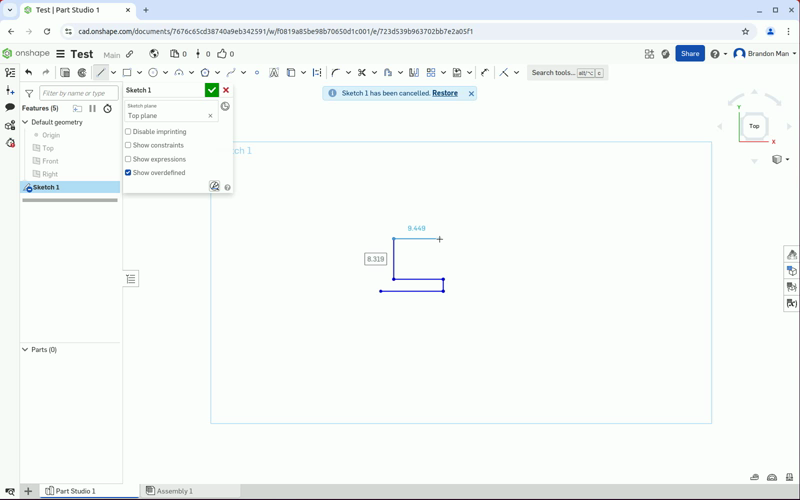
key_up(shift)
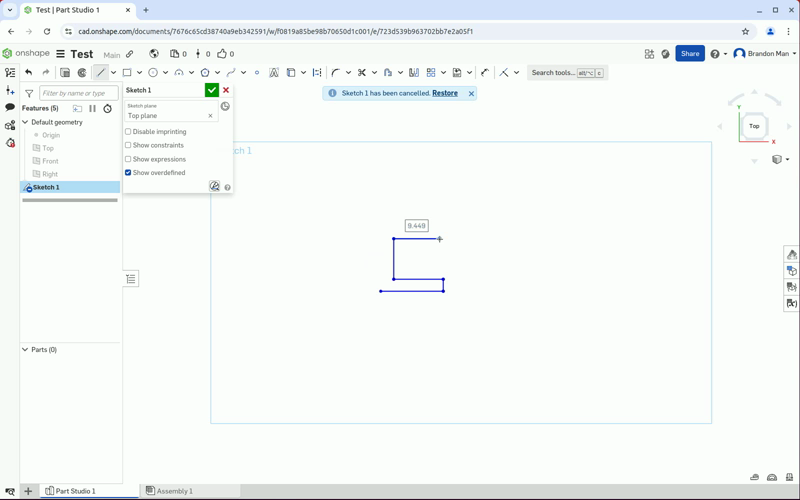
key_down(shift)
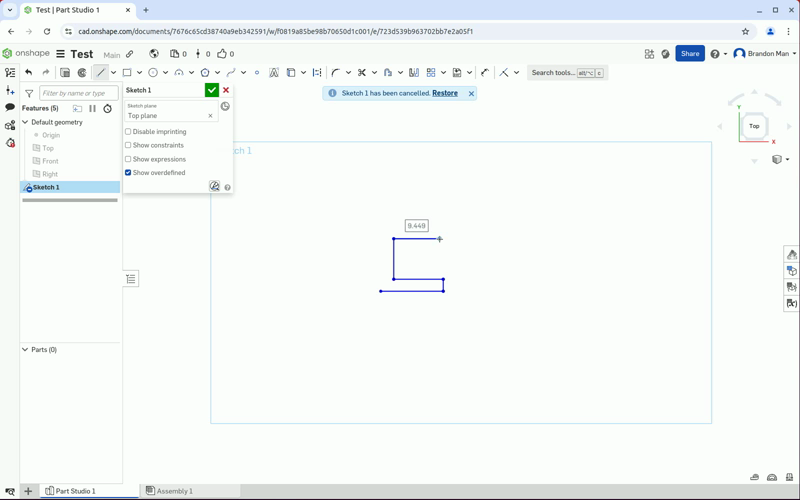
mouse_move(469, 238)
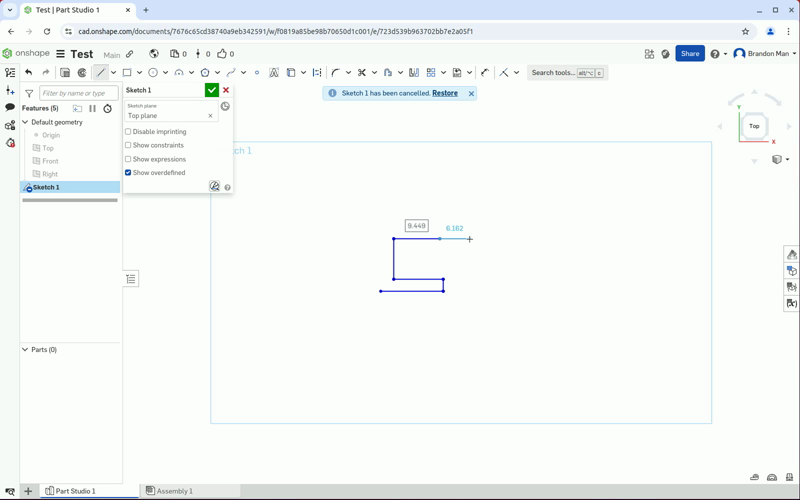
mouse_move(439, 226)
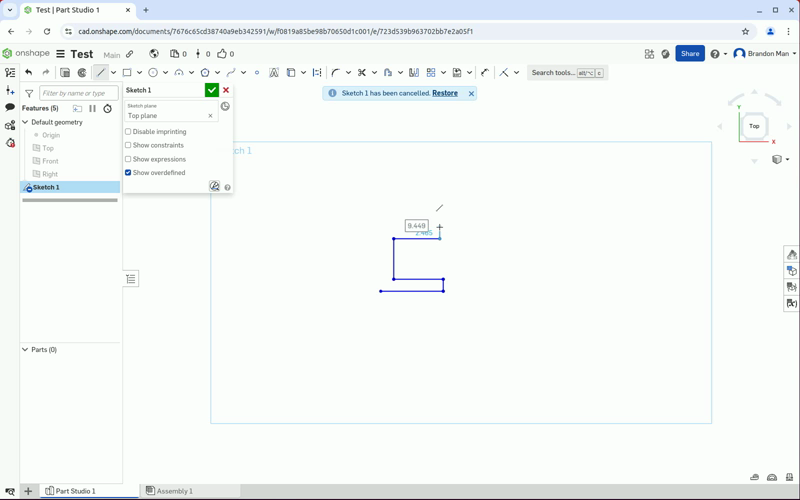
click(439, 226)
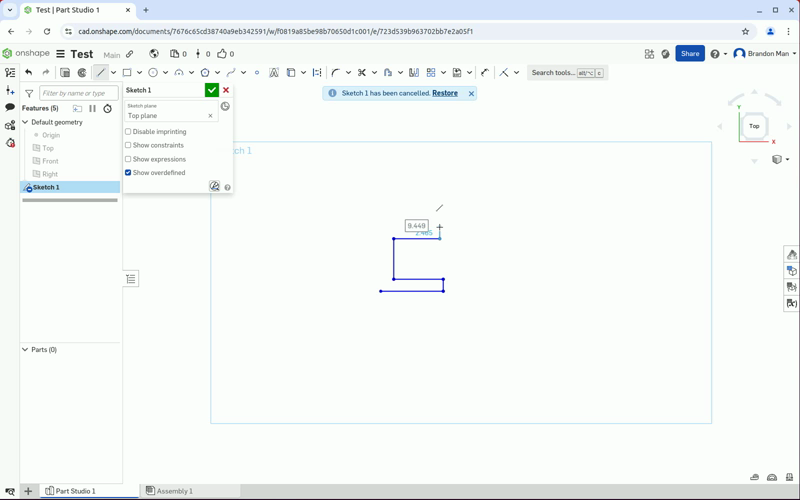
key_up(shift)
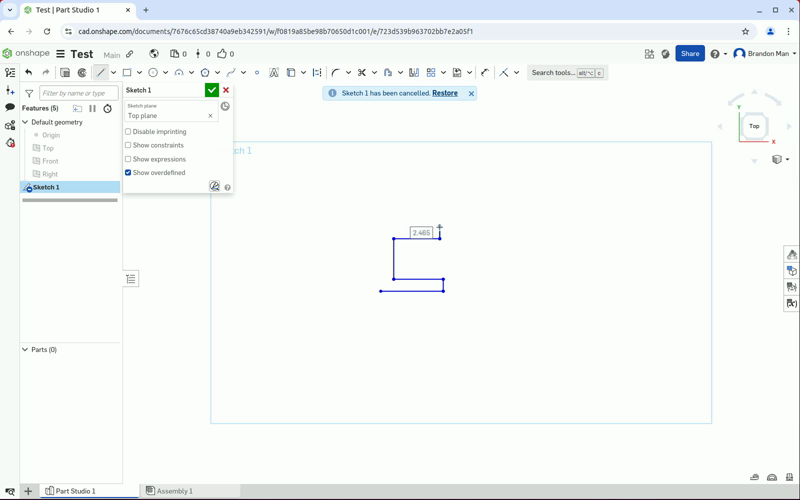
key_down(shift)
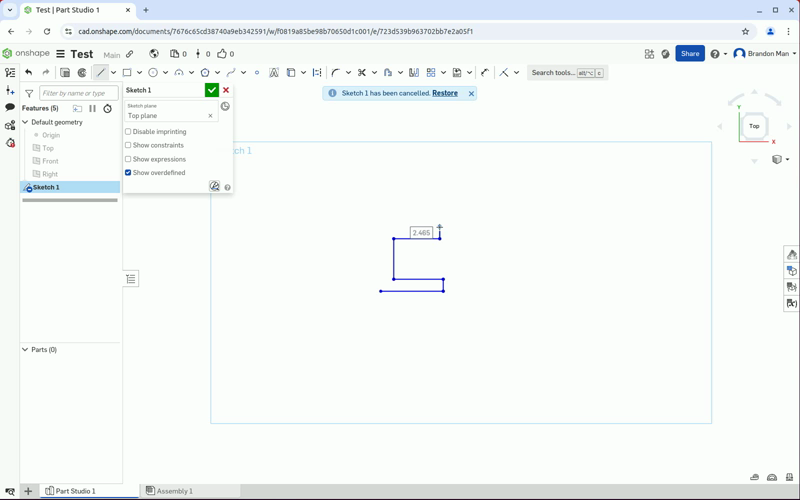
mouse_move(469, 226)
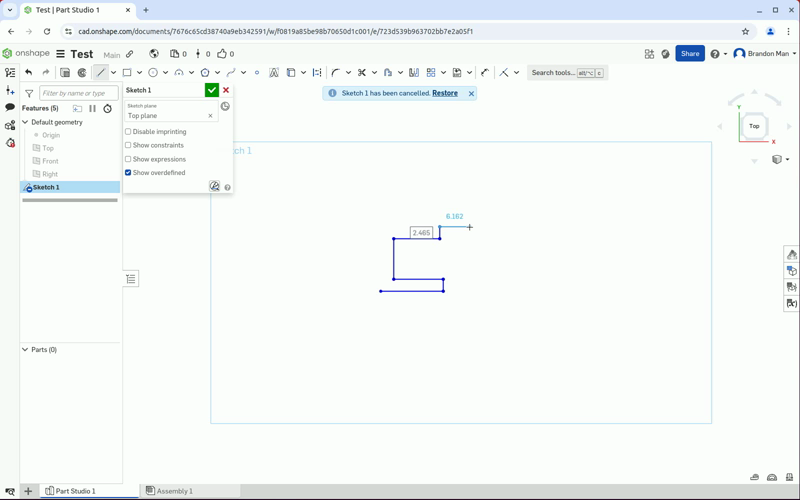
mouse_move(393, 226)
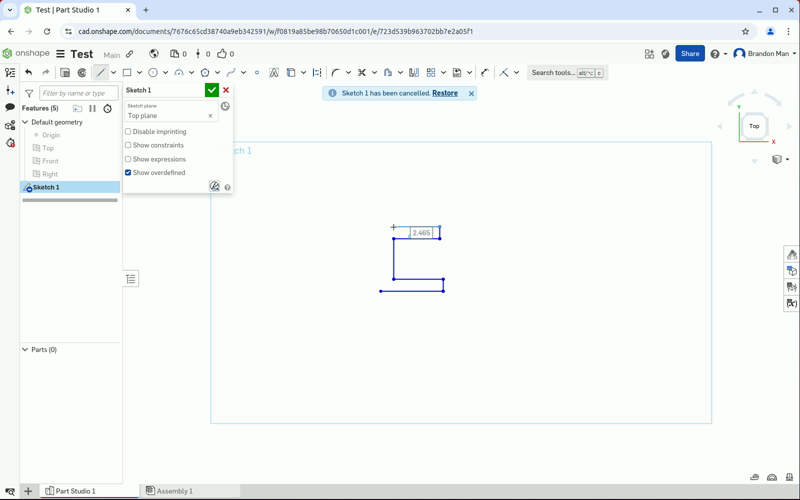
click(393, 226)
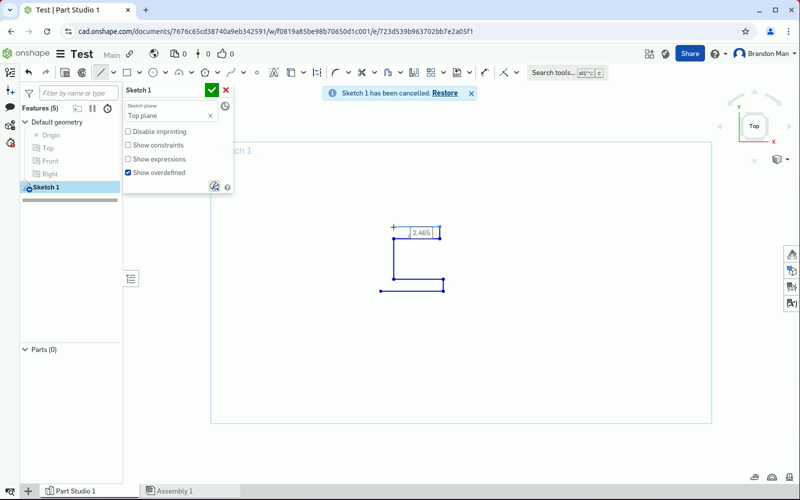
key_up(shift)
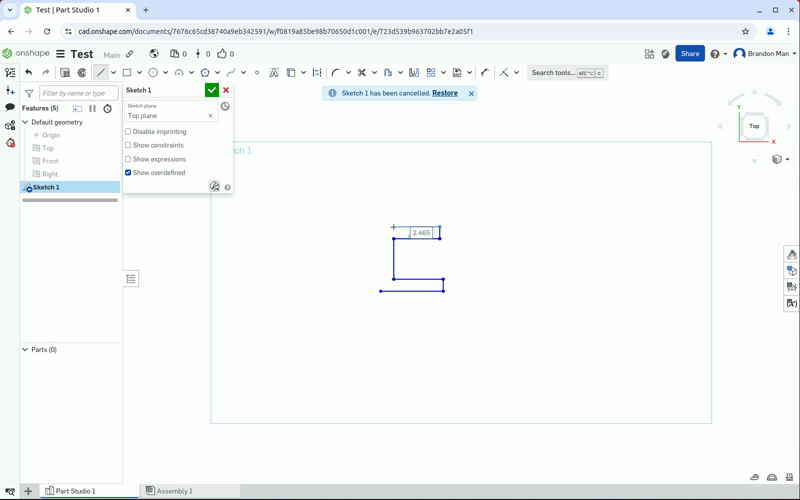
key_down(shift)
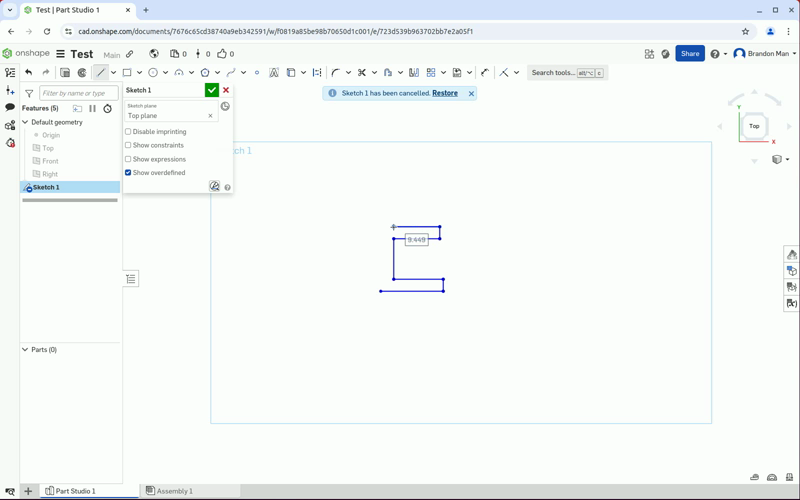
mouse_move(423, 226)
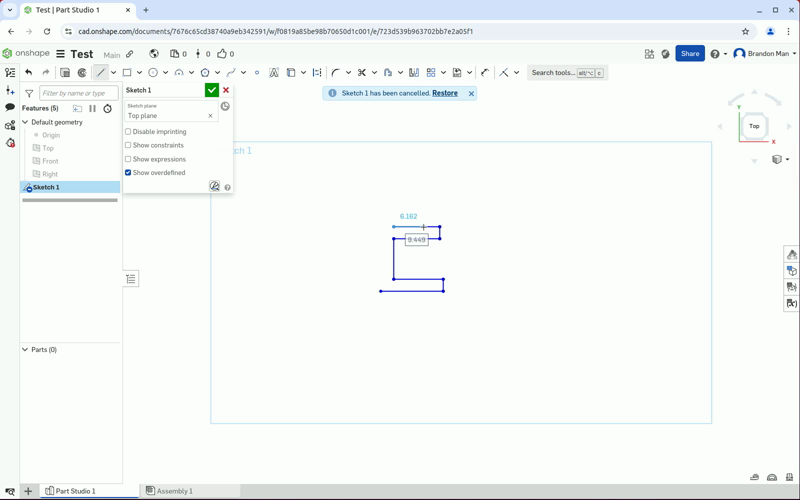
mouse_move(393, 191)
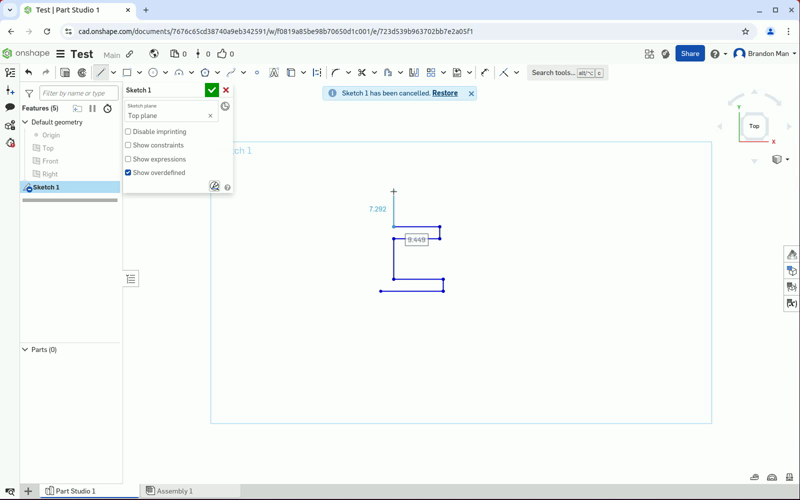
click(393, 191)
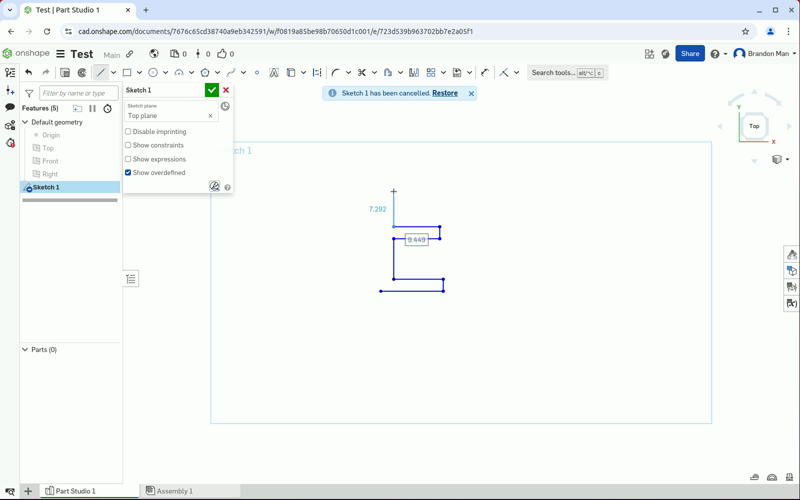
key_up(shift)
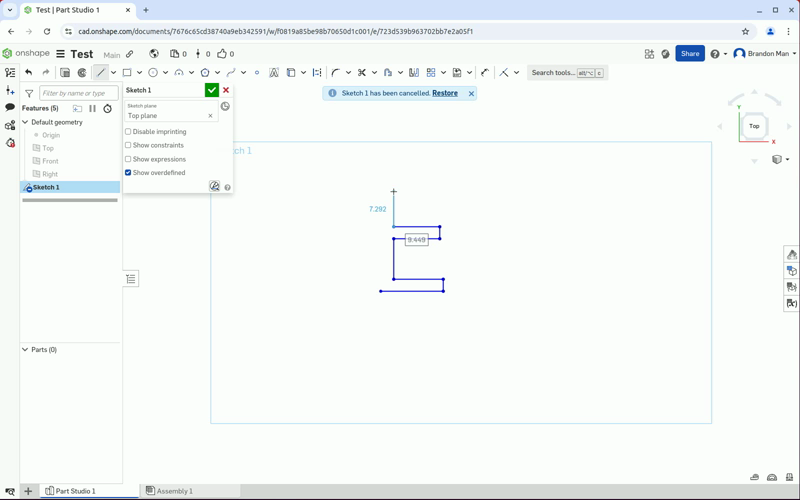
key_down(shift)
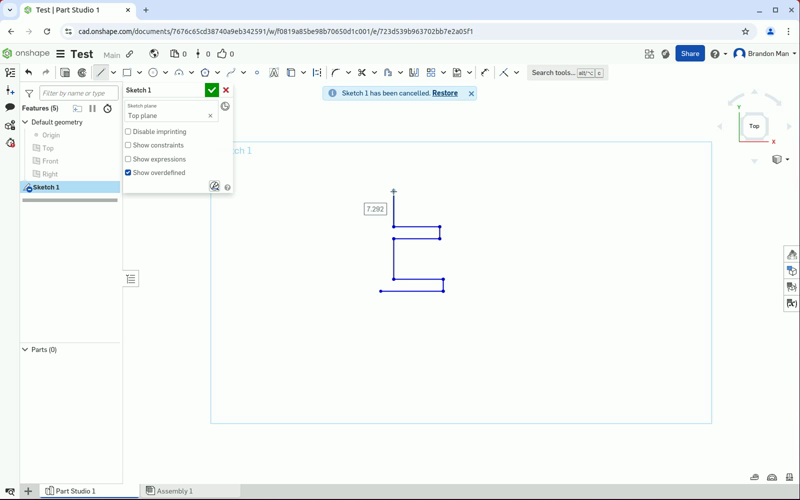
mouse_move(423, 191)
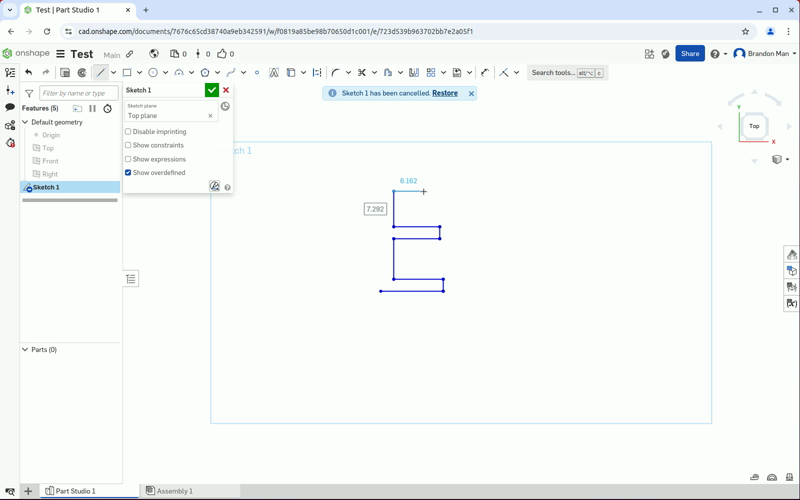
mouse_move(443, 191)
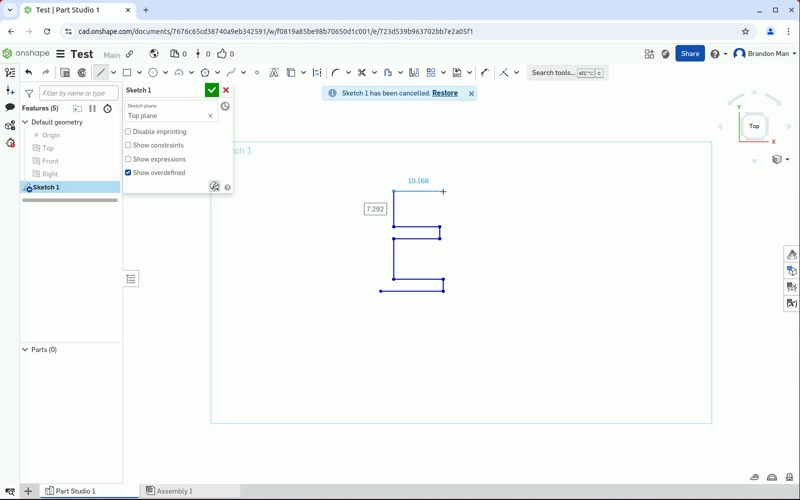
click(443, 191)
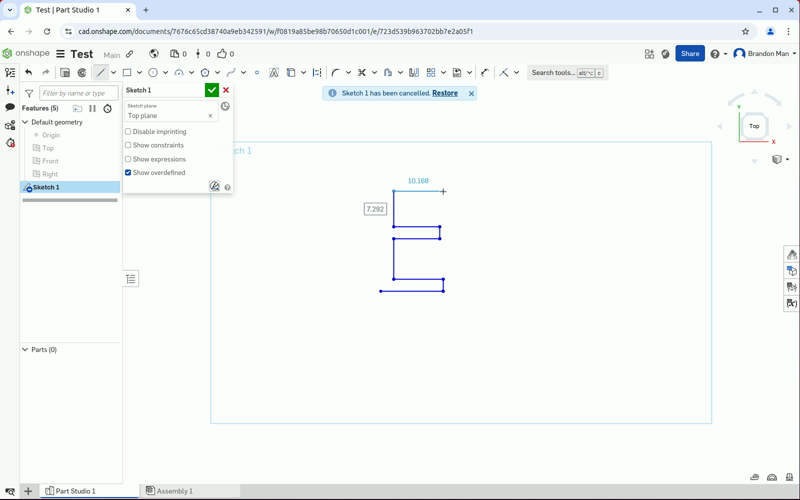
key_up(shift)
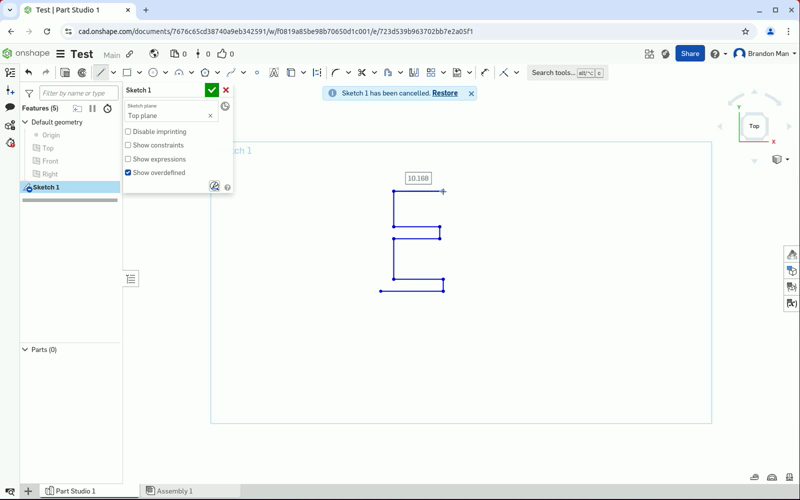
key_down(shift)
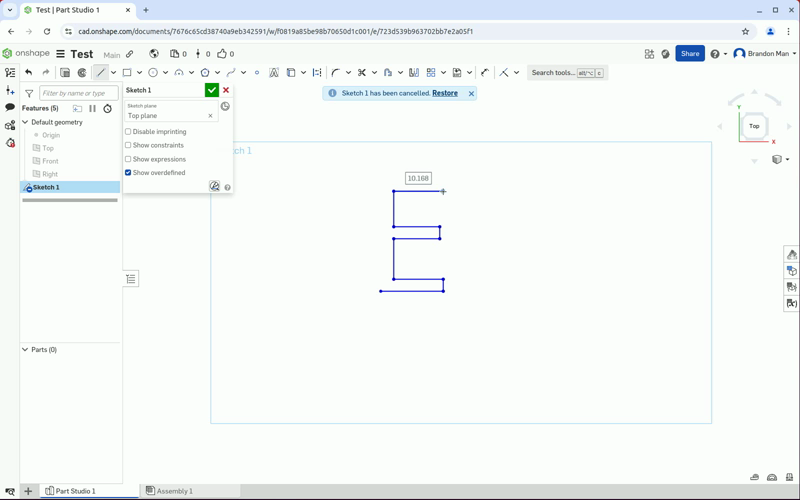
mouse_move(473, 191)
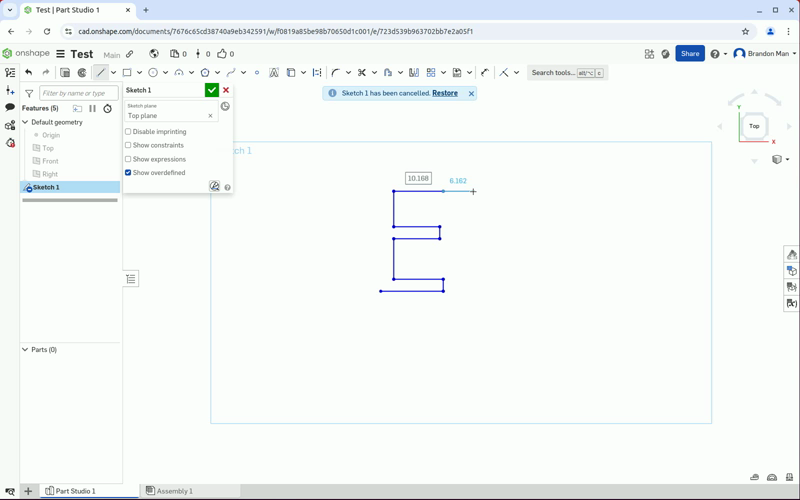
mouse_move(443, 179)
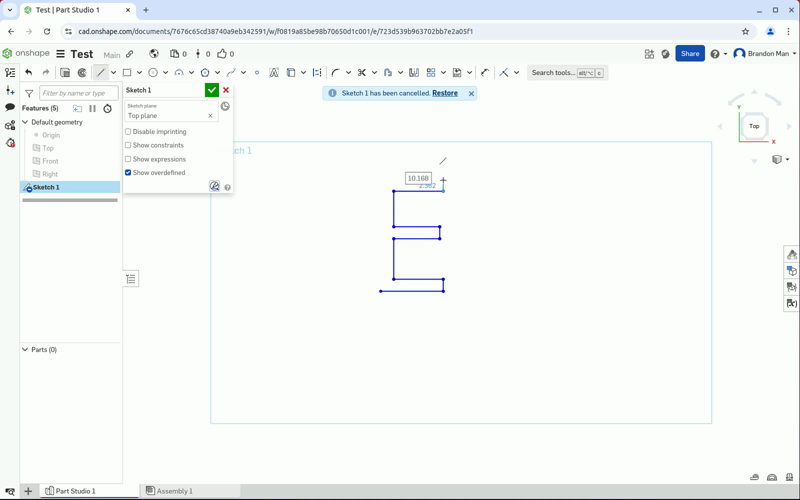
click(443, 179)
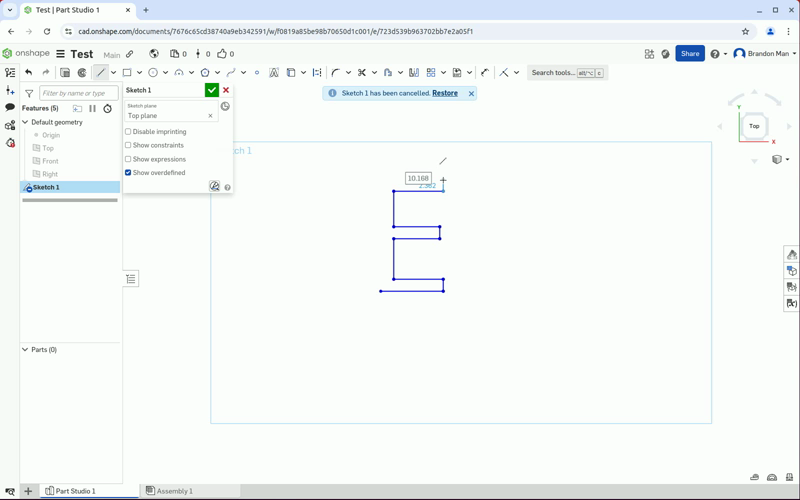
key_up(shift)
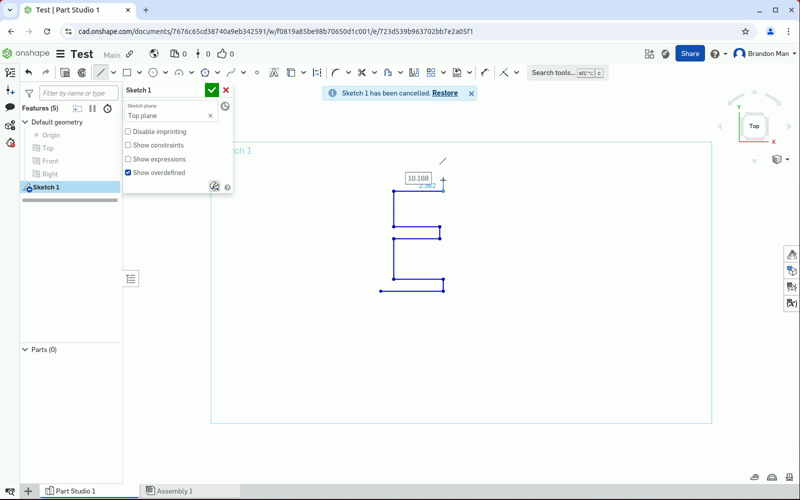
key_down(shift)
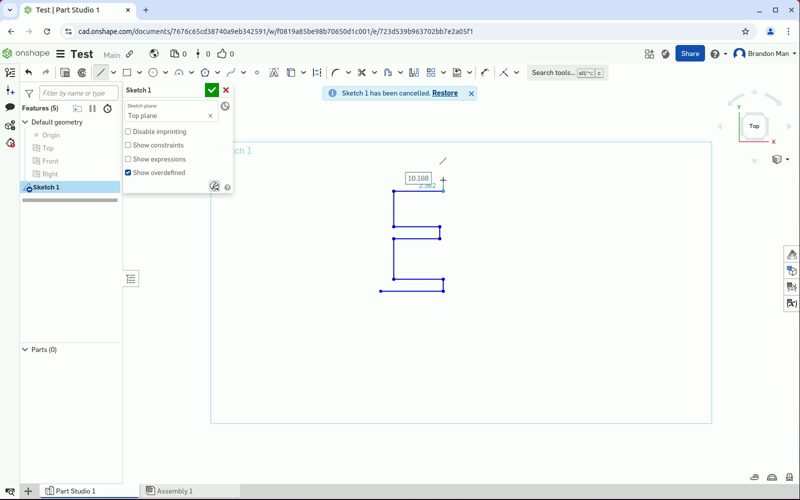
mouse_move(473, 179)
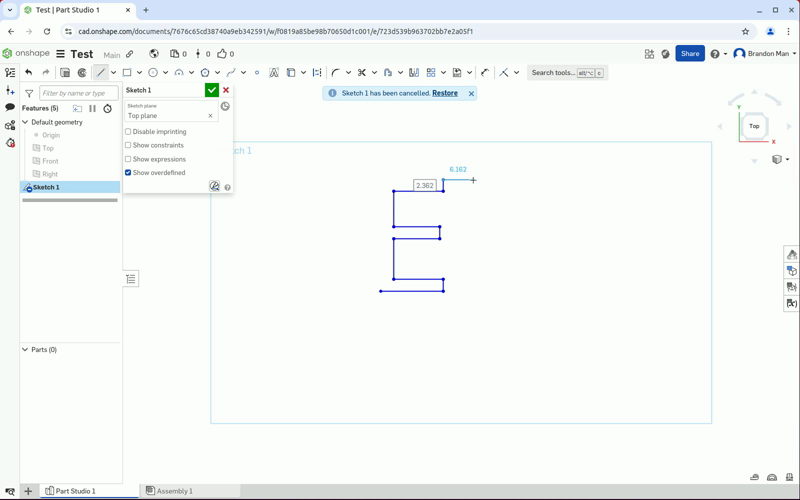
mouse_move(386, 179)
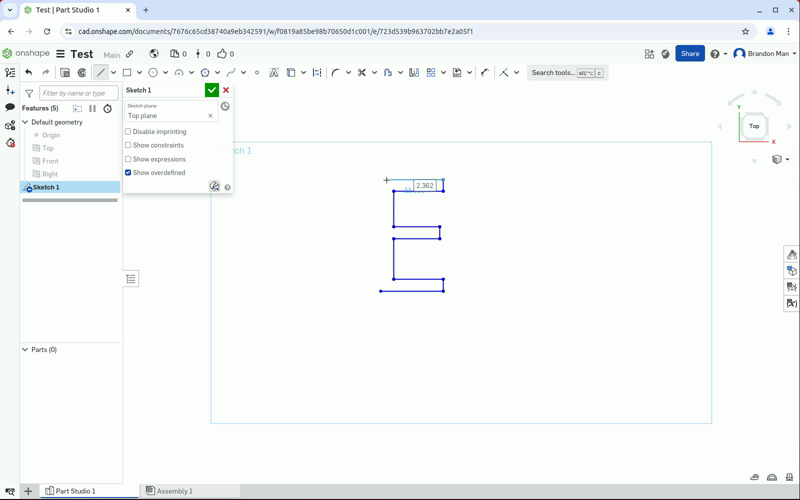
click(386, 179)
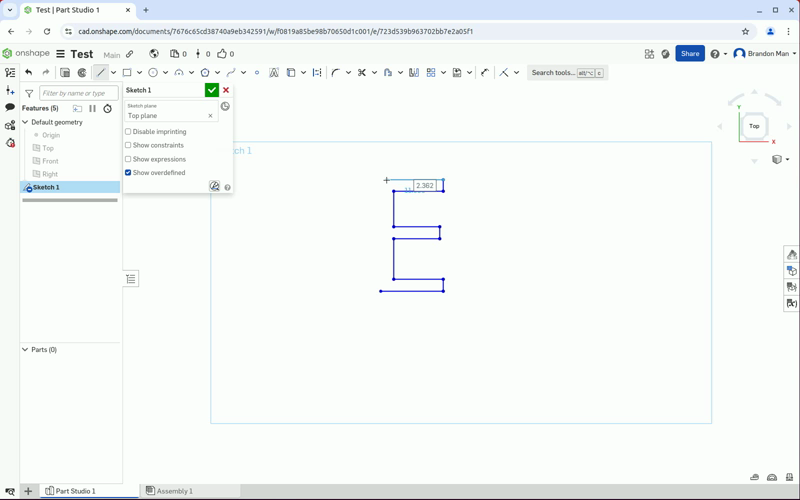
key_up(shift)
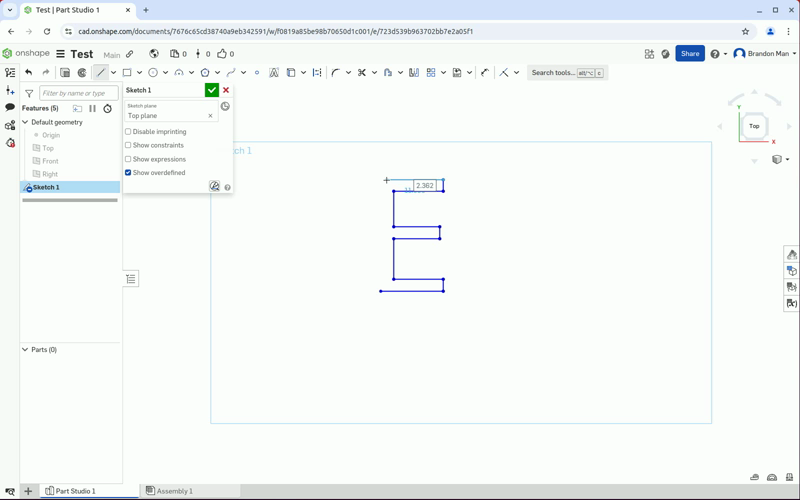
key(esc)
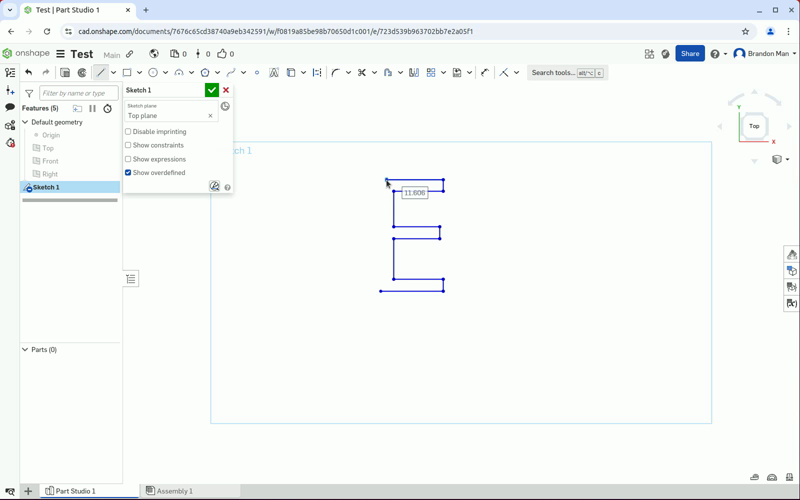
key(a)
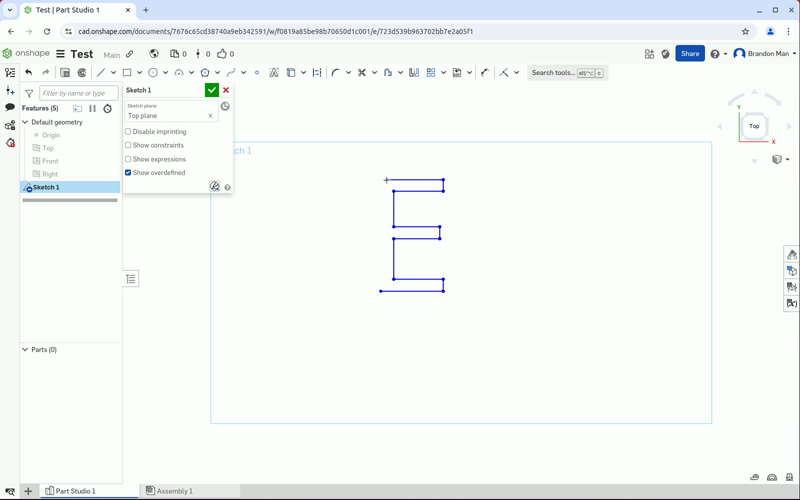
mouse_move(386, 179)
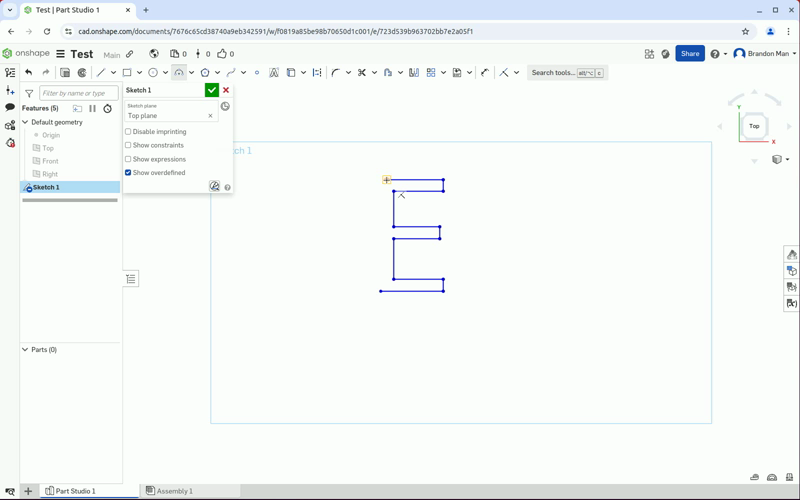
click(386, 179)
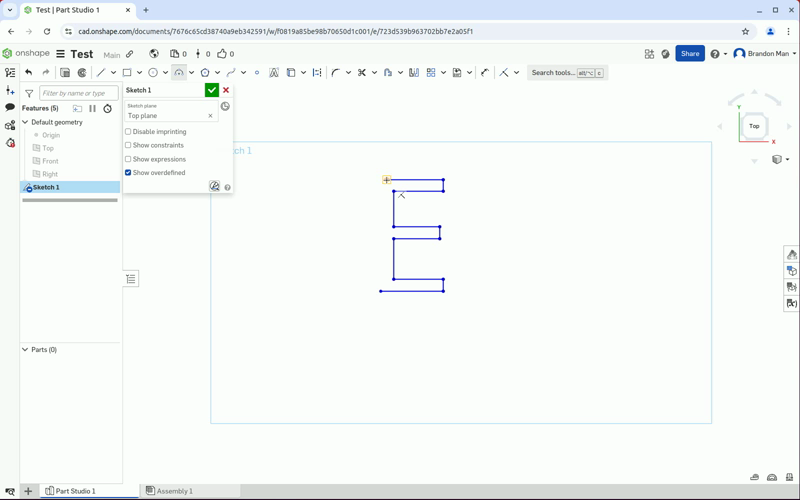
key_down(shift)
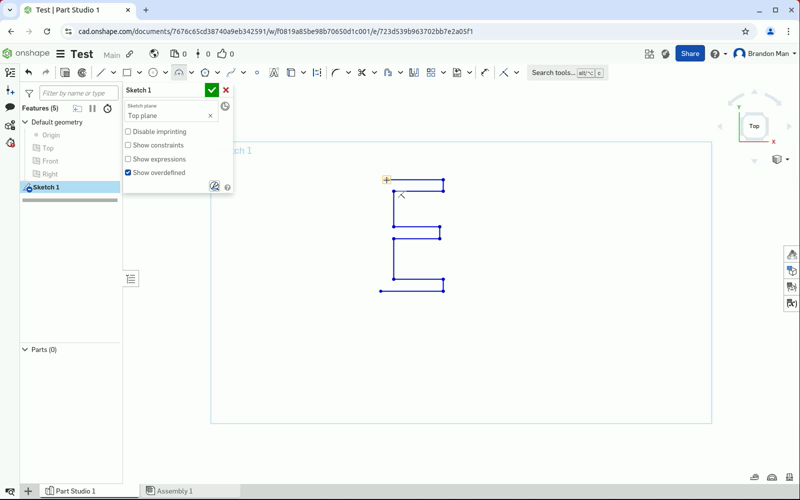
mouse_move(380, 188)
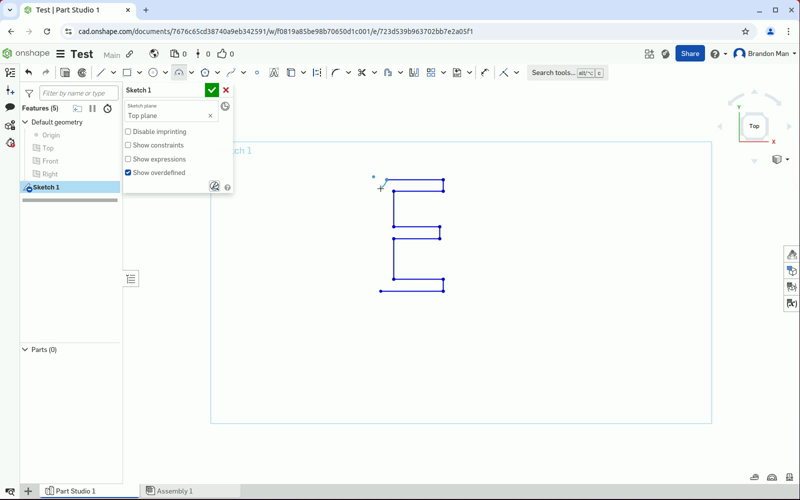
click(380, 188)
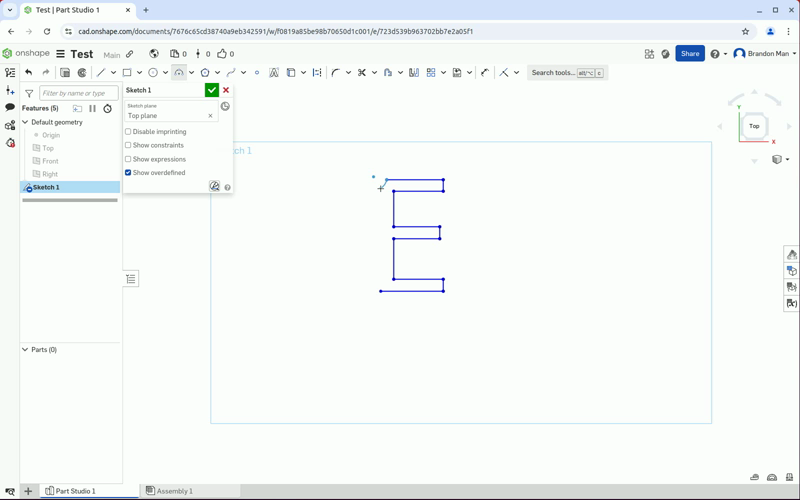
mouse_move(385, 184)
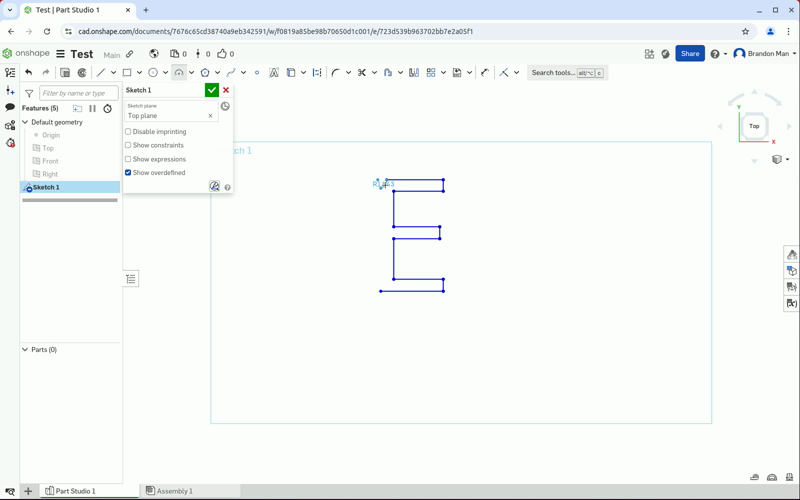
click(385, 184)
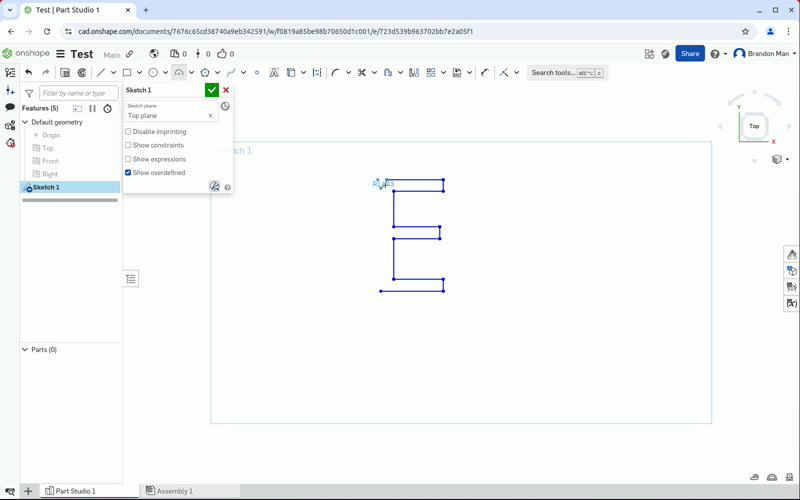
key_up(shift)
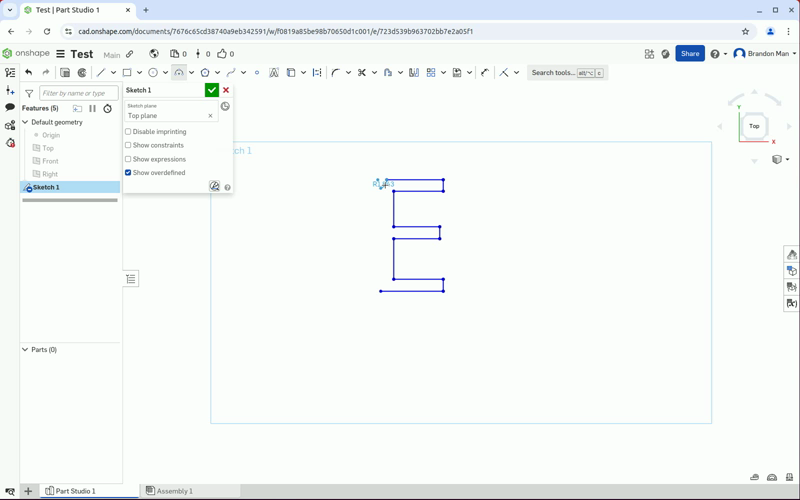
key(esc)
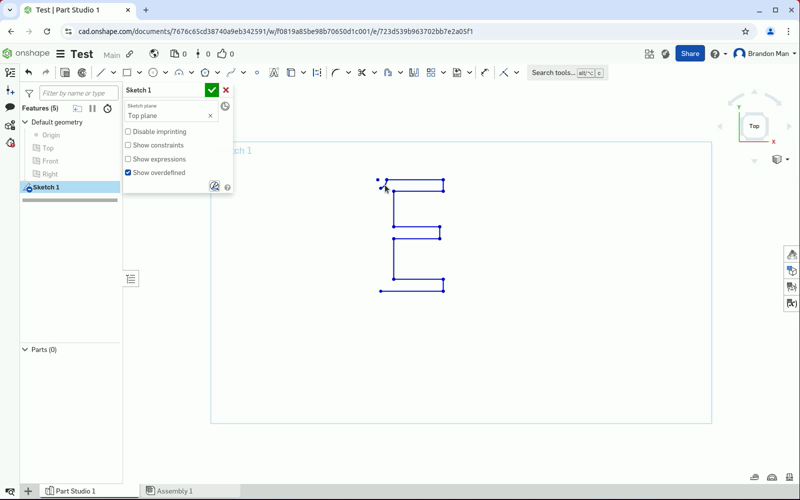
key(l)
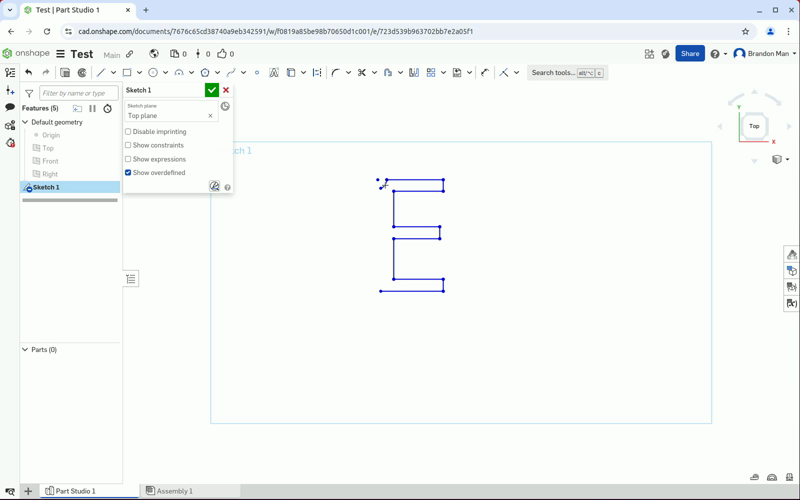
mouse_move(380, 188)
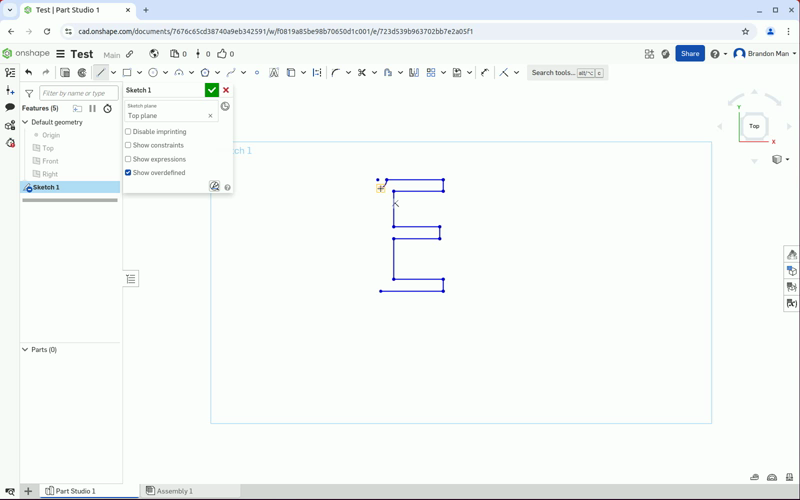
click(380, 188)
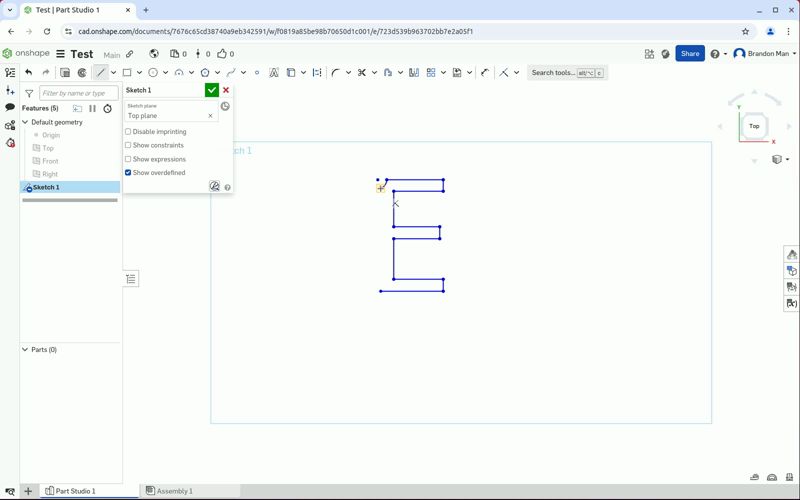
key_down(shift)
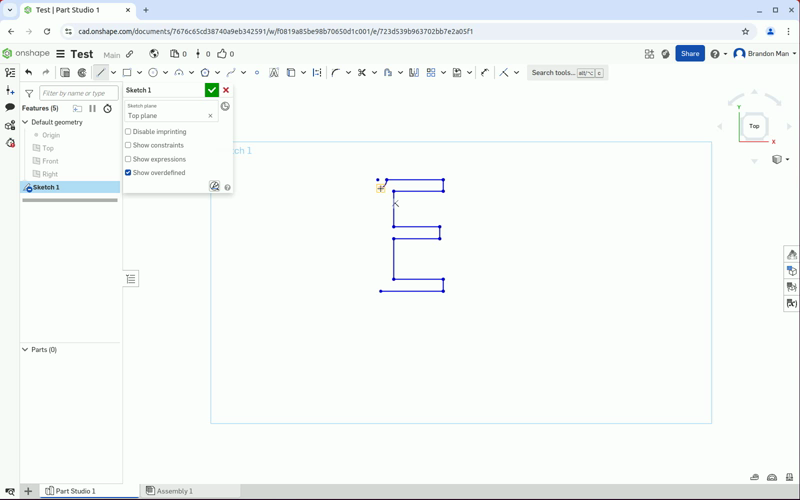
mouse_move(380, 291)
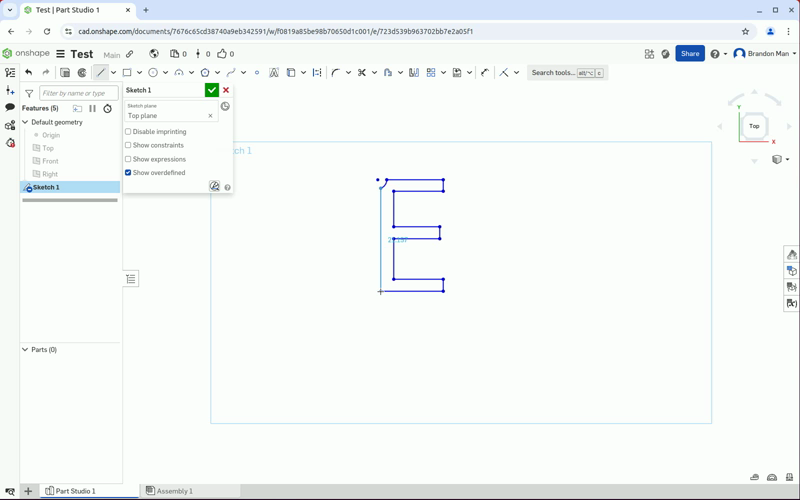
key_up(shift)
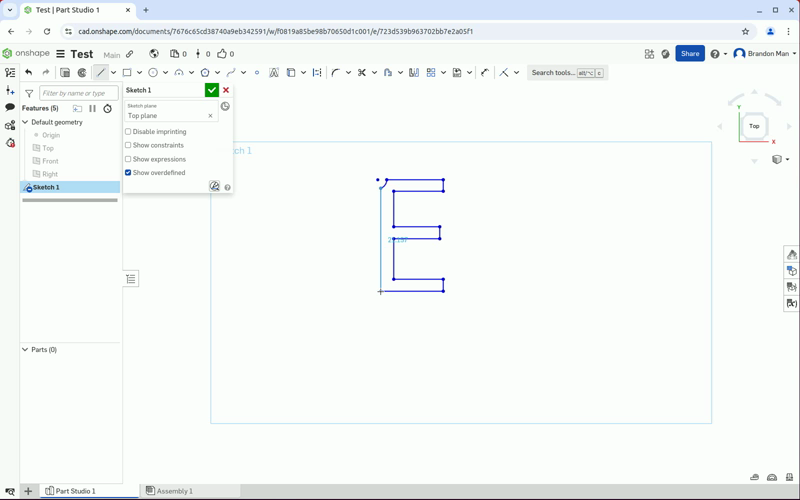
click(380, 291)
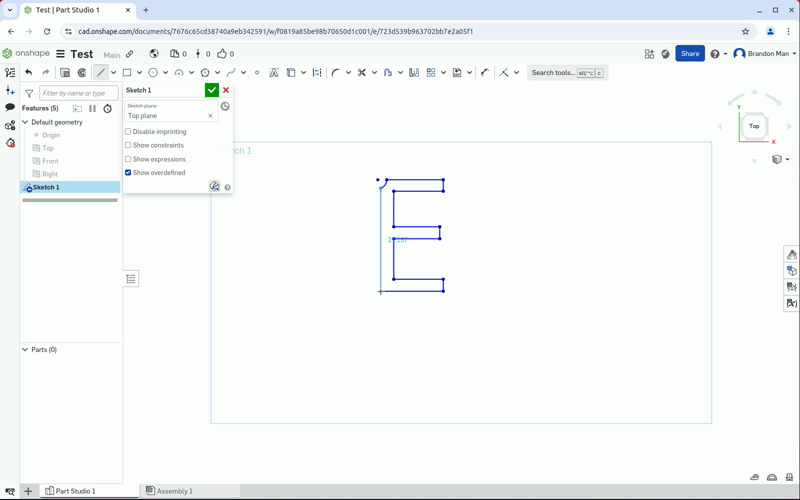
key(esc)
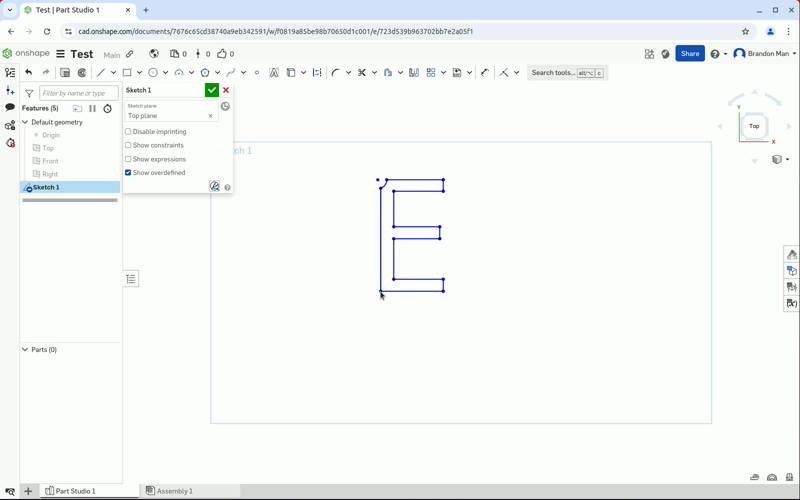
mouse_move(383, 204)
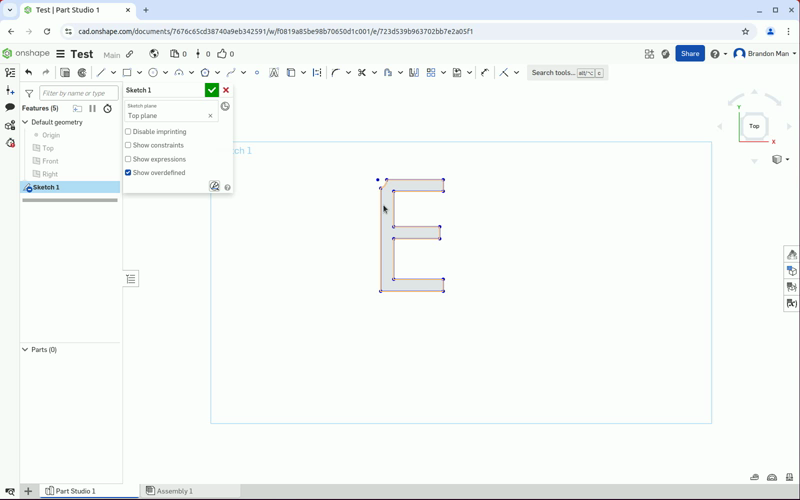
click(383, 204)
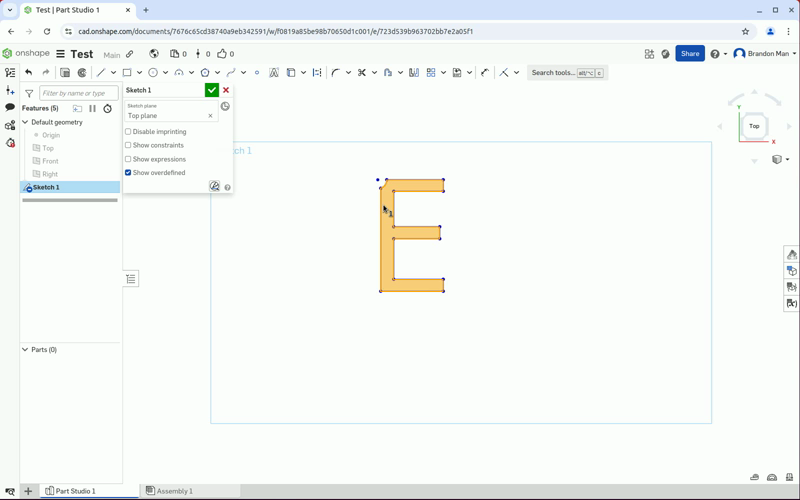
mouse_move(73, 352)
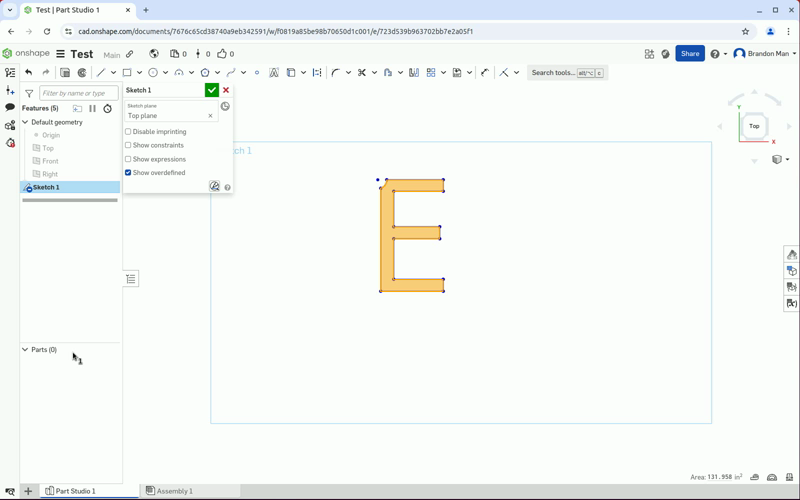
key(shift+y)
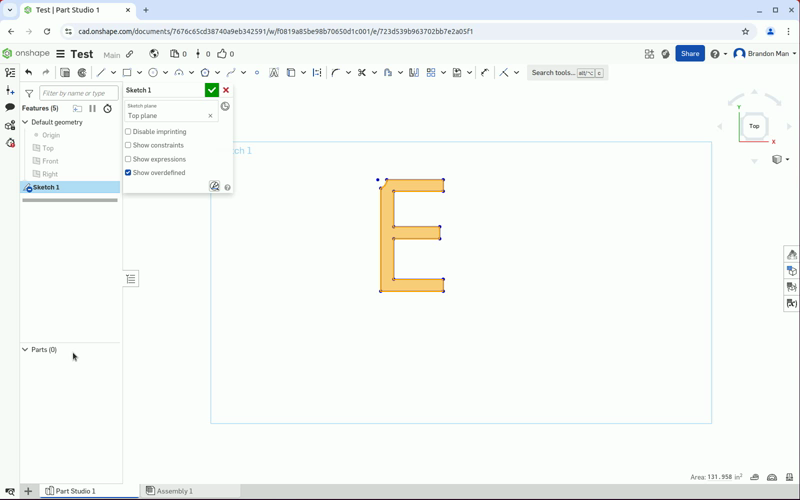
key(shift+e)
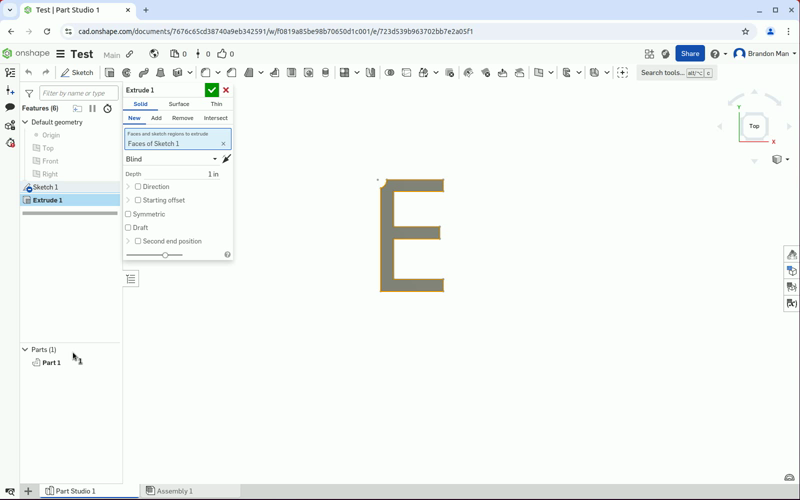
mouse_move(143, 106)
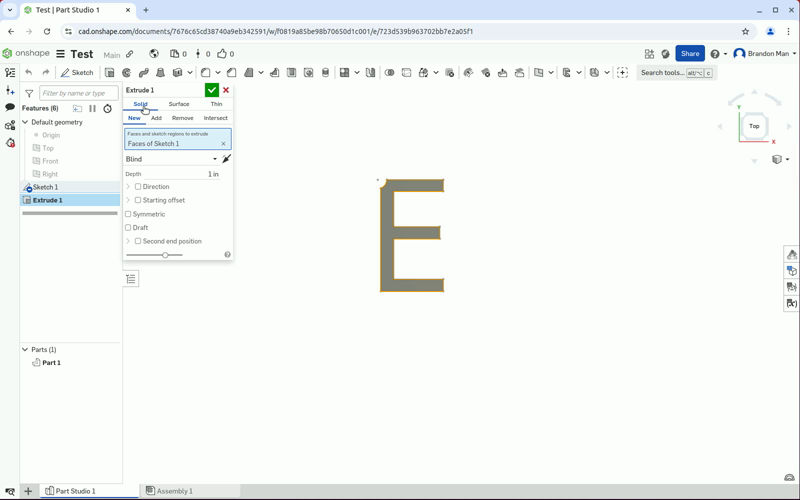
click(143, 106)
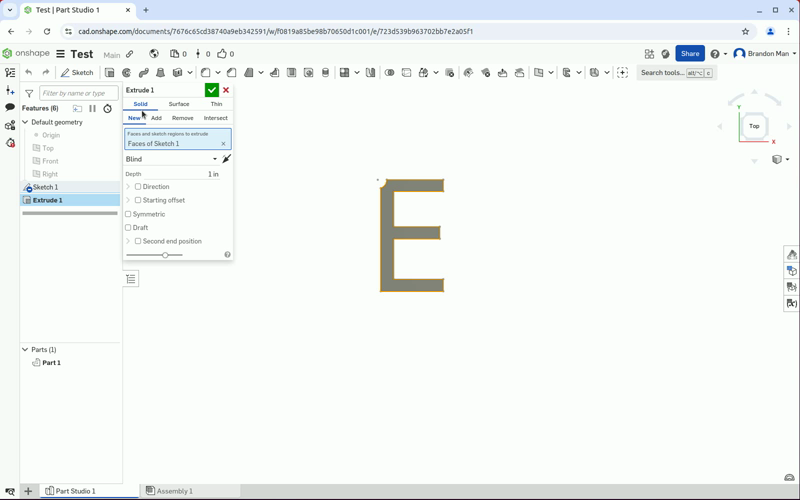
mouse_move(137, 120)
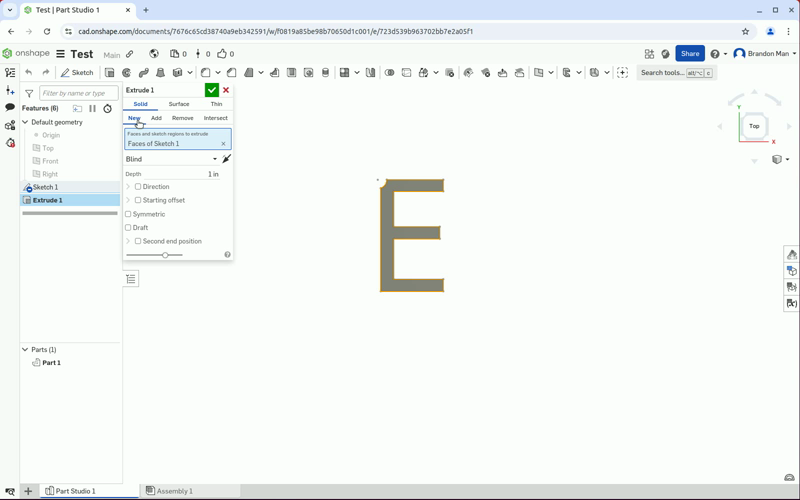
click(137, 120)
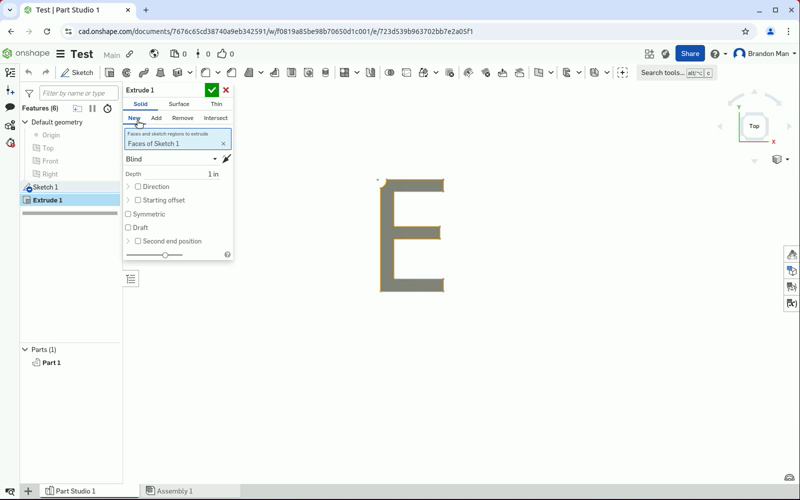
key(tab, 4)
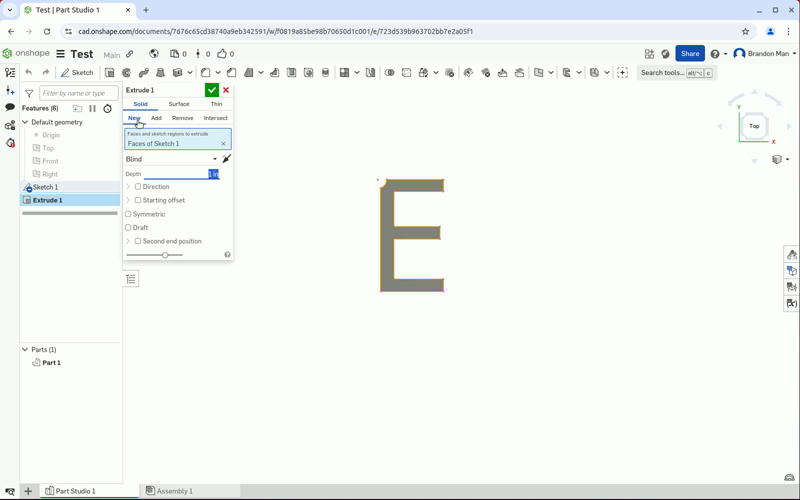
text(3.129)
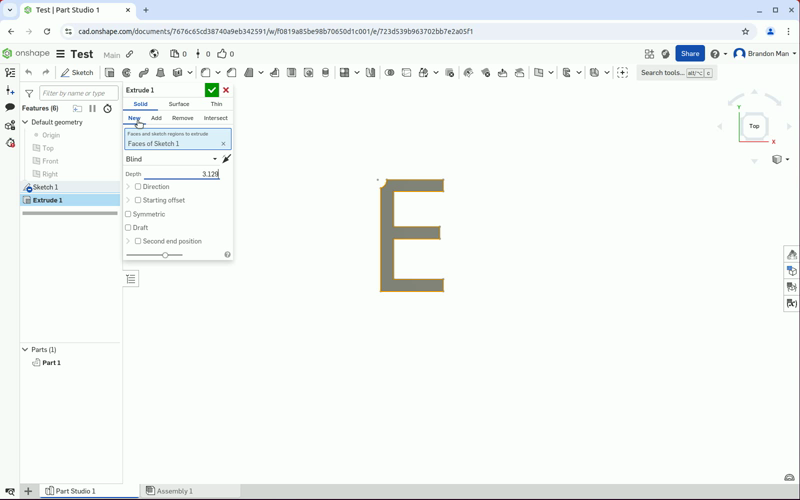
key(enter)
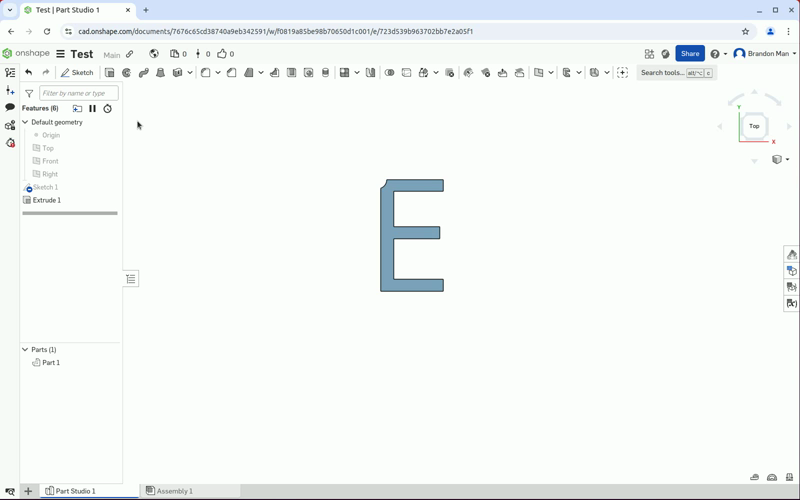
key(shift+h)
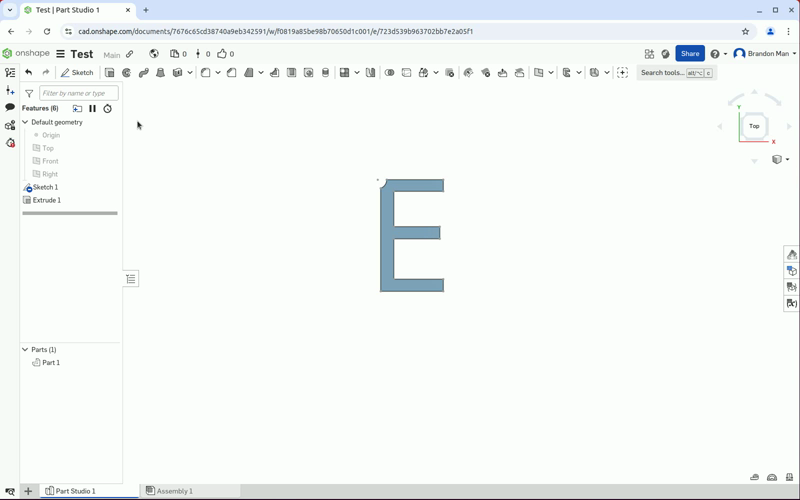
key(shift+h)
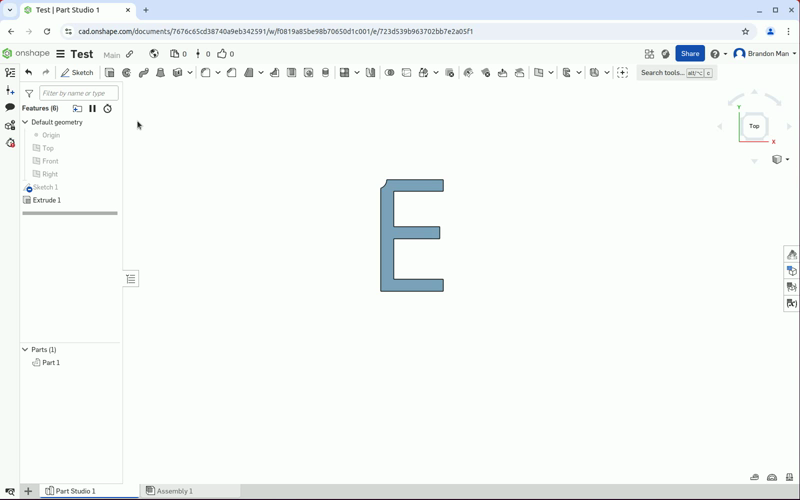
mouse_move(73, 189)
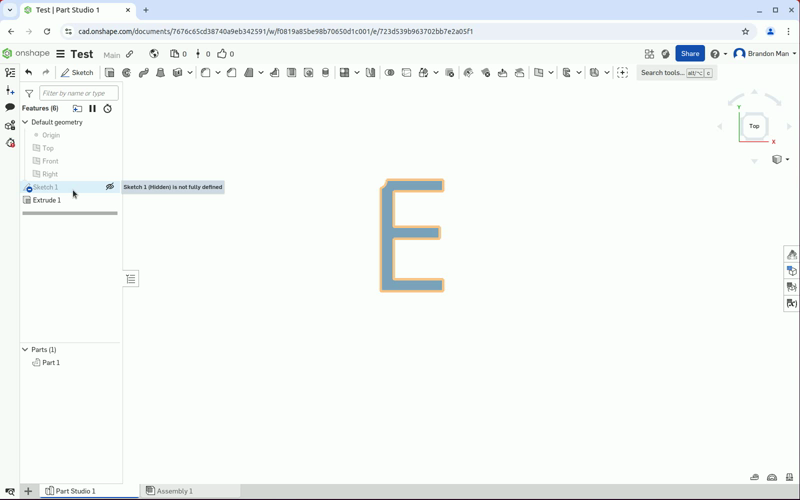
click(73, 189)
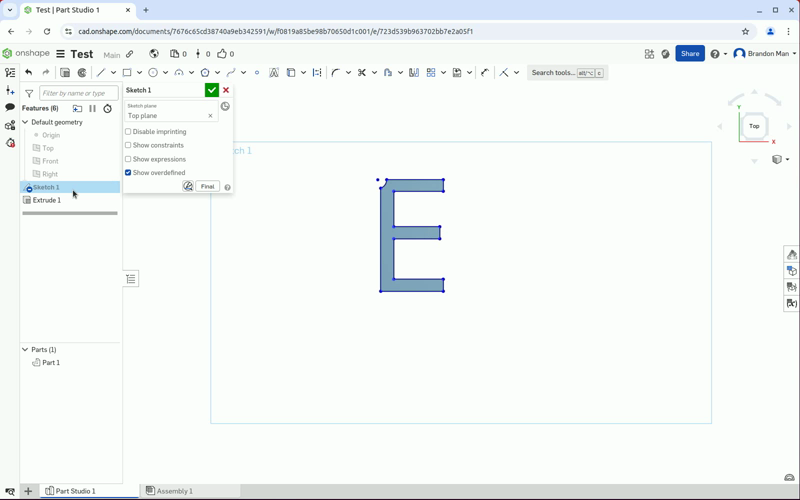
mouse_move(229, 92)
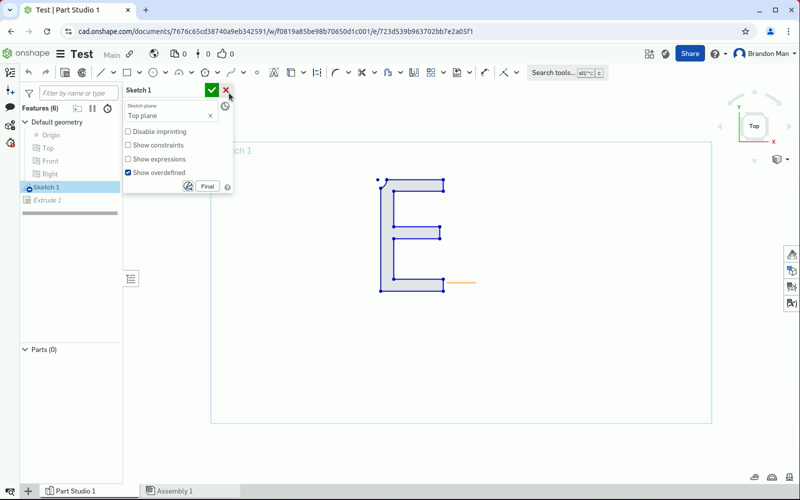
click(229, 92)
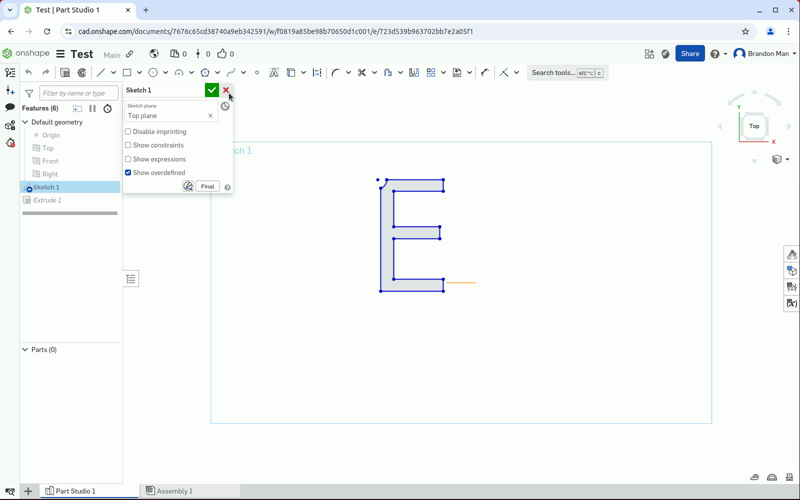
key(shift+s)
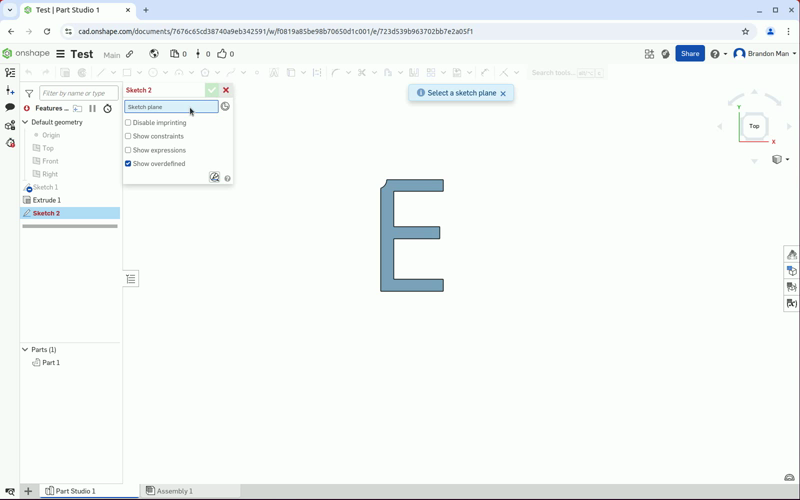
mouse_move(73, 150)
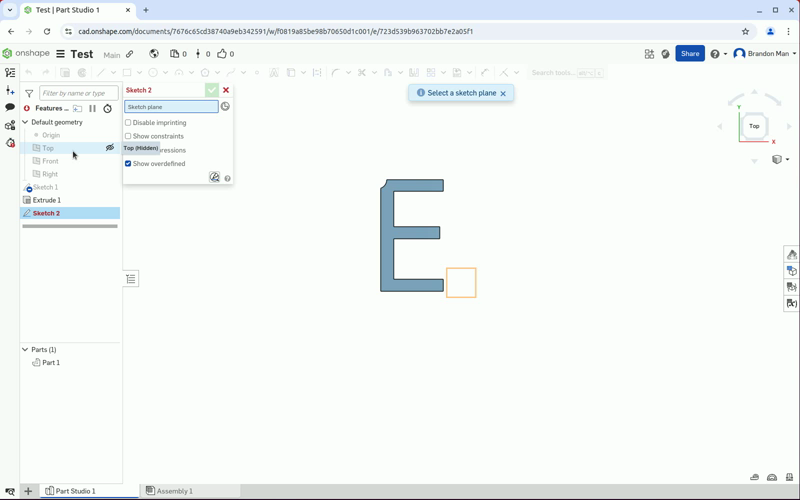
click(73, 150)
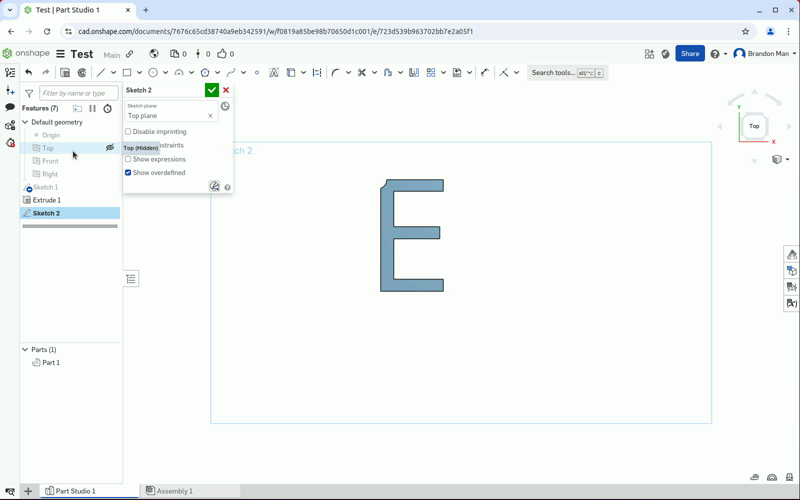
mouse_move(73, 352)
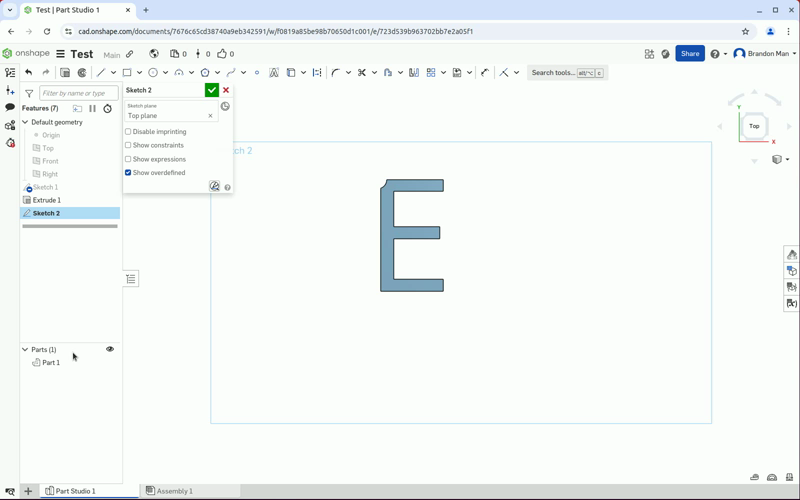
key(y)
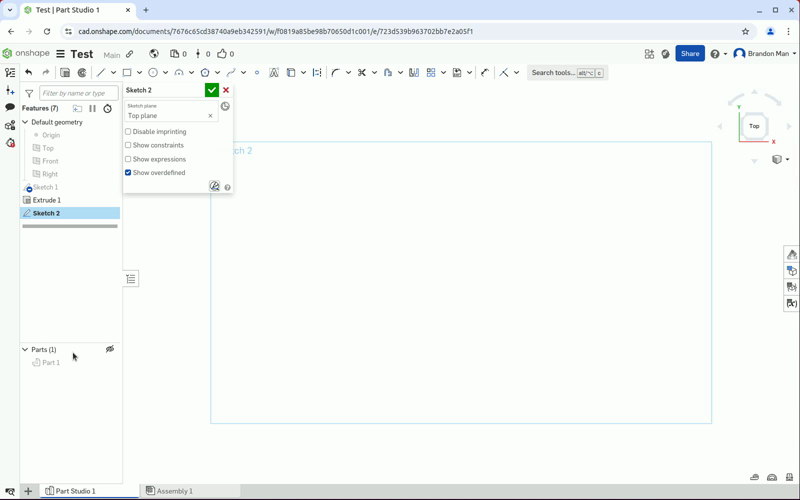
key(l)
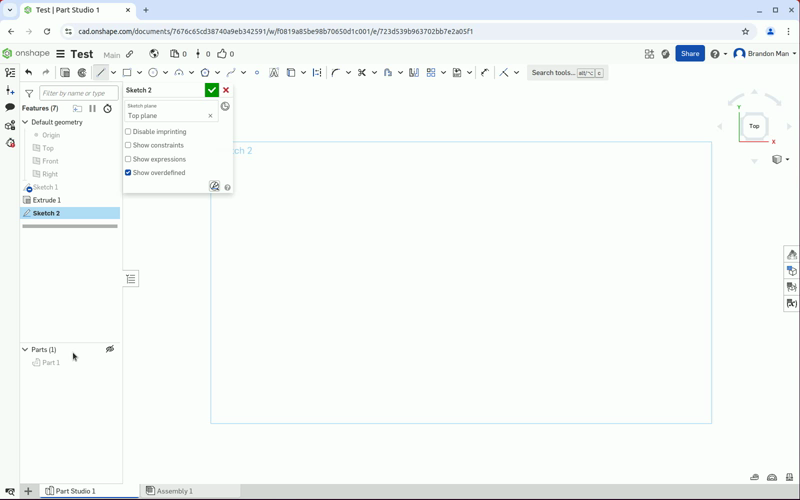
key_down(shift)
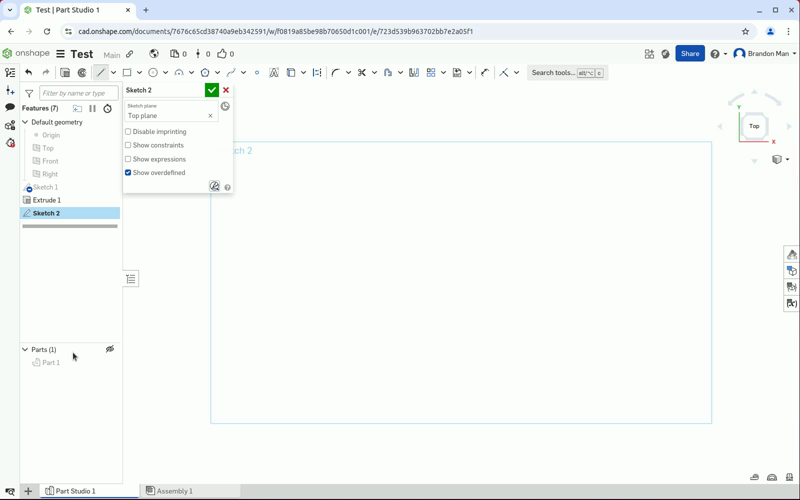
mouse_move(380, 187)
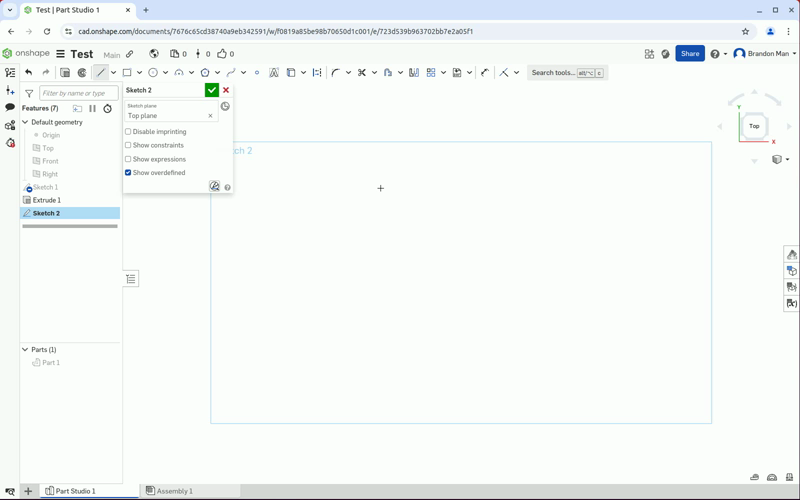
click(380, 187)
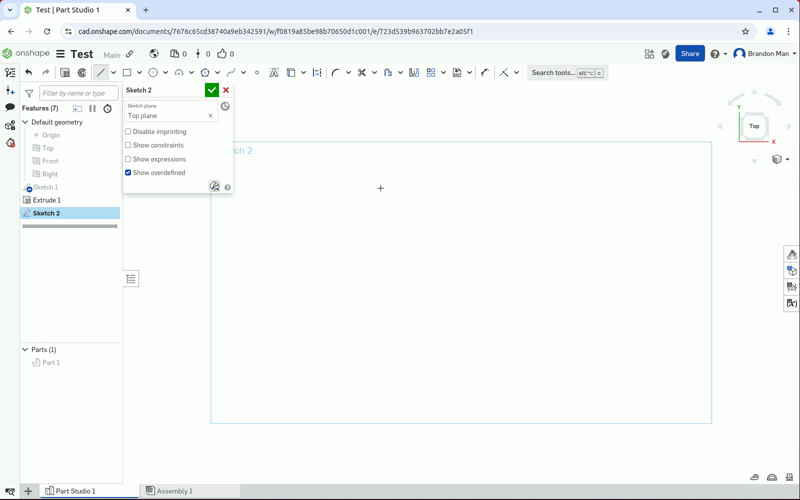
key_up(shift)
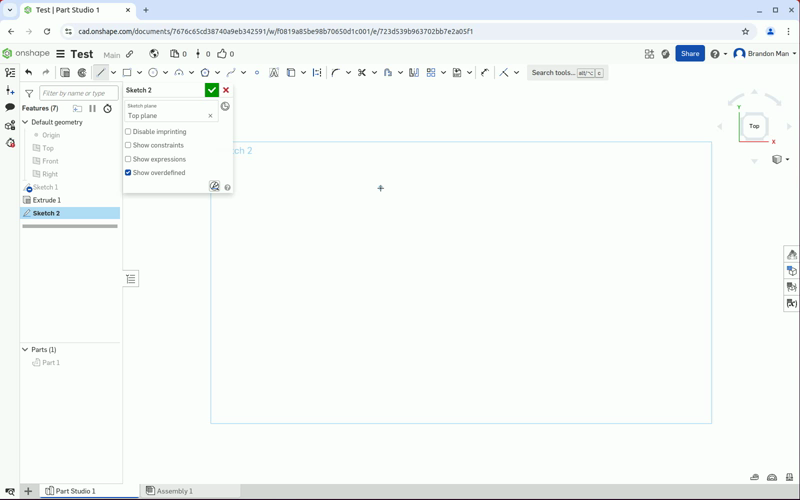
key_down(shift)
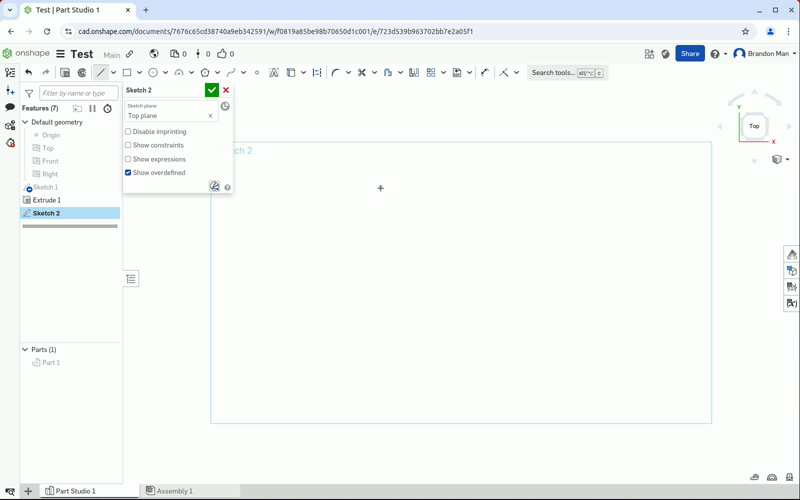
mouse_move(410, 187)
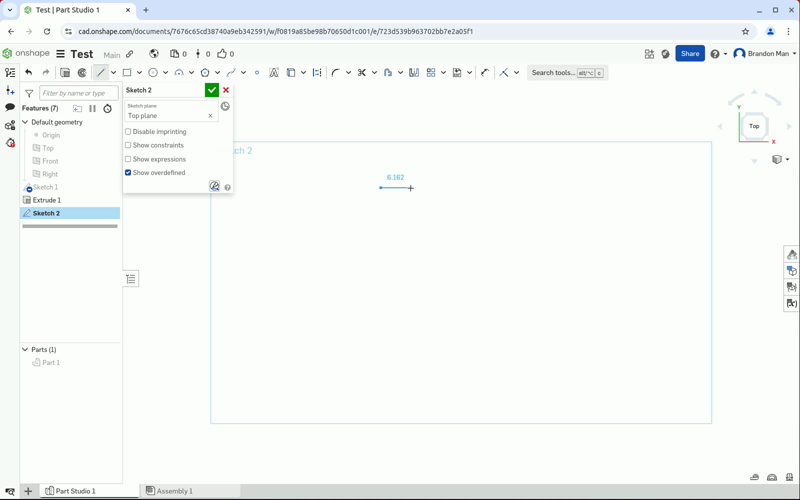
mouse_move(380, 183)
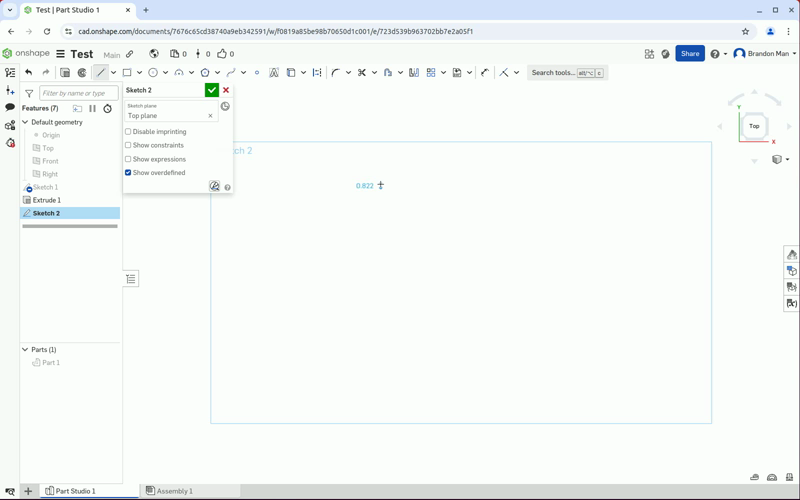
scroll(6)
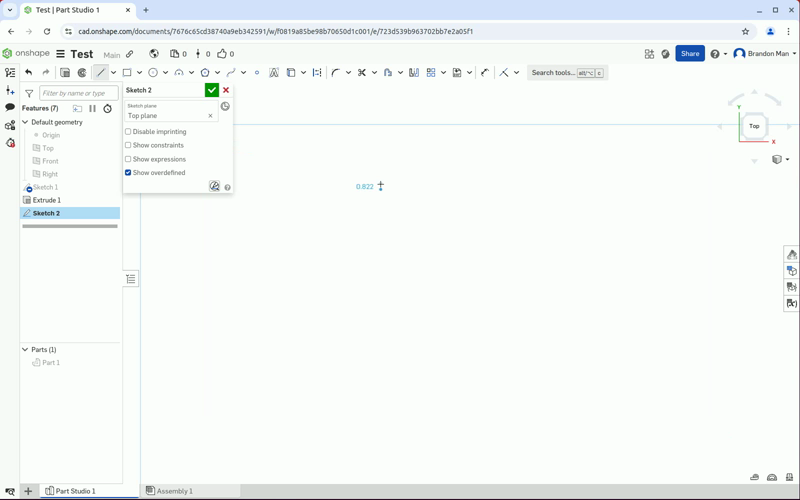
scroll(6)
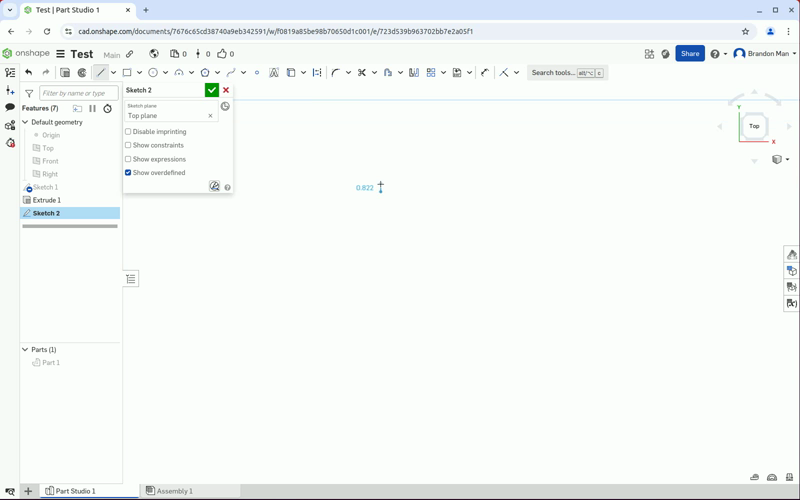
scroll(6)
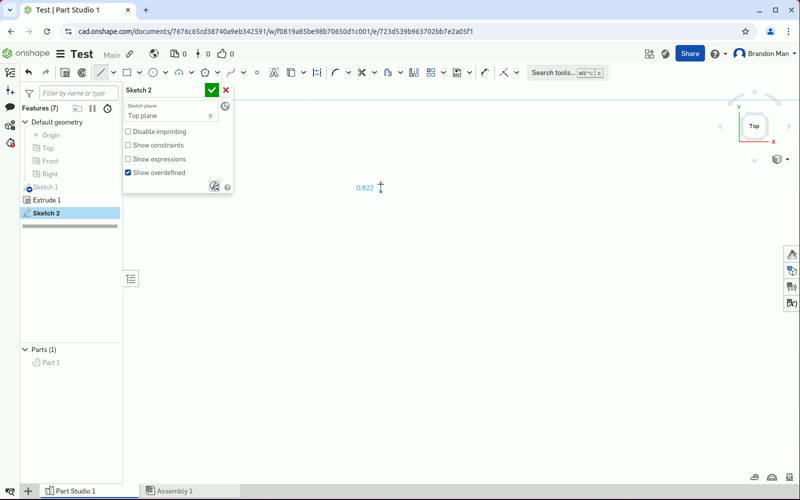
scroll(6)
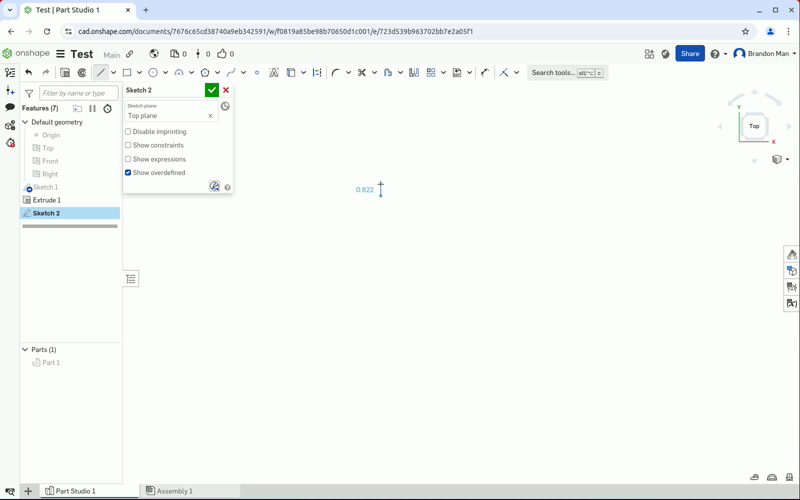
scroll(6)
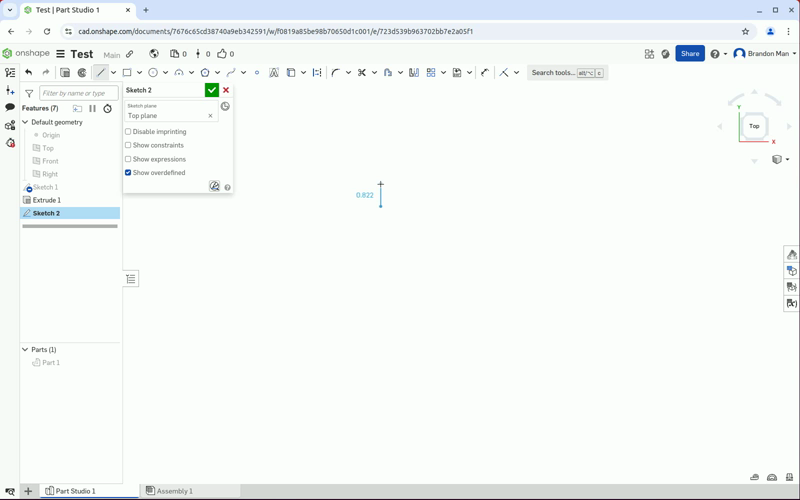
scroll(6)
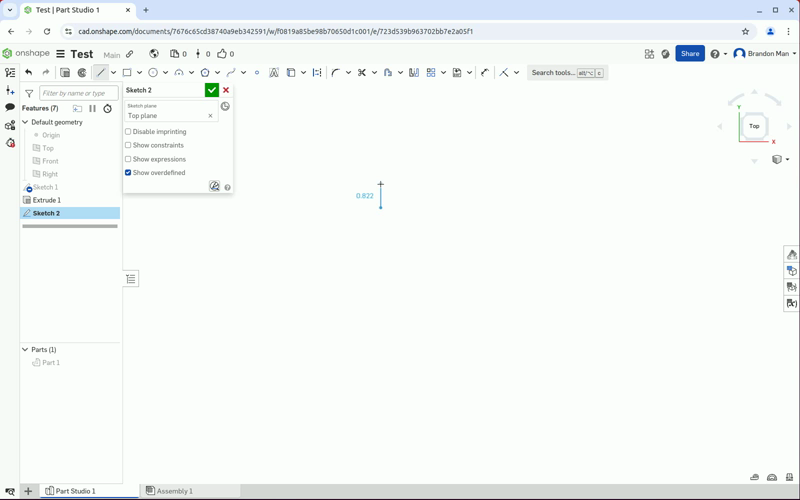
scroll(6)
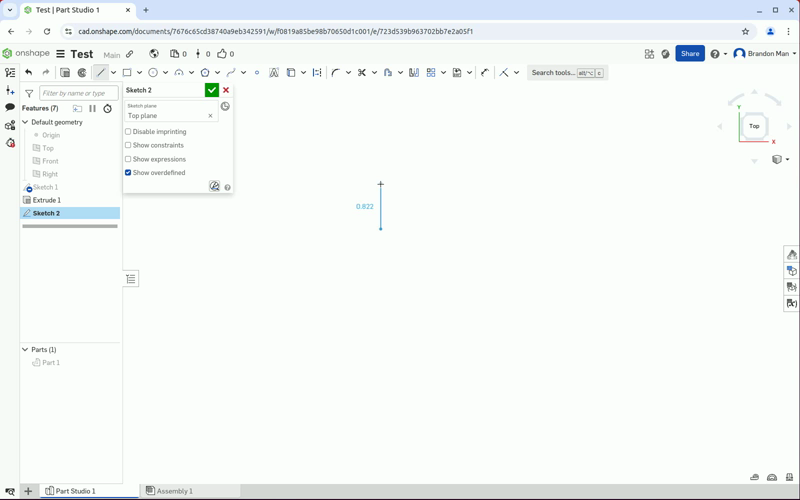
click(380, 183)
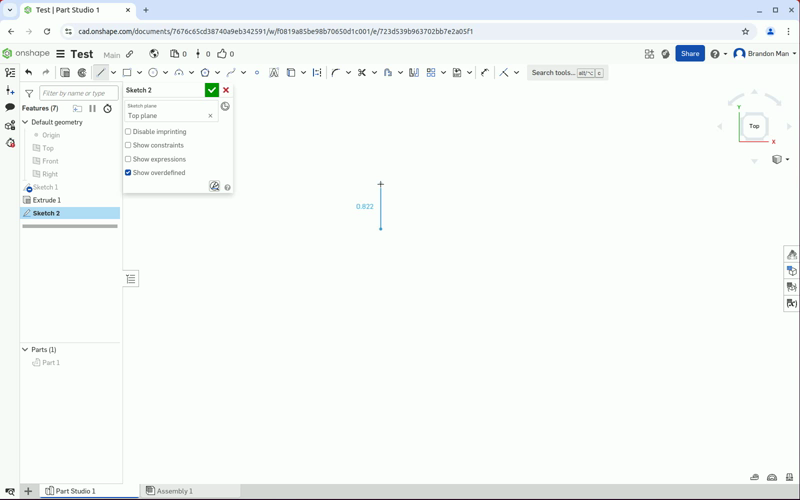
scroll(-6)
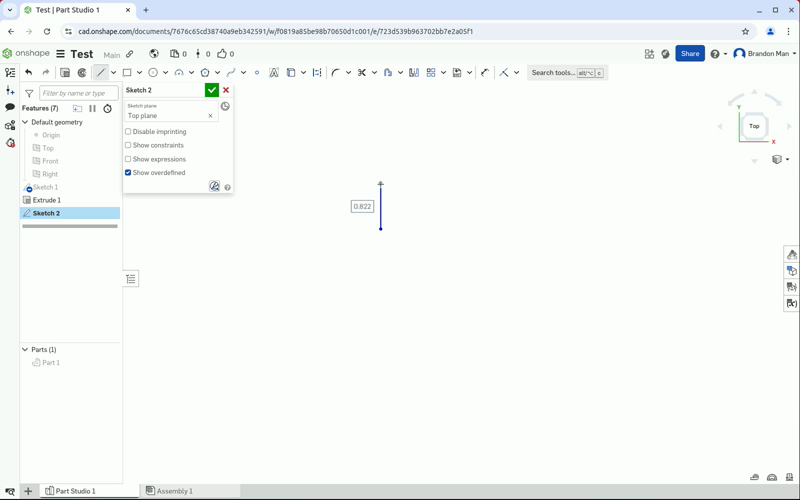
scroll(-6)
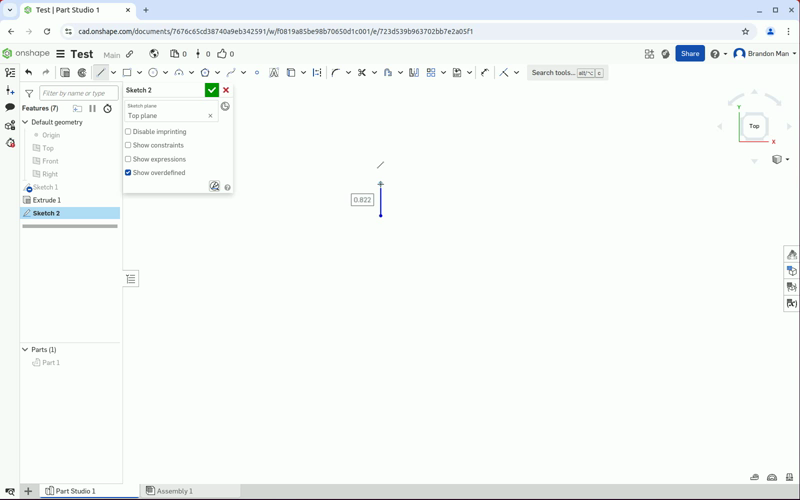
scroll(-6)
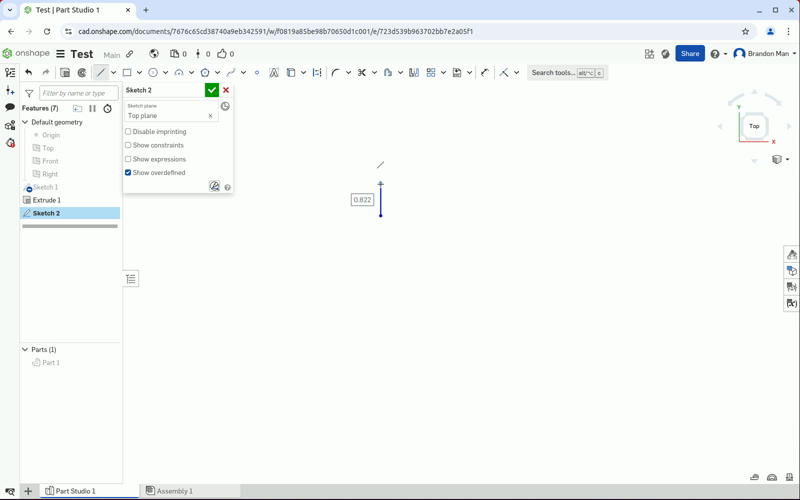
scroll(-6)
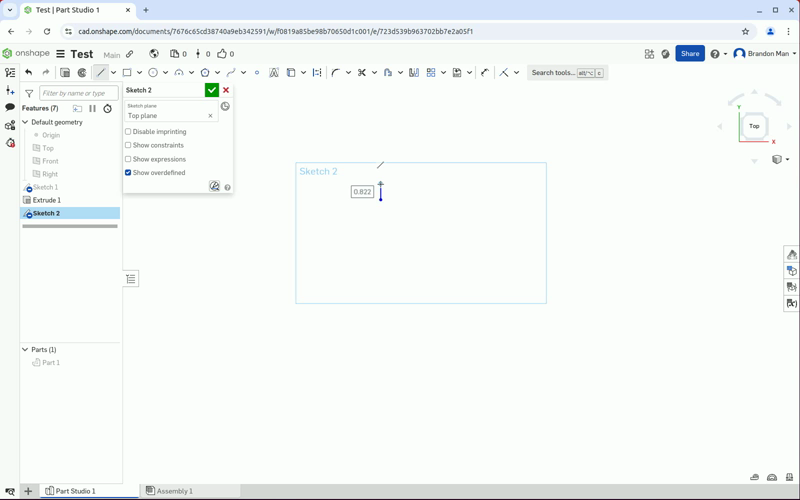
scroll(-6)
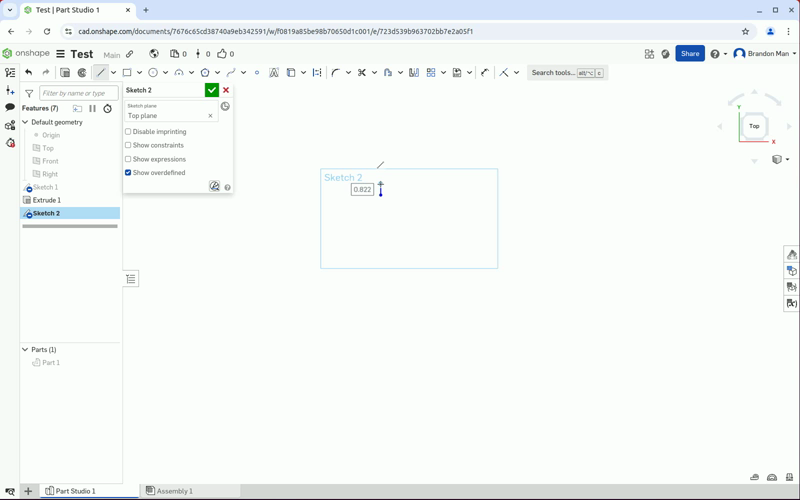
scroll(-6)
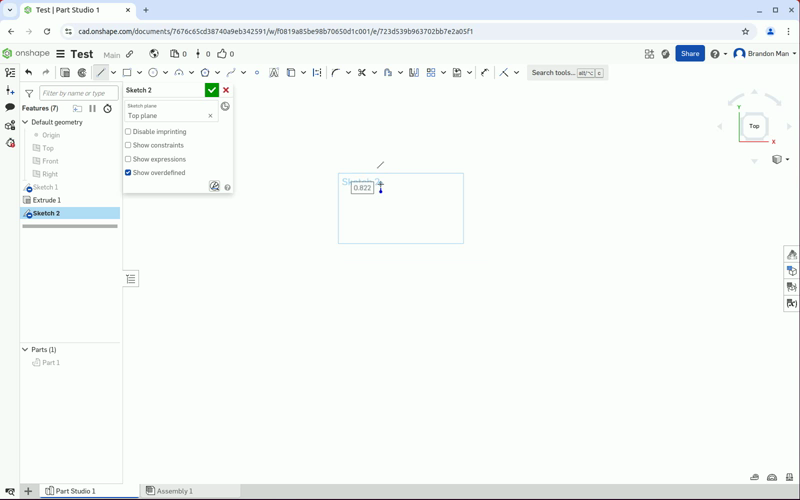
scroll(-6)
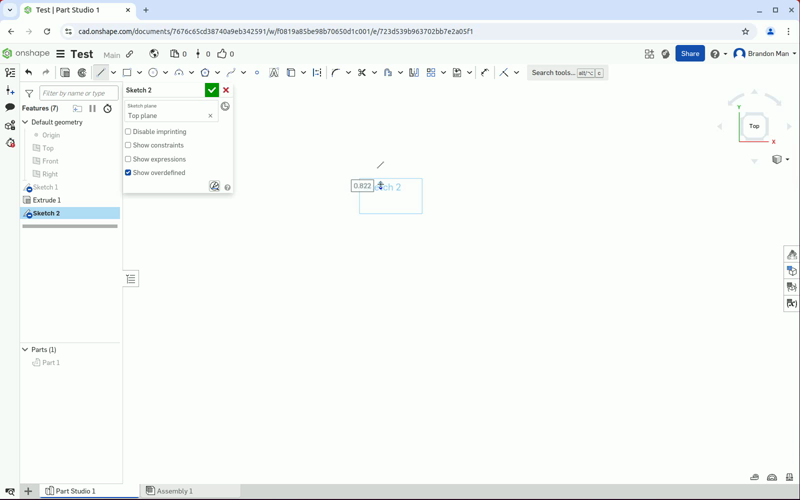
key_up(shift)
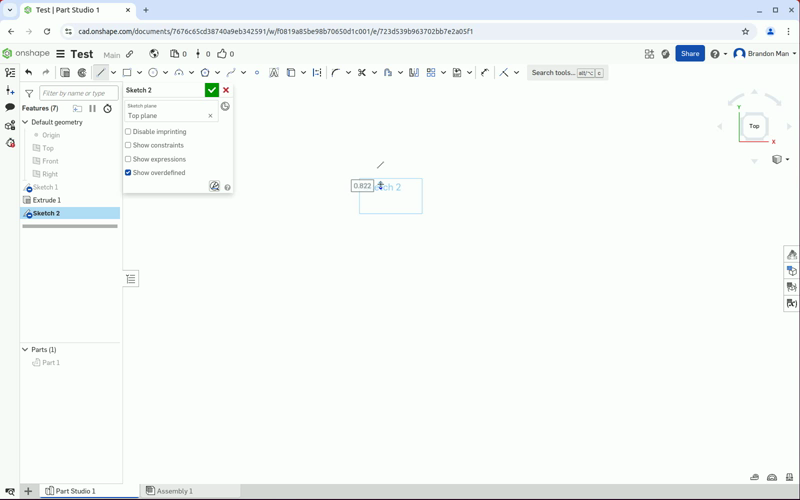
key(esc)
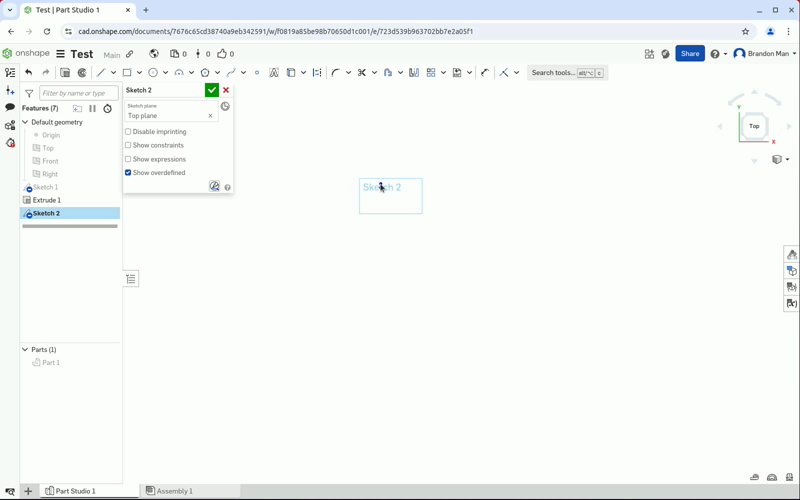
key(a)
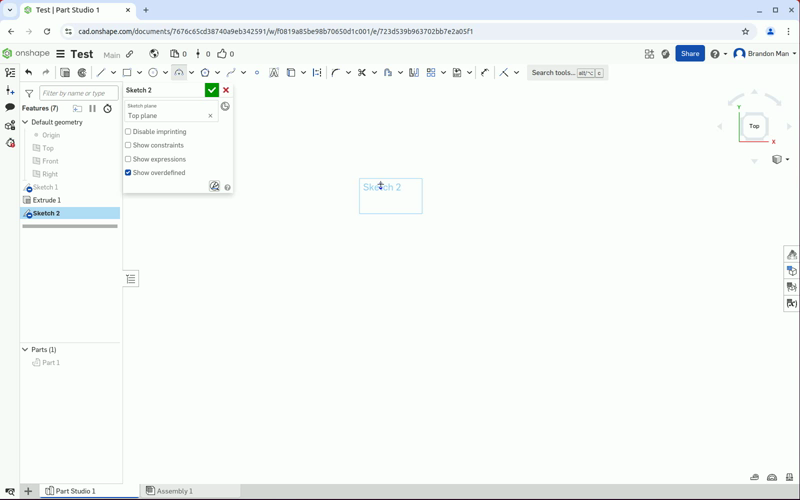
mouse_move(380, 183)
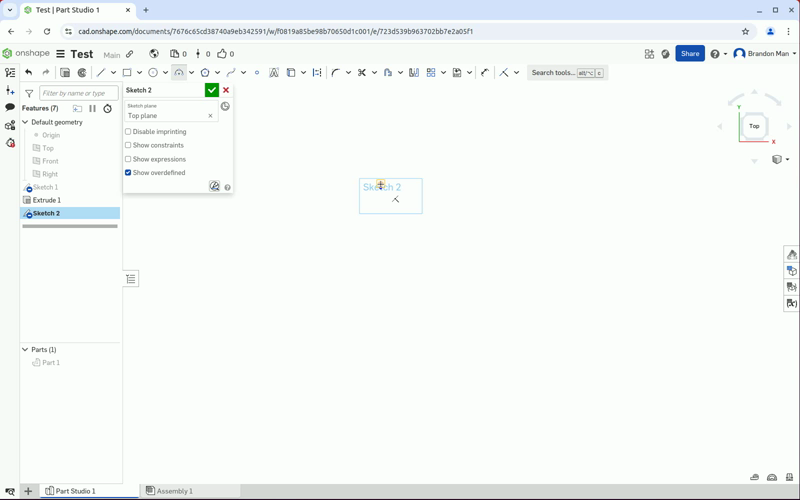
scroll(6)
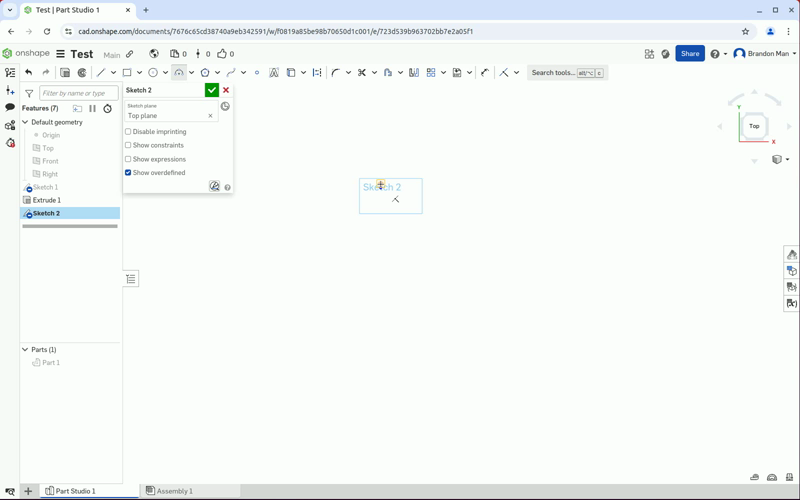
scroll(6)
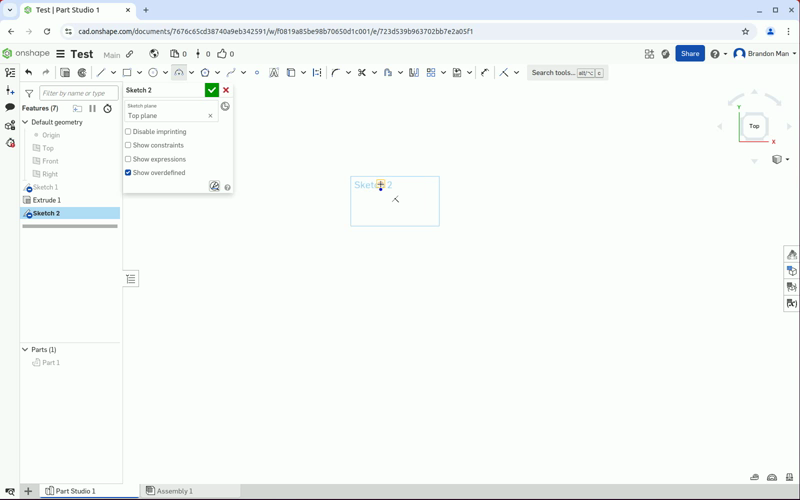
scroll(6)
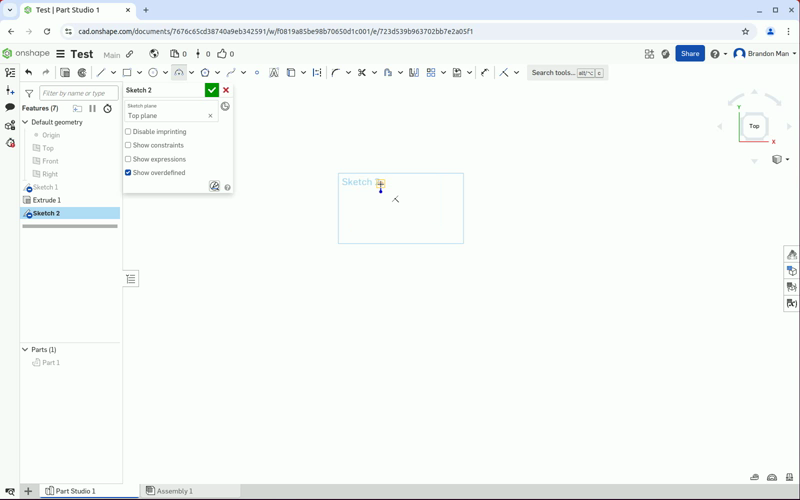
scroll(6)
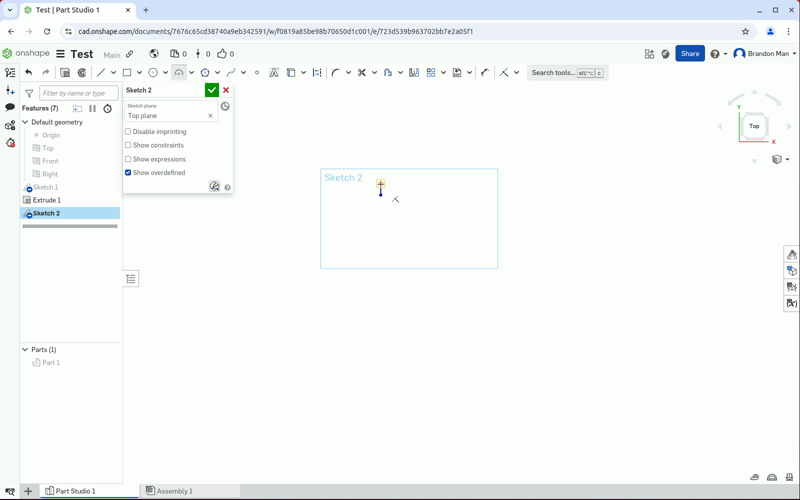
scroll(6)
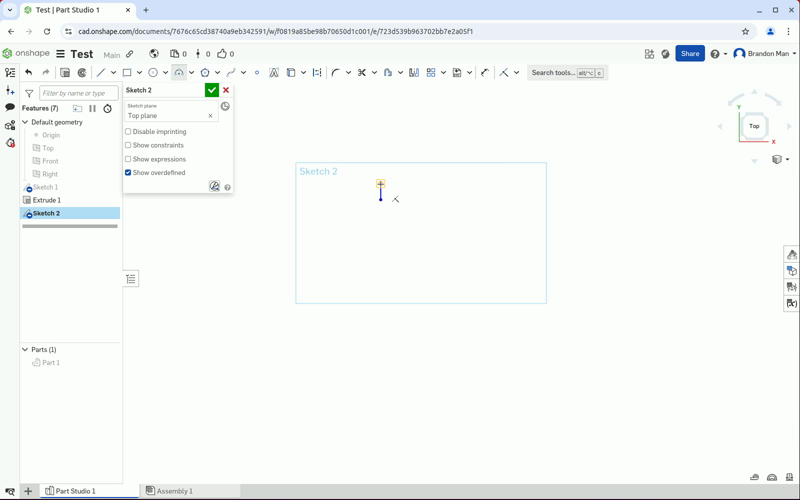
scroll(6)
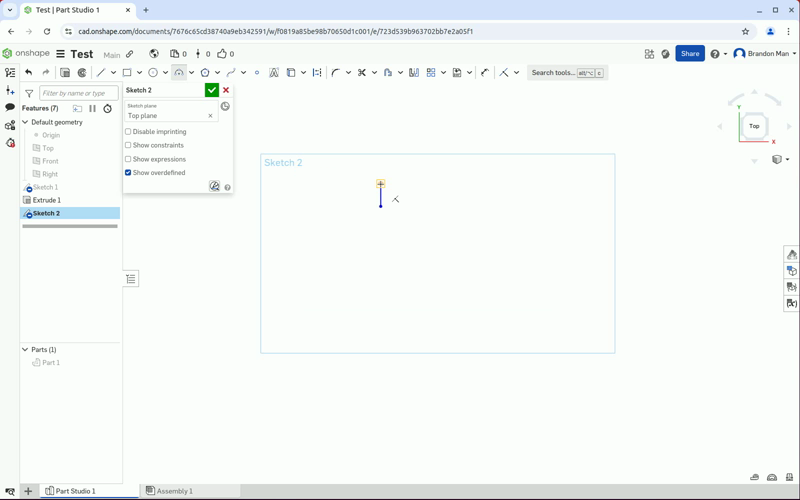
scroll(6)
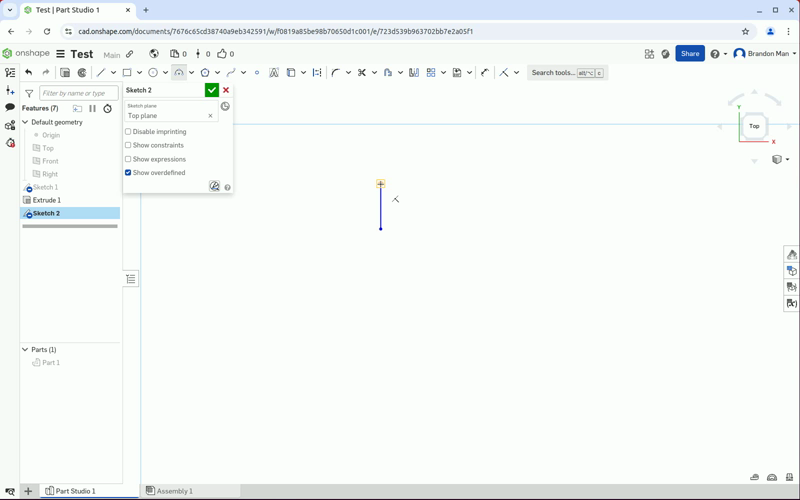
click(380, 183)
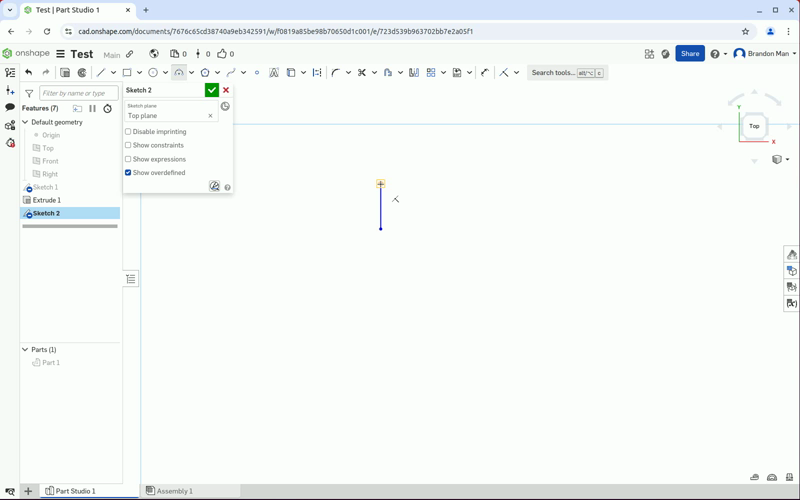
scroll(-6)
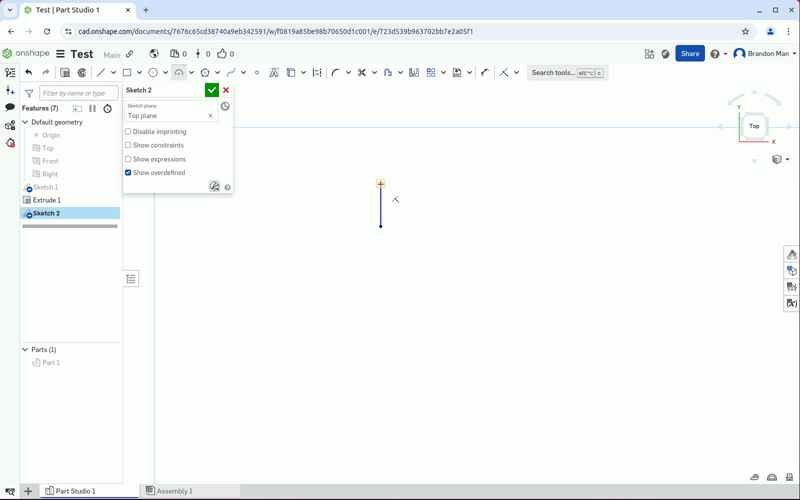
scroll(-6)
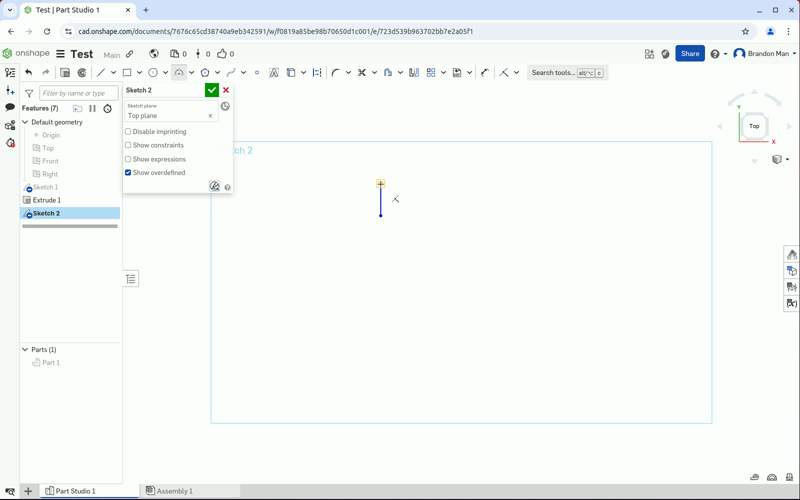
scroll(-6)
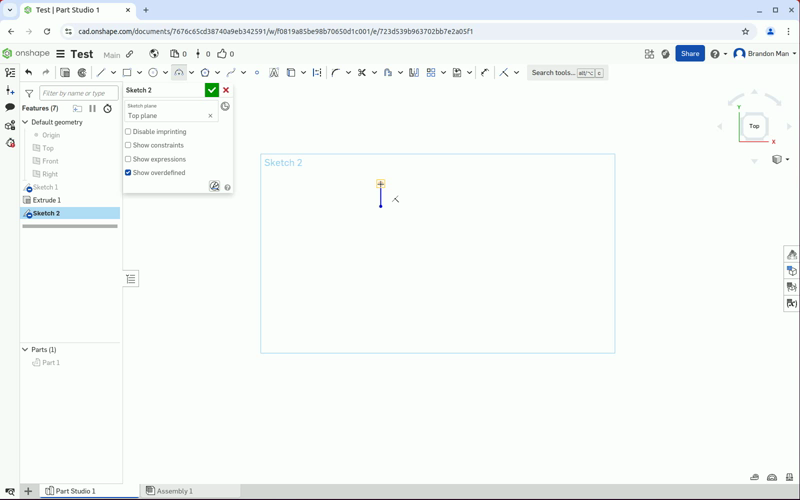
scroll(-6)
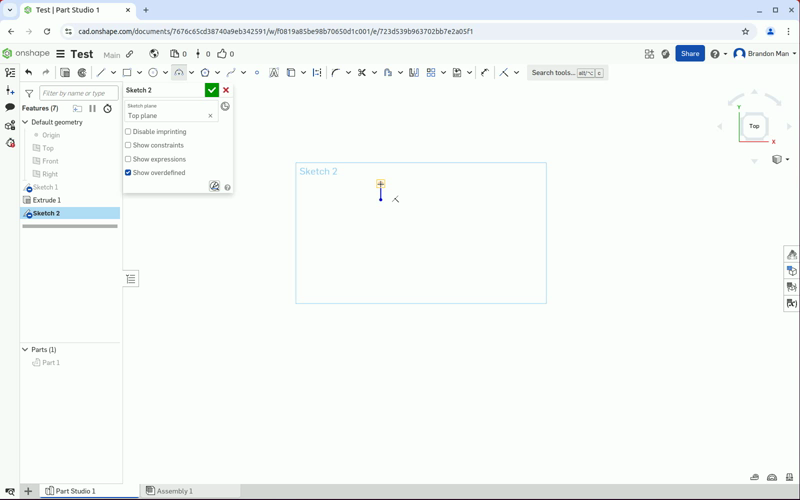
scroll(-6)
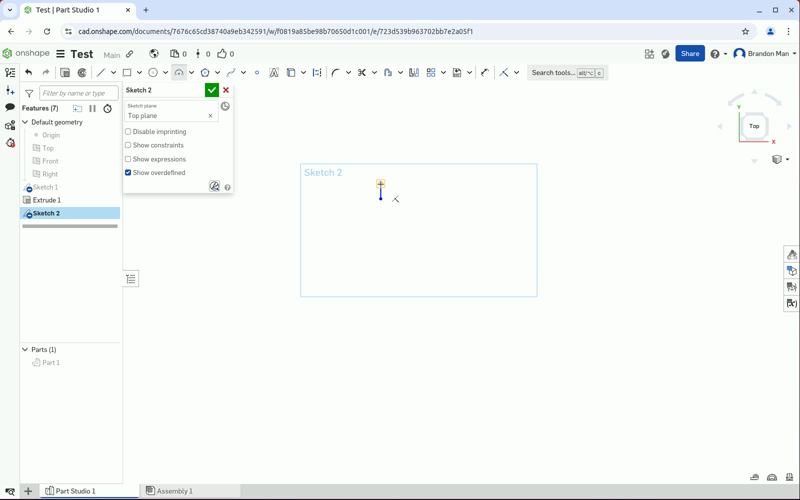
scroll(-6)
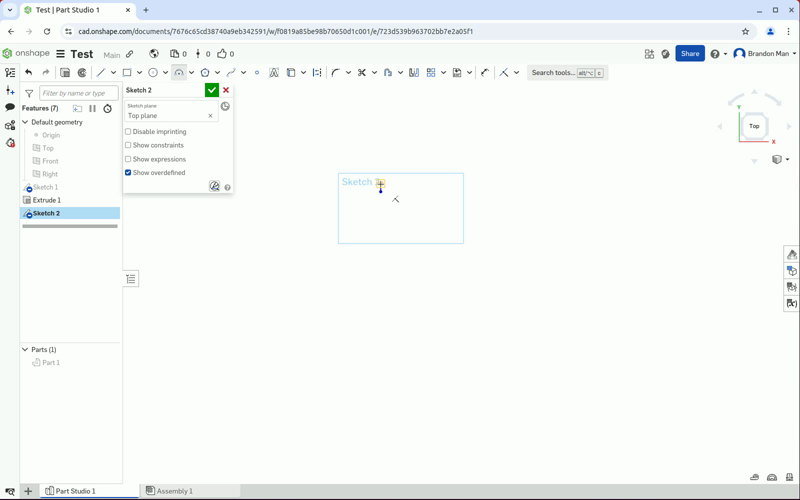
scroll(-6)
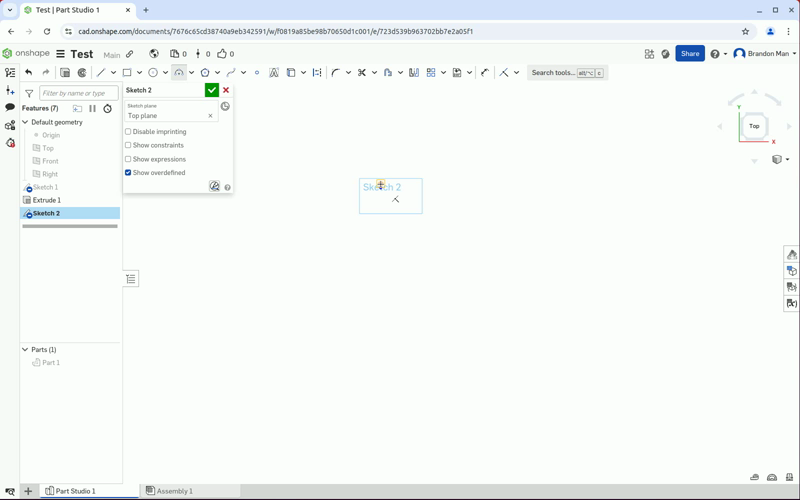
key_down(shift)
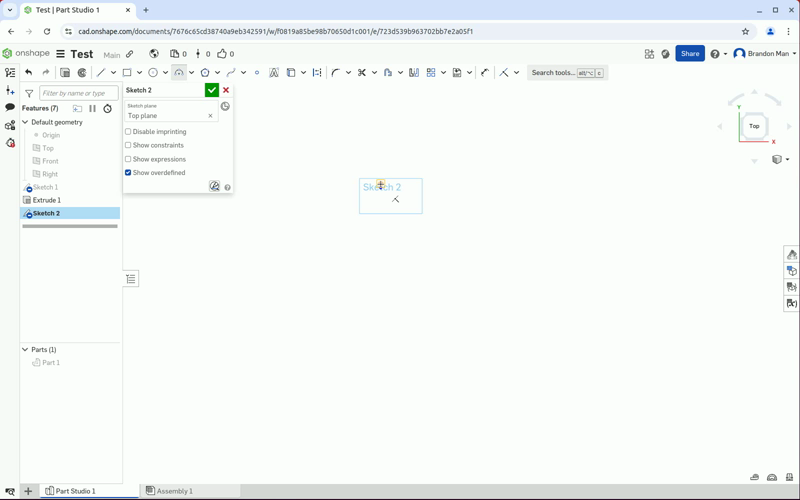
mouse_move(383, 180)
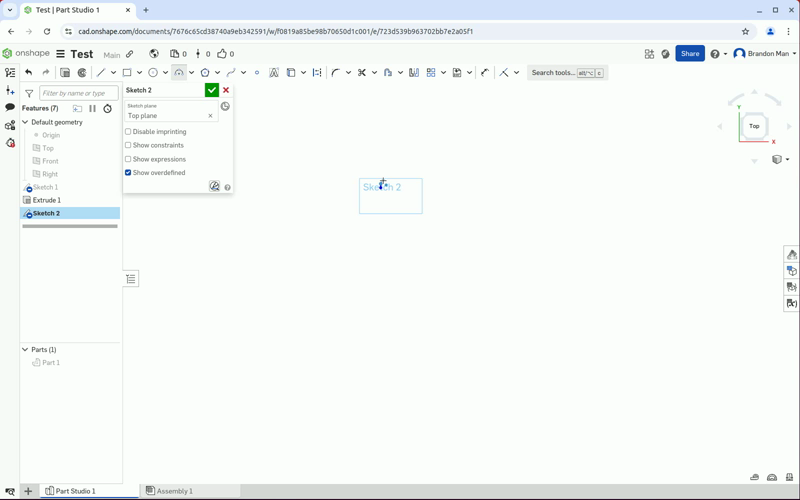
scroll(6)
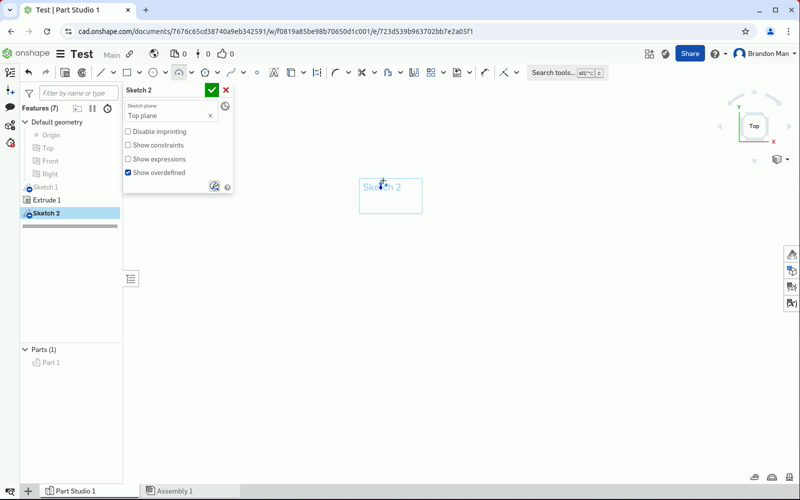
scroll(6)
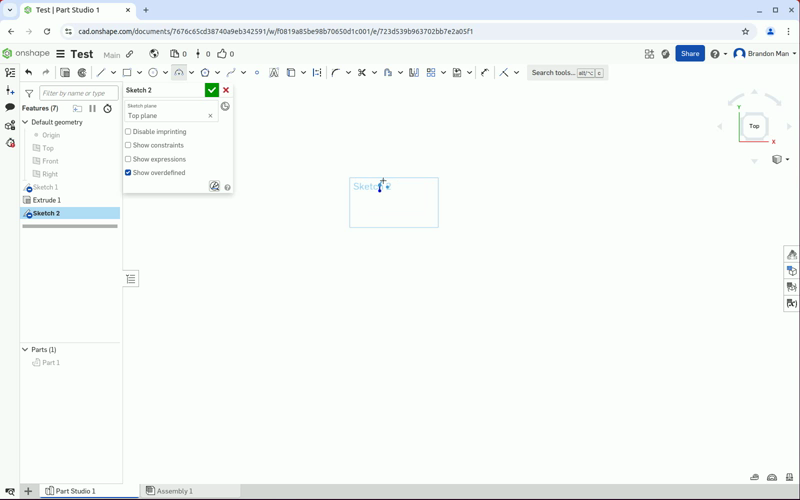
scroll(6)
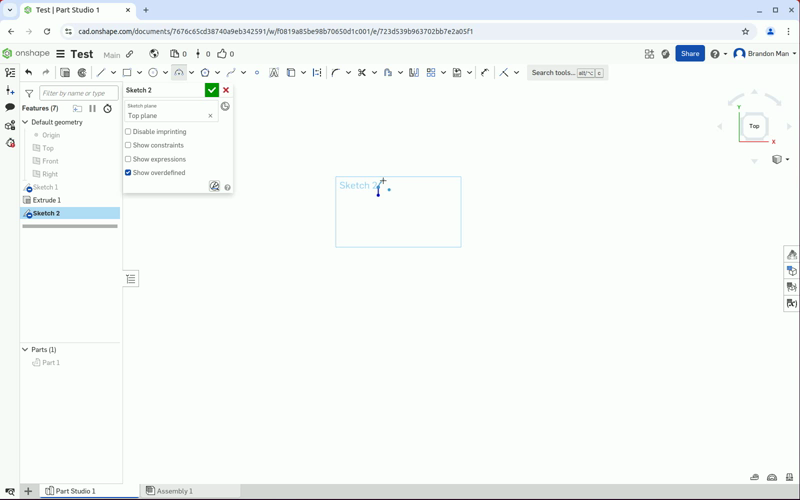
scroll(6)
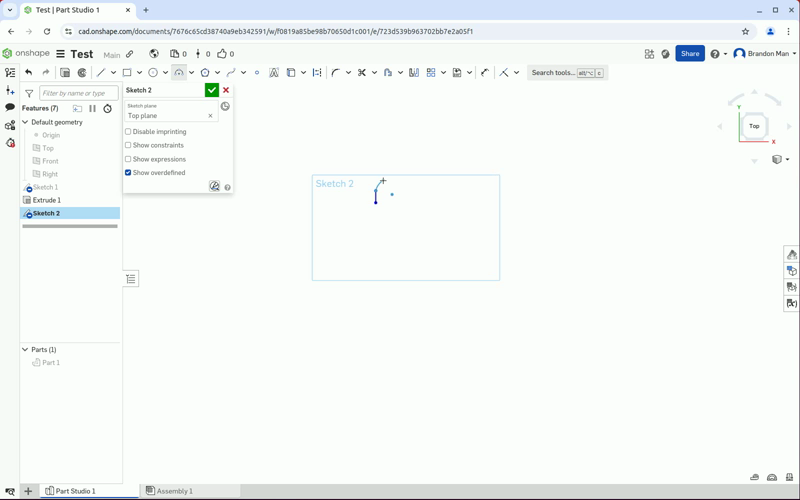
scroll(6)
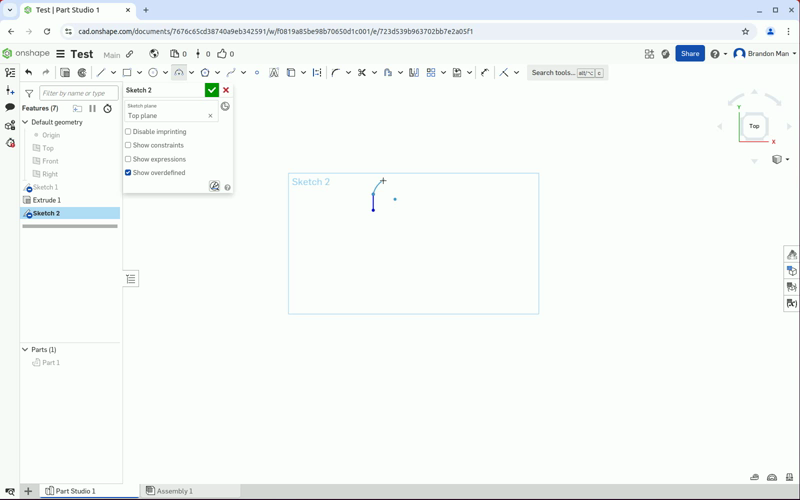
scroll(6)
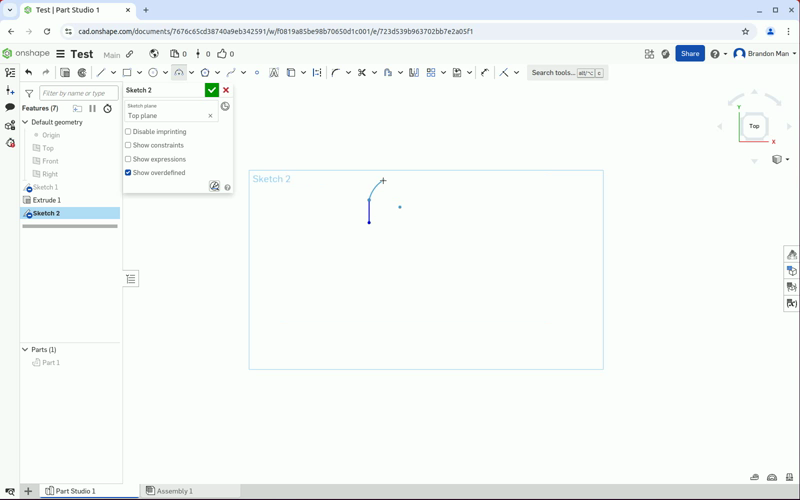
scroll(6)
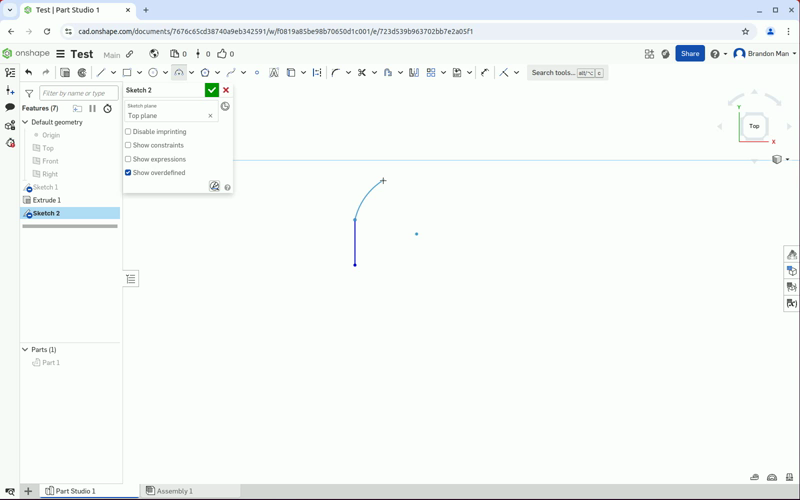
click(383, 180)
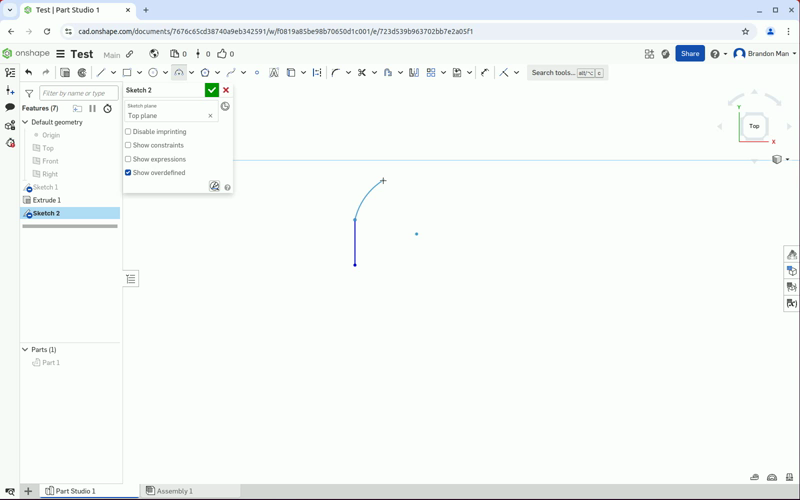
scroll(-6)
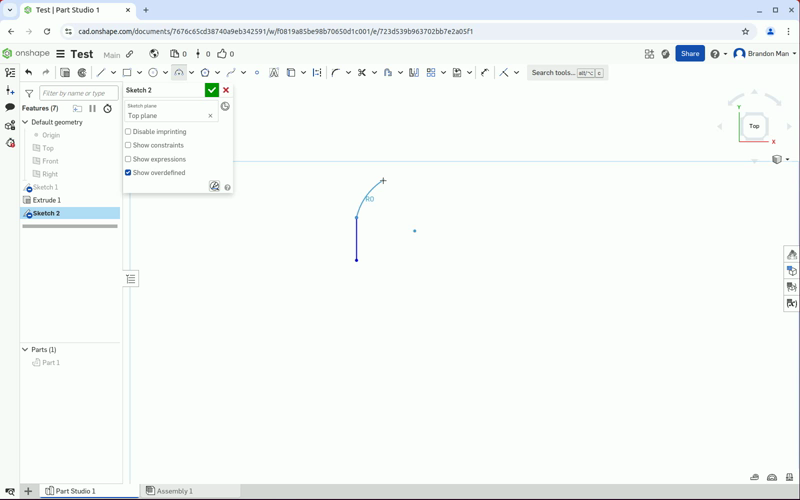
scroll(-6)
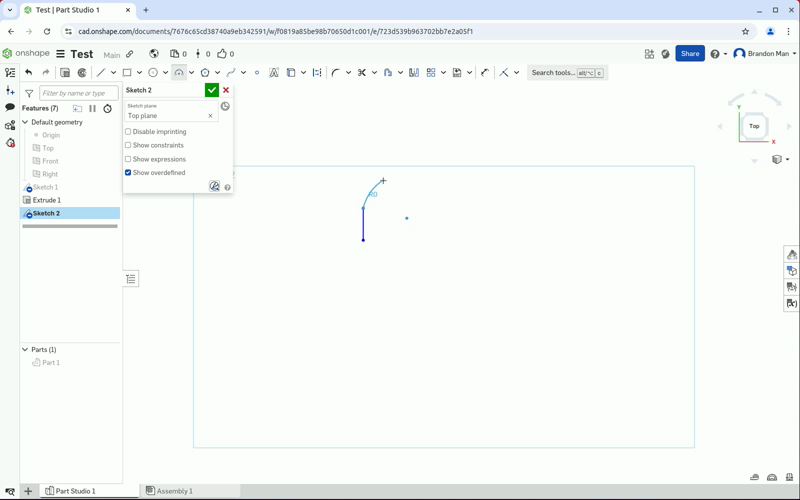
scroll(-6)
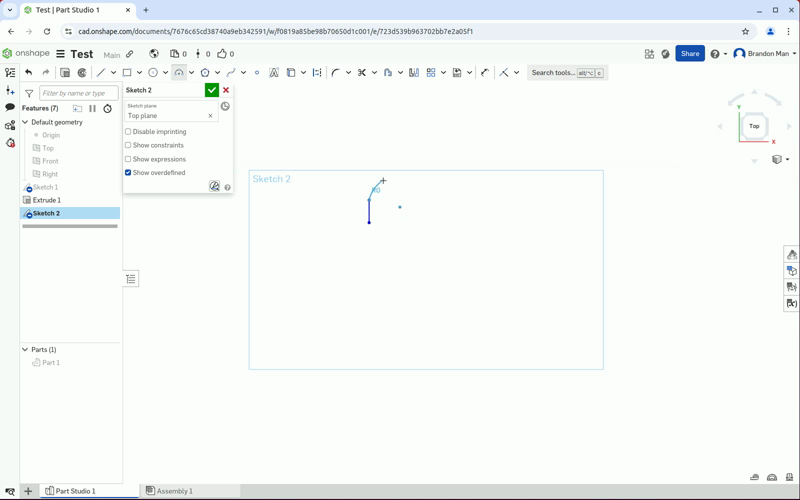
scroll(-6)
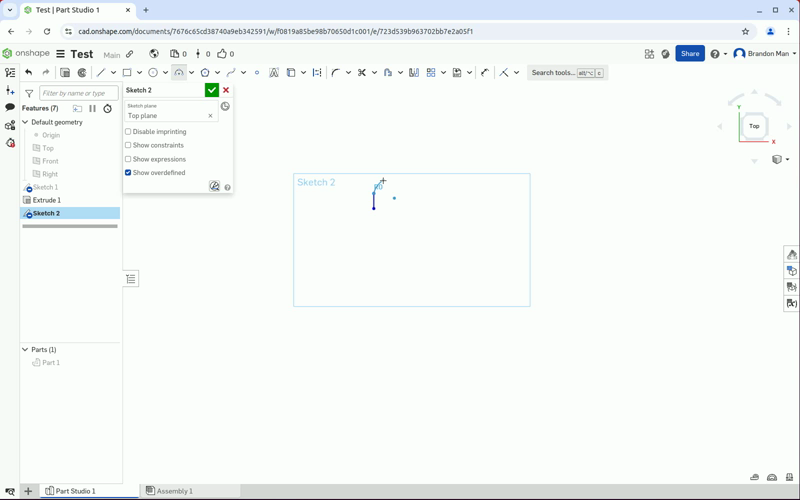
scroll(-6)
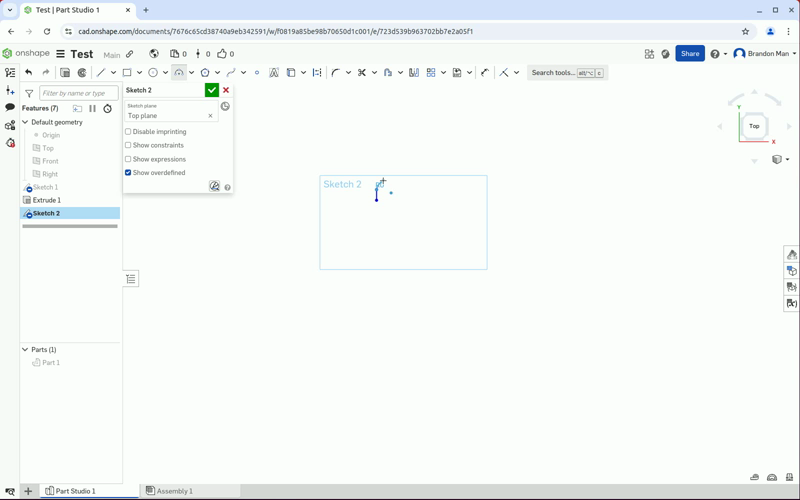
scroll(-6)
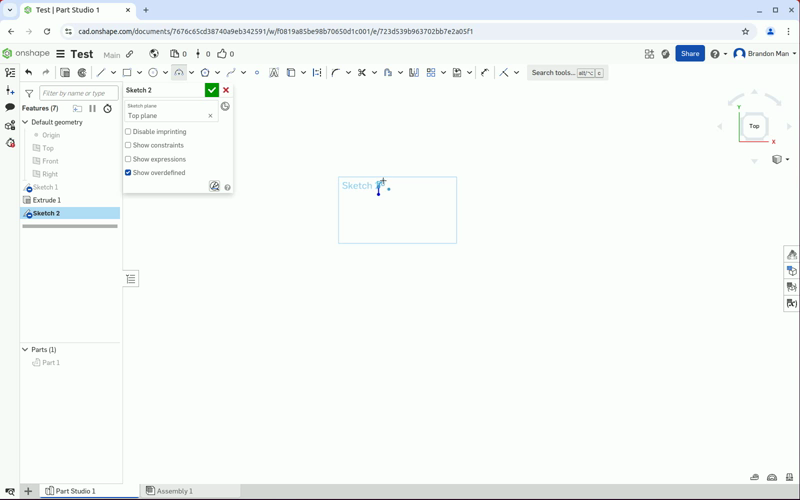
scroll(-6)
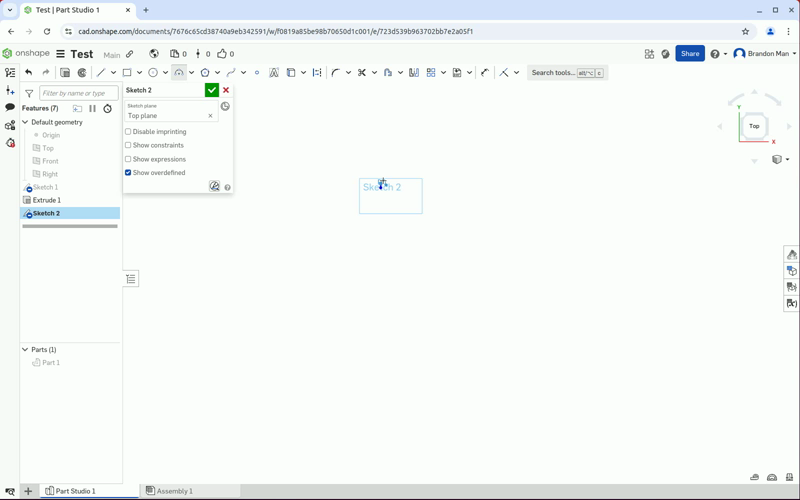
mouse_move(372, 176)
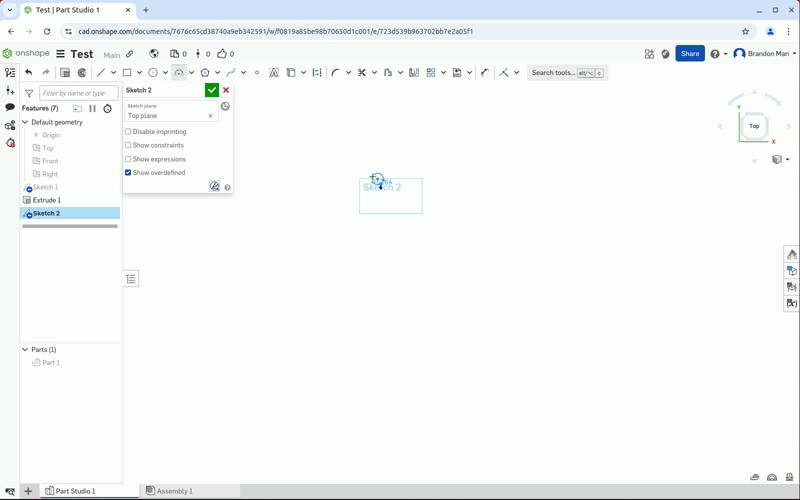
scroll(6)
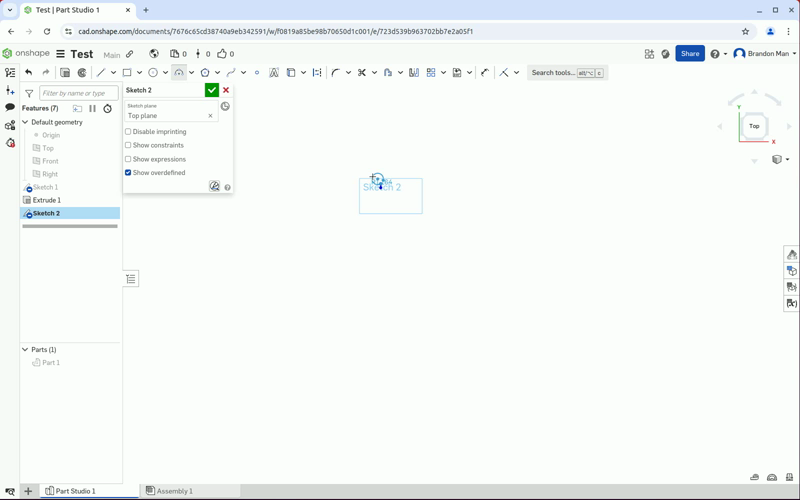
scroll(6)
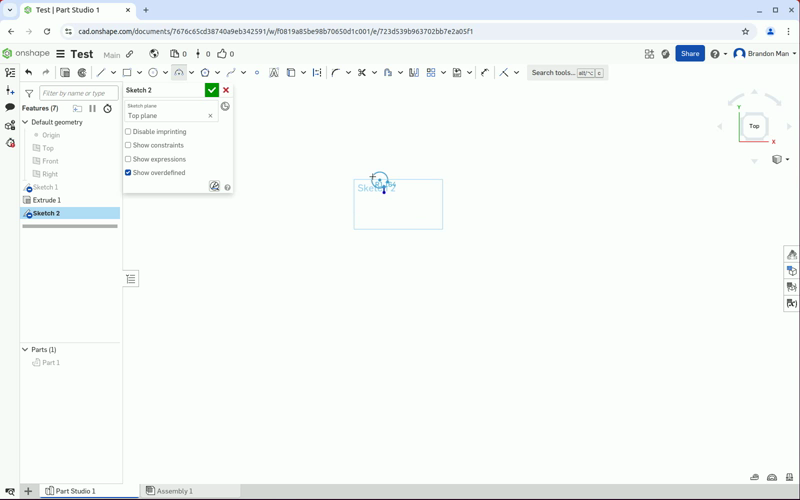
scroll(6)
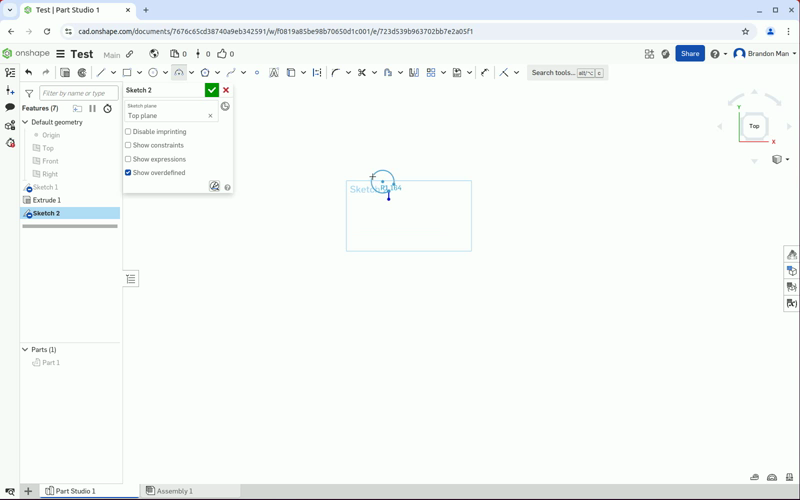
scroll(6)
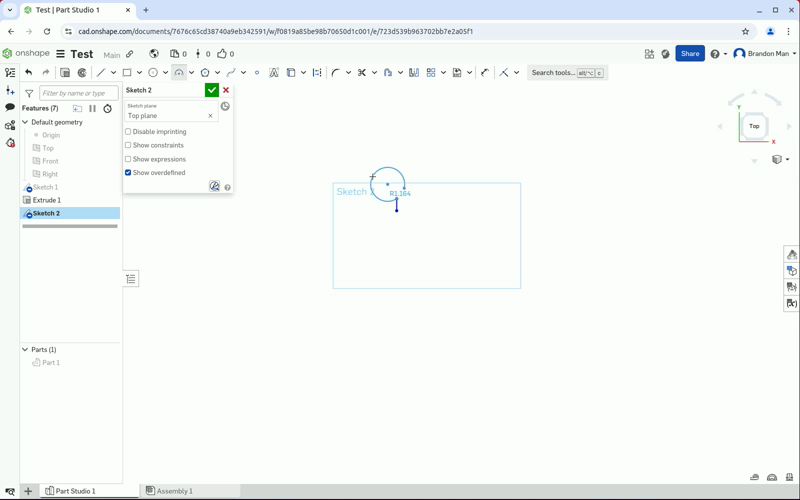
scroll(6)
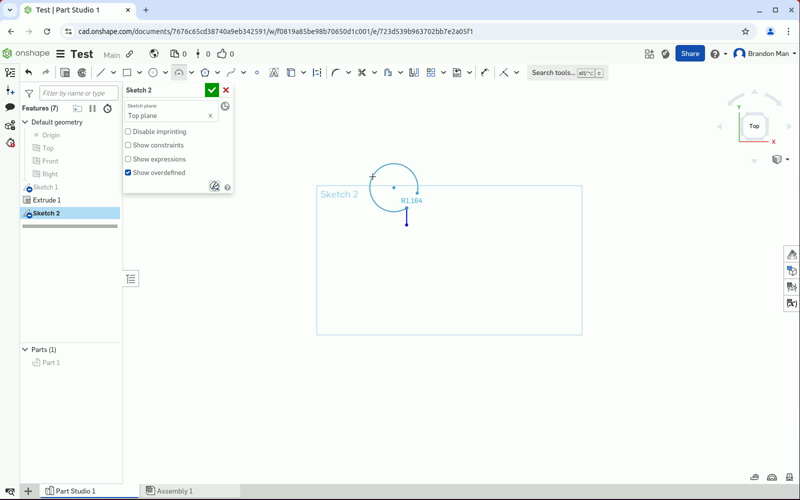
scroll(6)
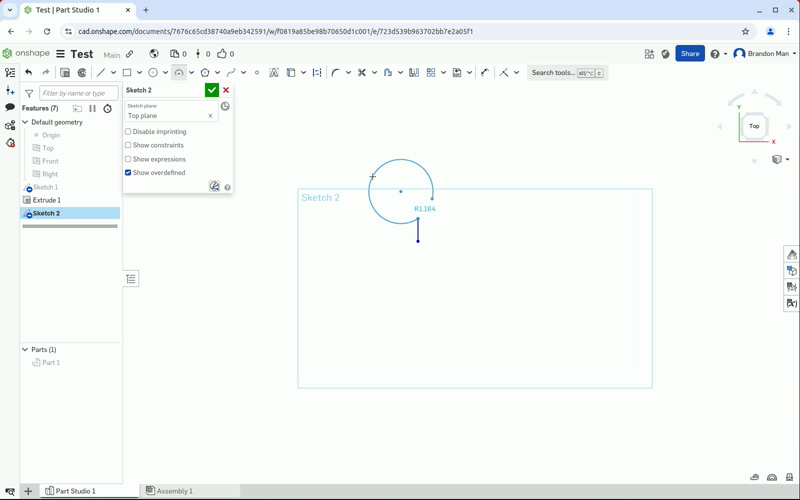
scroll(6)
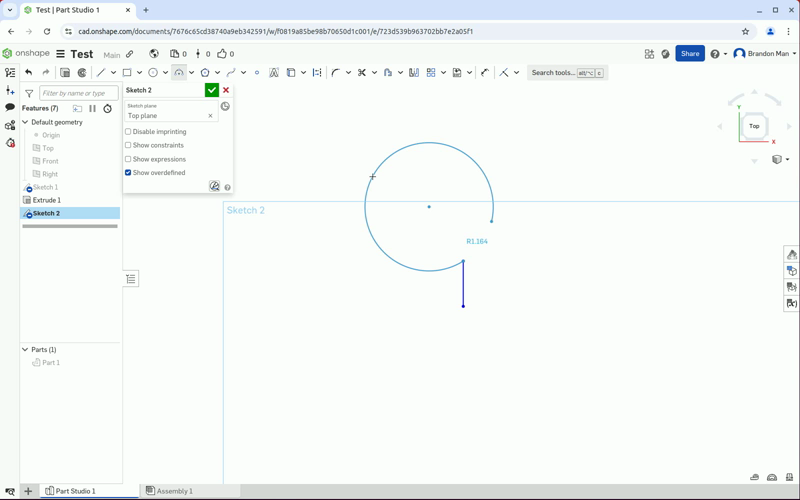
click(372, 176)
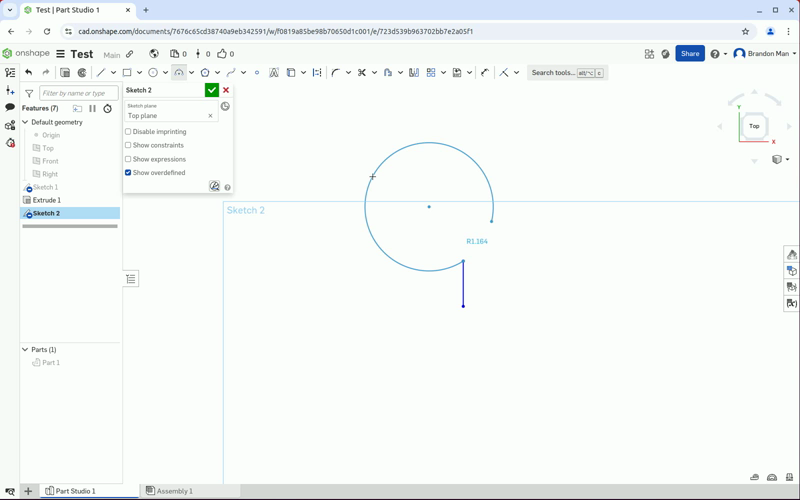
scroll(-6)
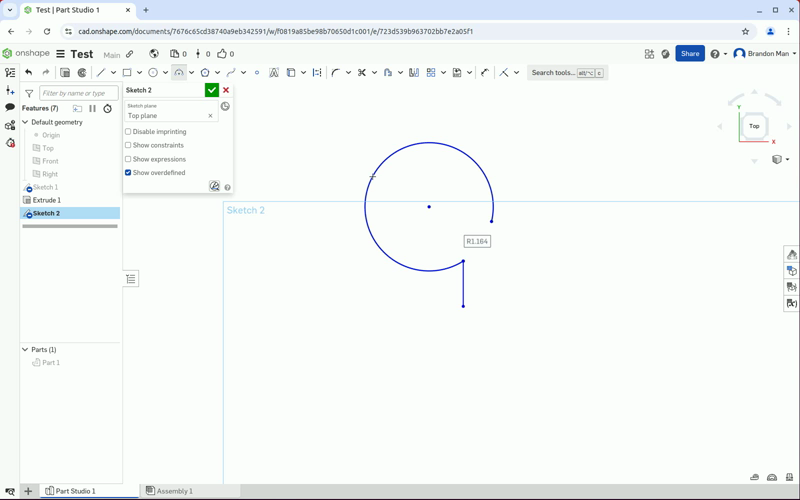
scroll(-6)
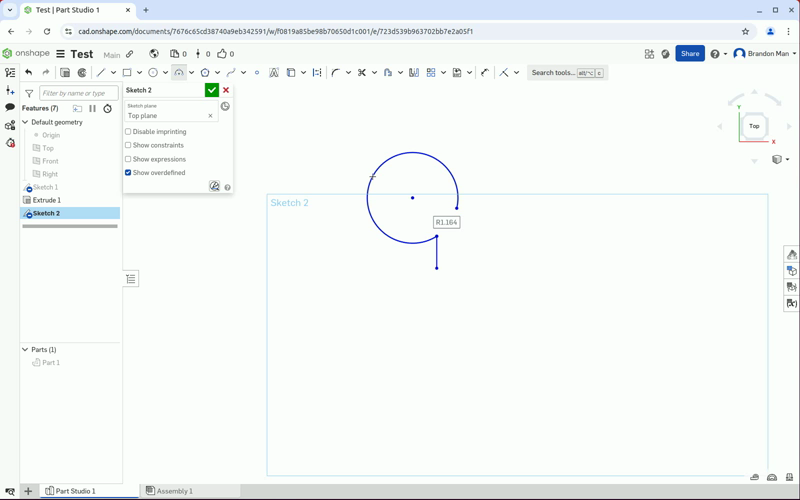
scroll(-6)
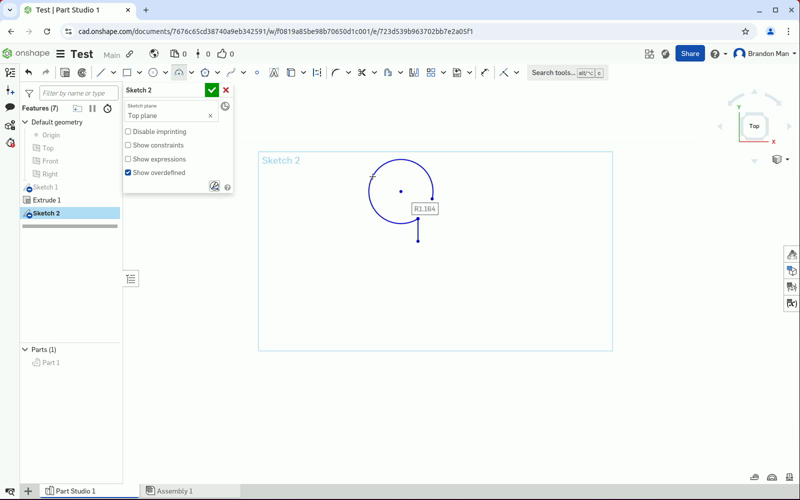
scroll(-6)
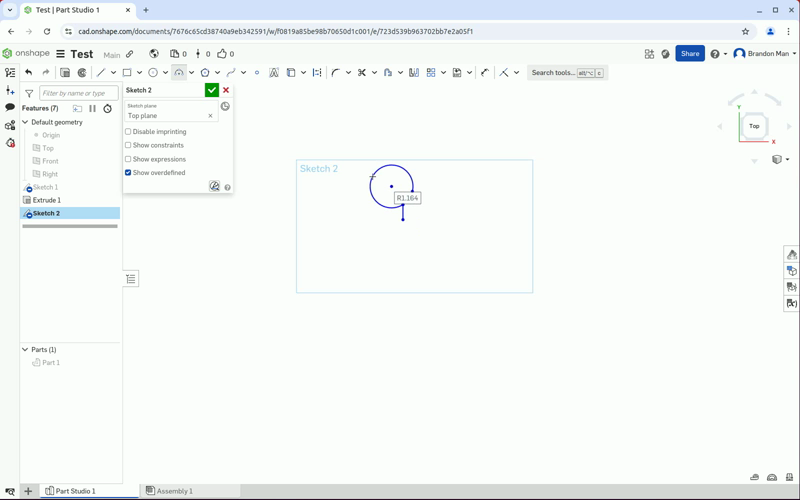
scroll(-6)
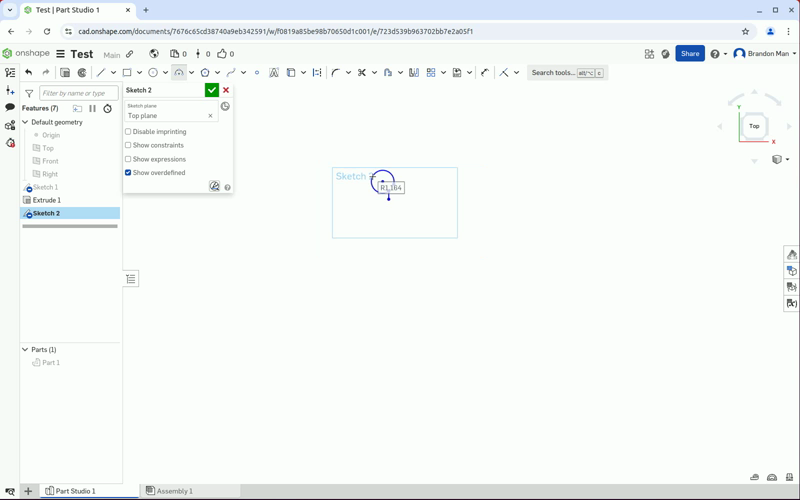
scroll(-6)
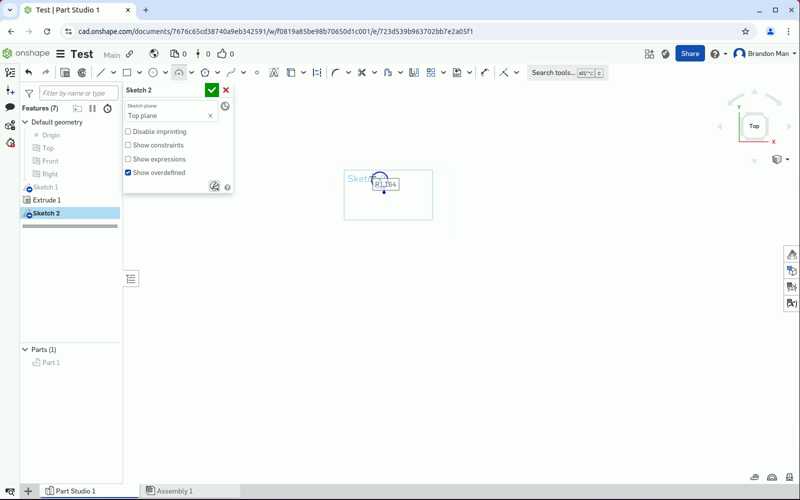
scroll(-6)
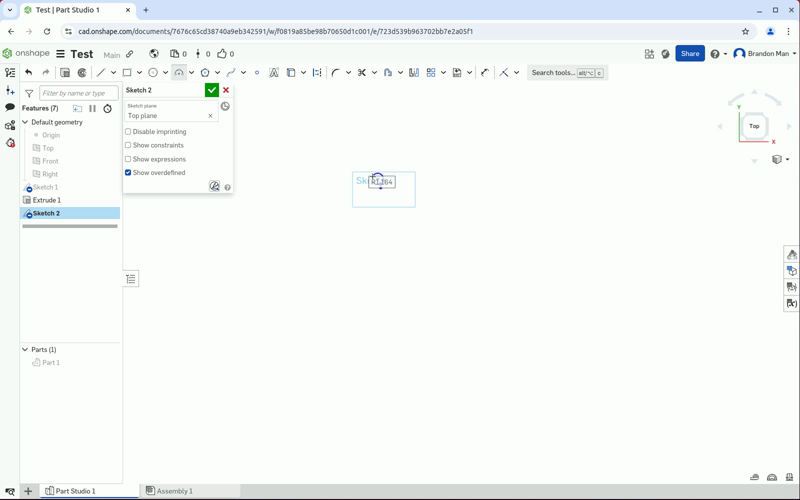
key_up(shift)
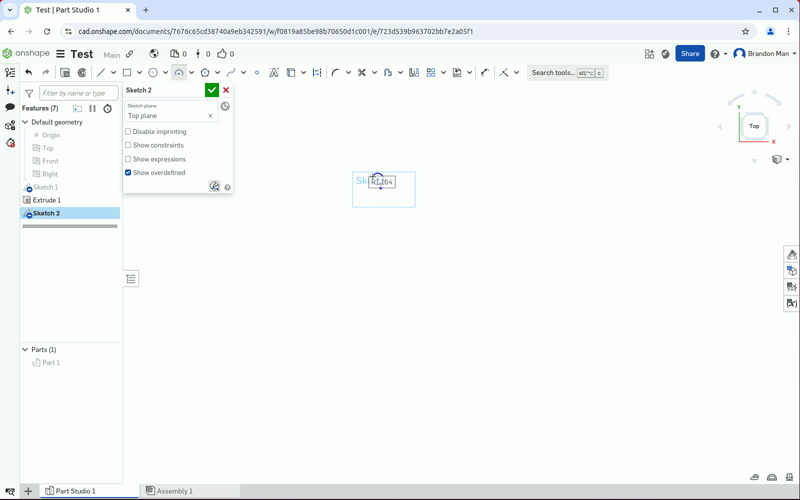
key(esc)
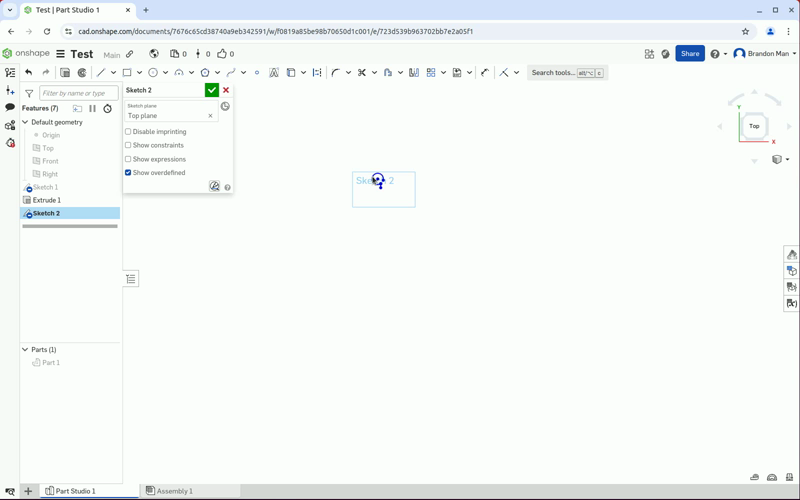
key(l)
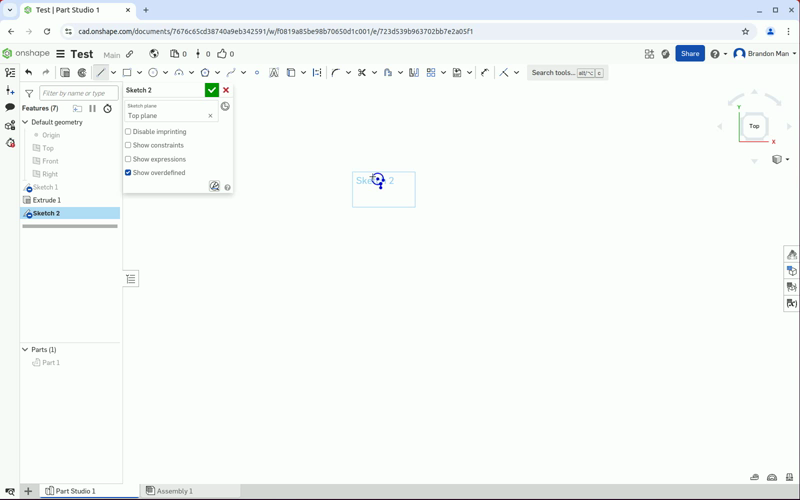
mouse_move(383, 180)
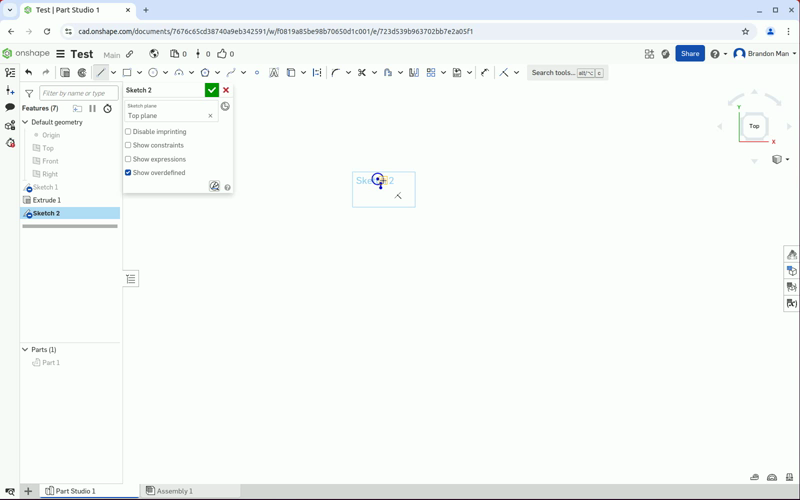
scroll(6)
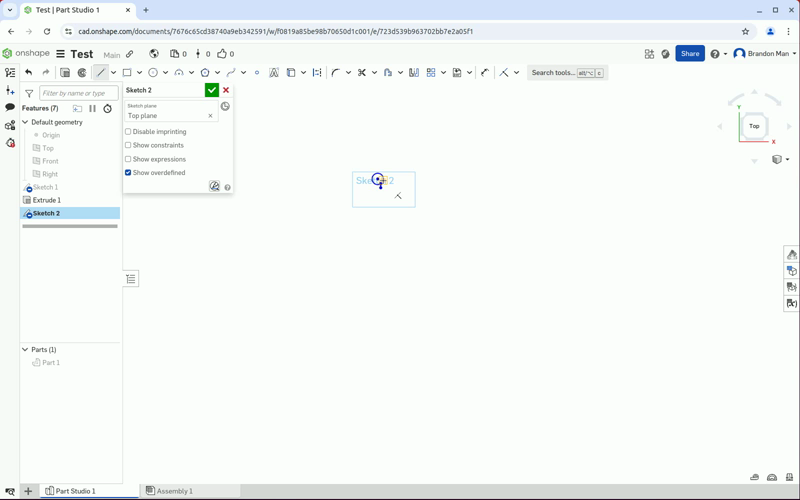
scroll(6)
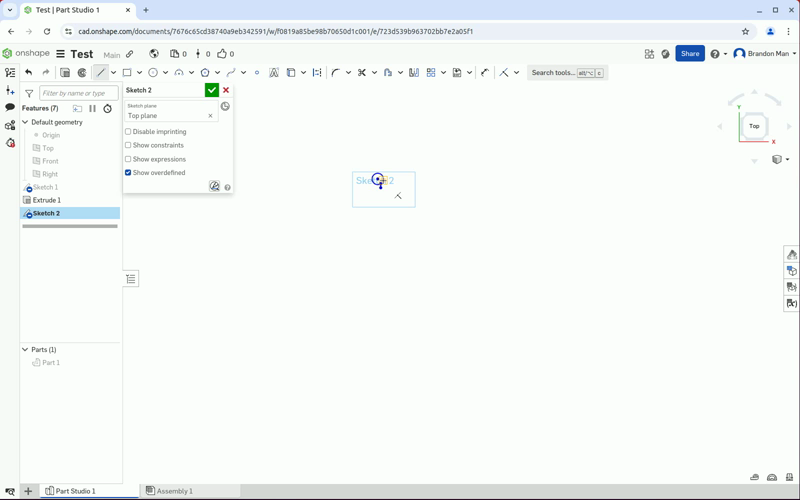
scroll(6)
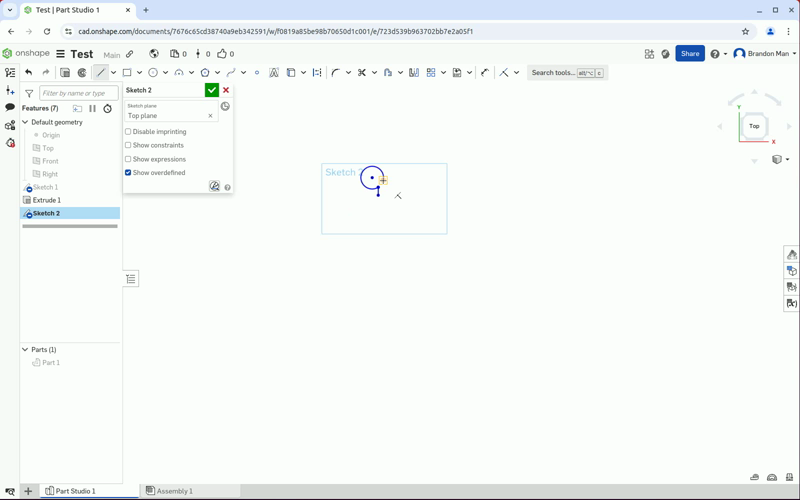
scroll(6)
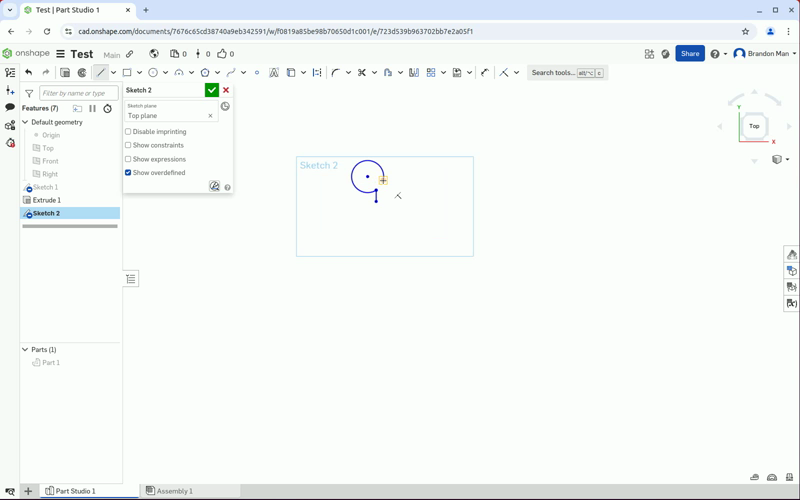
scroll(6)
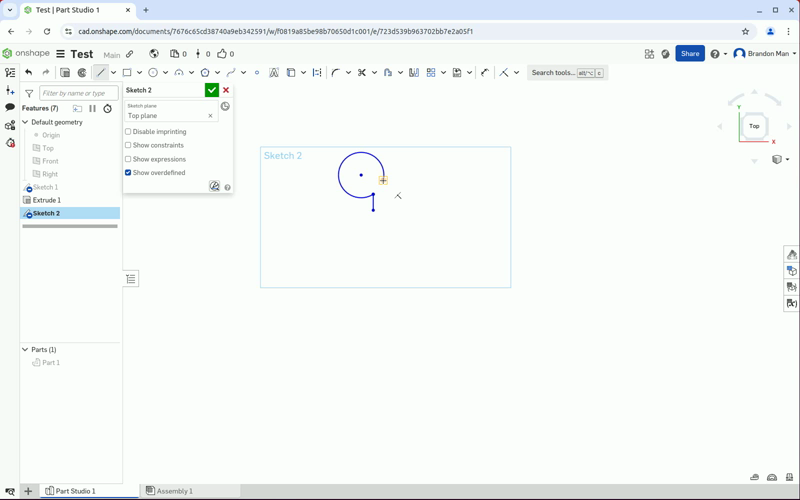
scroll(6)
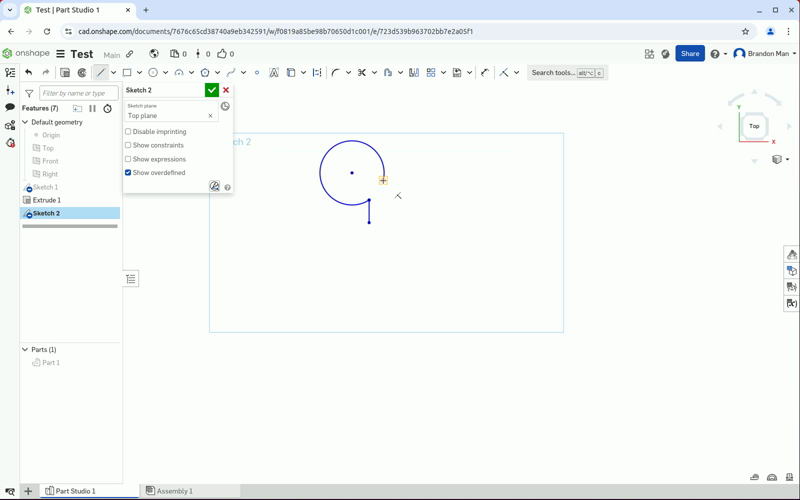
scroll(6)
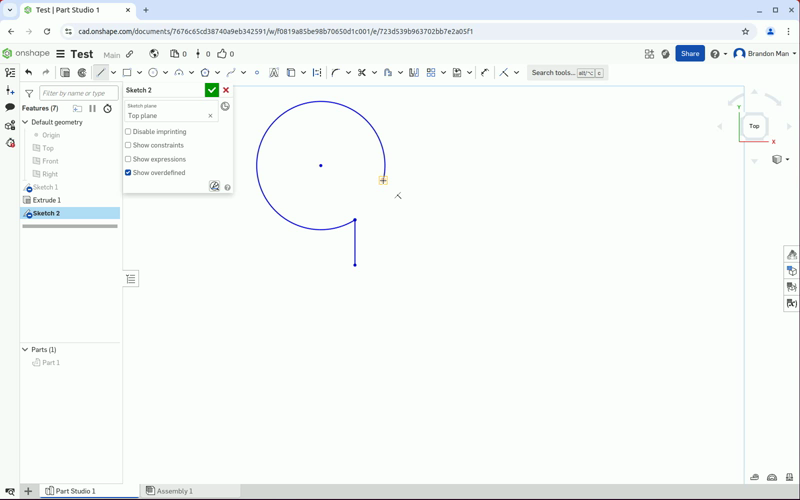
click(383, 180)
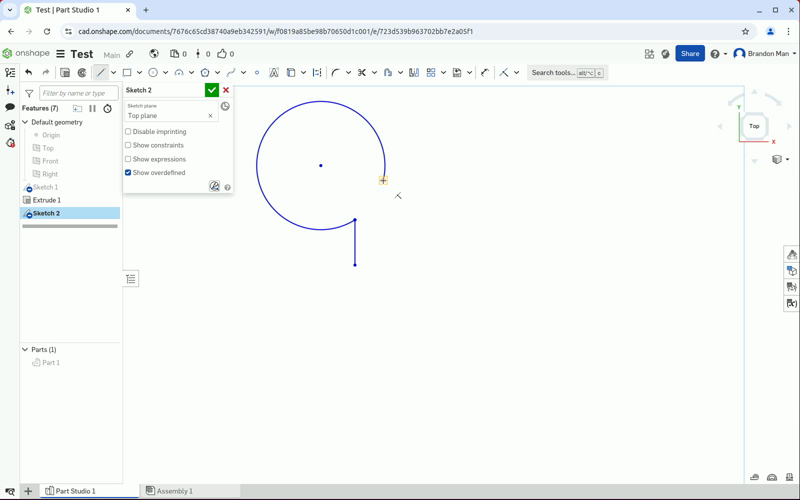
scroll(-6)
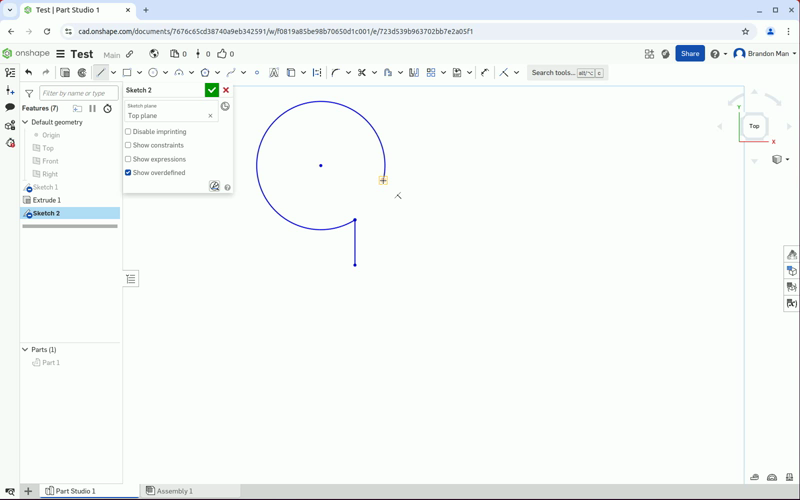
scroll(-6)
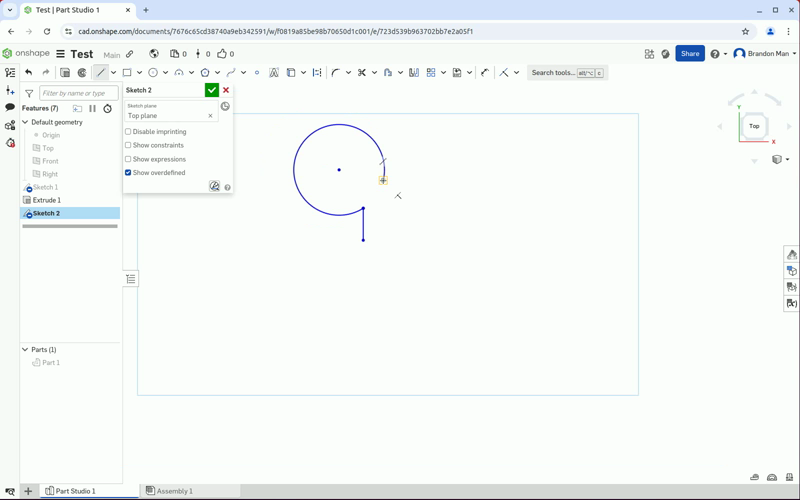
scroll(-6)
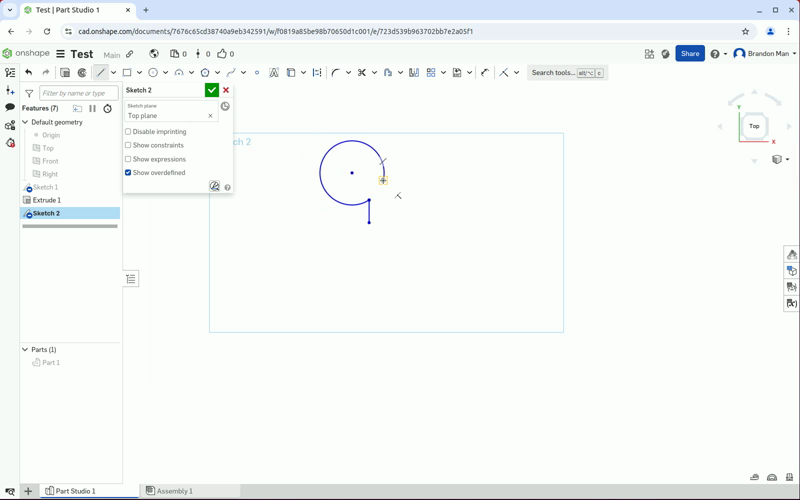
scroll(-6)
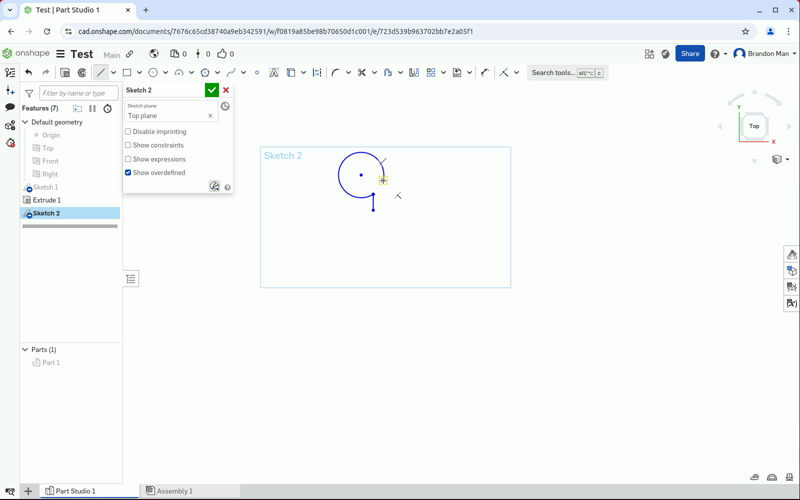
scroll(-6)
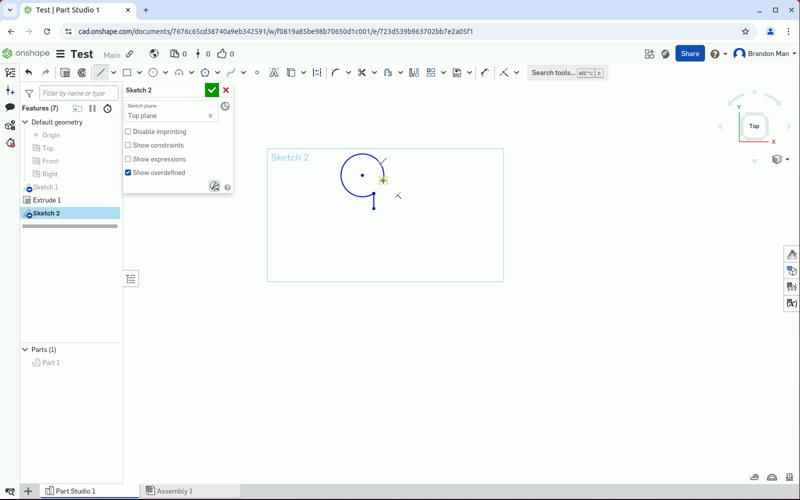
scroll(-6)
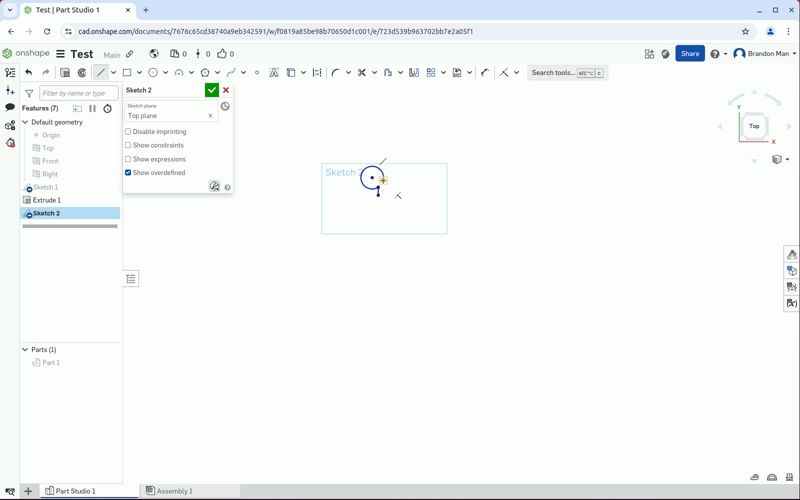
scroll(-6)
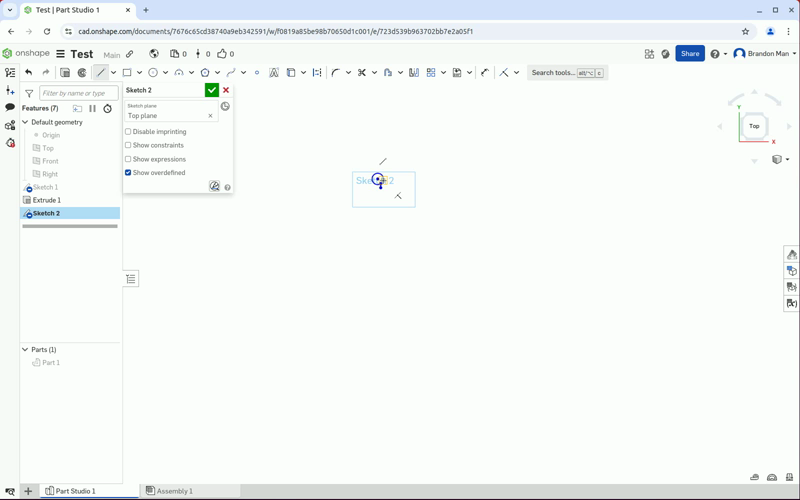
key_down(shift)
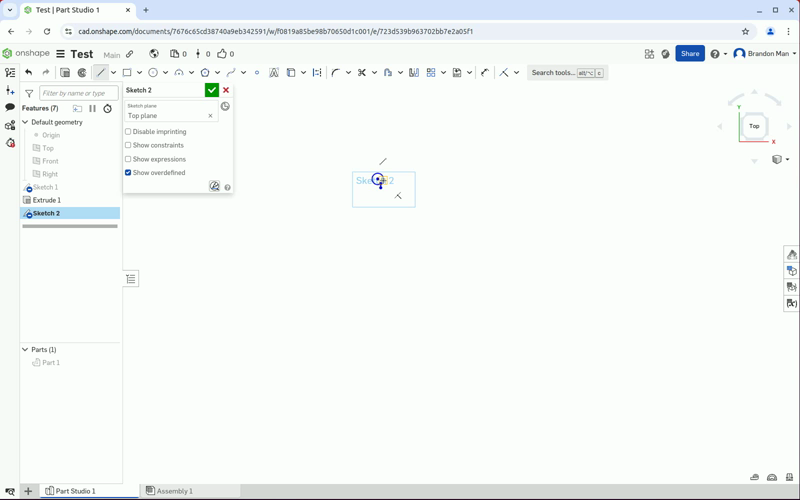
mouse_move(413, 180)
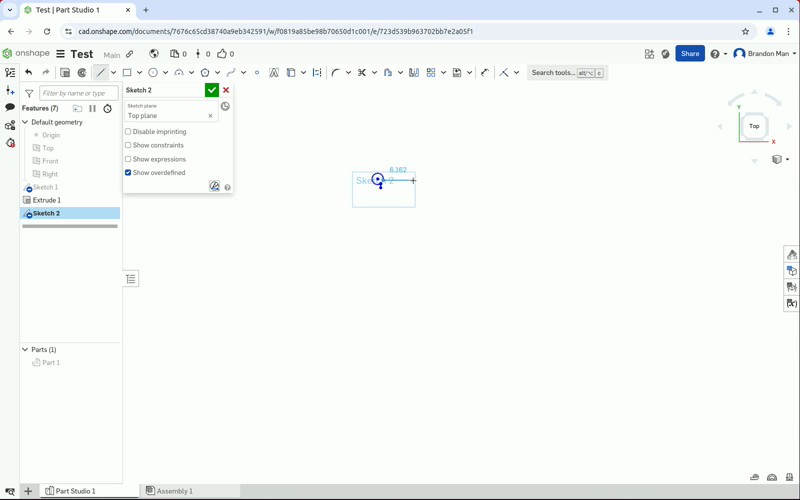
mouse_move(387, 180)
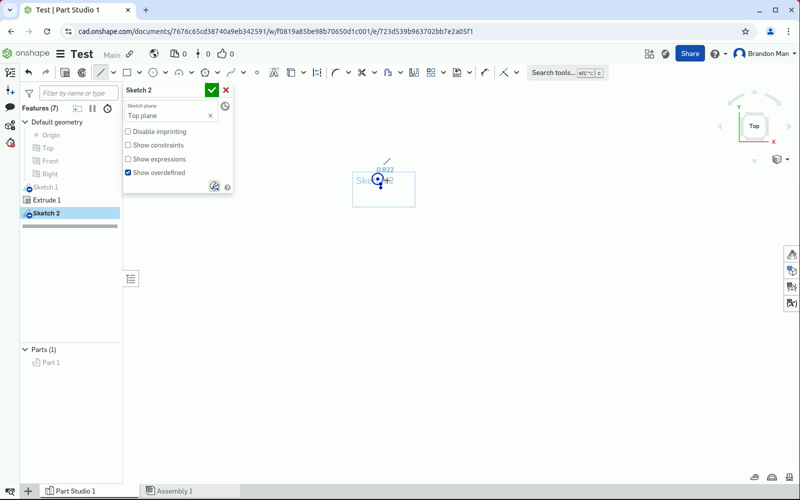
scroll(6)
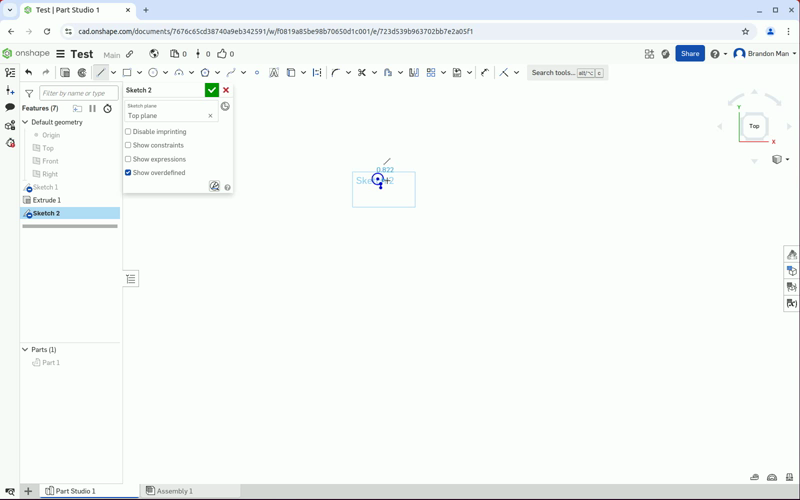
scroll(6)
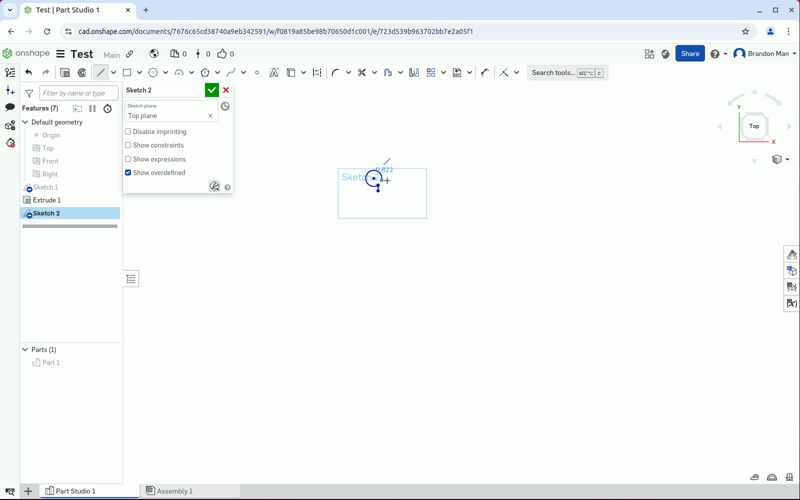
scroll(6)
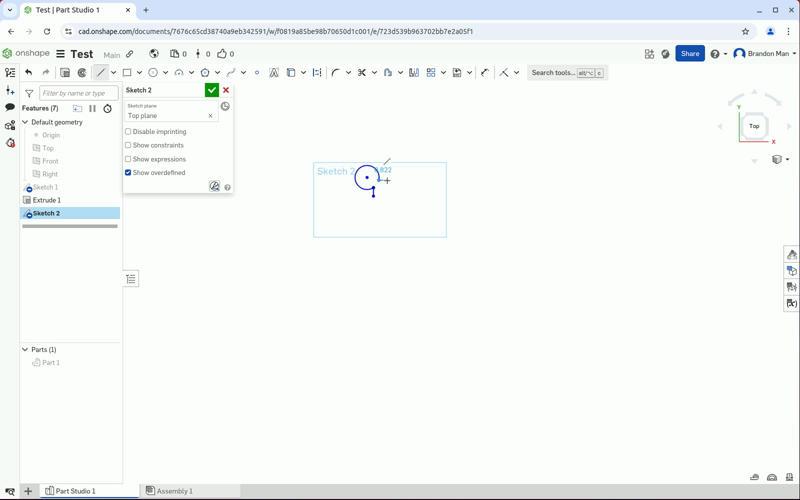
scroll(6)
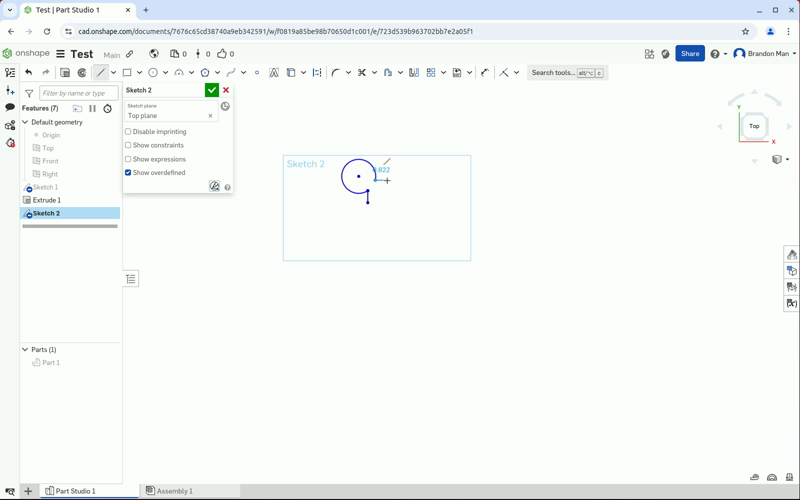
scroll(6)
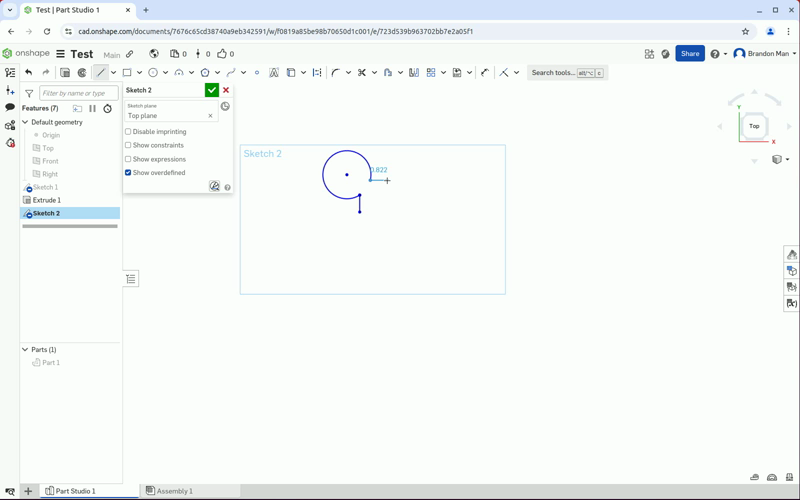
scroll(6)
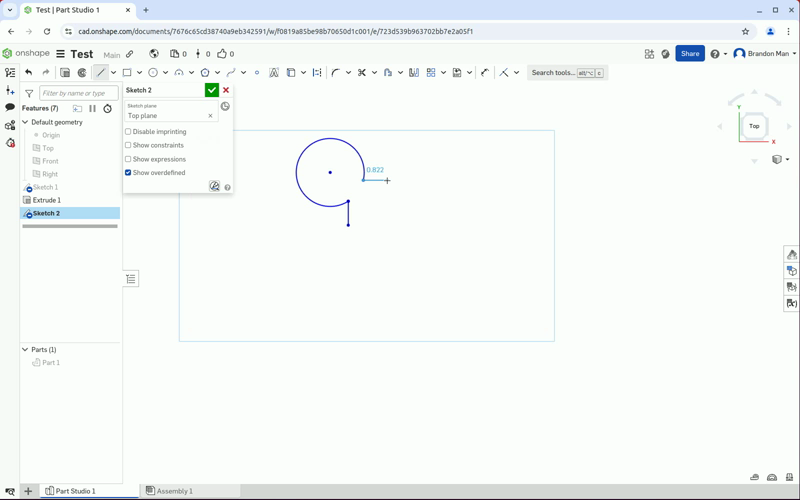
scroll(6)
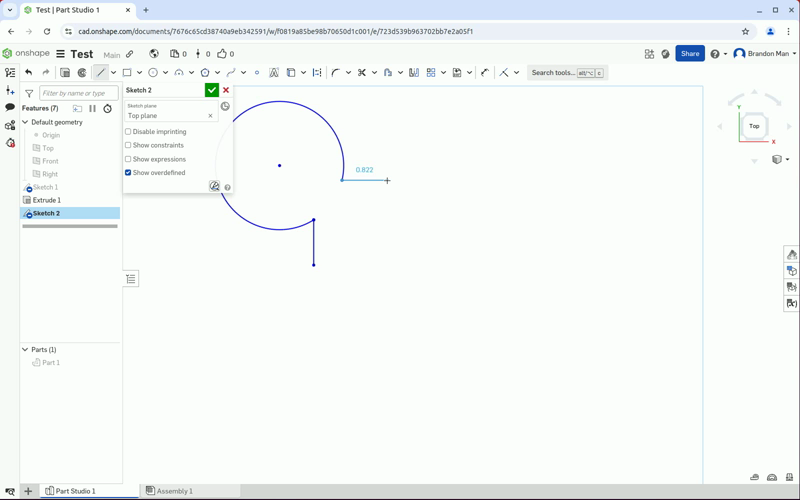
click(387, 180)
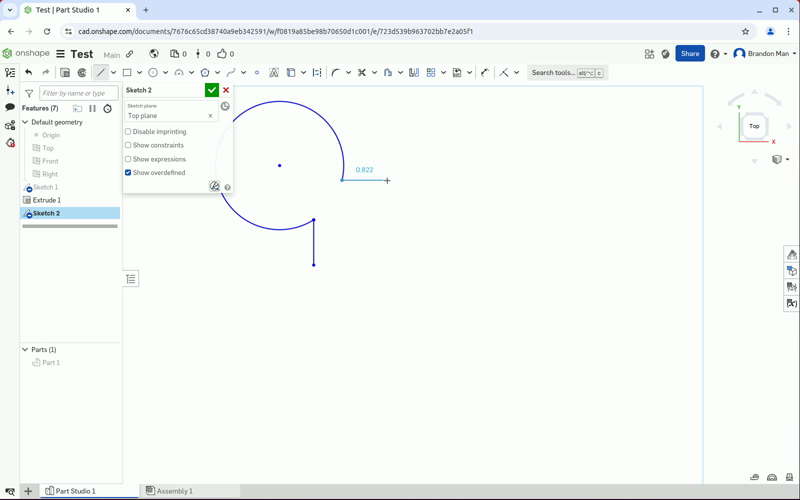
scroll(-6)
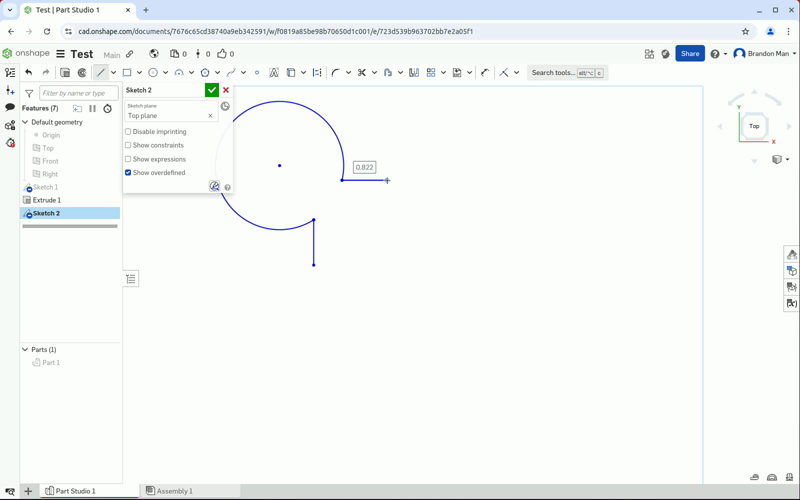
scroll(-6)
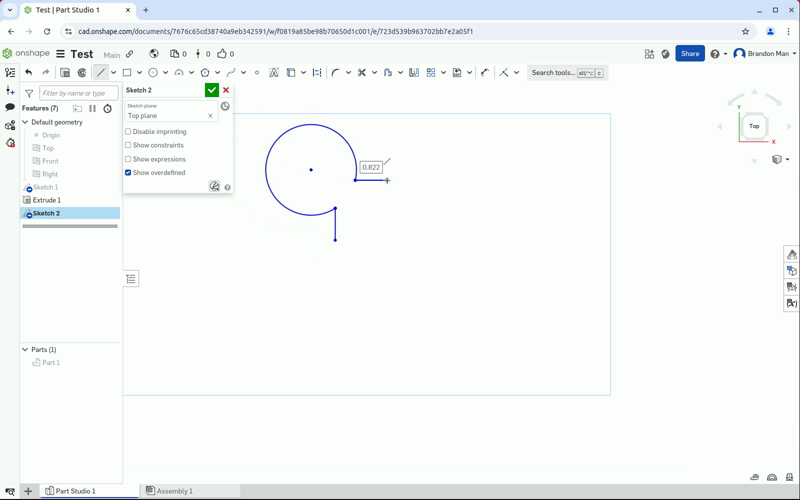
scroll(-6)
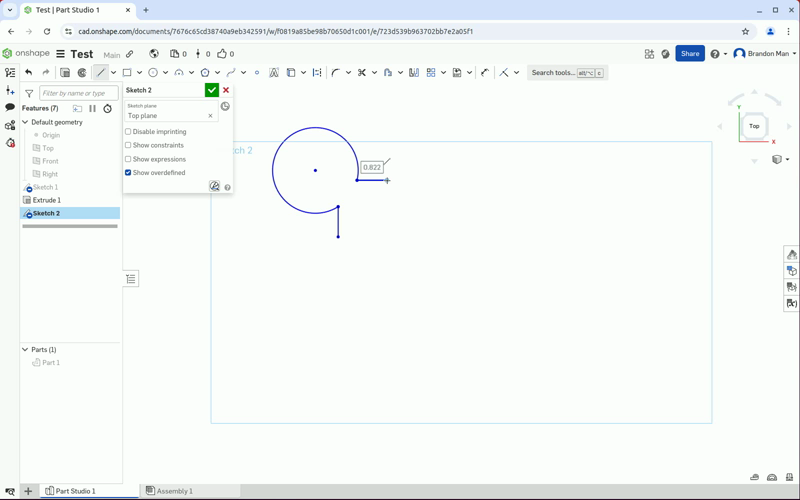
scroll(-6)
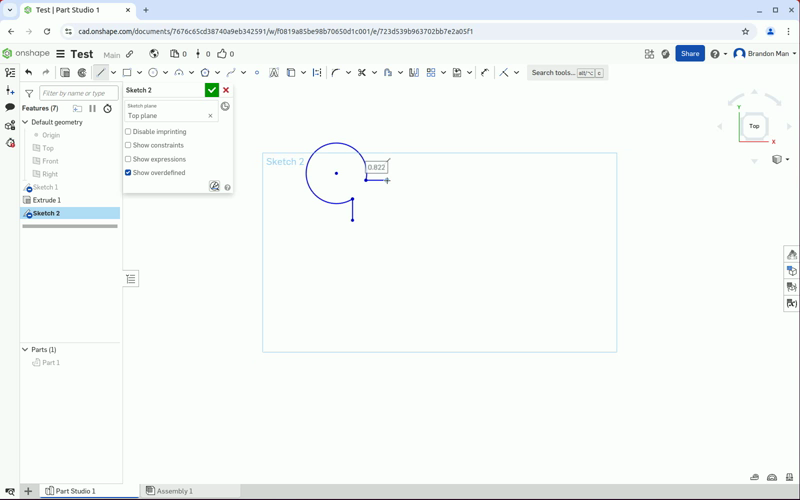
scroll(-6)
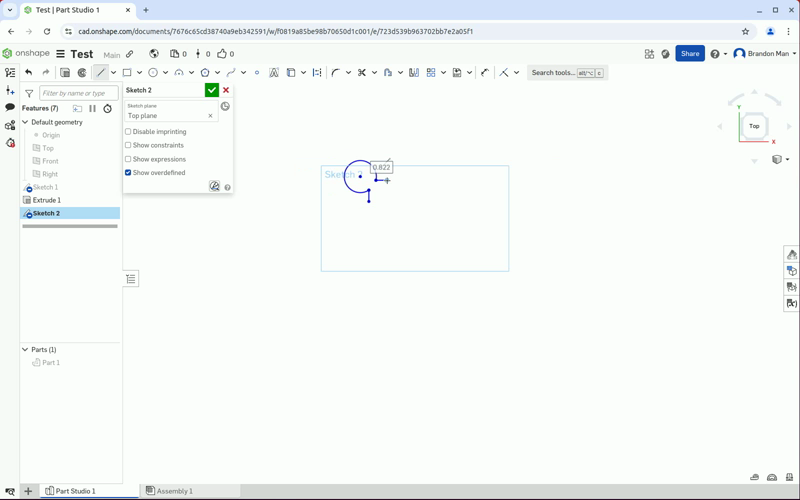
scroll(-6)
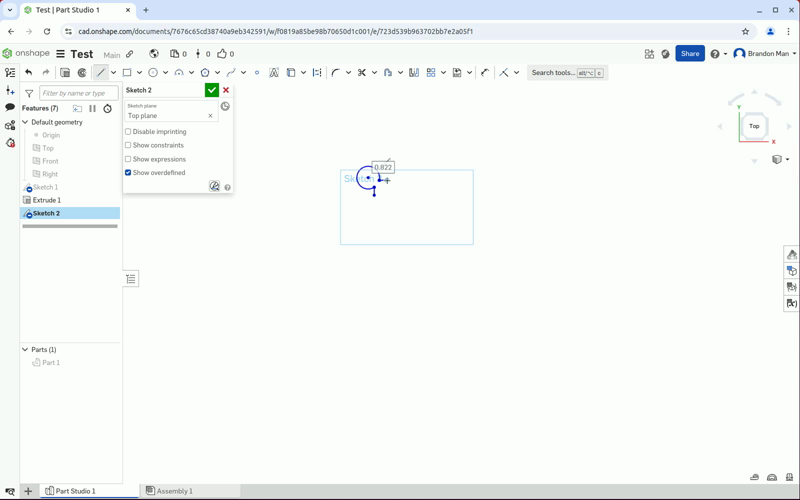
scroll(-6)
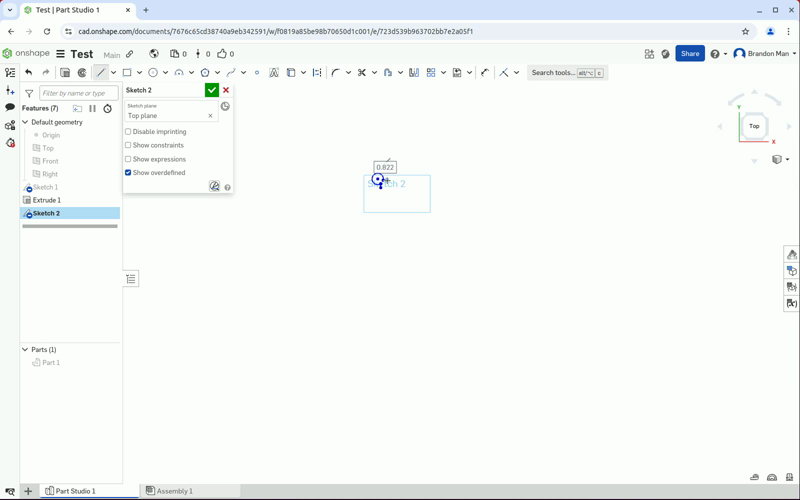
key_up(shift)
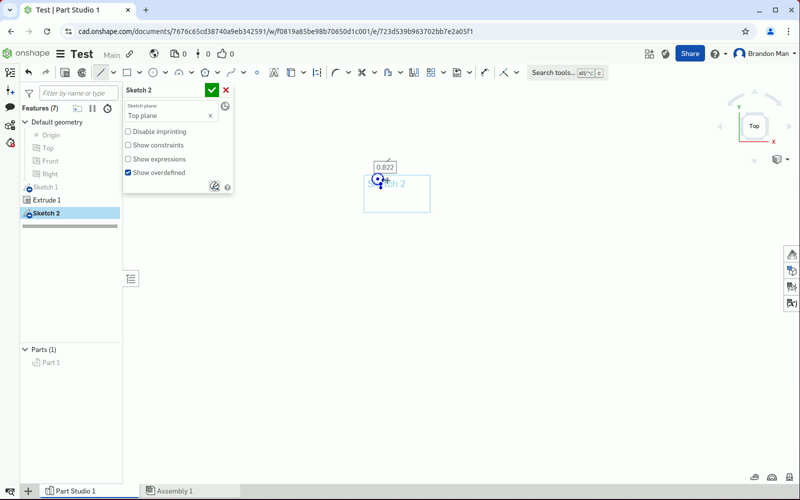
key(esc)
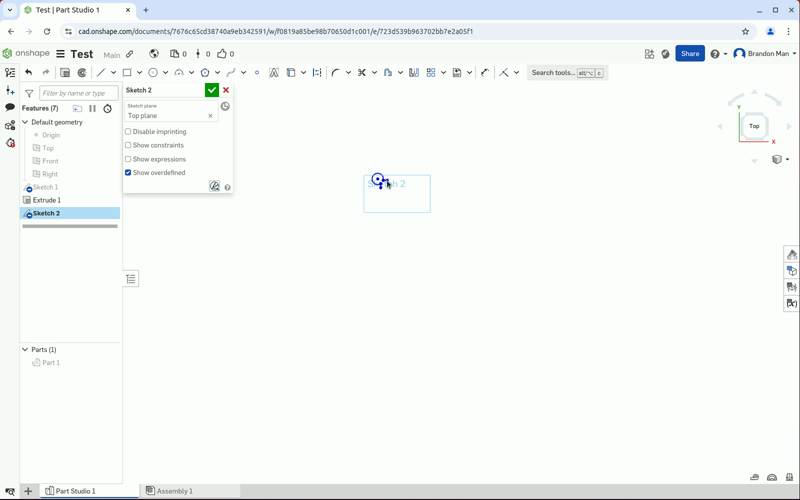
key(a)
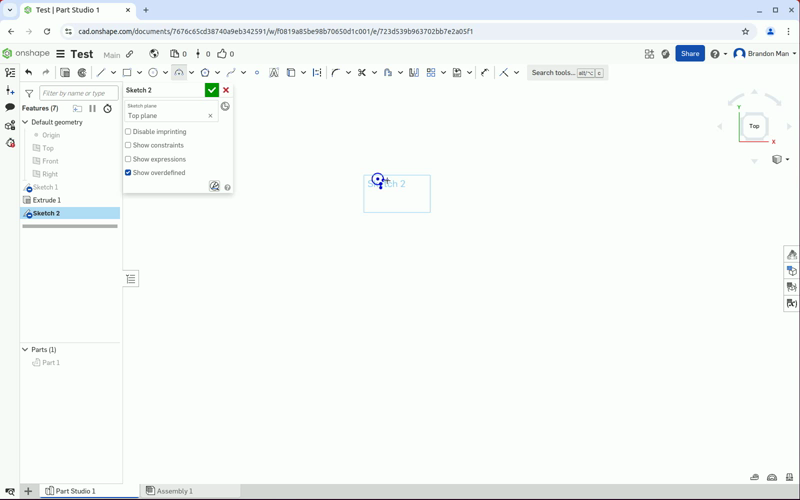
mouse_move(387, 180)
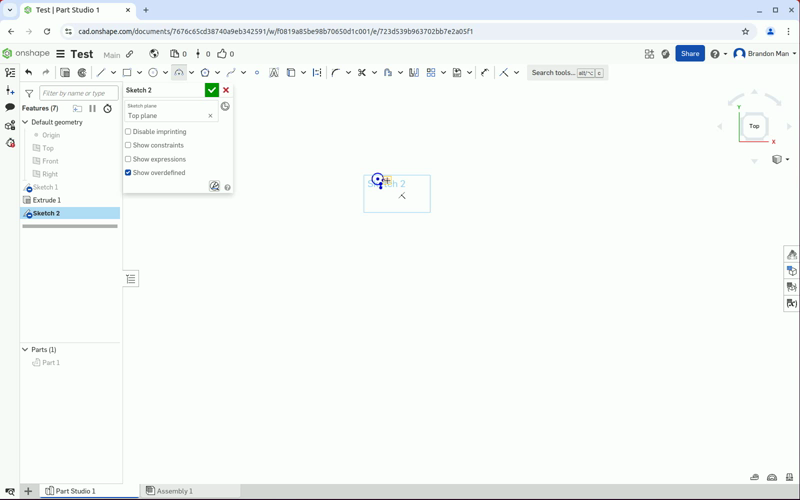
scroll(6)
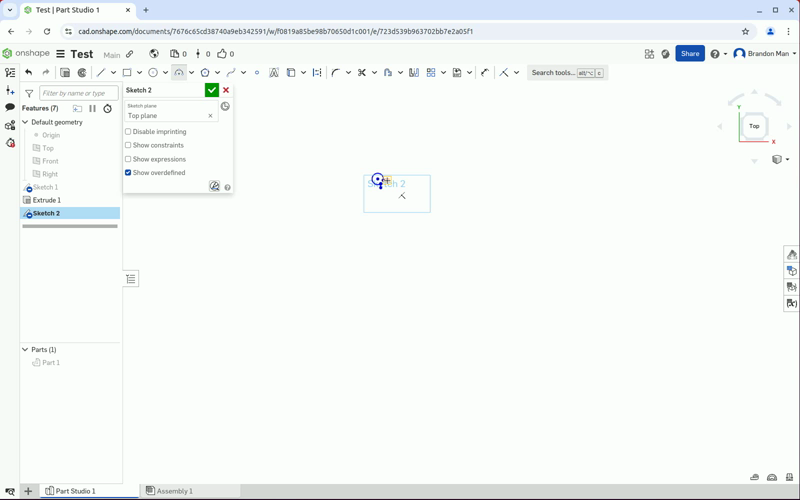
scroll(6)
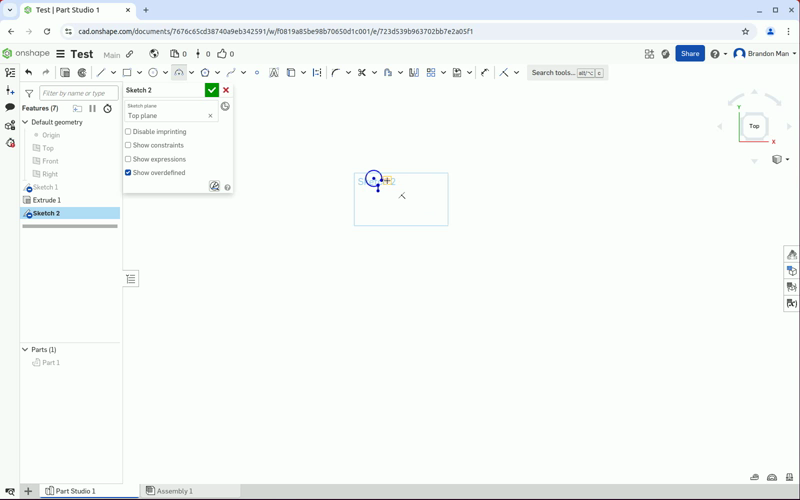
scroll(6)
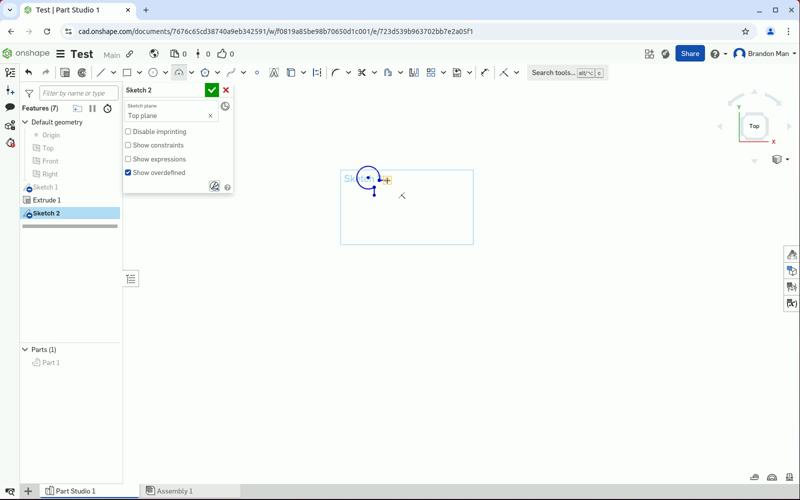
scroll(6)
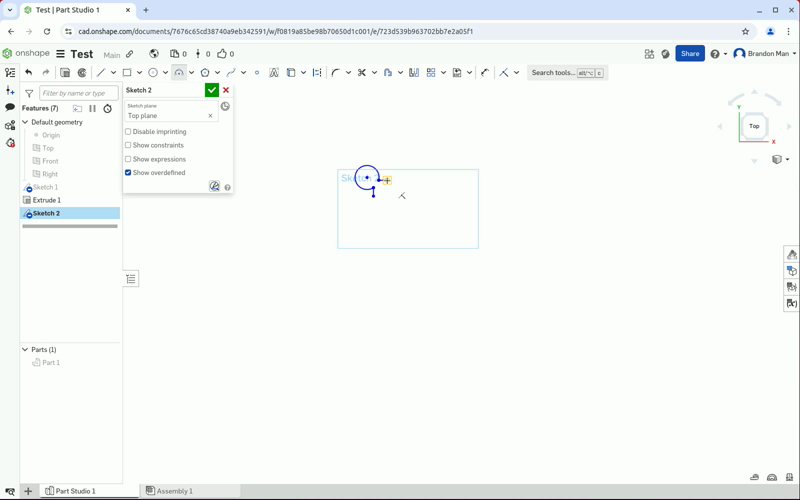
scroll(6)
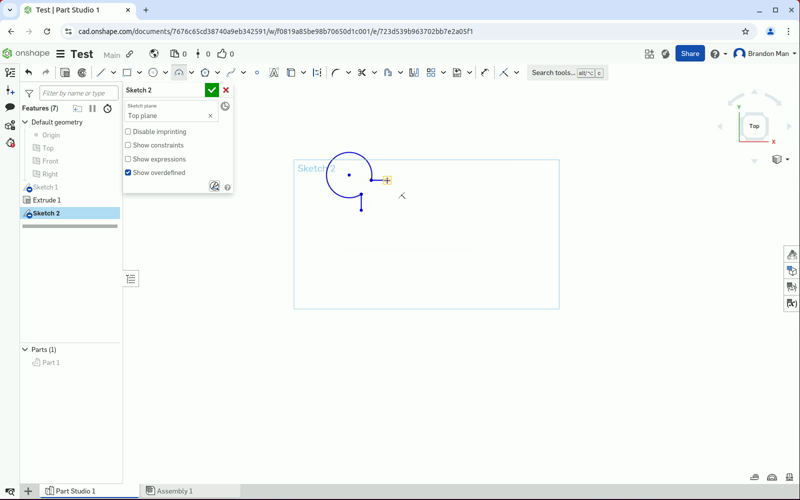
scroll(6)
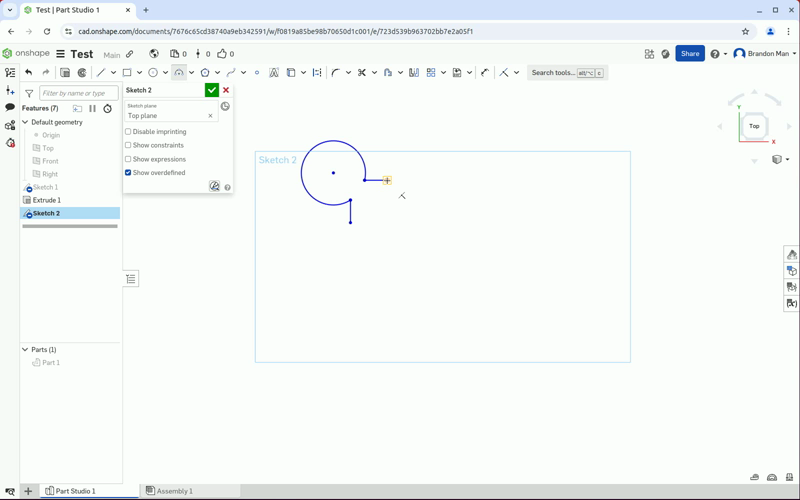
scroll(6)
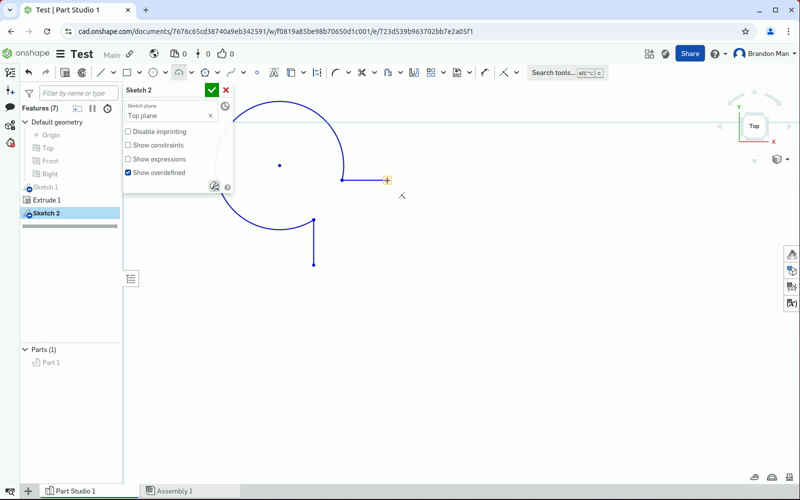
click(387, 180)
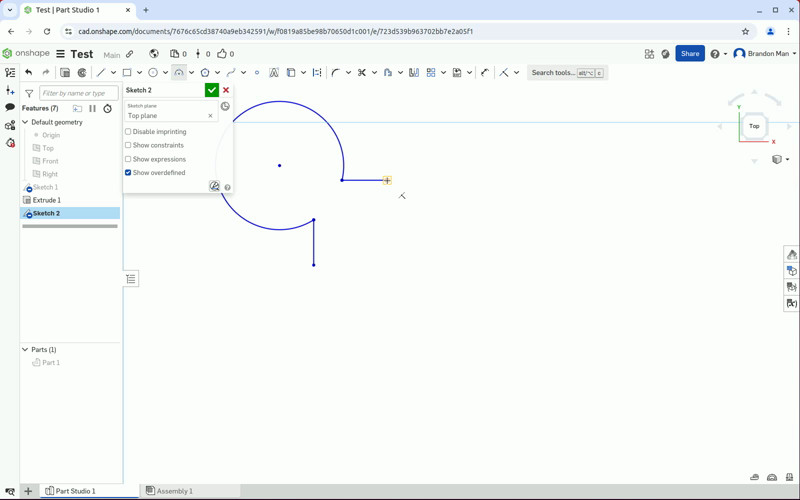
scroll(-6)
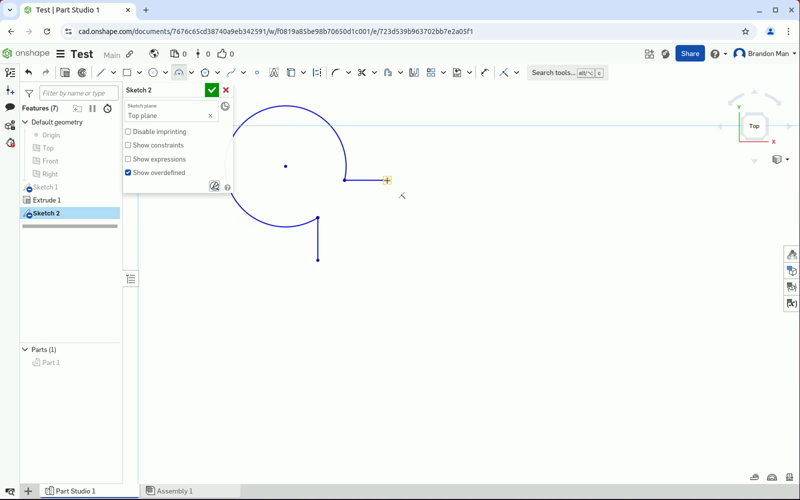
scroll(-6)
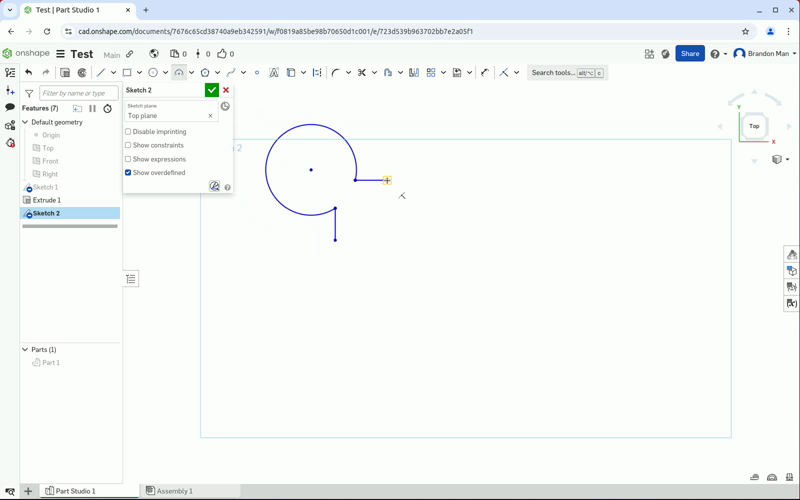
scroll(-6)
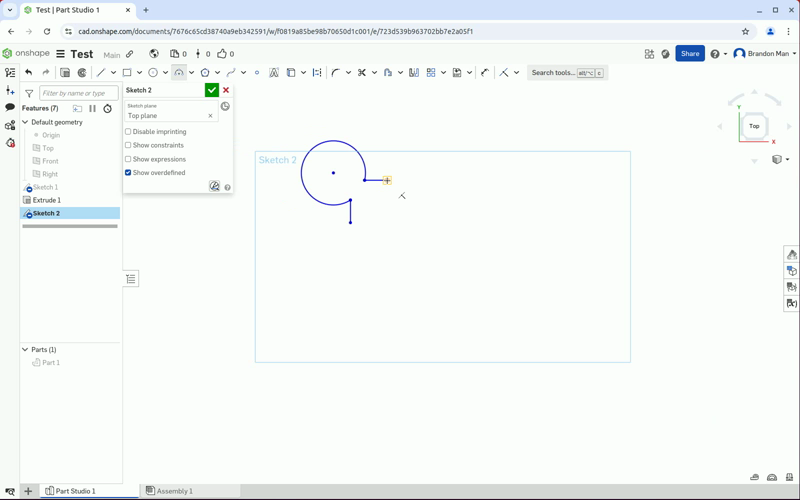
scroll(-6)
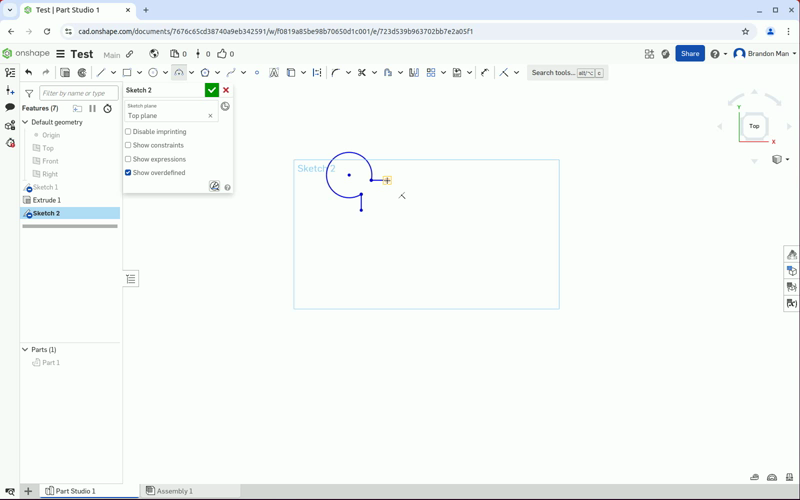
scroll(-6)
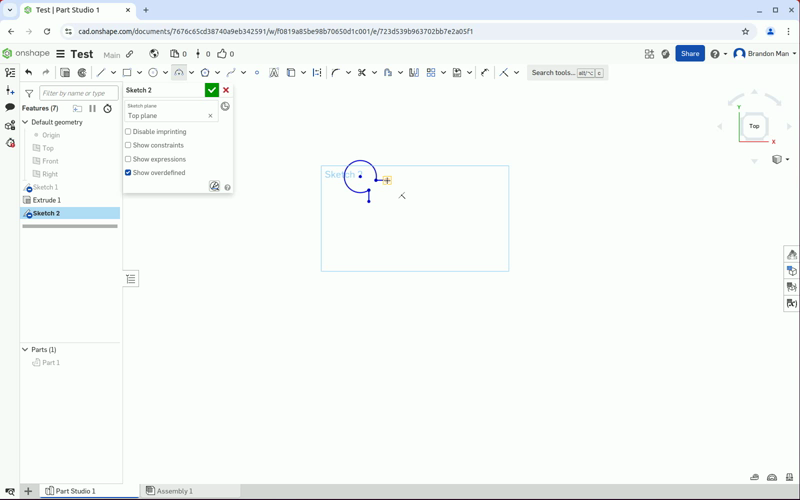
scroll(-6)
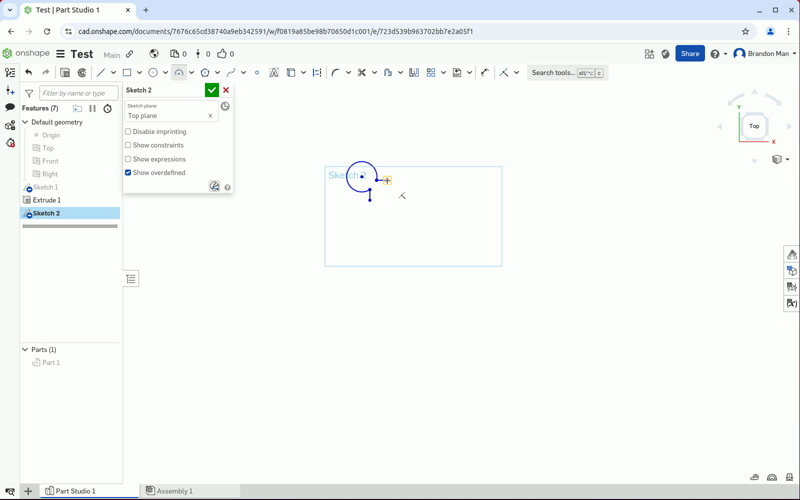
scroll(-6)
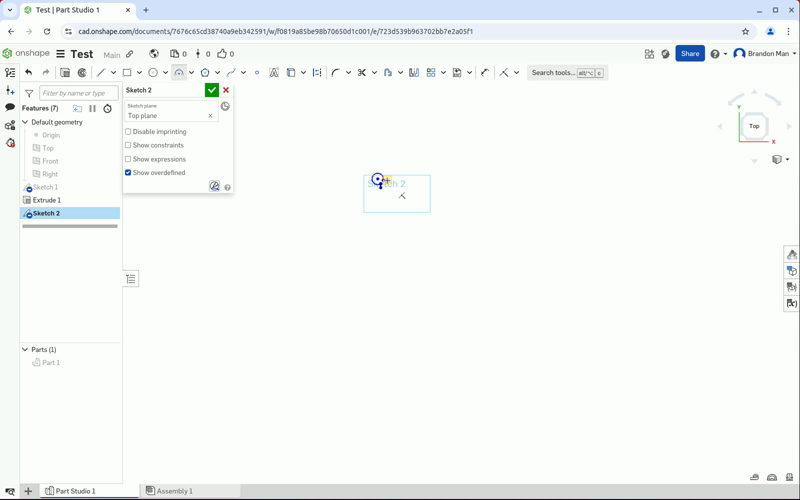
mouse_move(380, 187)
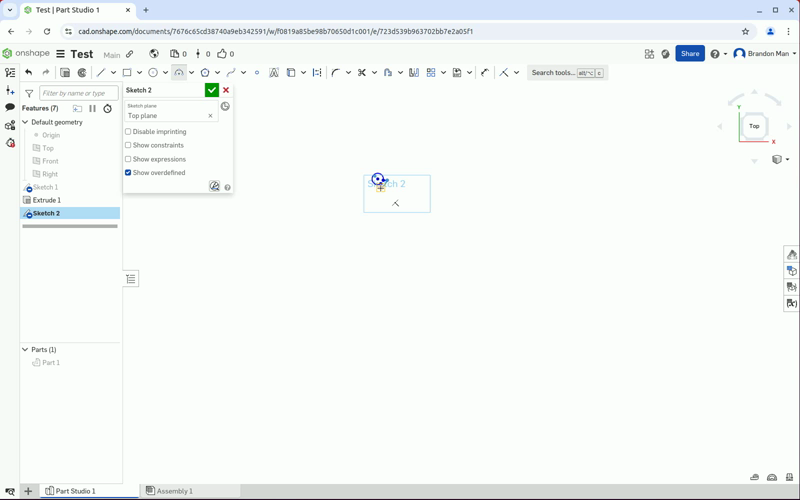
scroll(6)
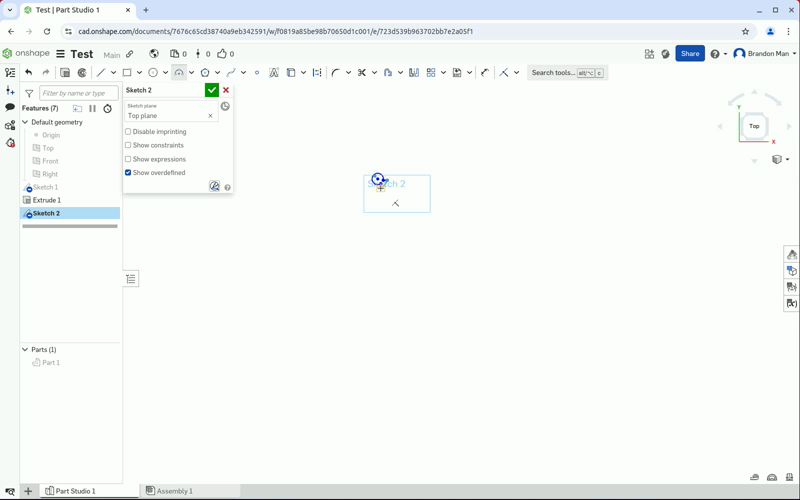
scroll(6)
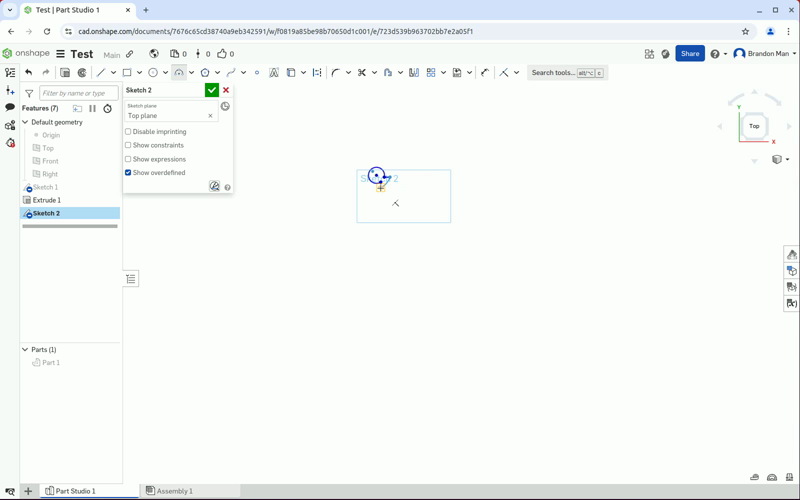
scroll(6)
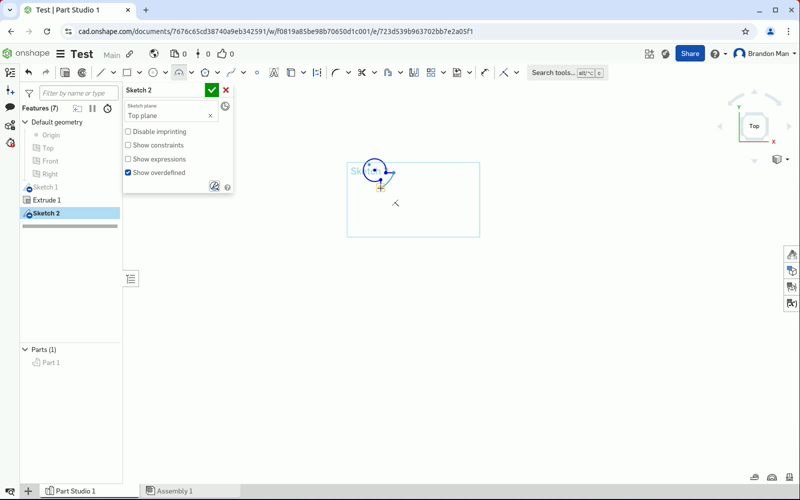
scroll(6)
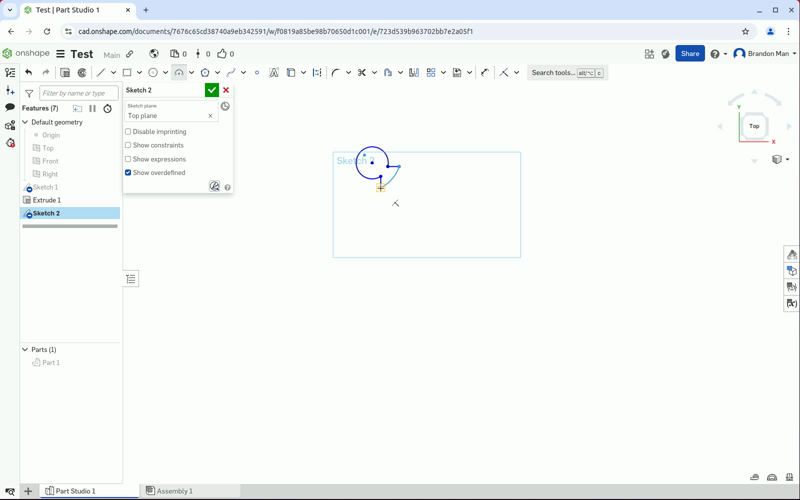
scroll(6)
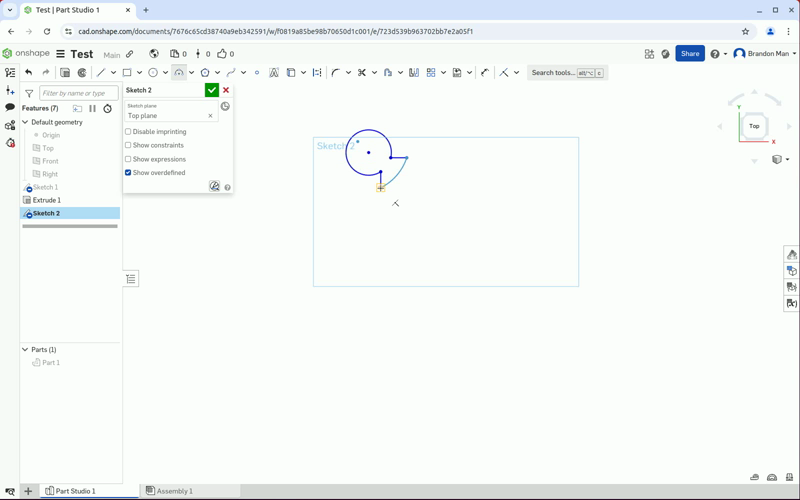
scroll(6)
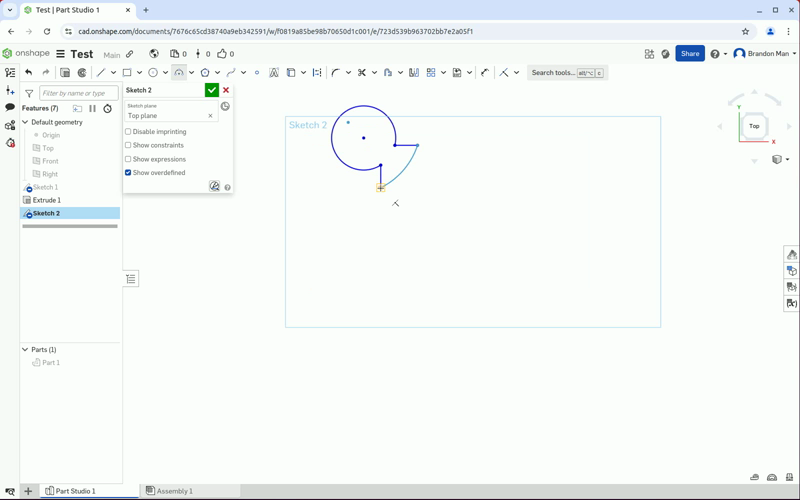
scroll(6)
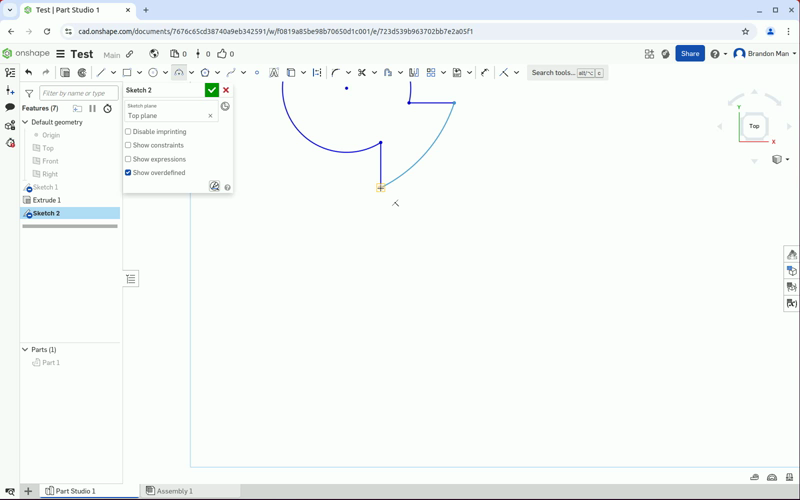
click(380, 187)
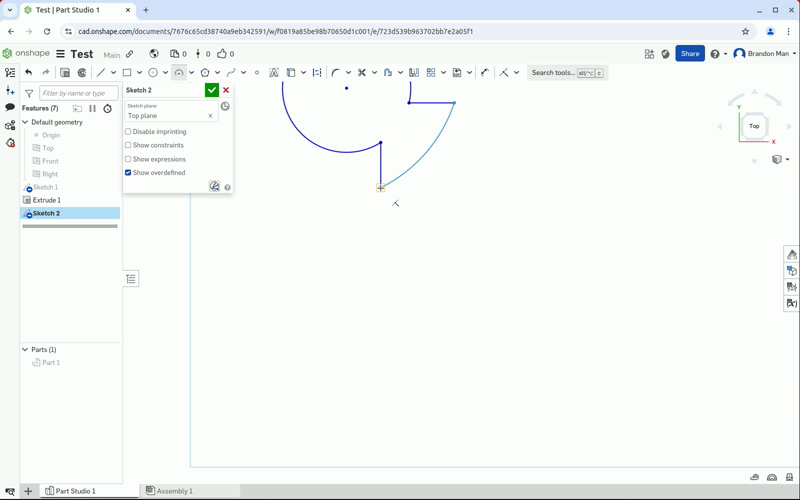
scroll(-6)
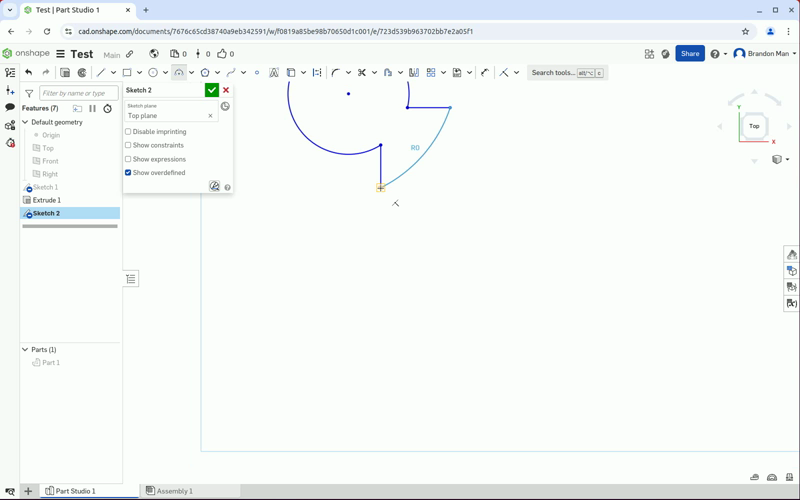
scroll(-6)
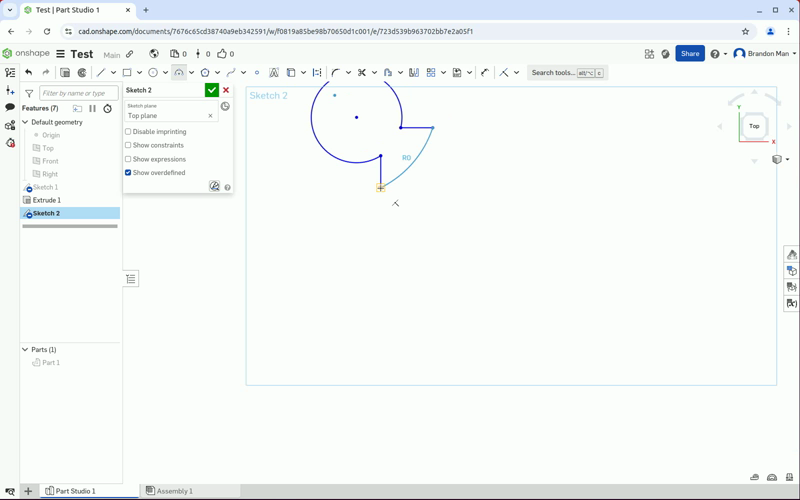
scroll(-6)
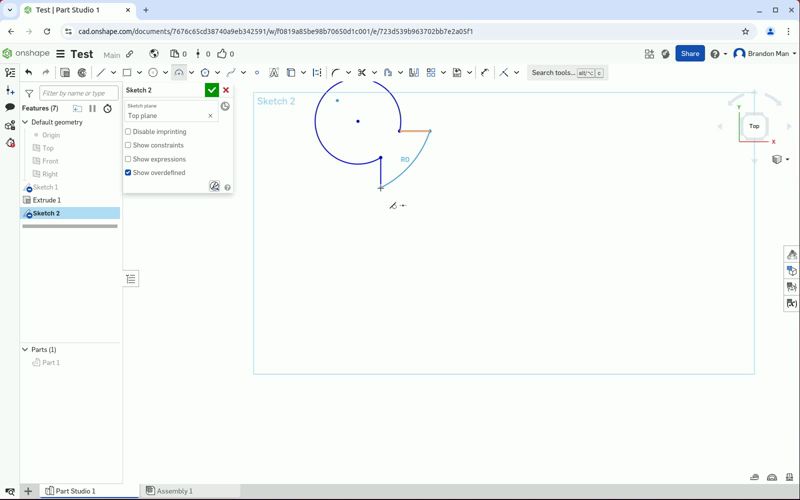
scroll(-6)
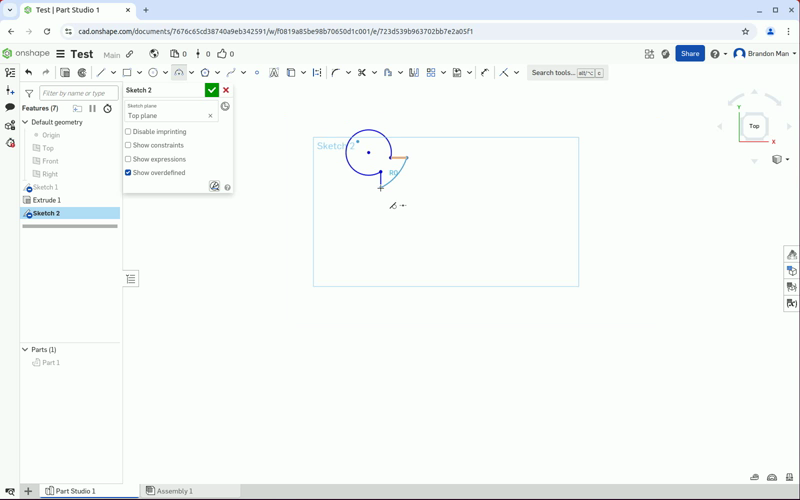
scroll(-6)
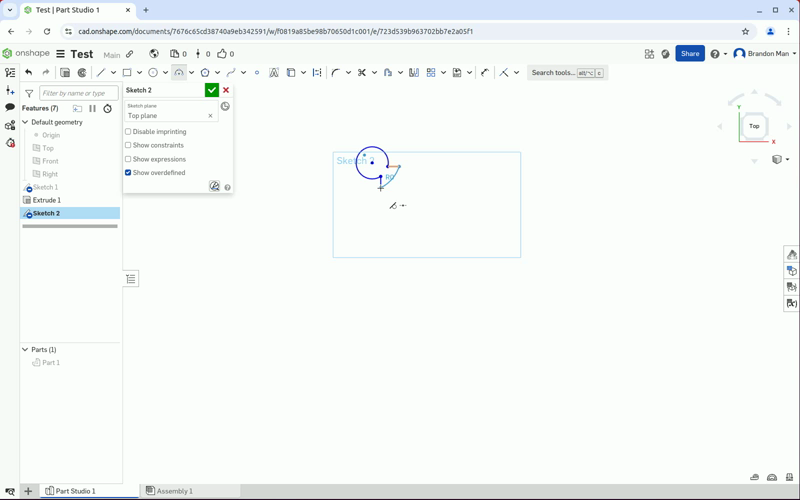
scroll(-6)
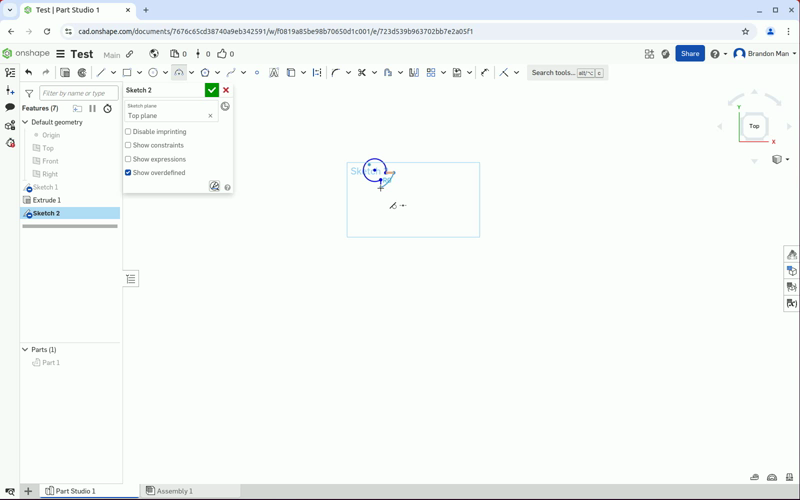
scroll(-6)
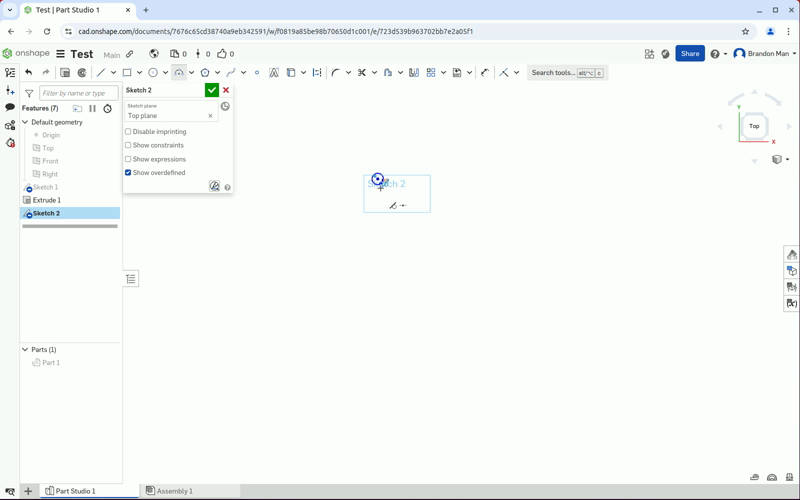
key_down(shift)
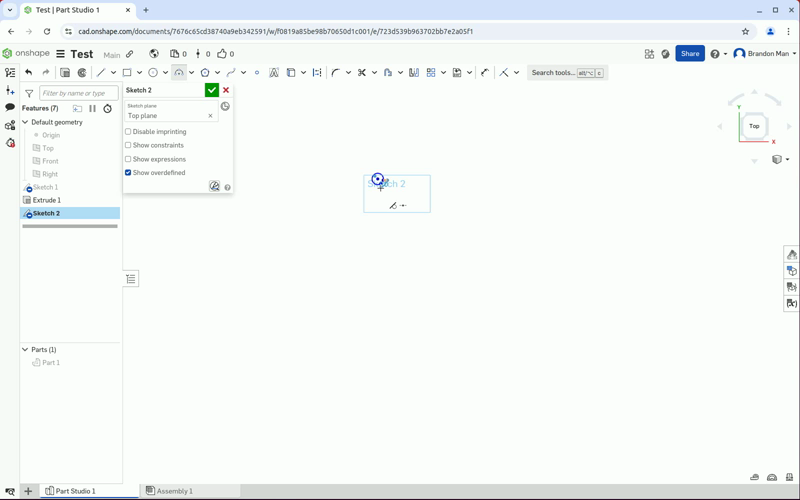
mouse_move(369, 173)
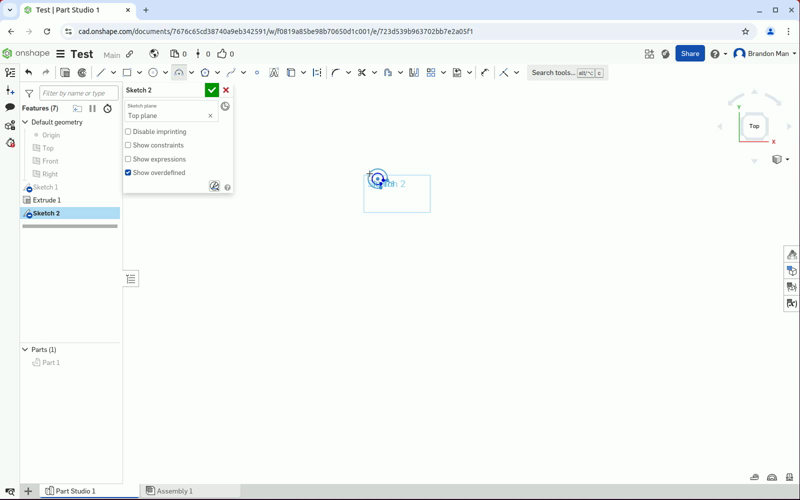
scroll(6)
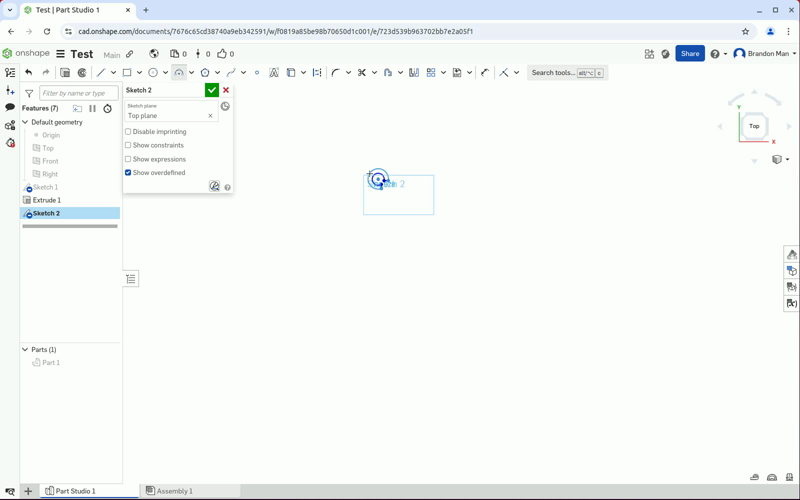
scroll(6)
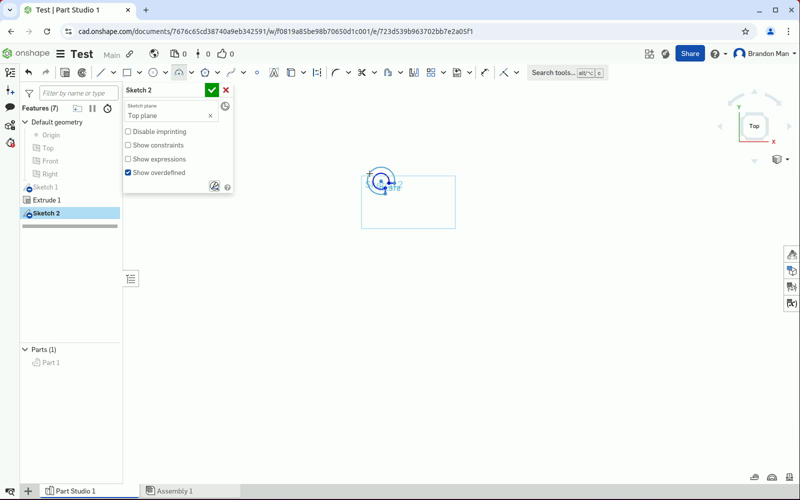
scroll(6)
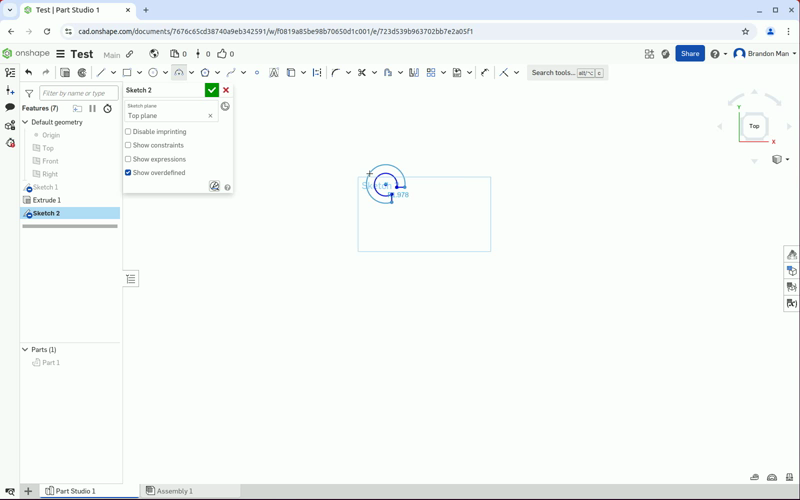
scroll(6)
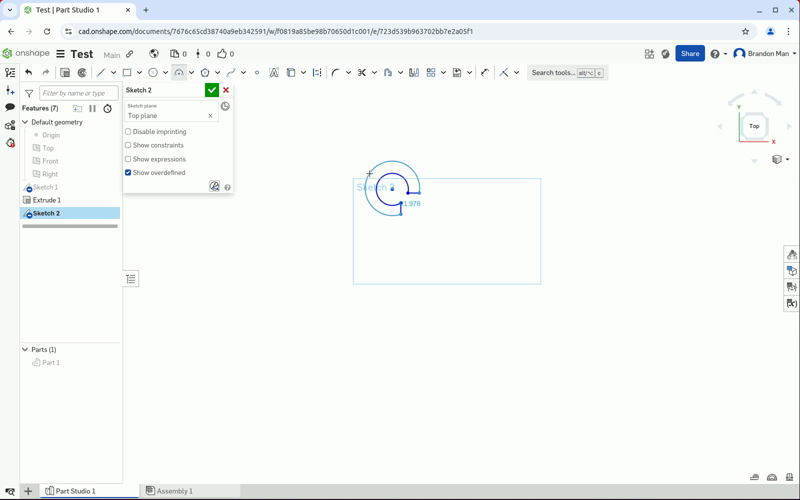
scroll(6)
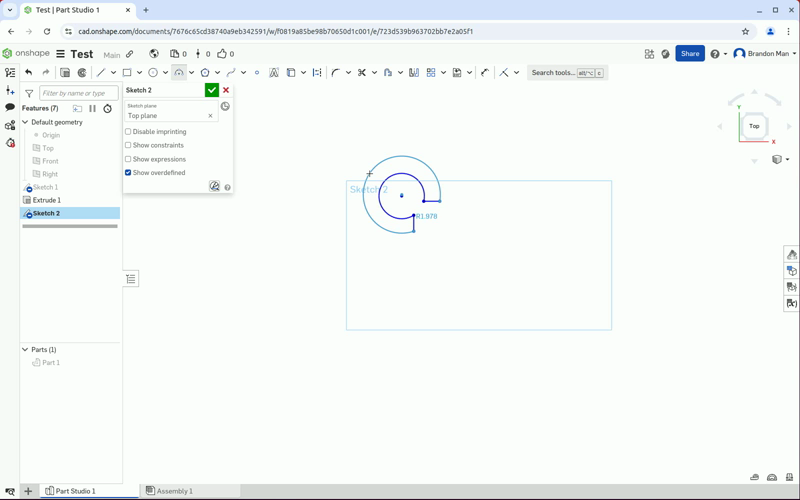
scroll(6)
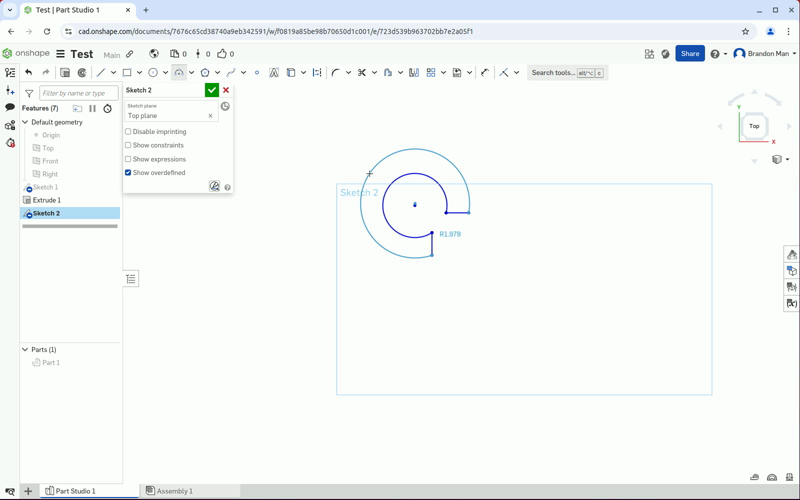
scroll(6)
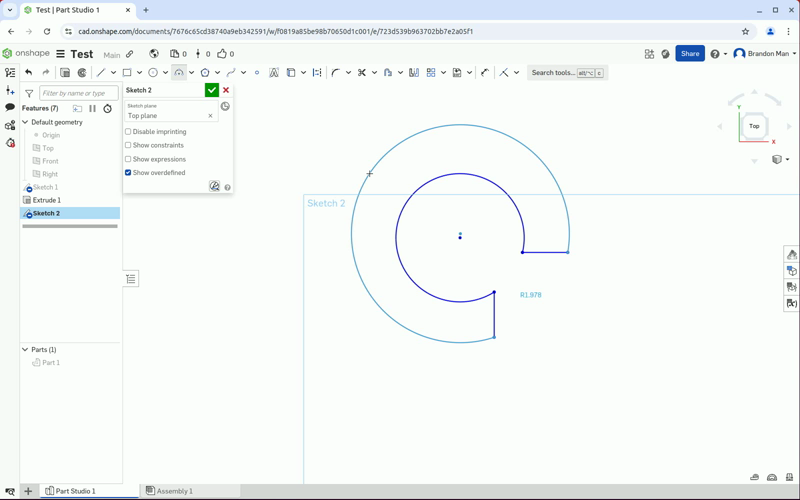
click(369, 173)
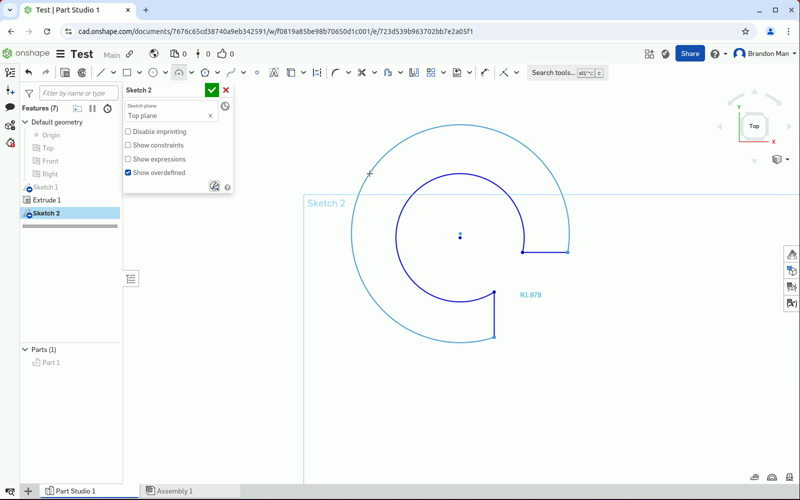
scroll(-6)
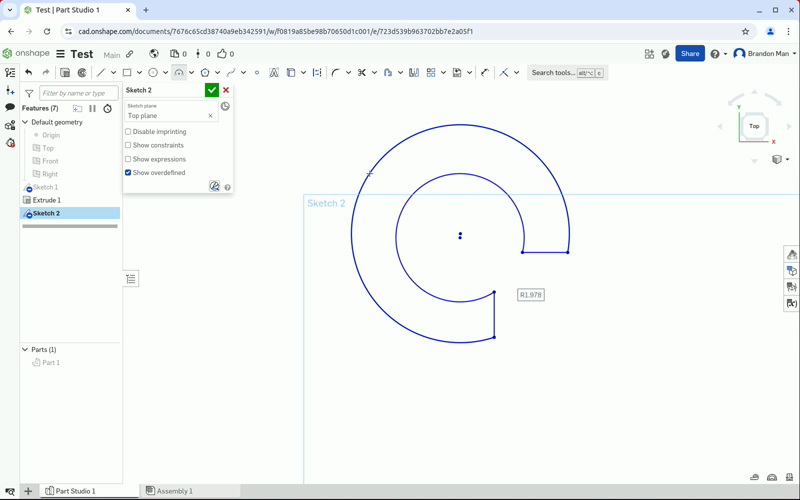
scroll(-6)
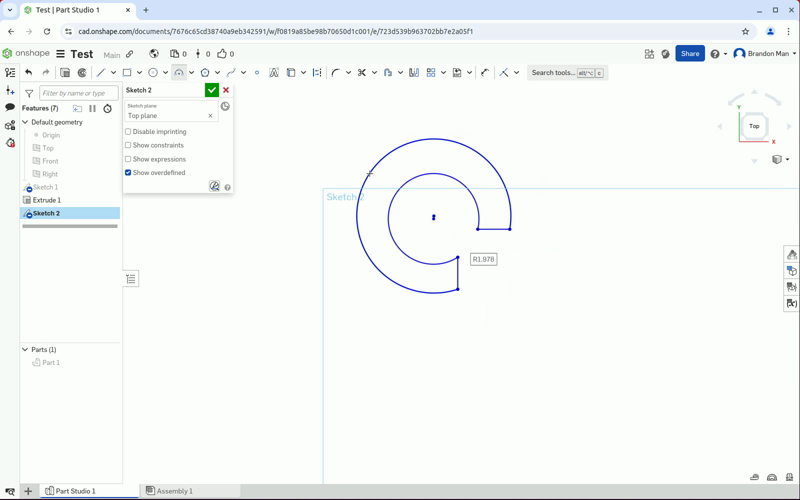
scroll(-6)
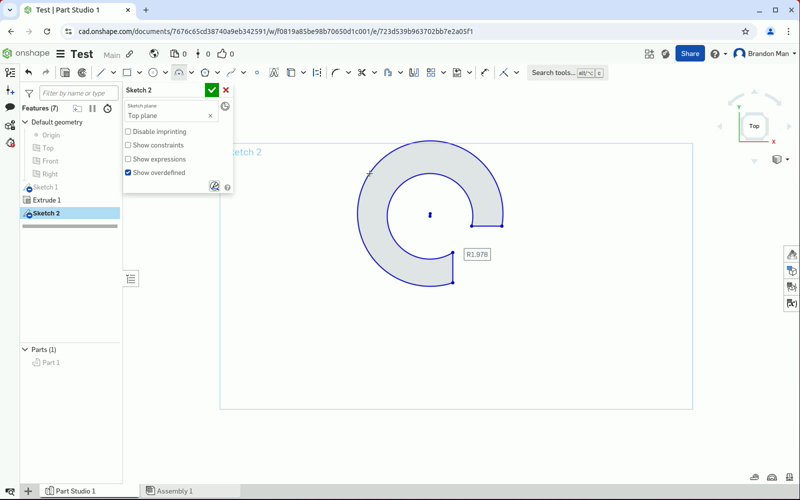
scroll(-6)
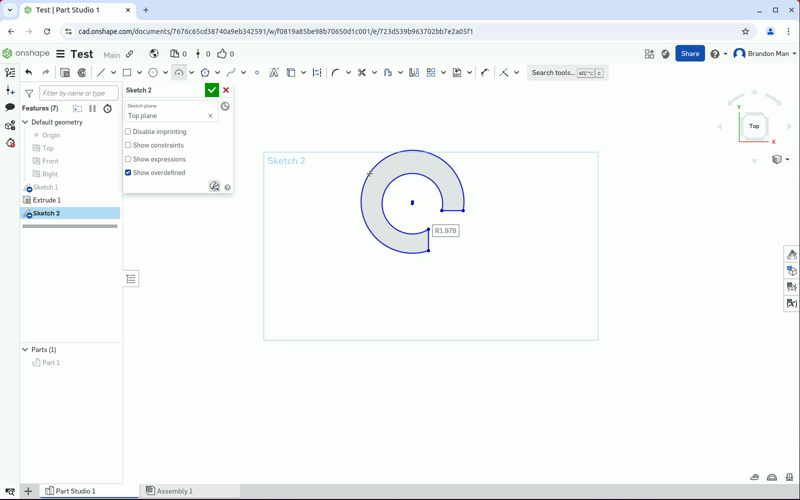
scroll(-6)
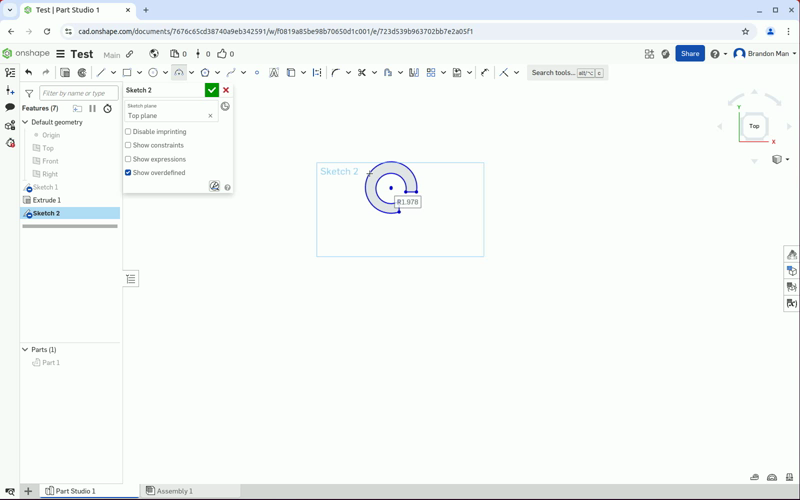
scroll(-6)
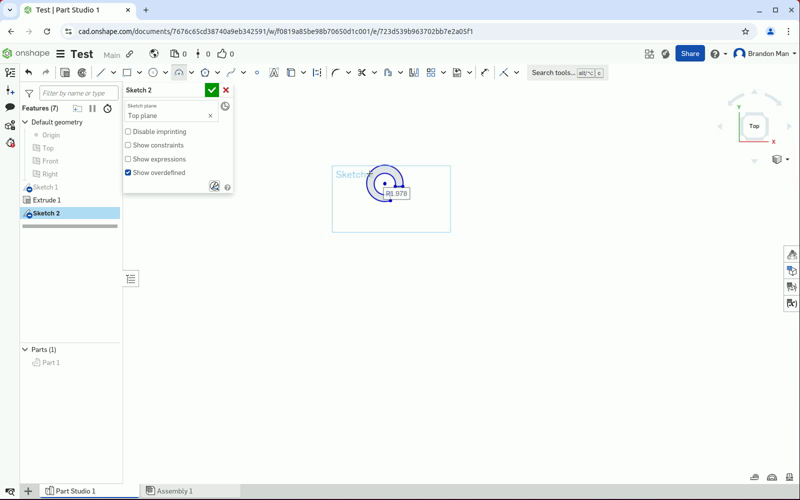
scroll(-6)
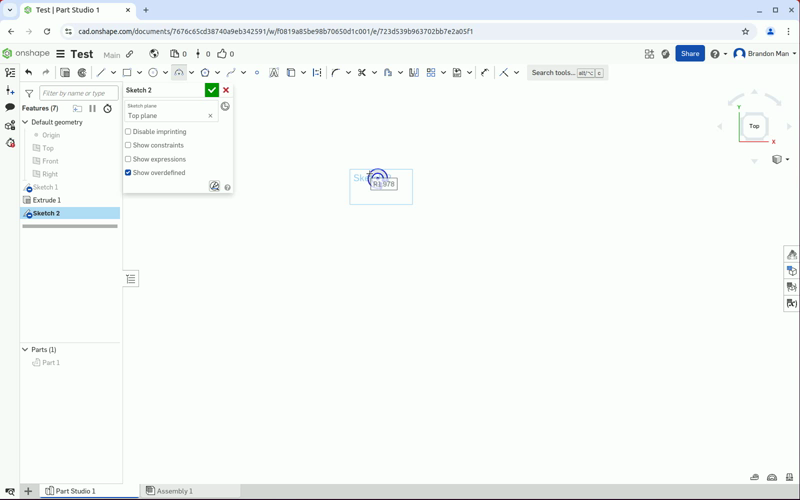
key_up(shift)
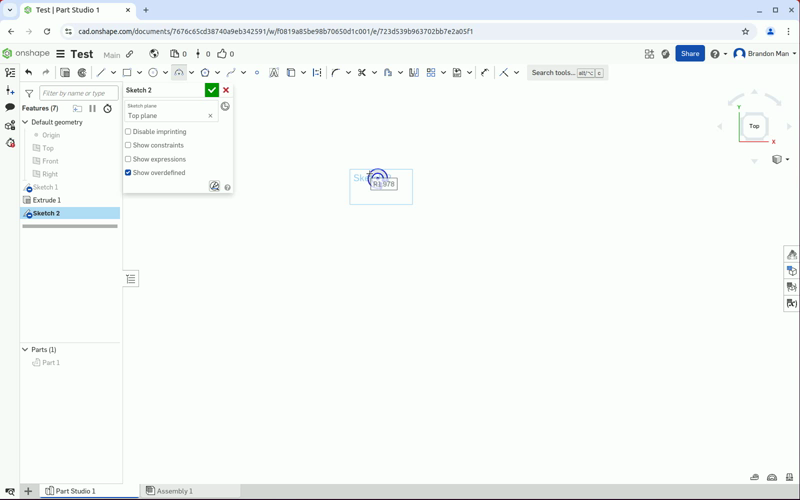
key(esc)
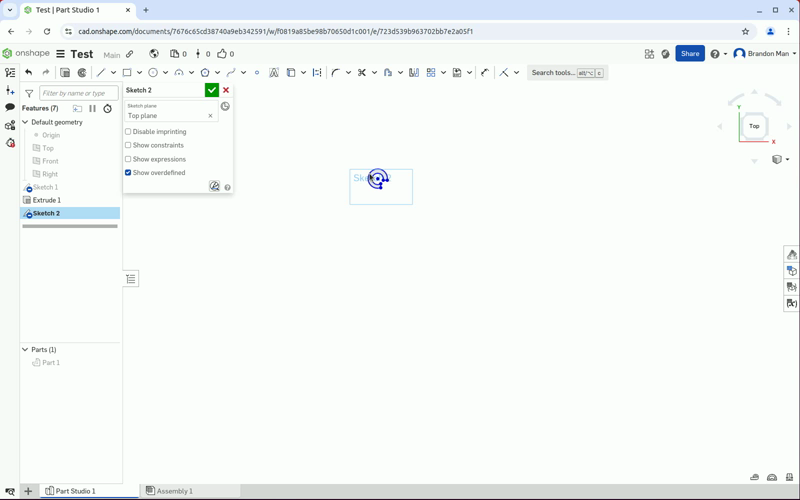
mouse_move(369, 183)
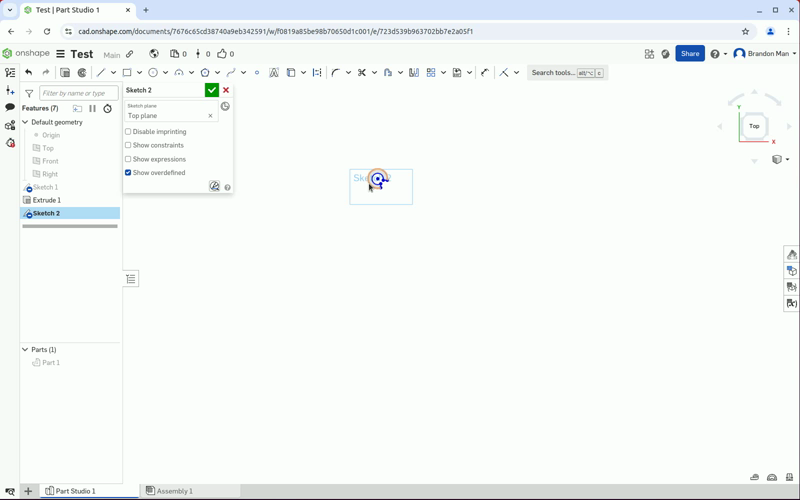
scroll(6)
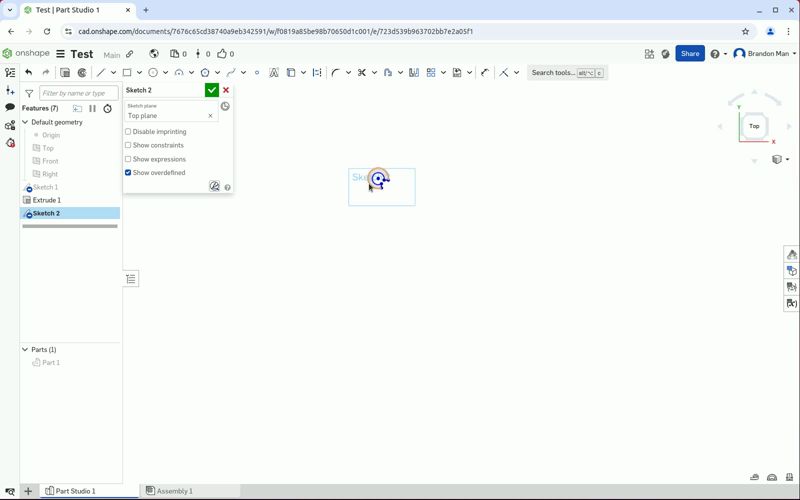
scroll(6)
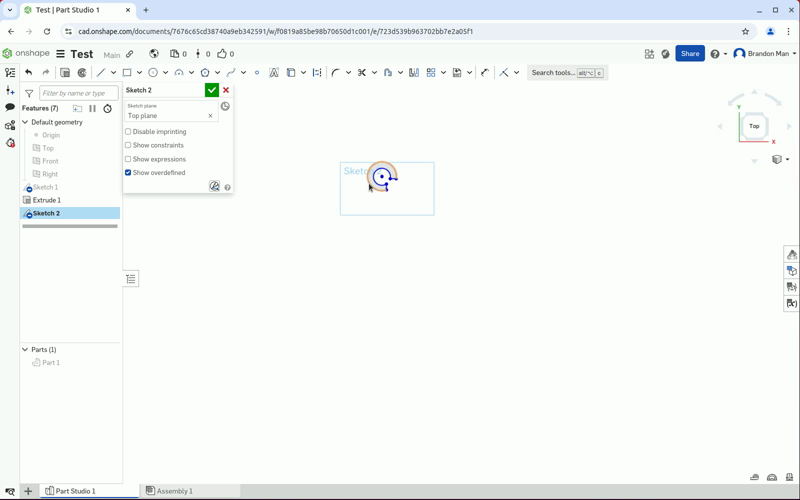
scroll(6)
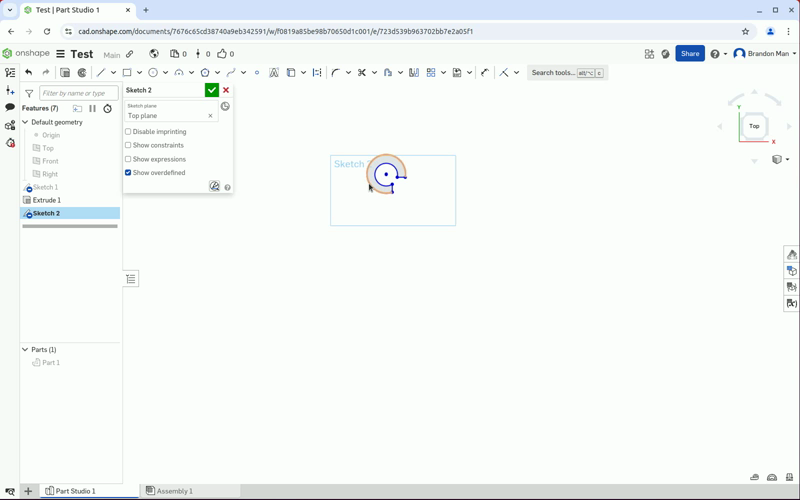
scroll(6)
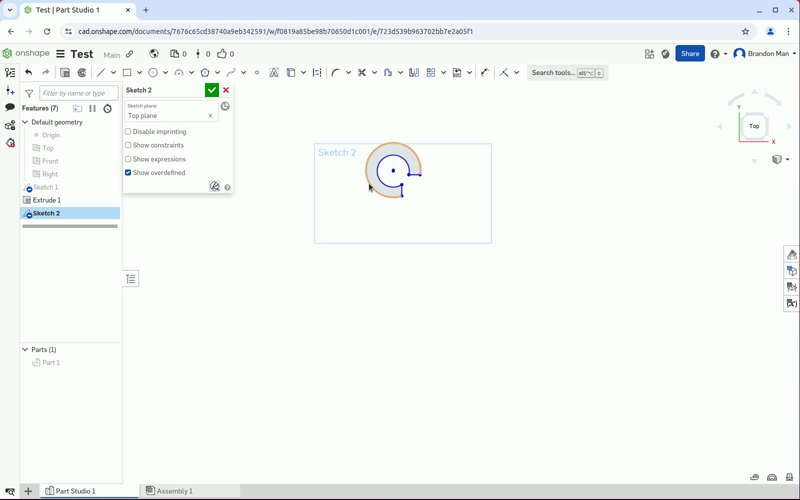
scroll(6)
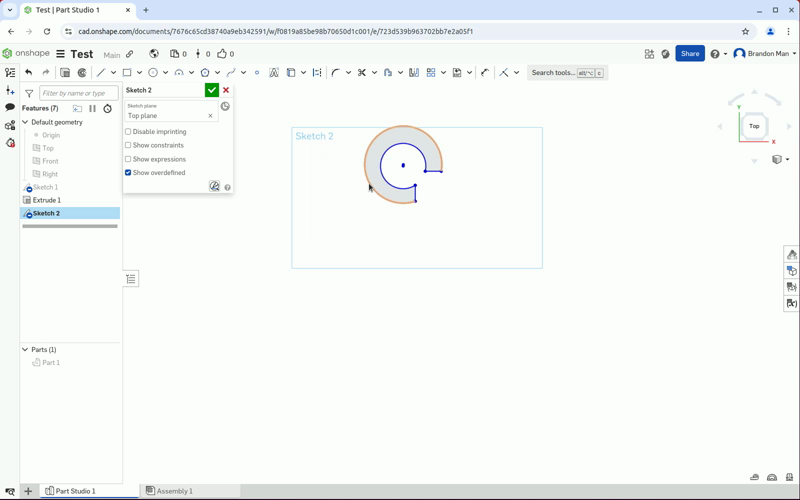
scroll(6)
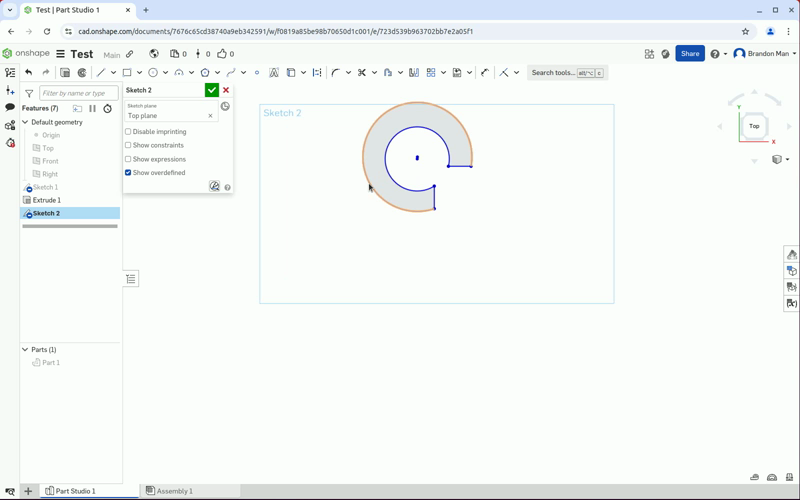
scroll(6)
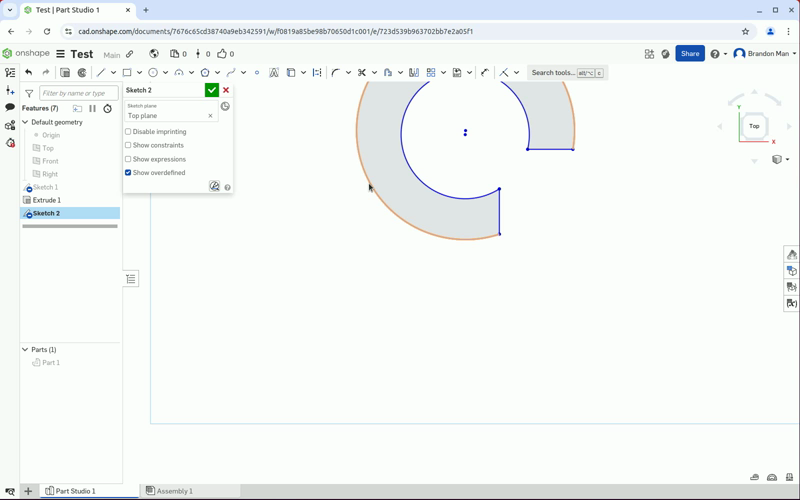
click(369, 183)
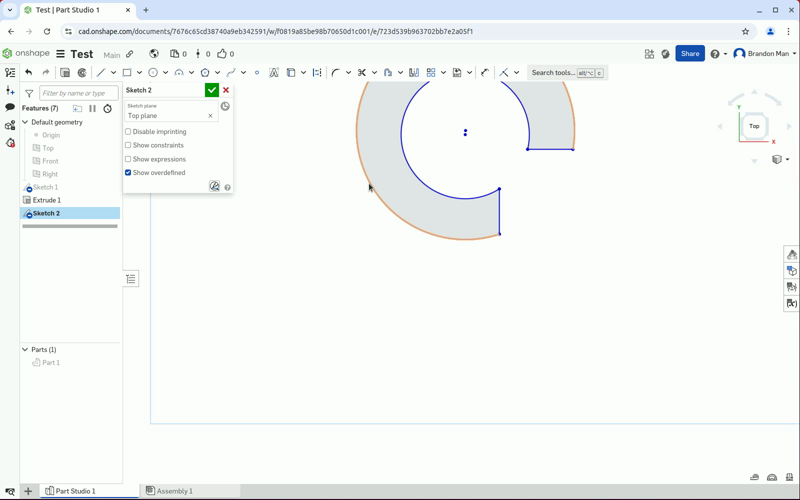
scroll(-6)
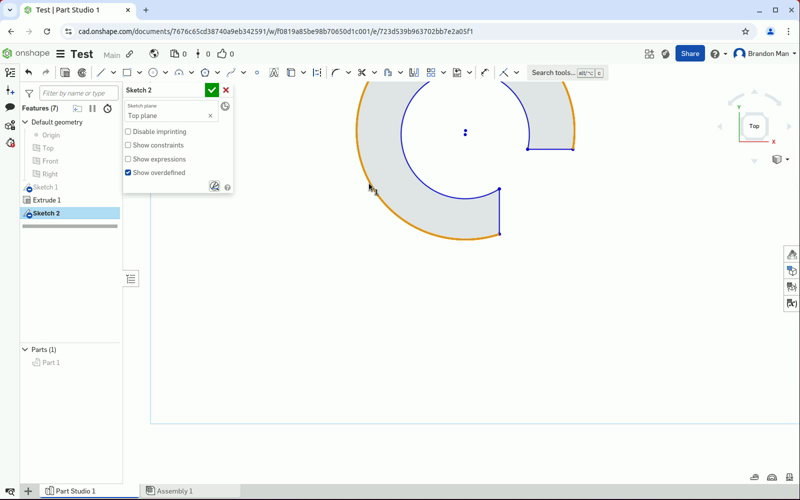
scroll(-6)
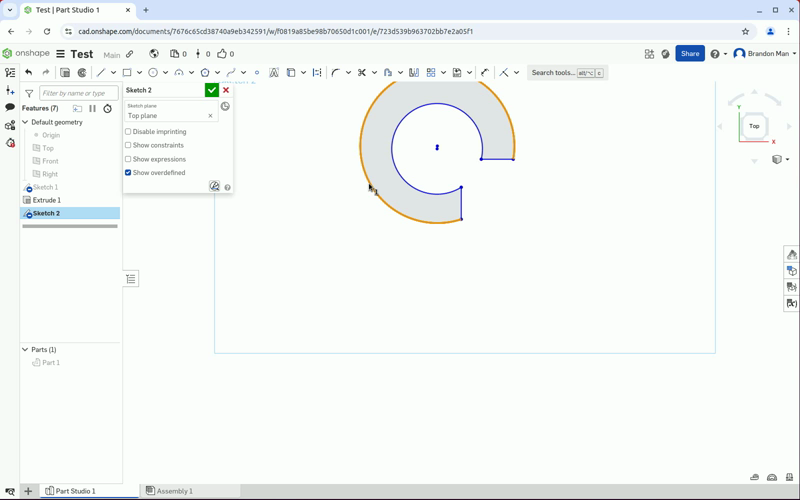
scroll(-6)
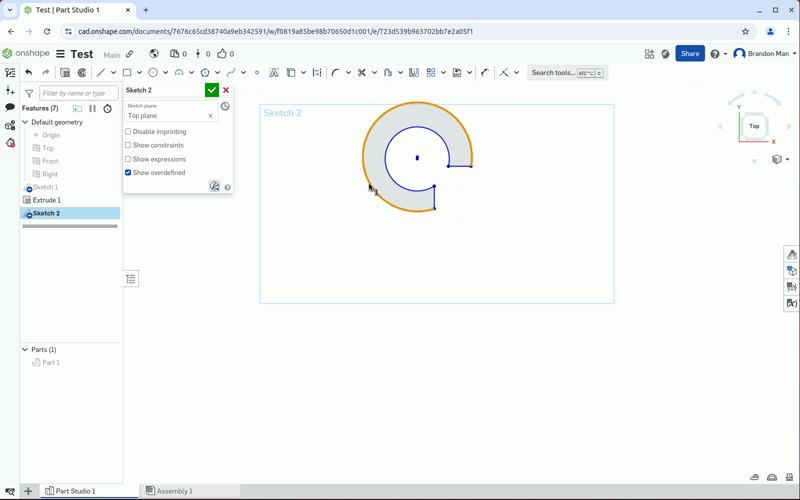
scroll(-6)
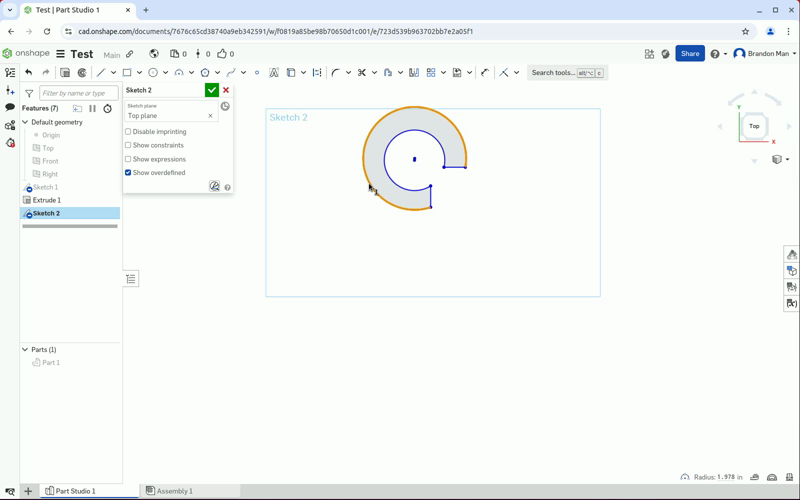
scroll(-6)
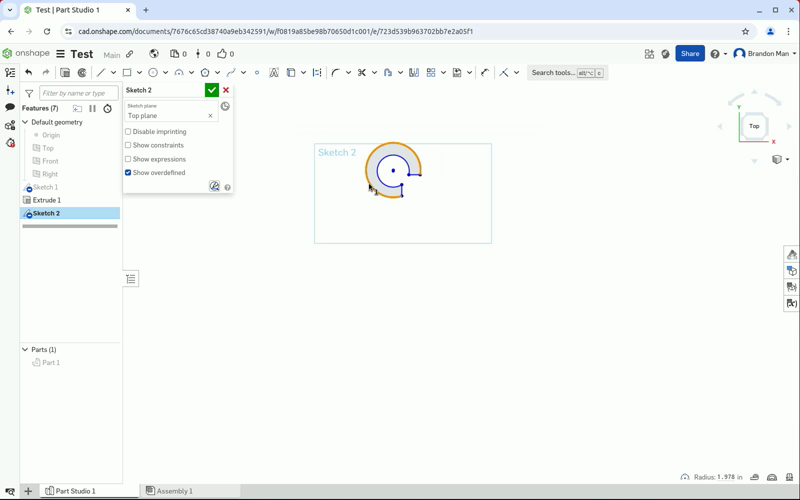
scroll(-6)
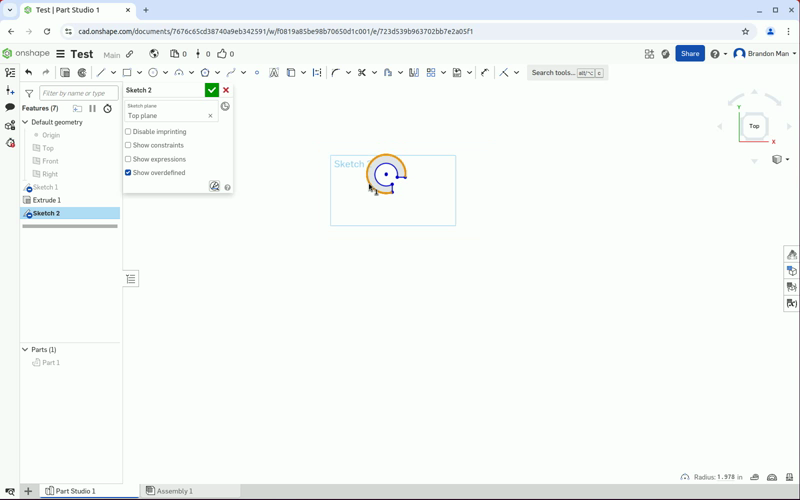
scroll(-6)
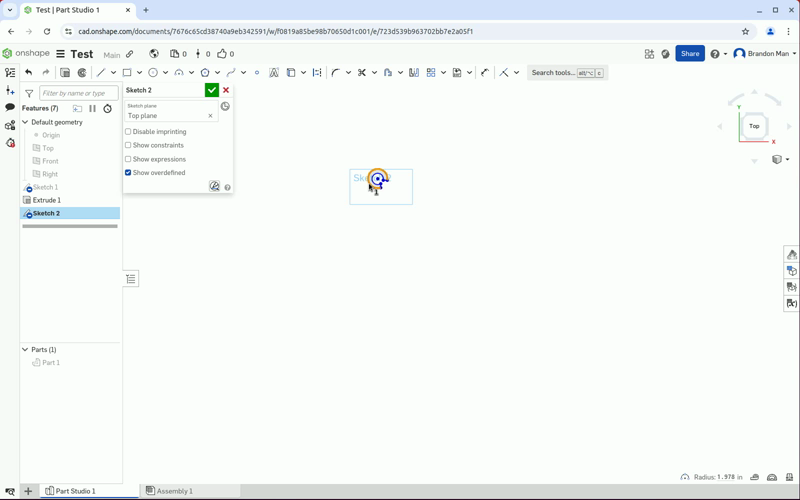
mouse_move(73, 352)
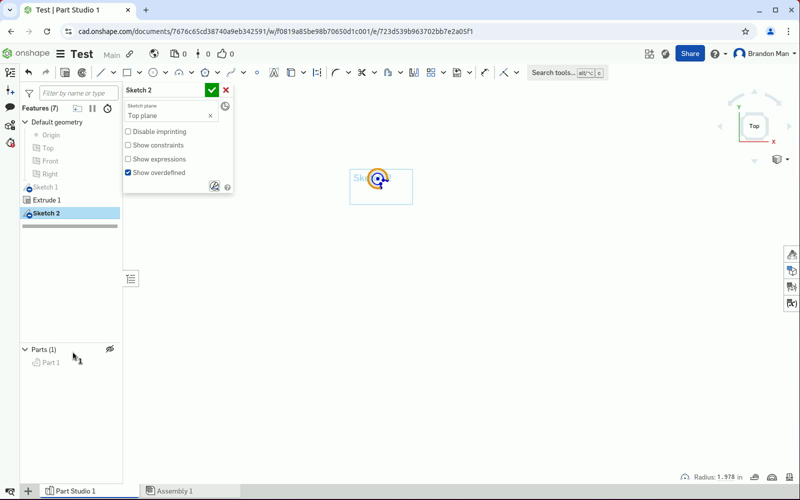
key(shift+y)
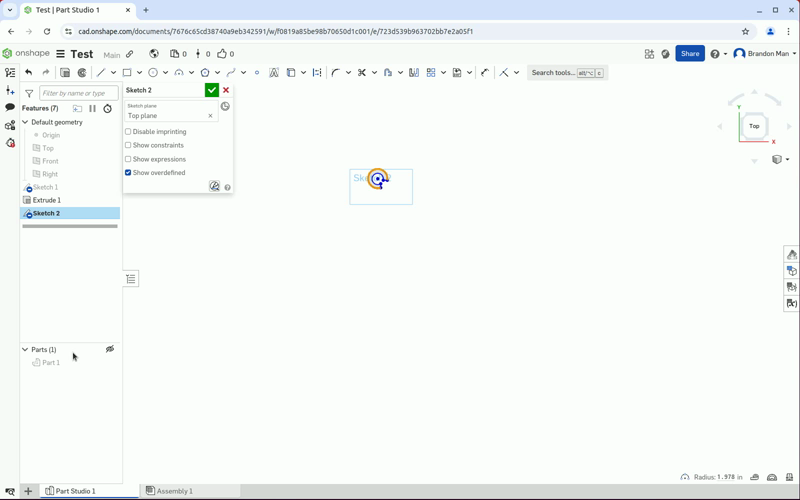
key(shift+e)
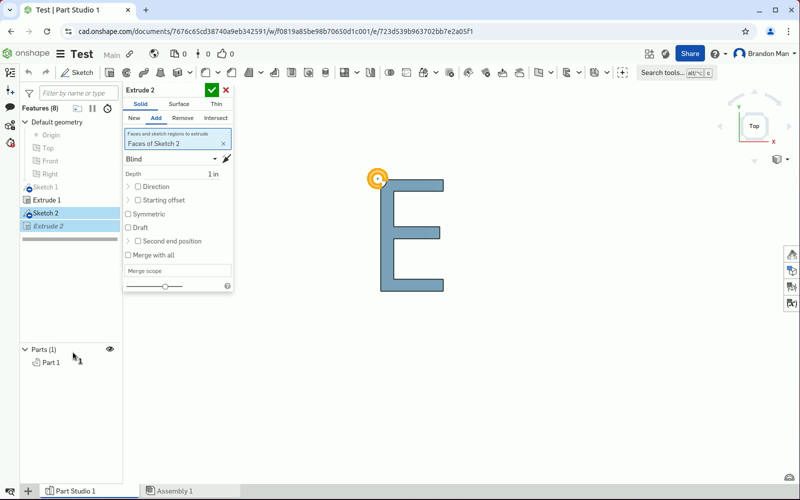
mouse_move(143, 106)
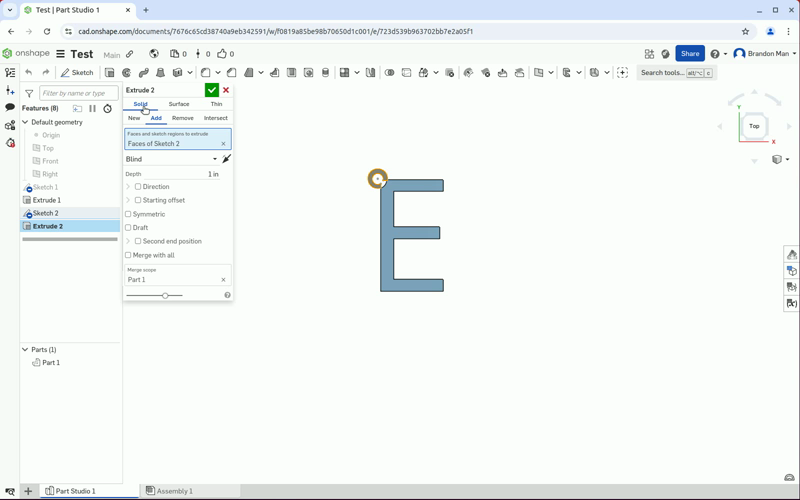
click(143, 106)
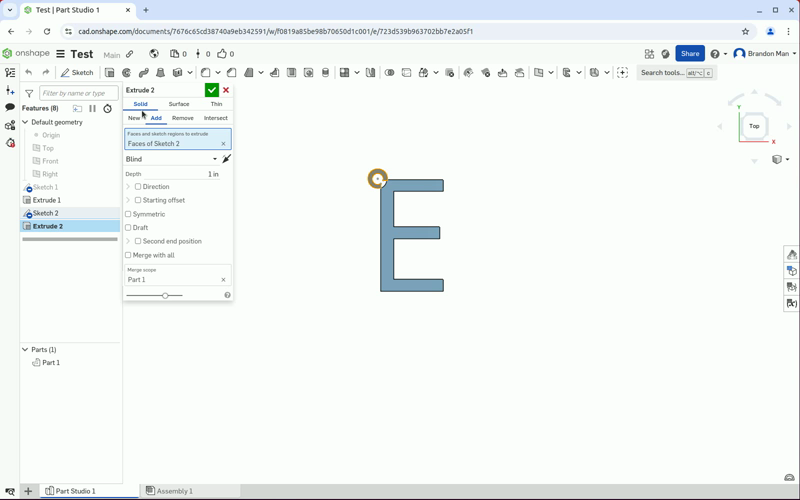
mouse_move(137, 120)
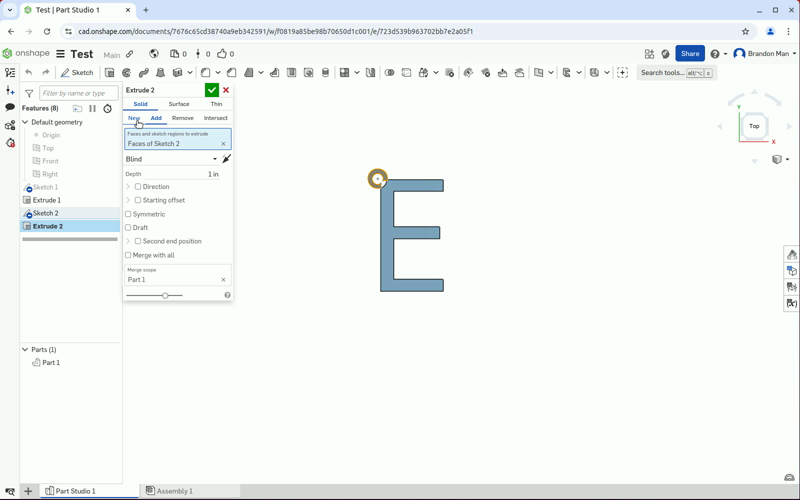
click(137, 120)
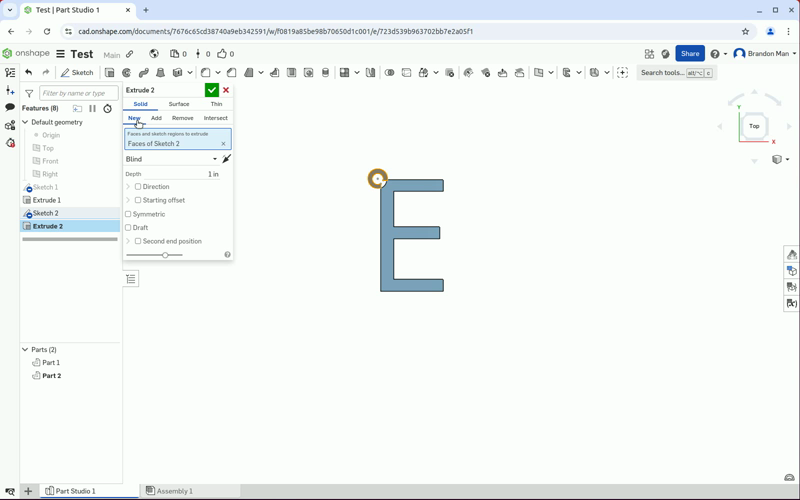
key(tab, 4)
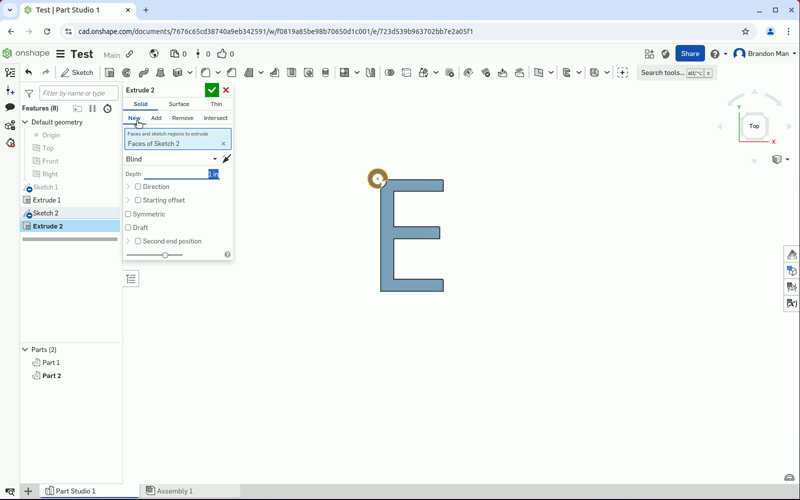
text(3.129)
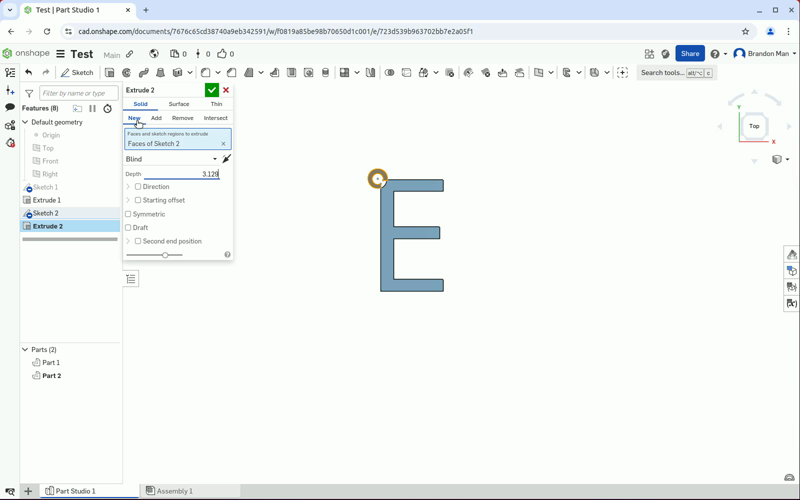
key(enter)
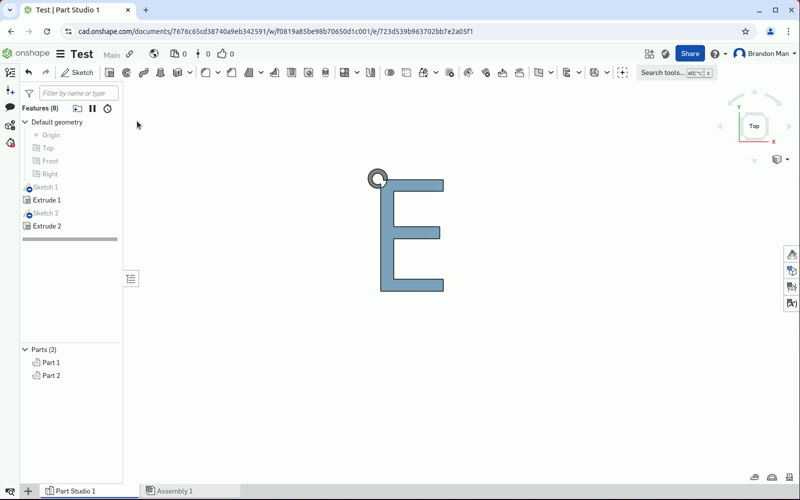
key(shift+h)
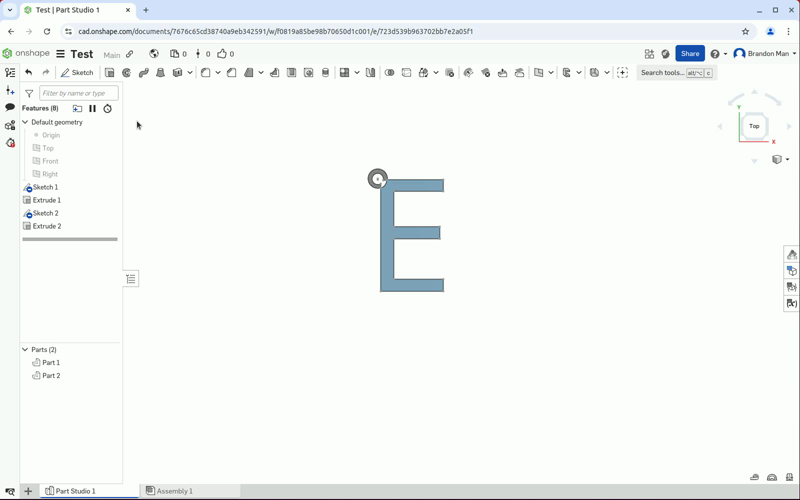
key(shift+h)
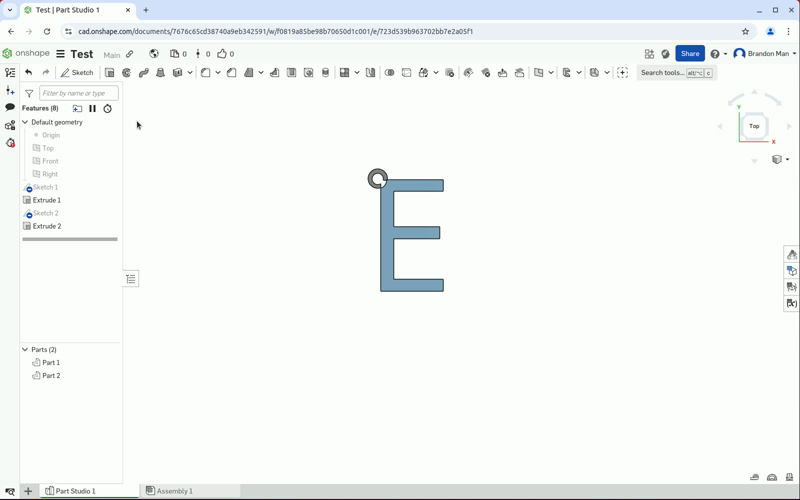
mouse_move(73, 189)
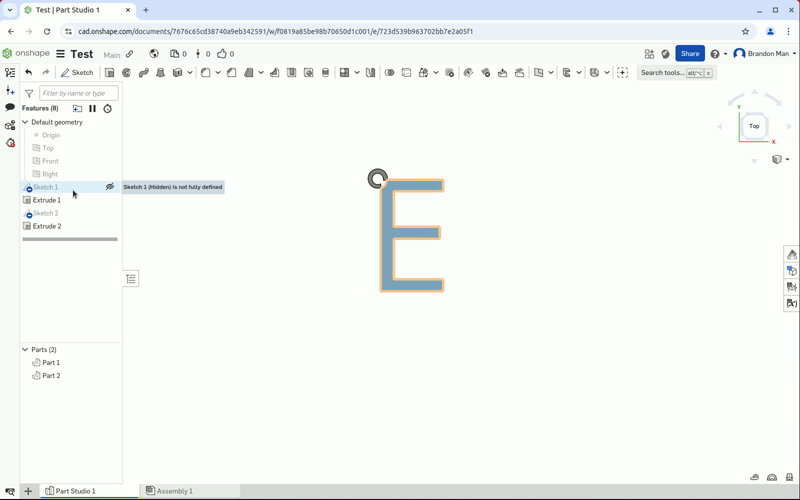
click(73, 189)
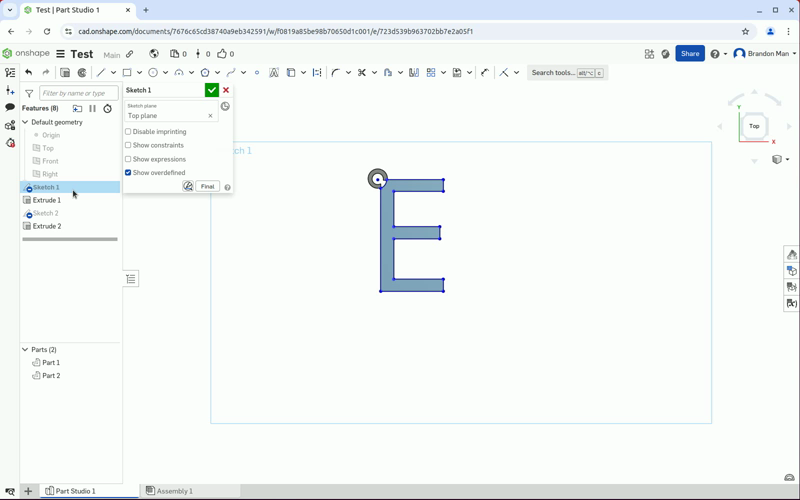
mouse_move(229, 92)
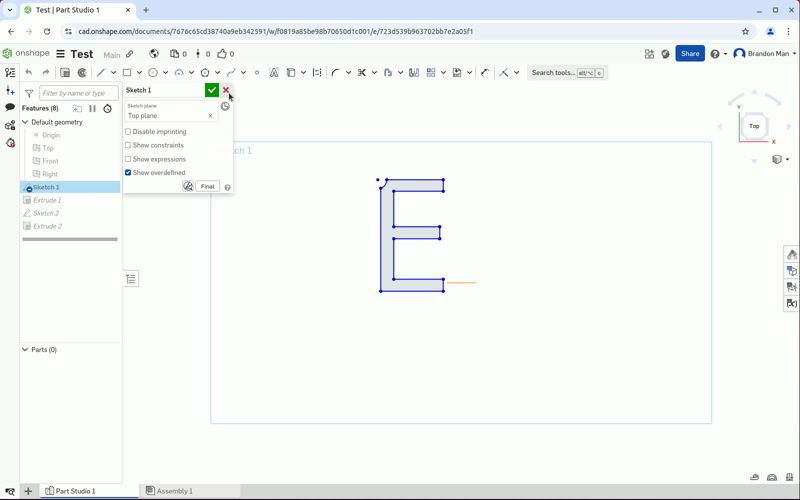
click(229, 92)
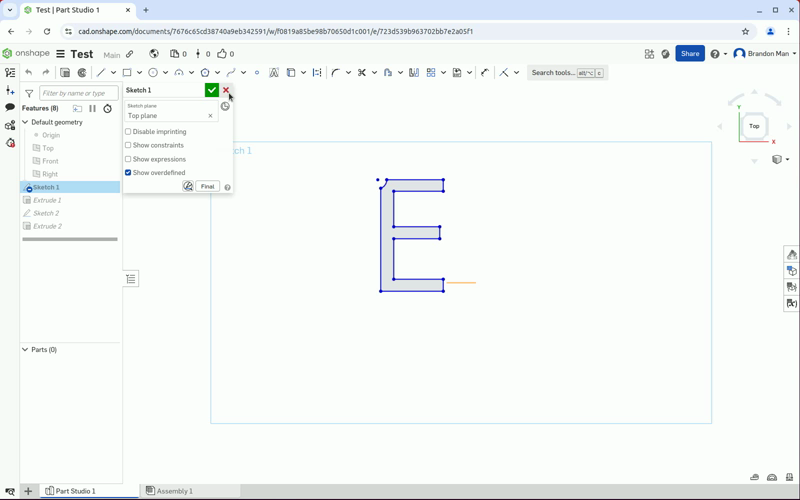
key(shift+s)
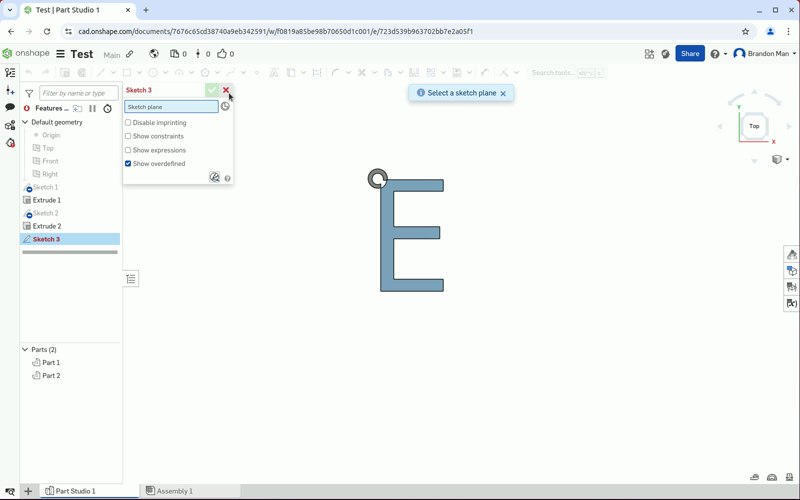
mouse_move(73, 150)
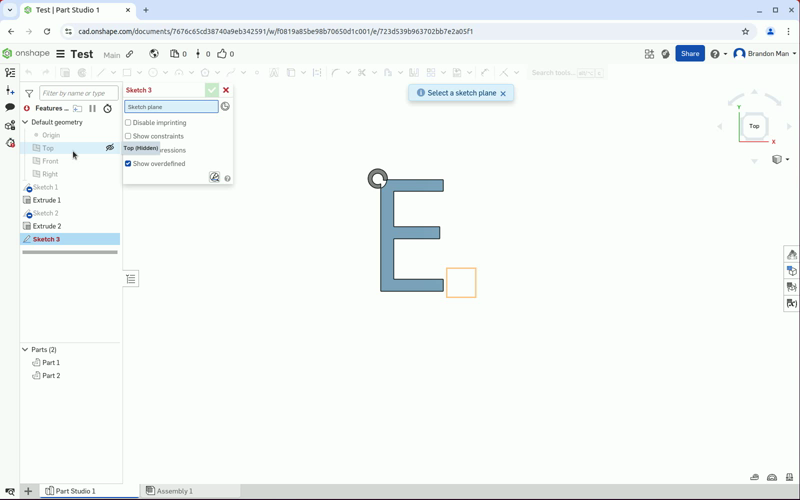
click(73, 150)
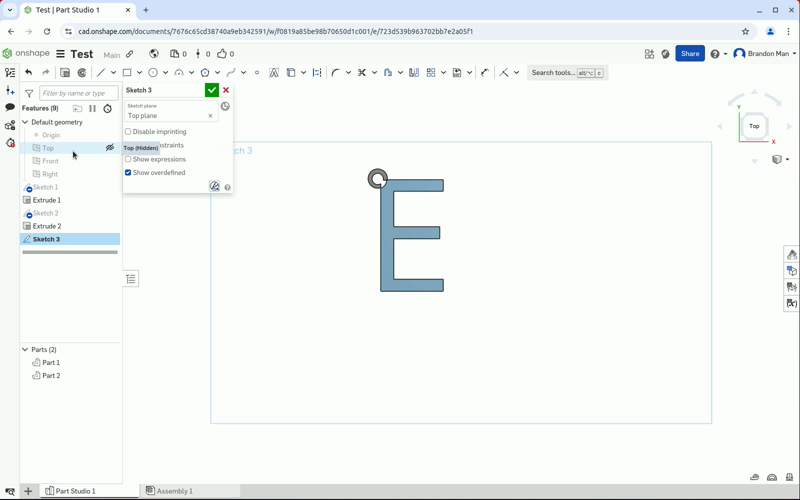
mouse_move(73, 352)
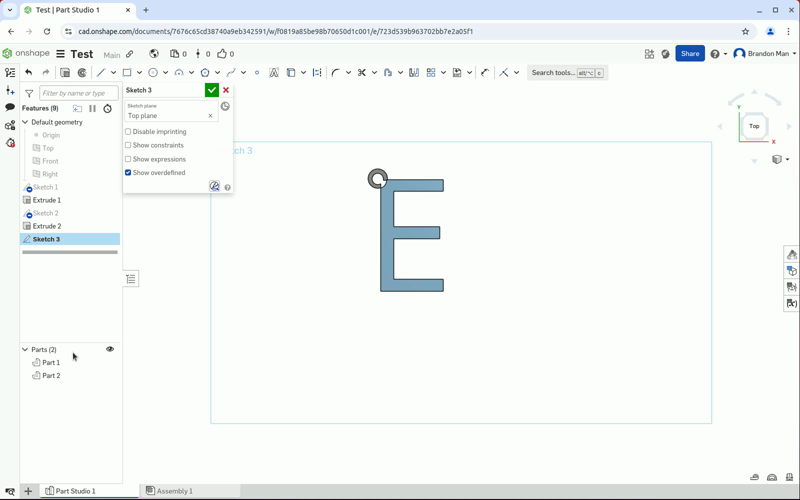
key(y)
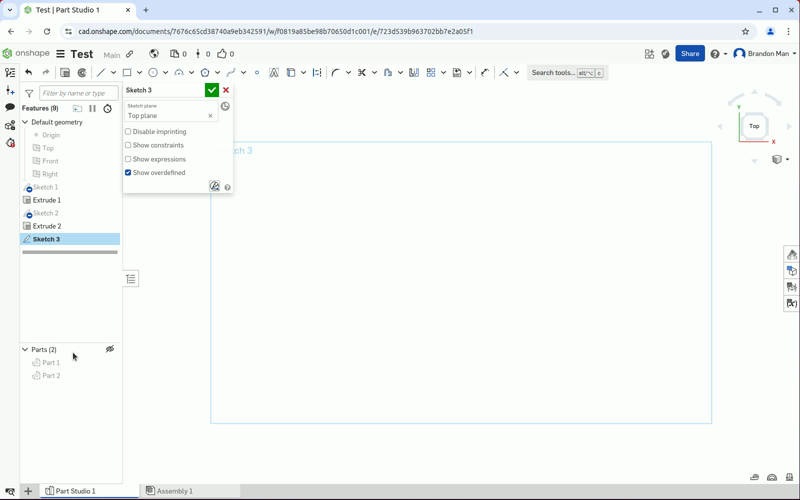
key(a)
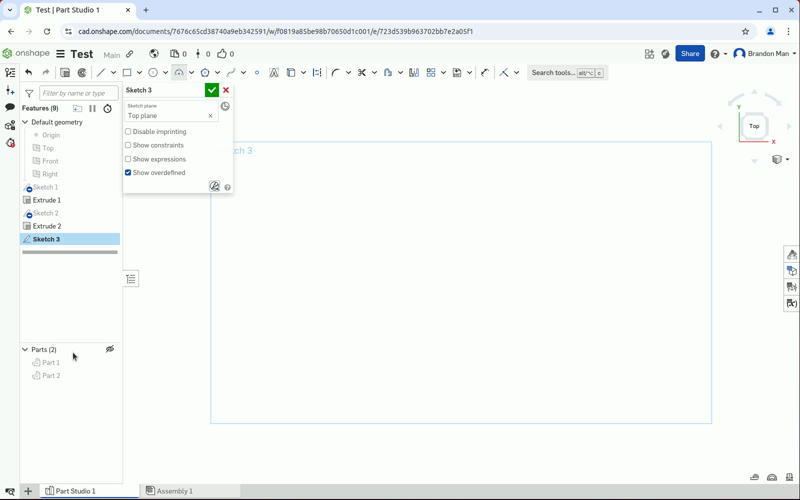
key_down(shift)
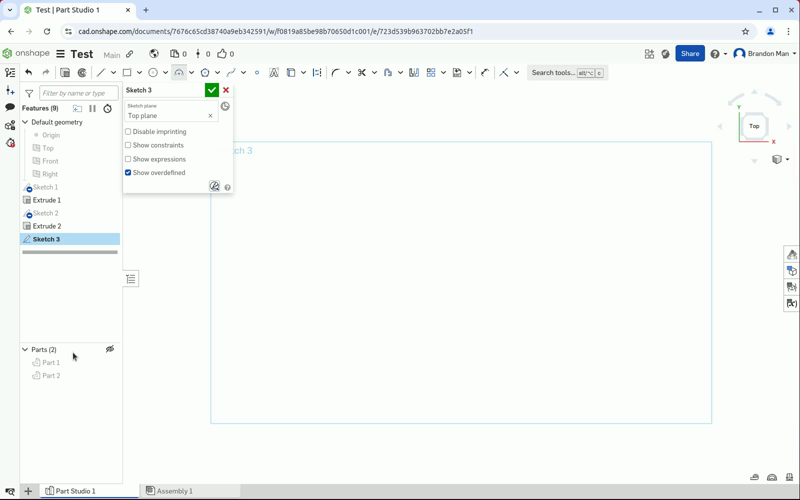
mouse_move(380, 187)
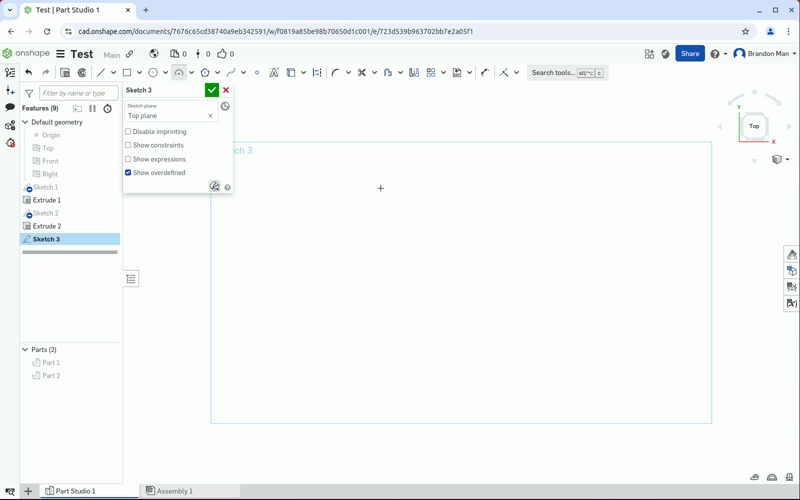
click(380, 187)
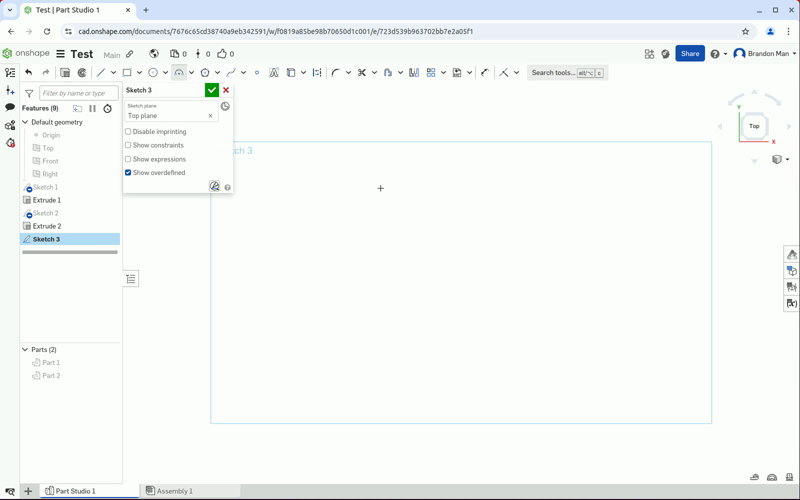
key_up(shift)
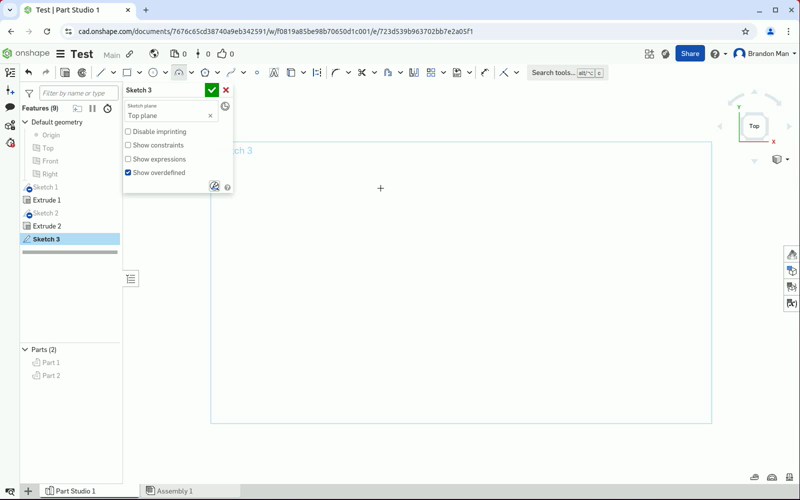
key_down(shift)
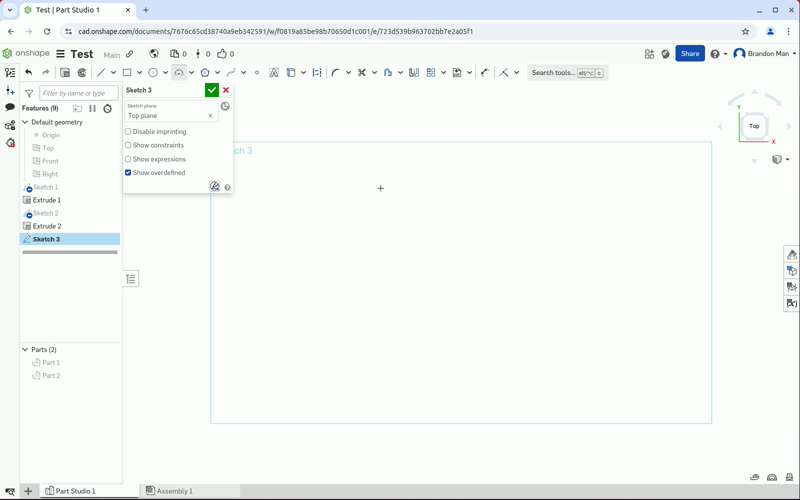
mouse_move(388, 178)
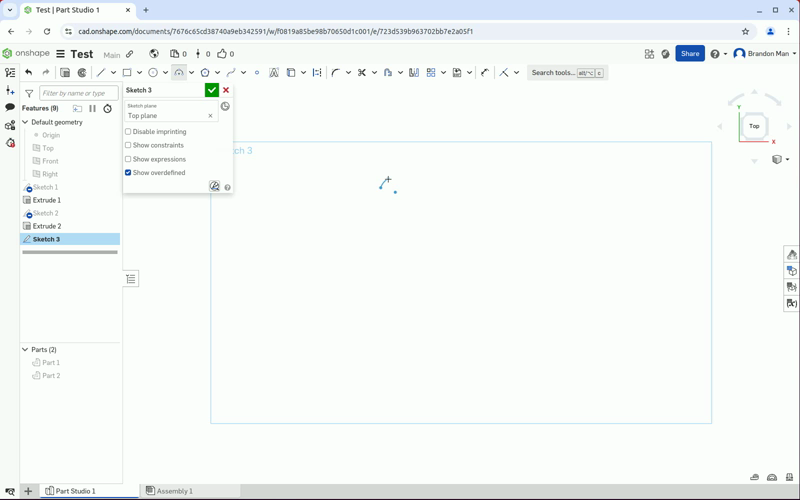
click(388, 178)
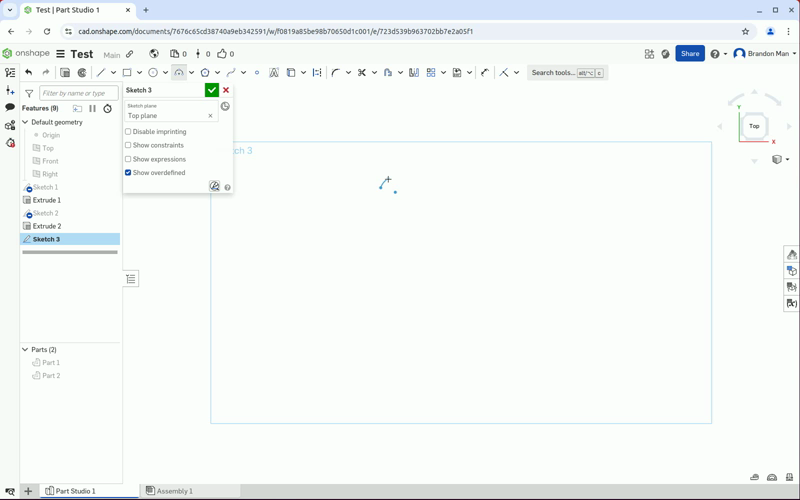
mouse_move(386, 184)
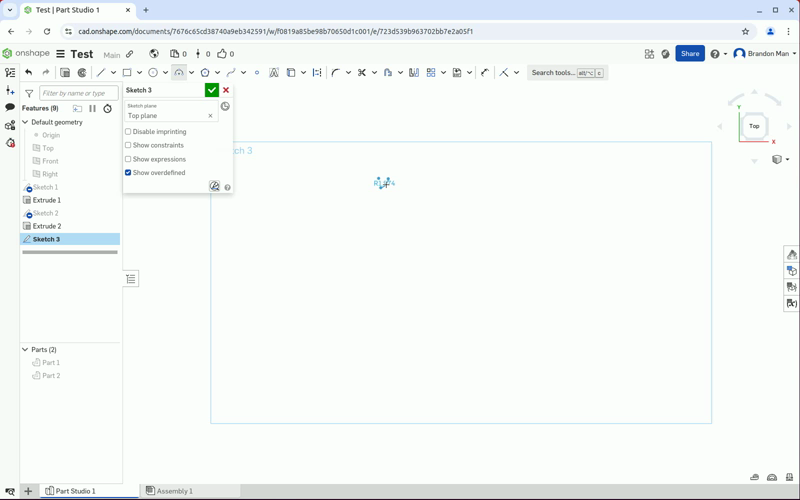
click(386, 184)
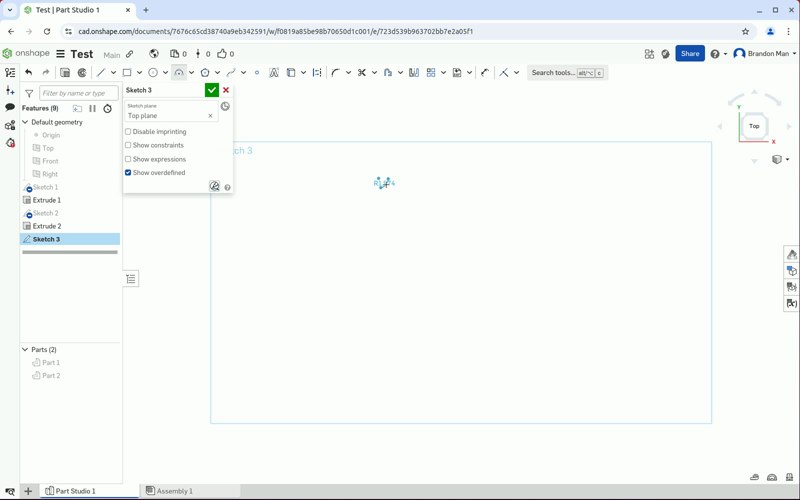
key_up(shift)
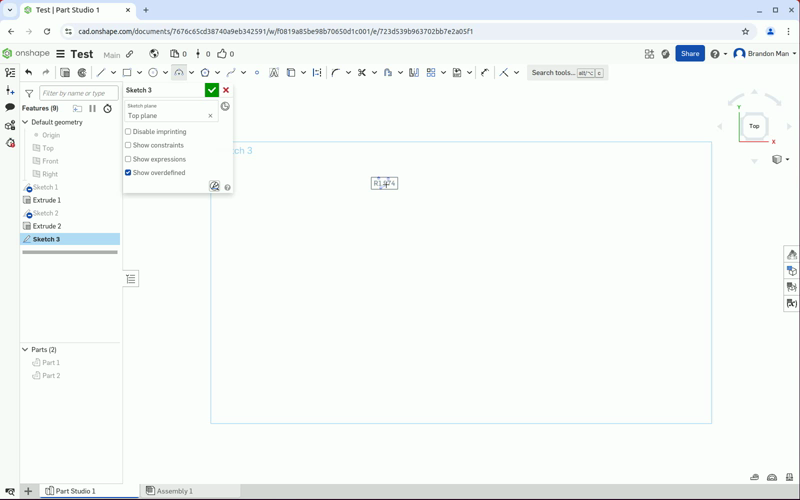
key(esc)
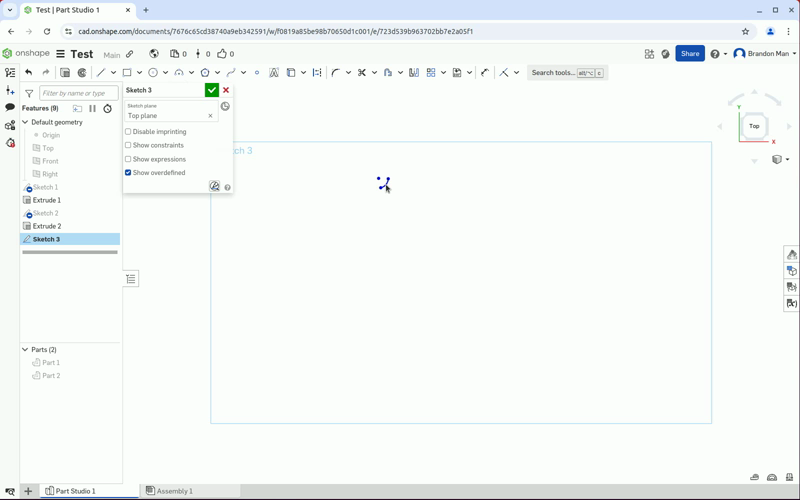
key(l)
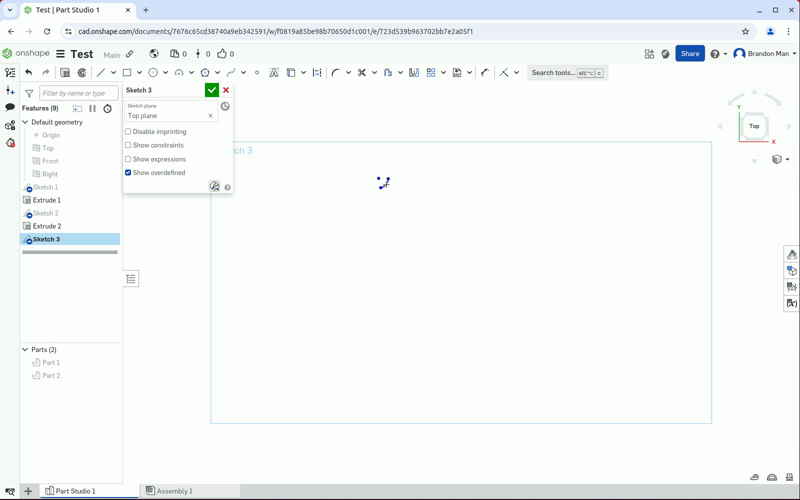
mouse_move(388, 178)
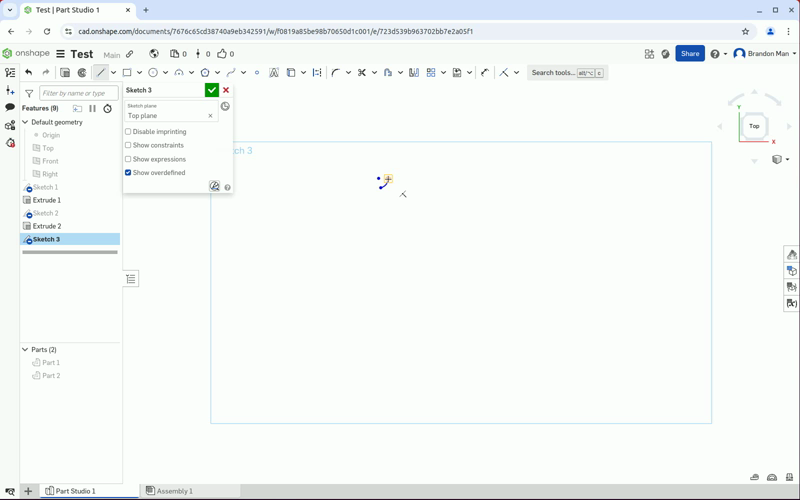
click(388, 178)
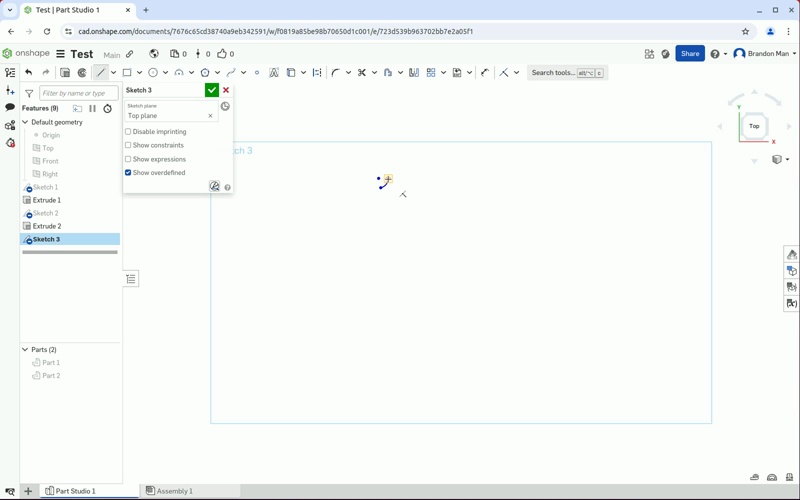
key_down(shift)
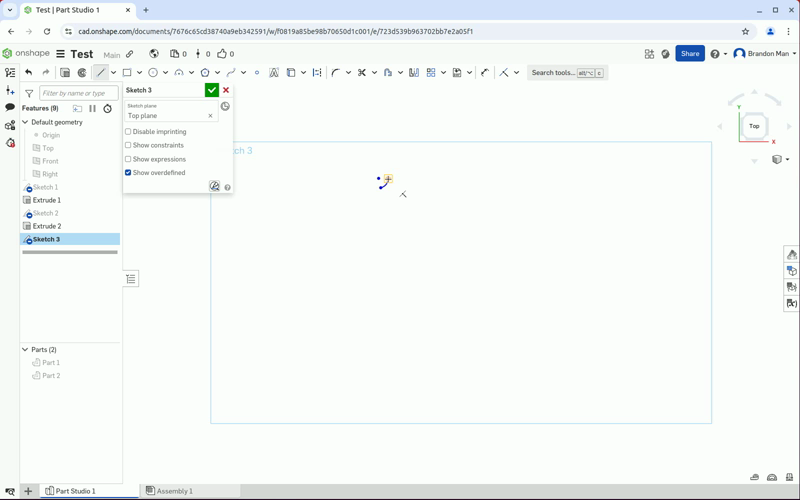
mouse_move(418, 178)
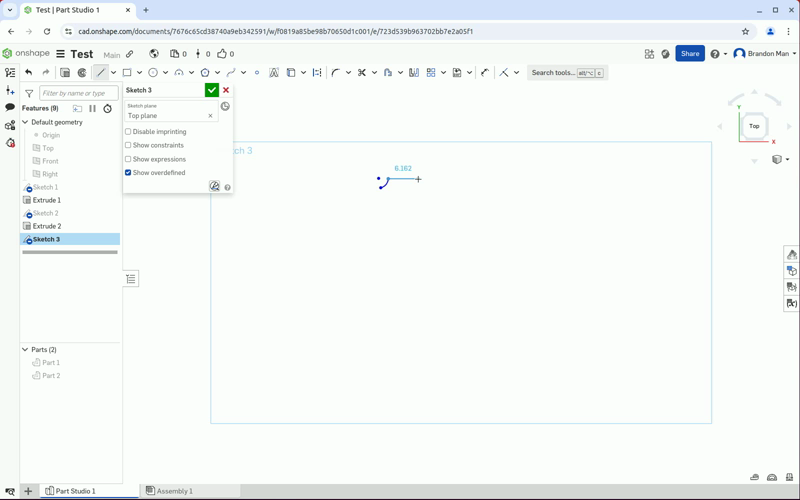
mouse_move(383, 178)
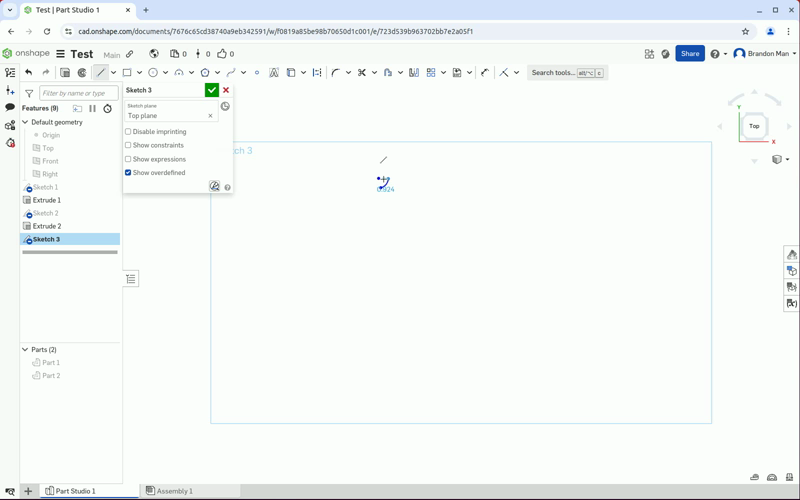
scroll(6)
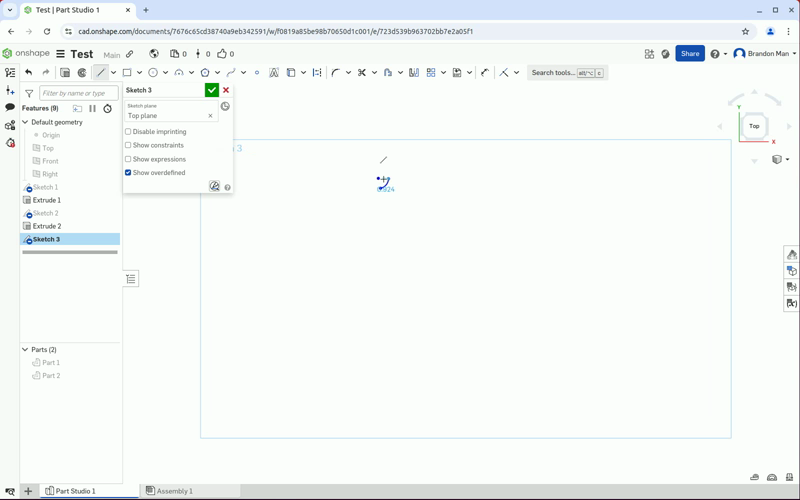
scroll(6)
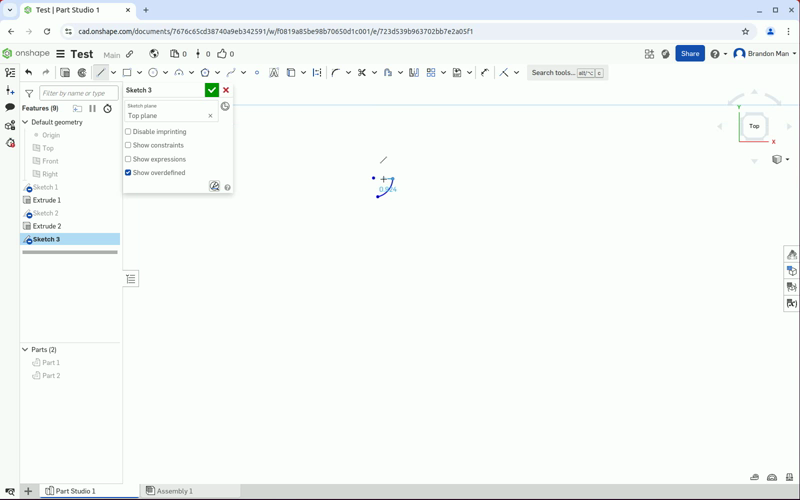
scroll(6)
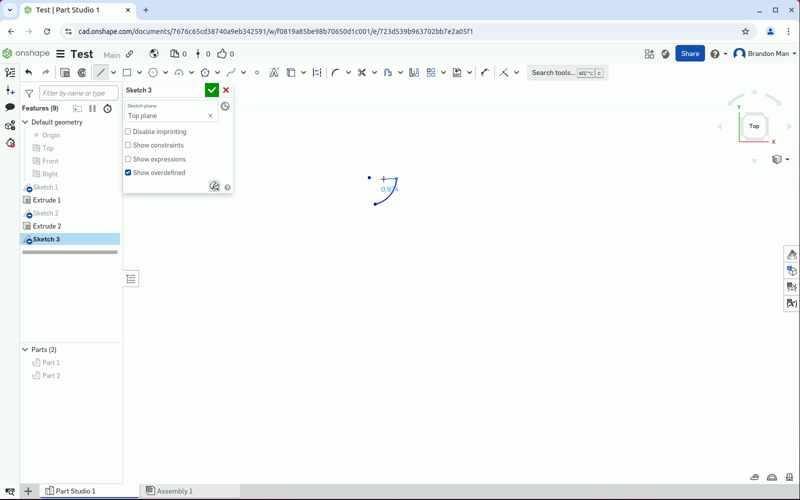
scroll(6)
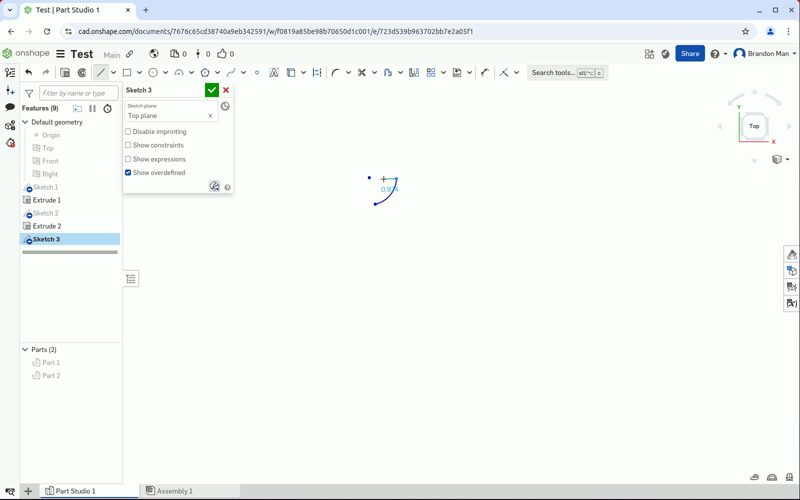
scroll(6)
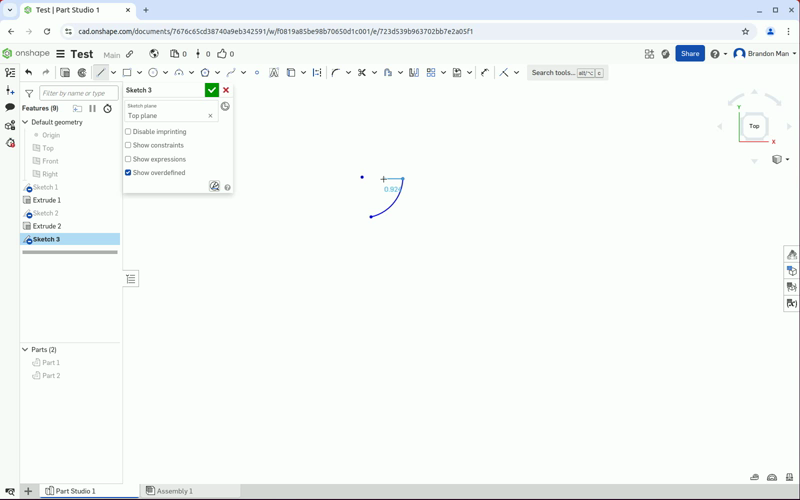
scroll(6)
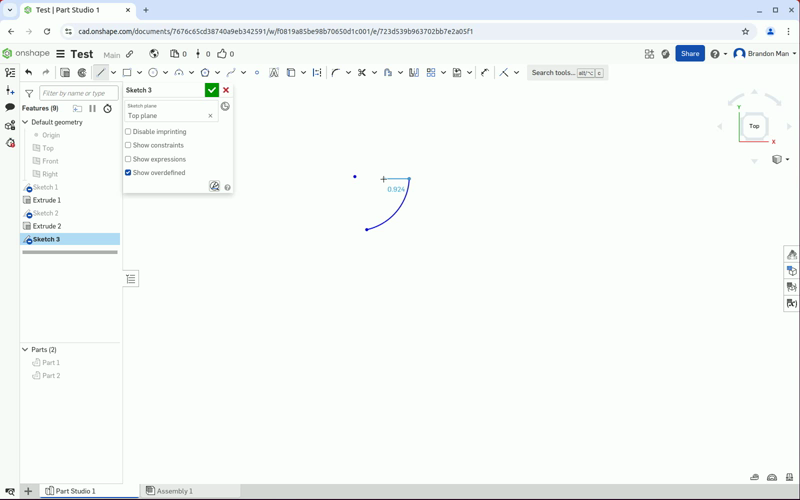
scroll(6)
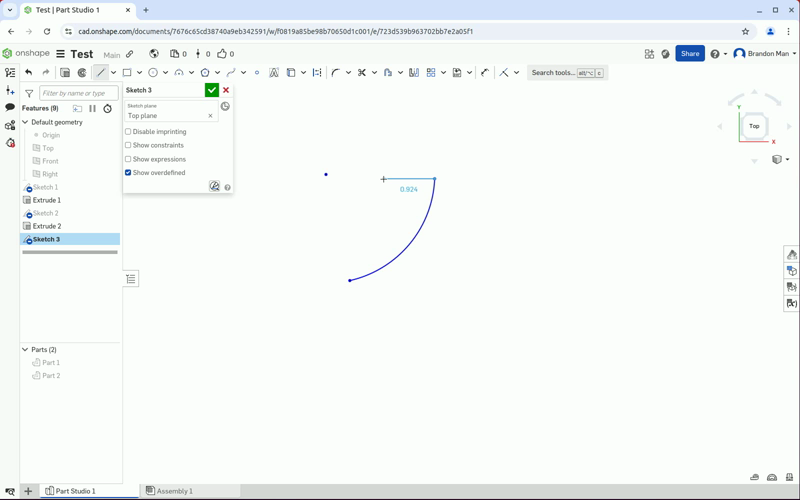
click(383, 178)
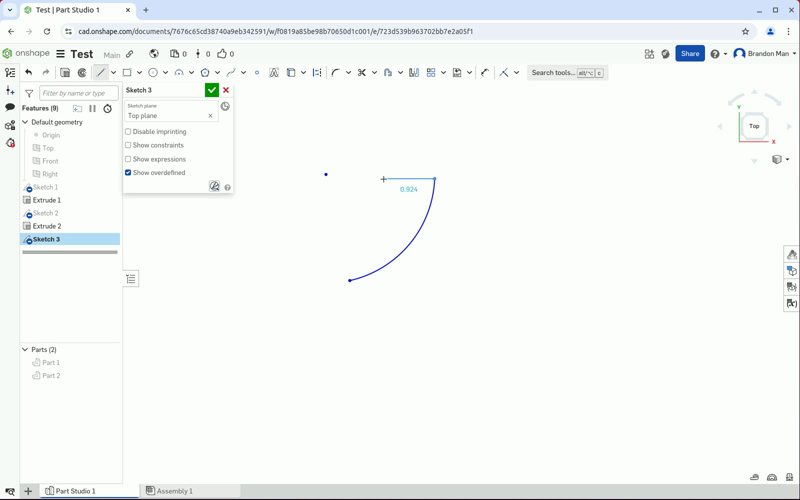
scroll(-6)
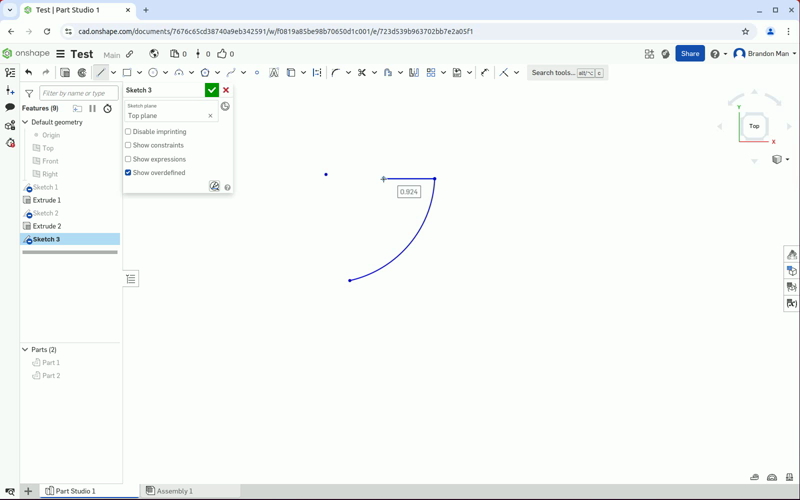
scroll(-6)
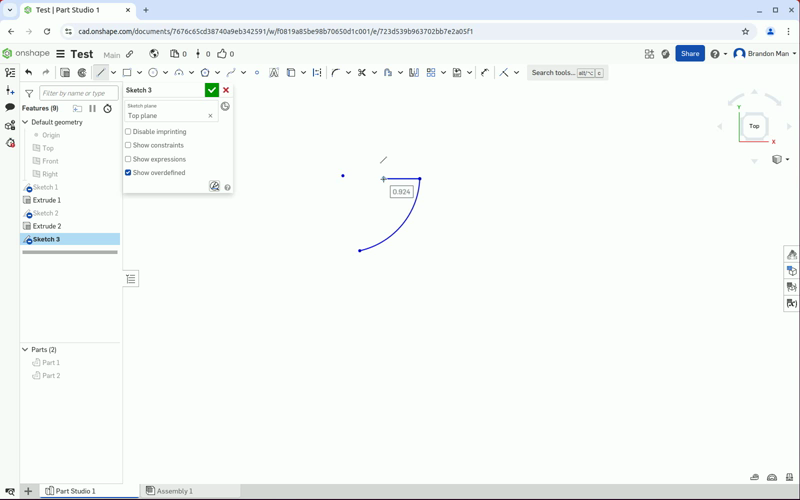
scroll(-6)
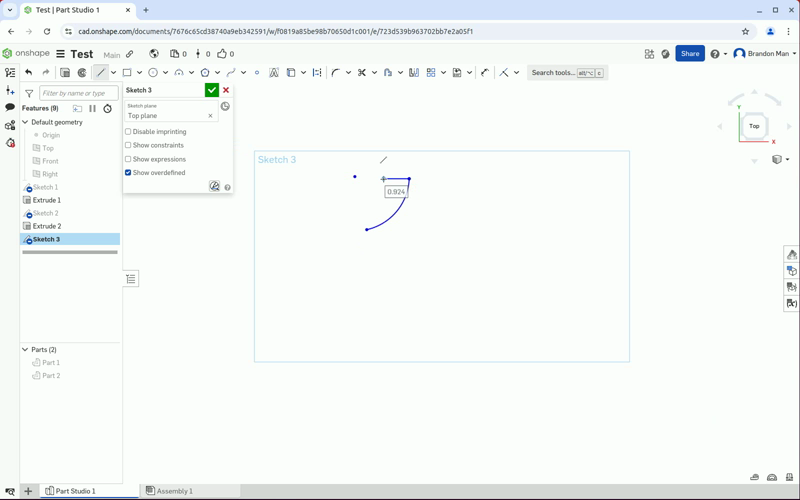
scroll(-6)
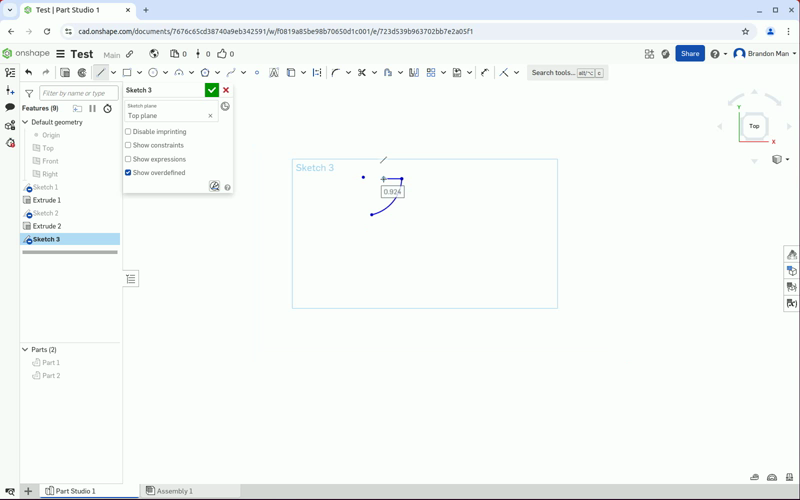
scroll(-6)
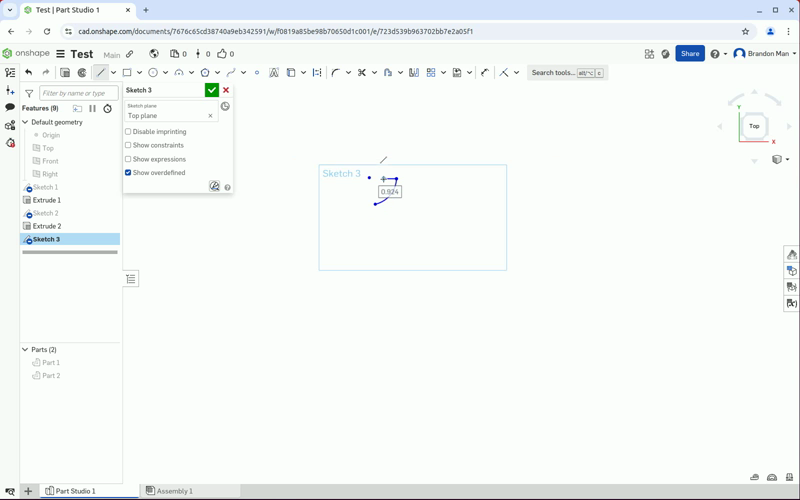
scroll(-6)
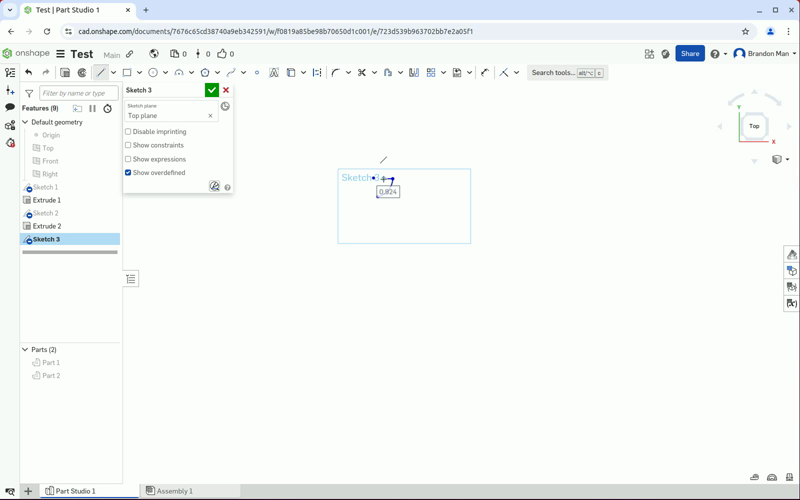
scroll(-6)
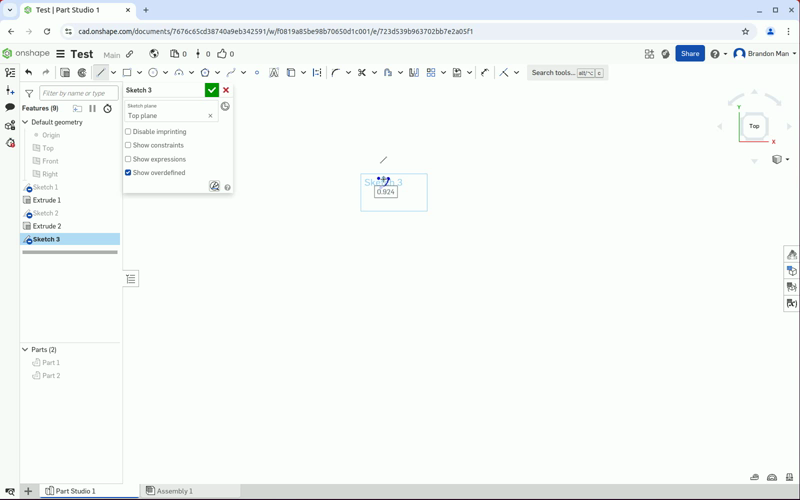
key_up(shift)
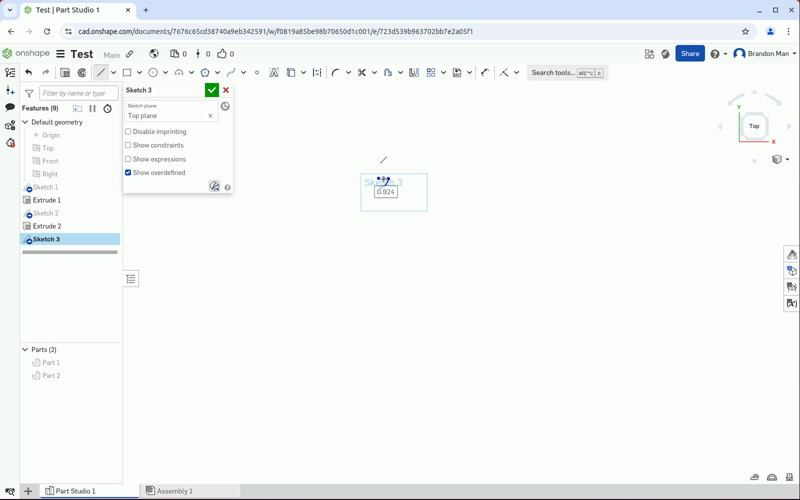
key(esc)
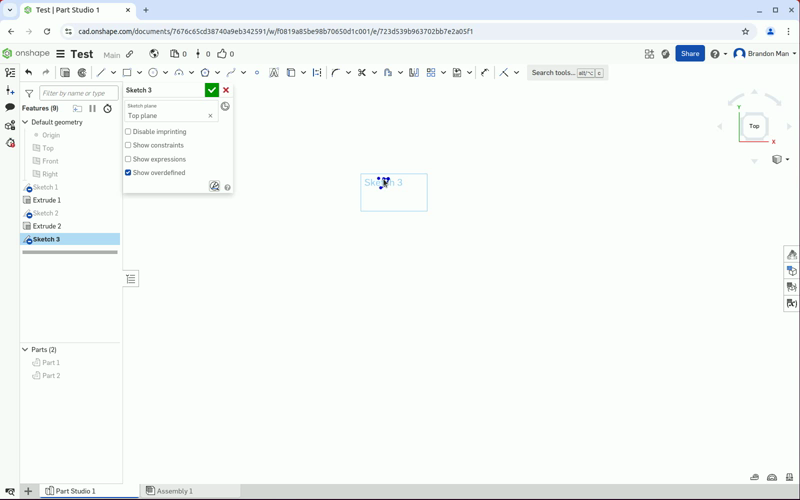
key(a)
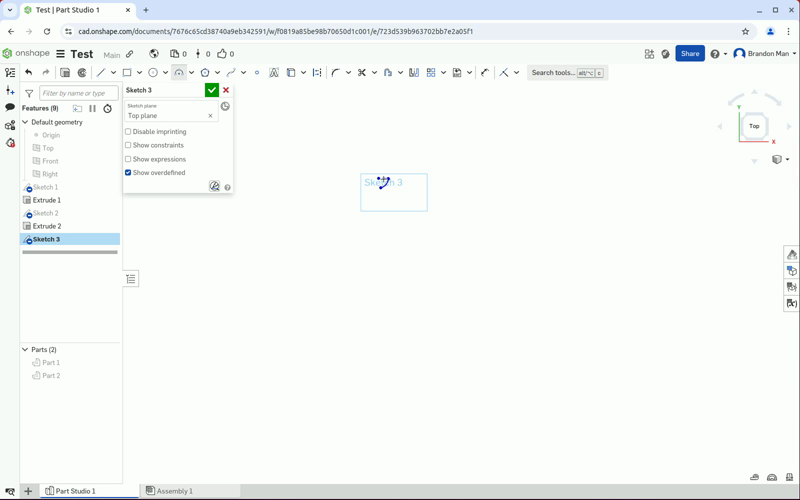
mouse_move(383, 178)
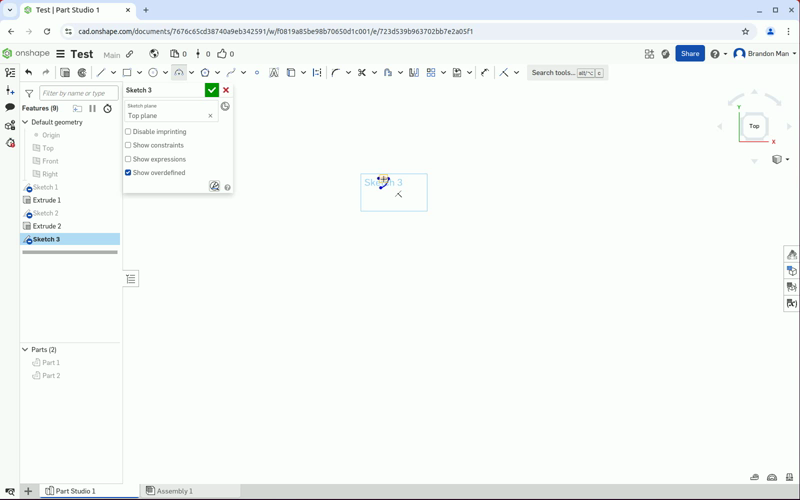
click(383, 178)
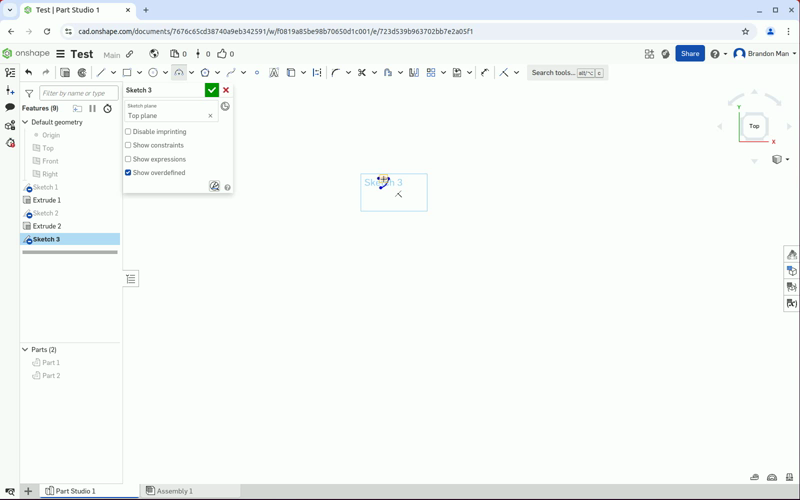
key_down(shift)
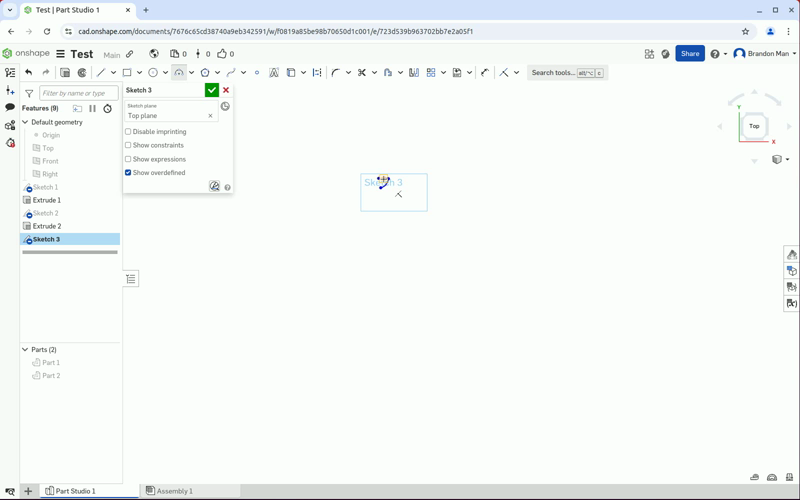
mouse_move(380, 183)
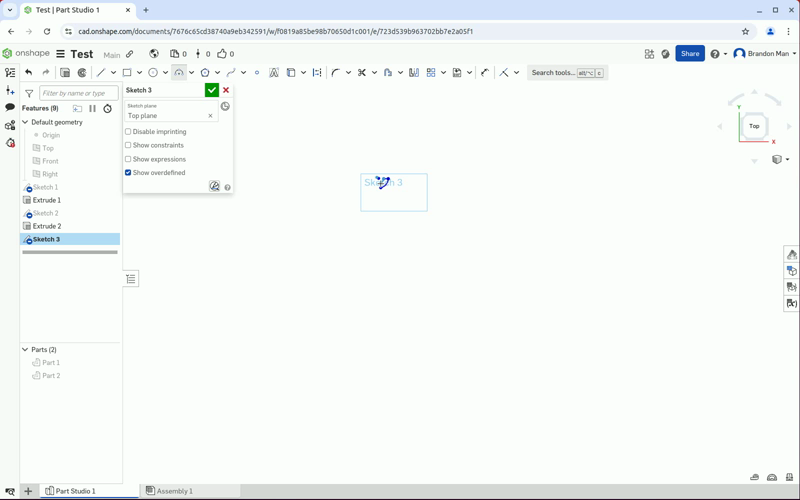
scroll(6)
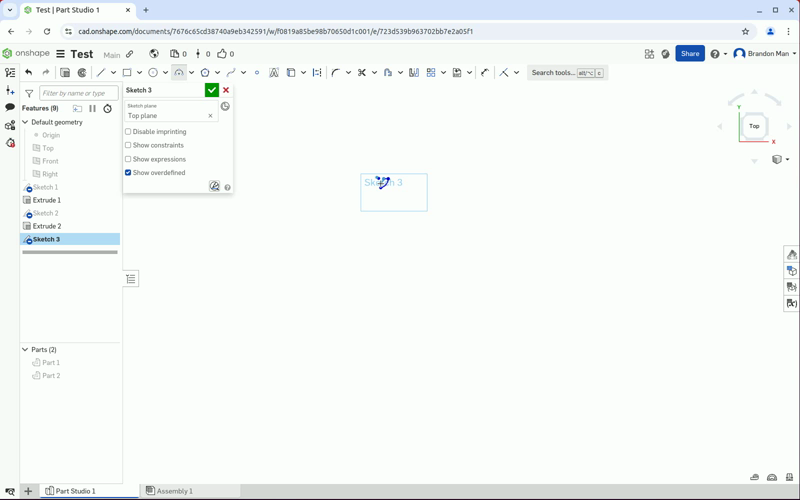
scroll(6)
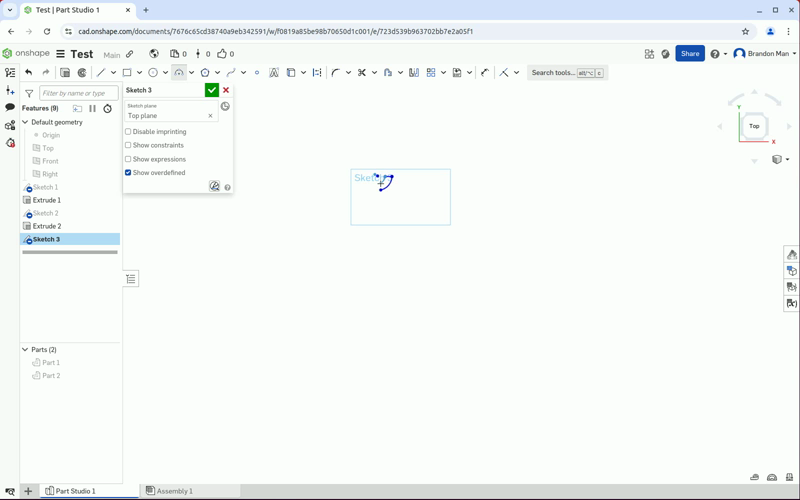
scroll(6)
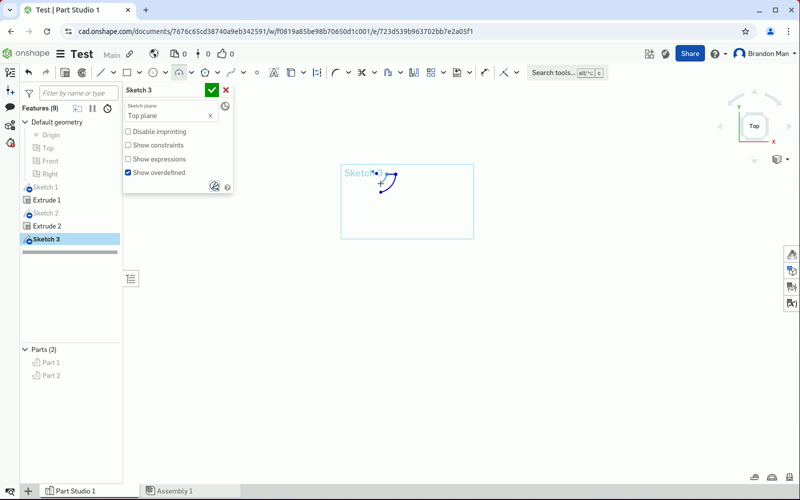
scroll(6)
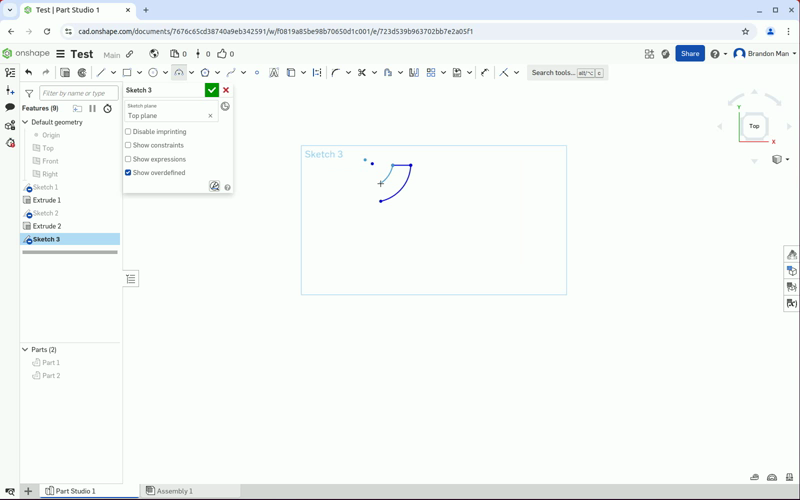
scroll(6)
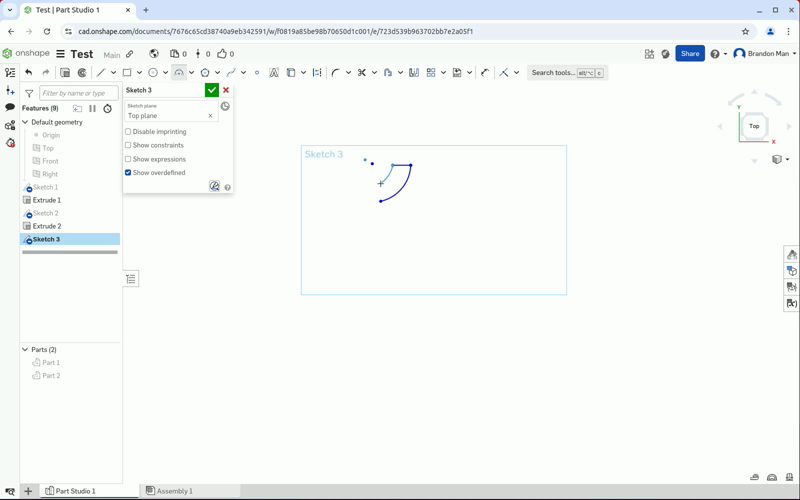
scroll(6)
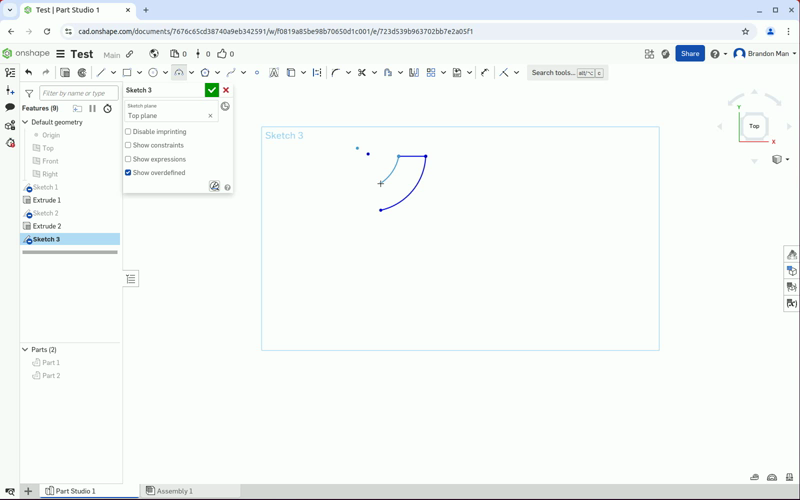
scroll(6)
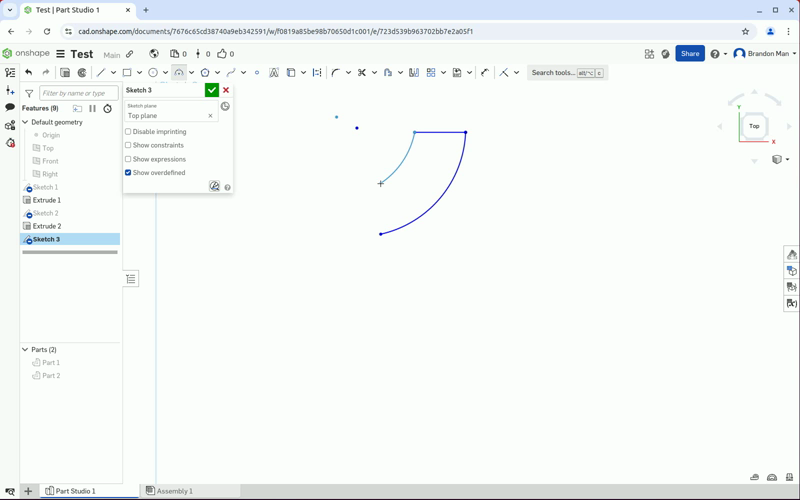
click(380, 183)
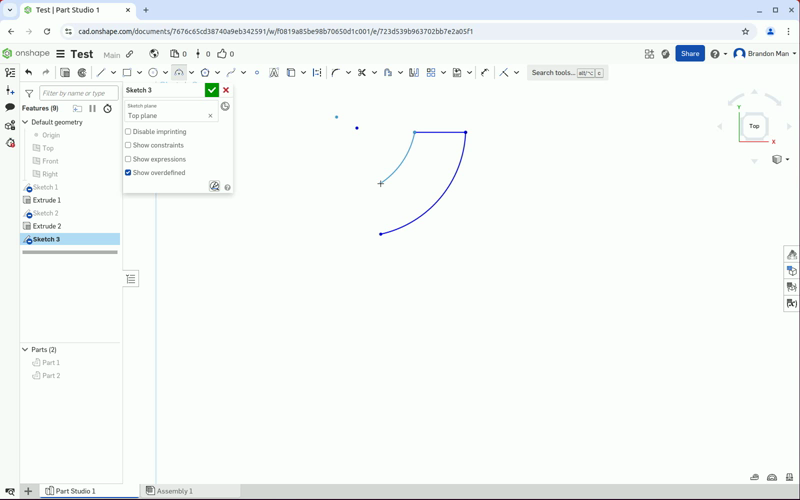
scroll(-6)
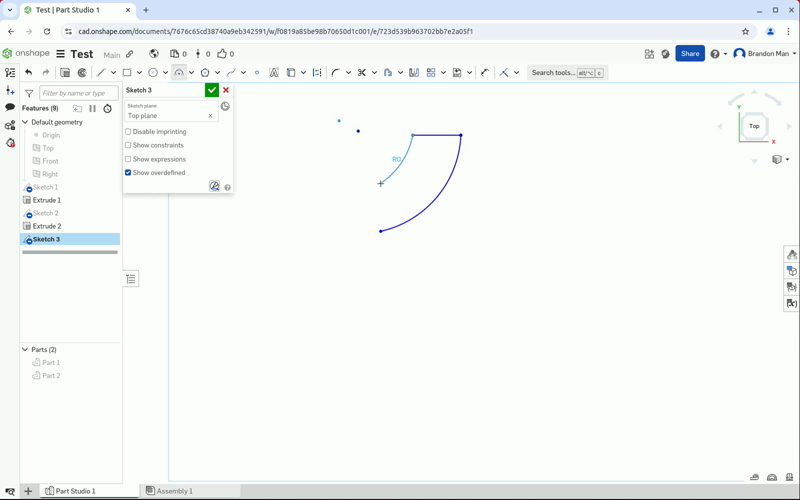
scroll(-6)
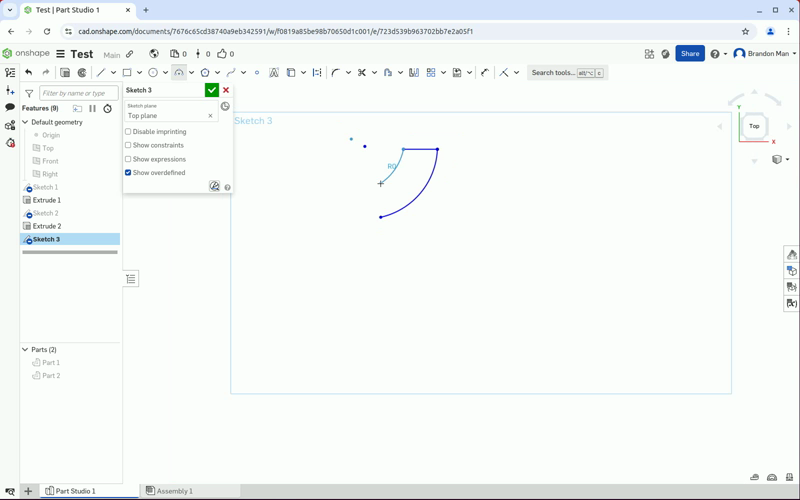
scroll(-6)
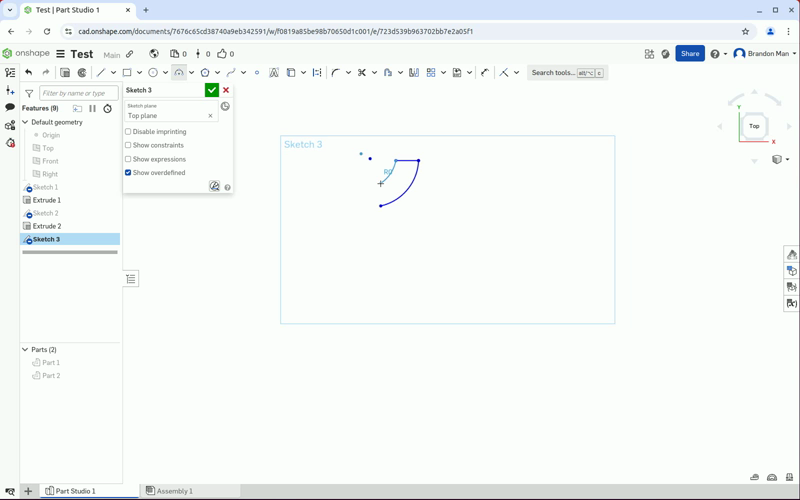
scroll(-6)
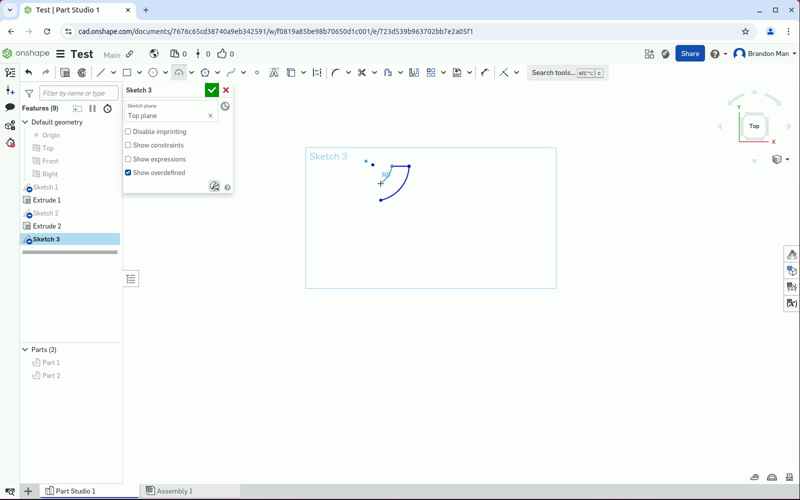
scroll(-6)
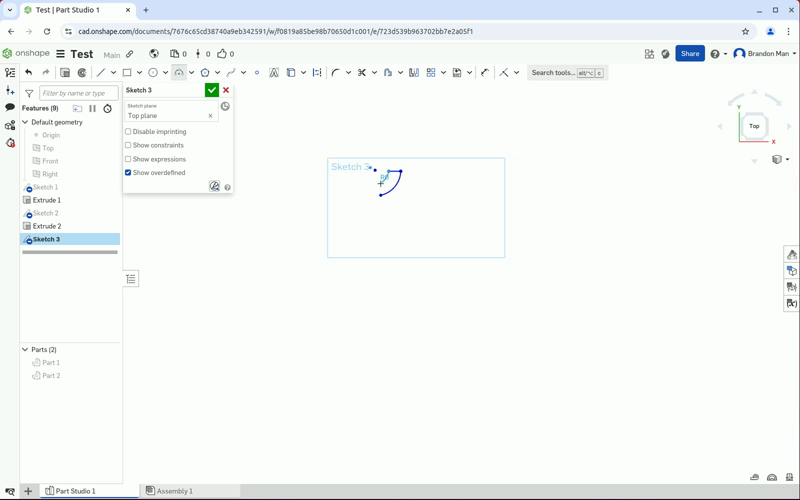
scroll(-6)
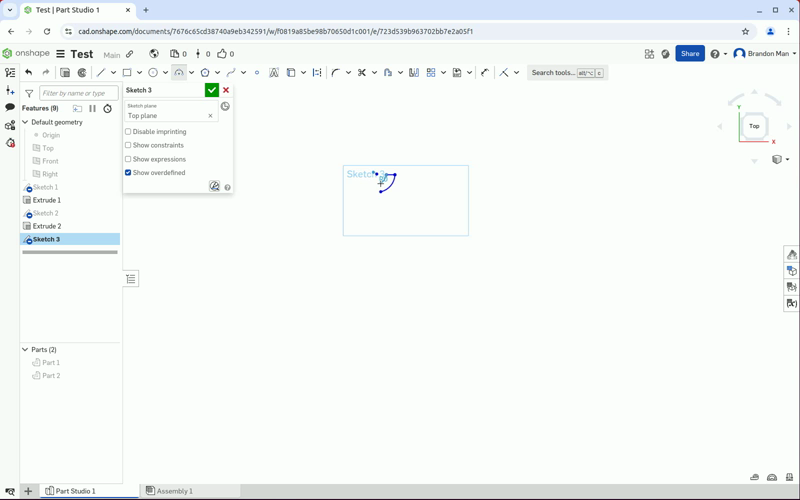
scroll(-6)
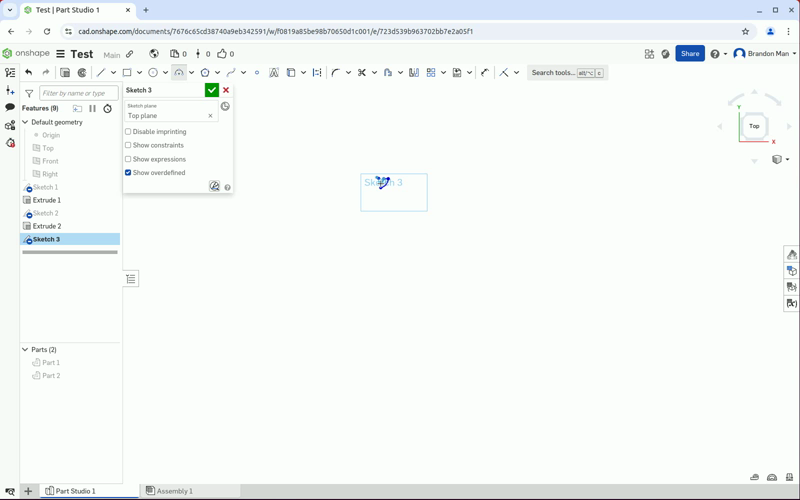
mouse_move(382, 180)
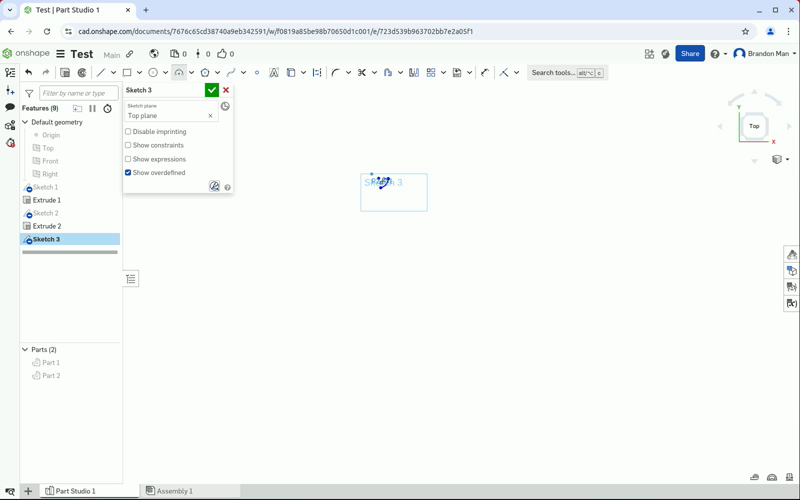
scroll(6)
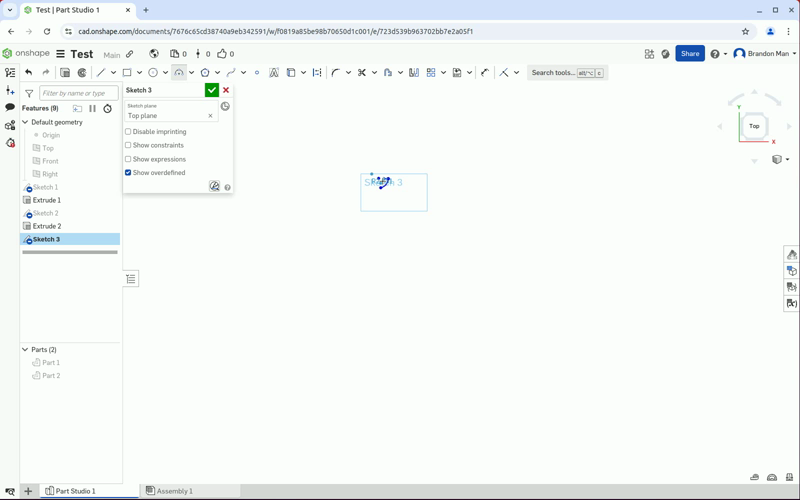
scroll(6)
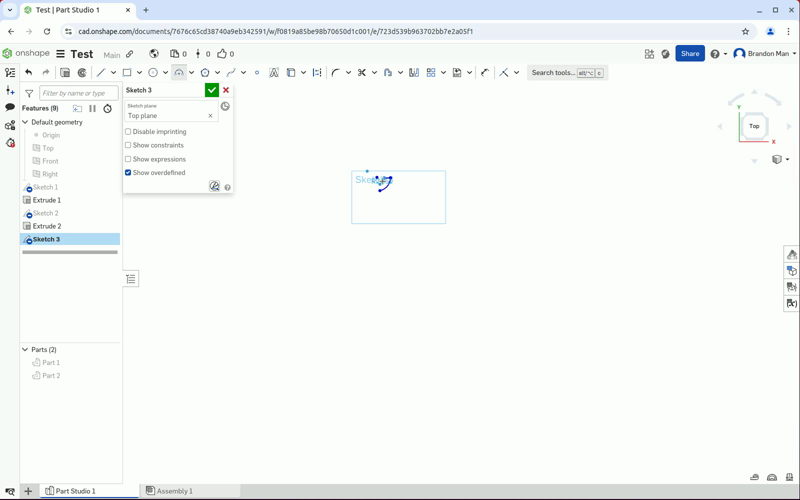
scroll(6)
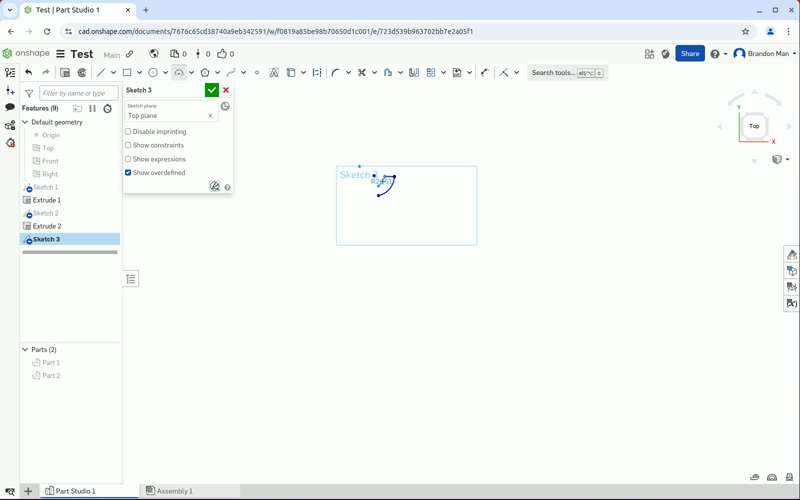
scroll(6)
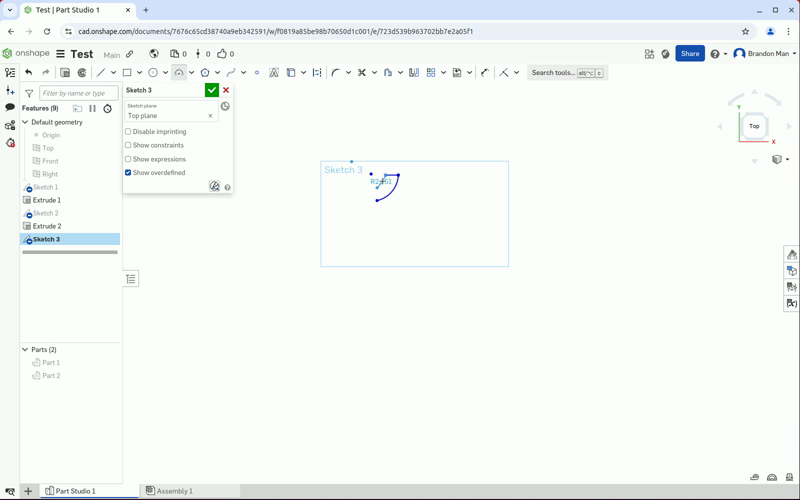
scroll(6)
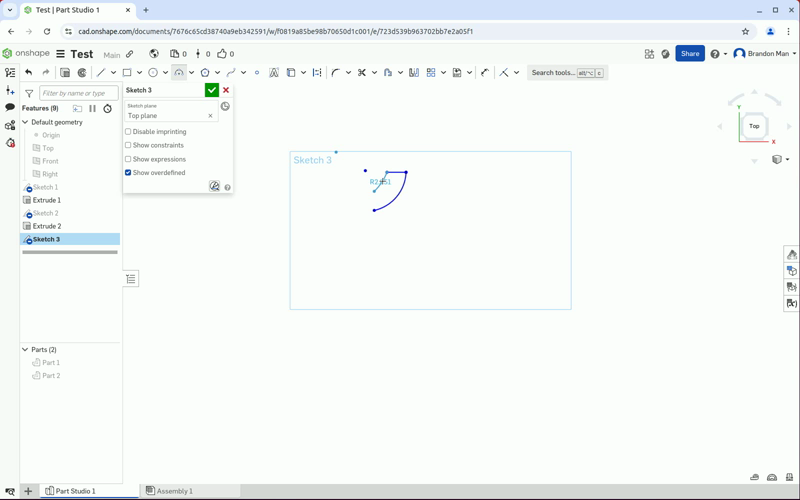
scroll(6)
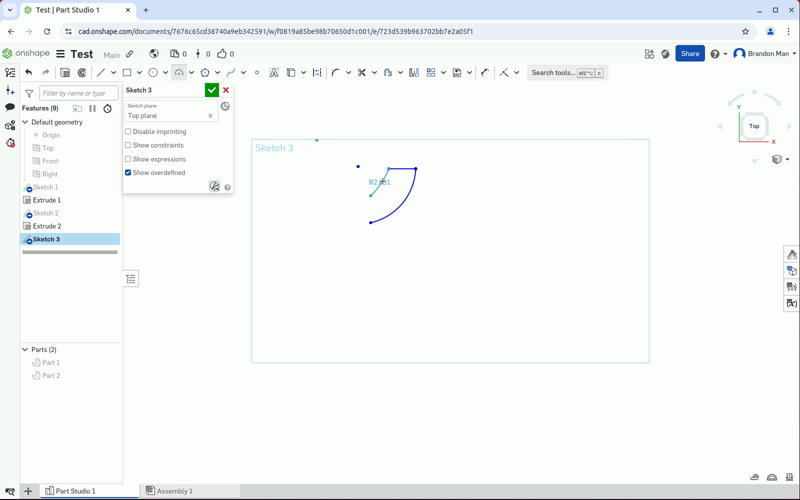
scroll(6)
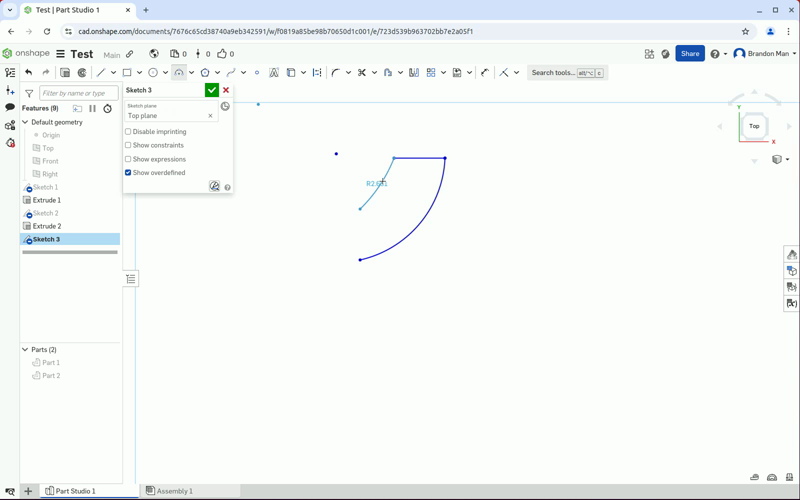
click(382, 180)
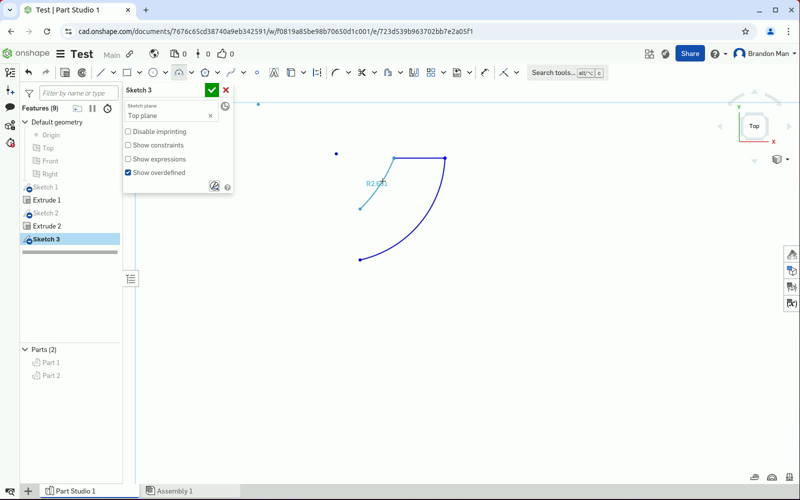
scroll(-6)
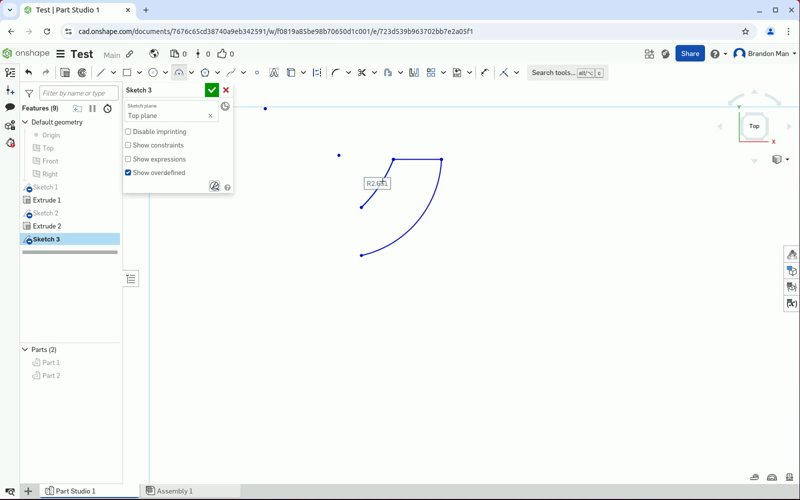
scroll(-6)
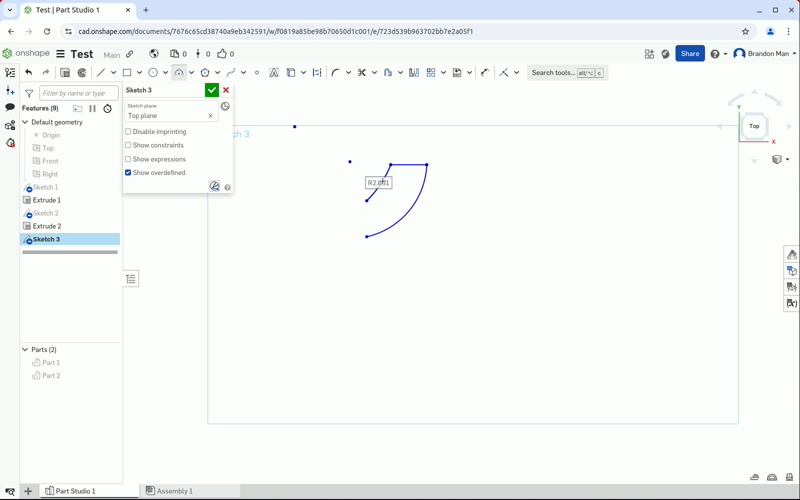
scroll(-6)
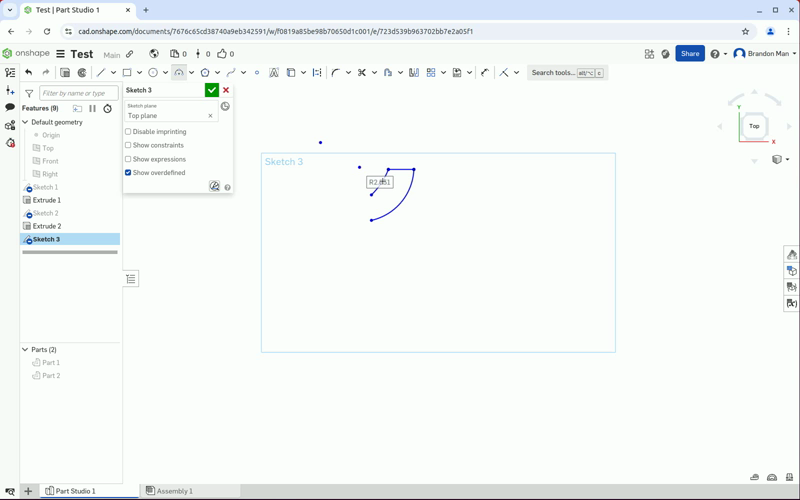
scroll(-6)
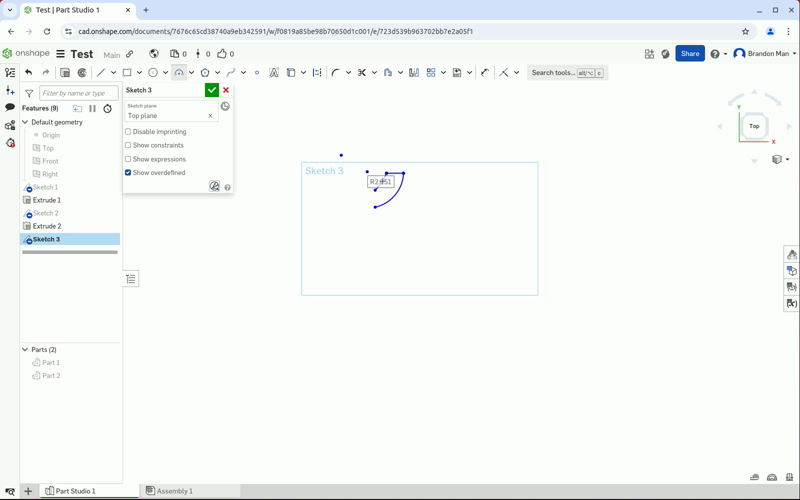
scroll(-6)
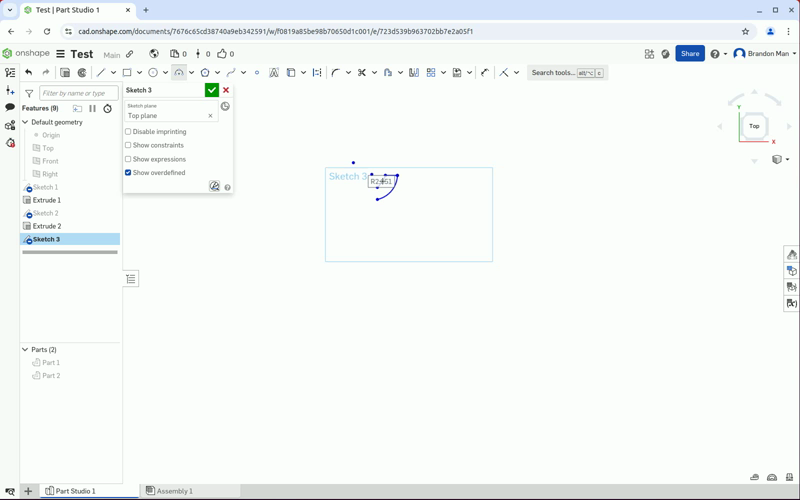
scroll(-6)
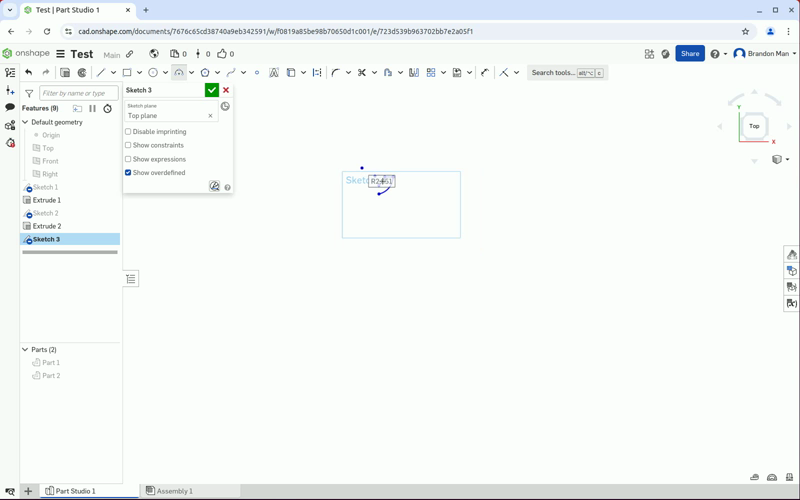
scroll(-6)
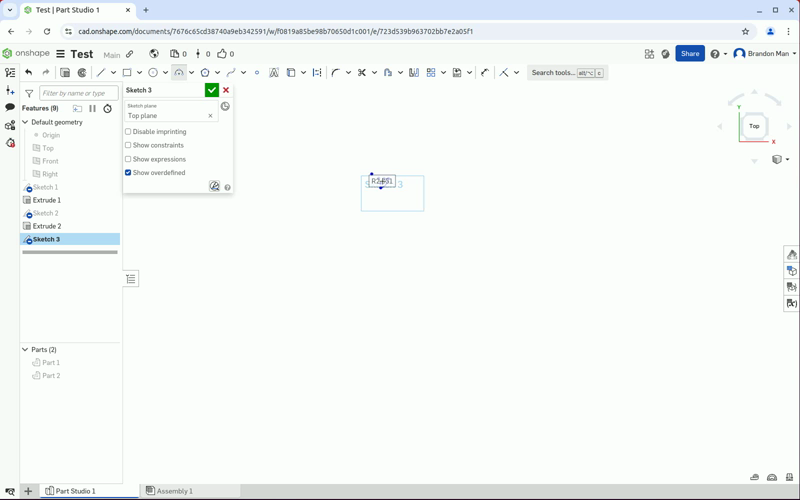
key_up(shift)
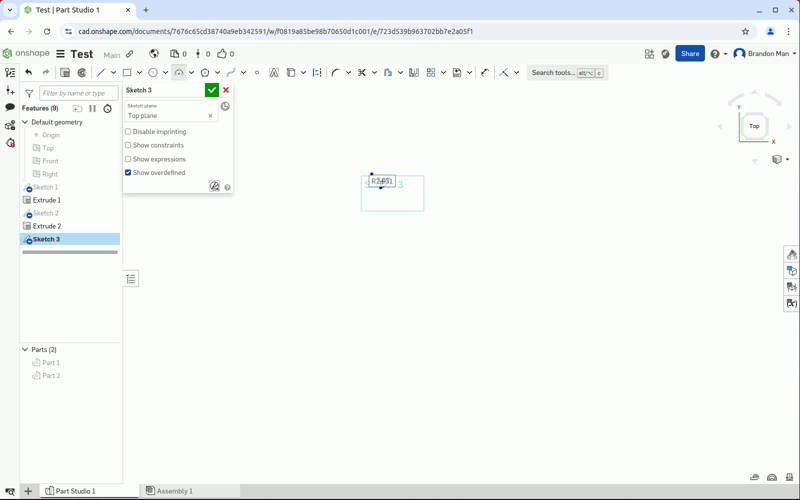
key(esc)
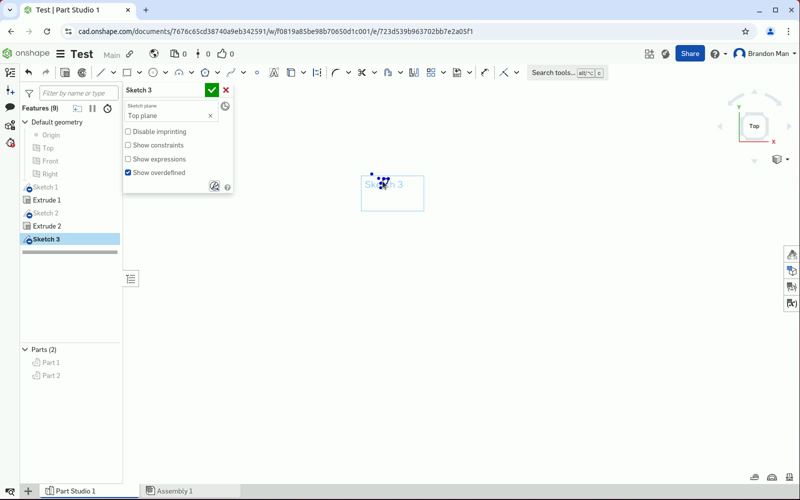
key(l)
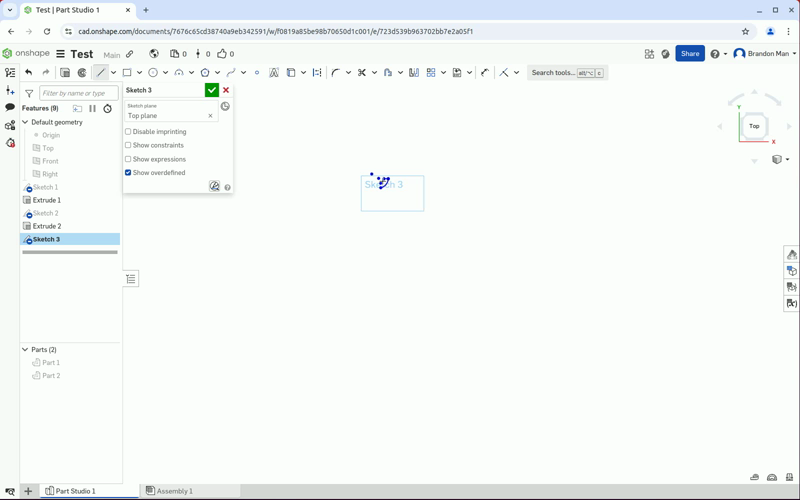
mouse_move(380, 183)
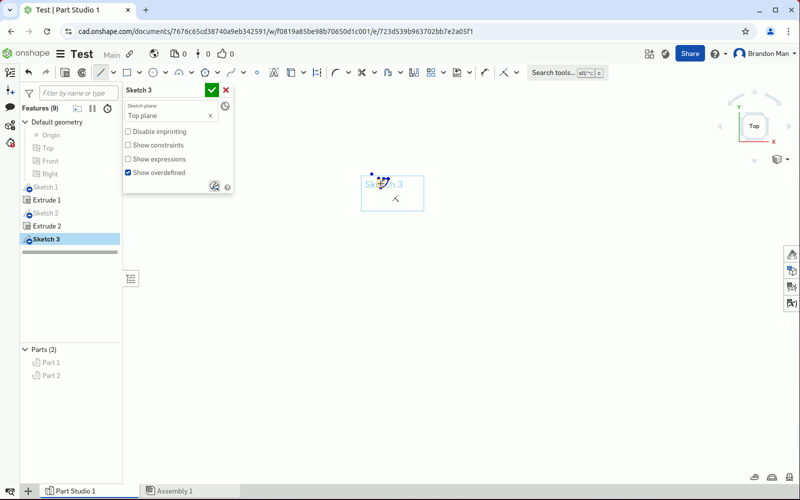
scroll(6)
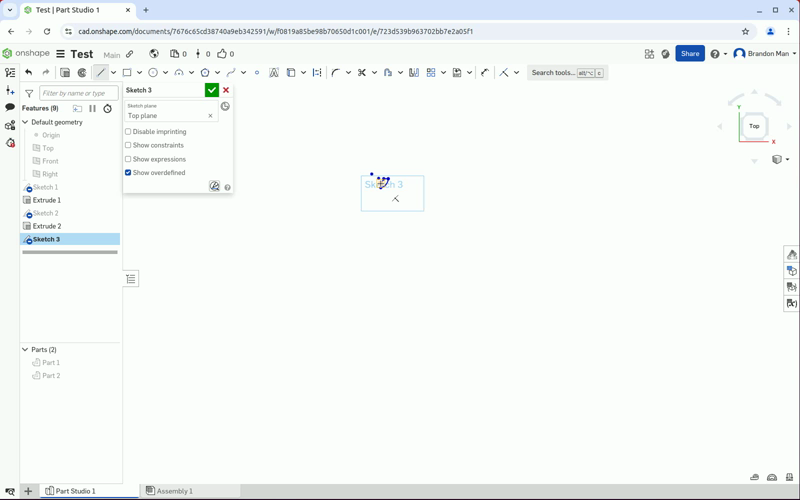
scroll(6)
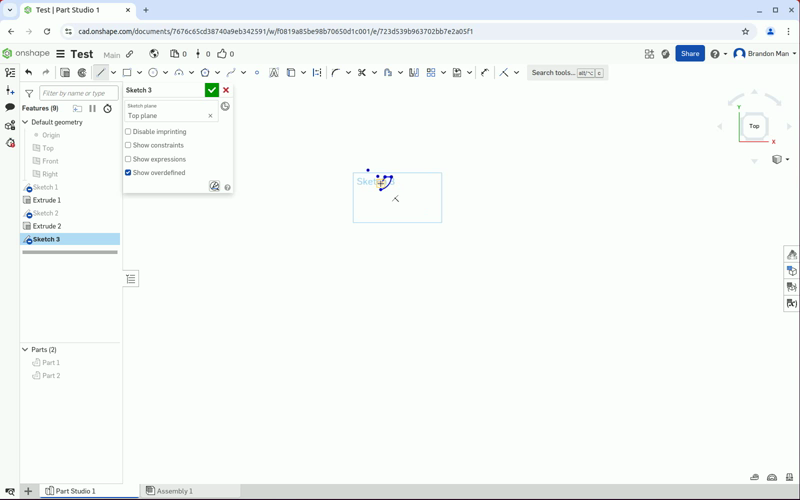
scroll(6)
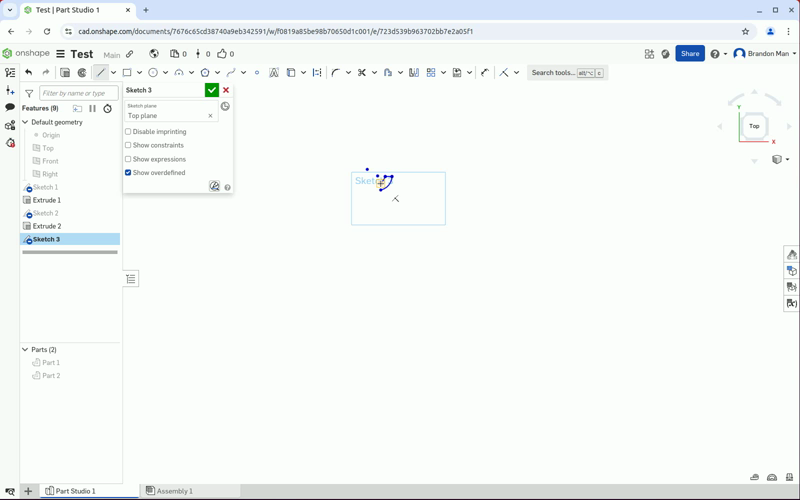
scroll(6)
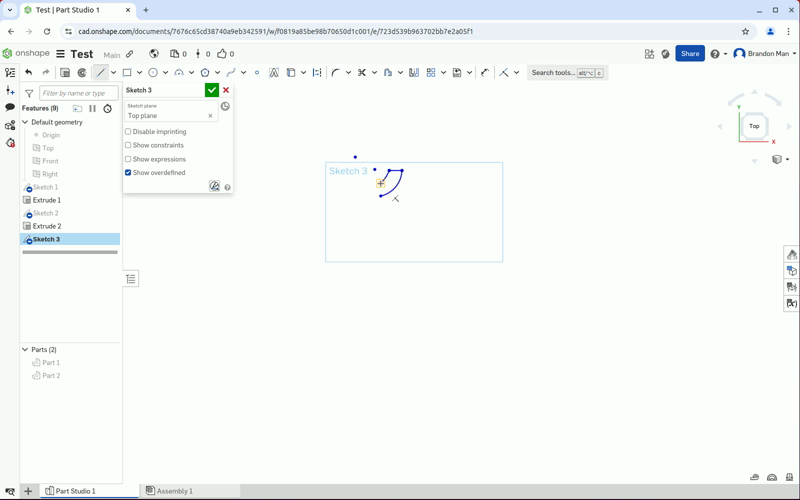
scroll(6)
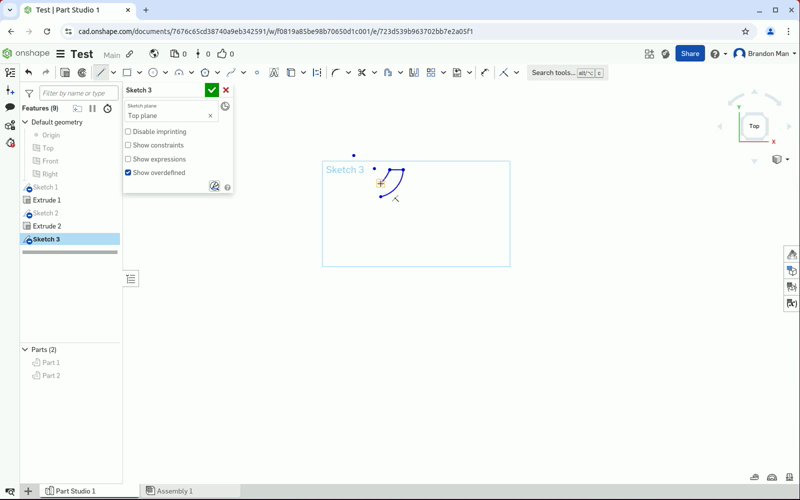
scroll(6)
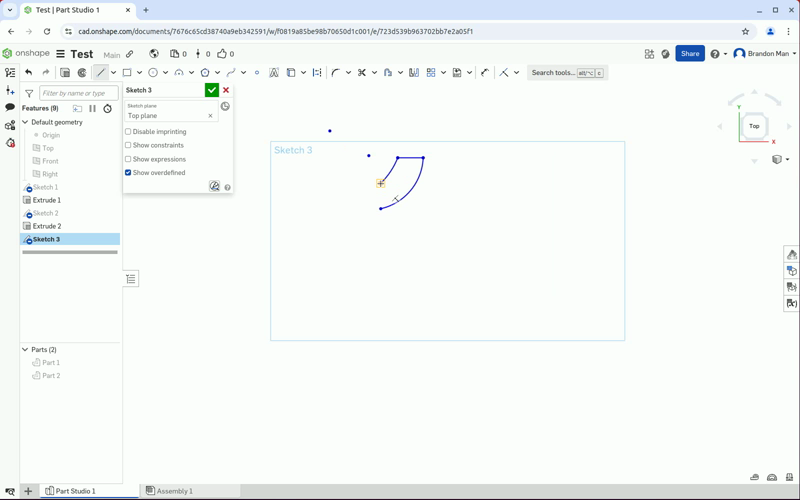
scroll(6)
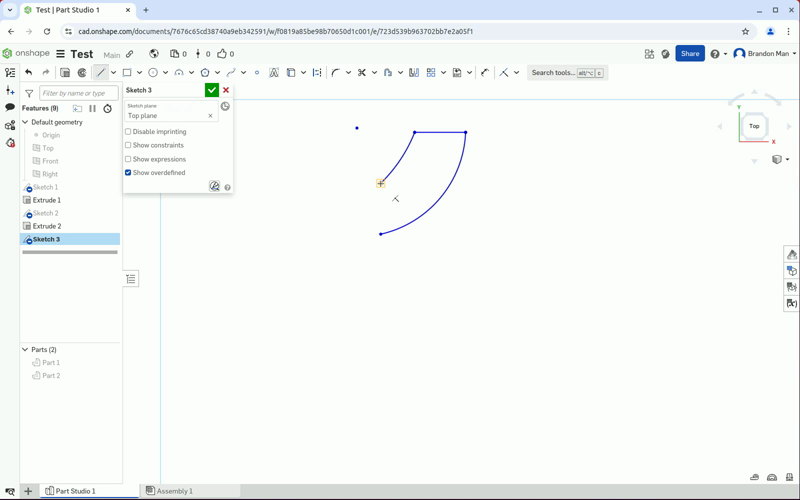
click(380, 183)
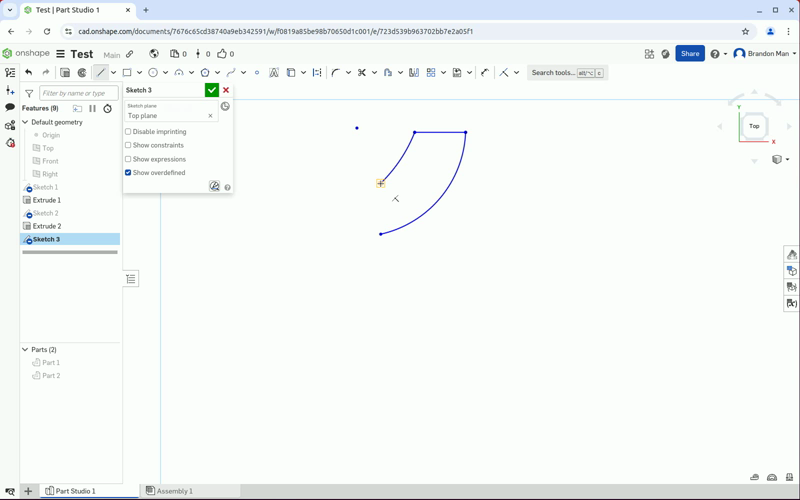
scroll(-6)
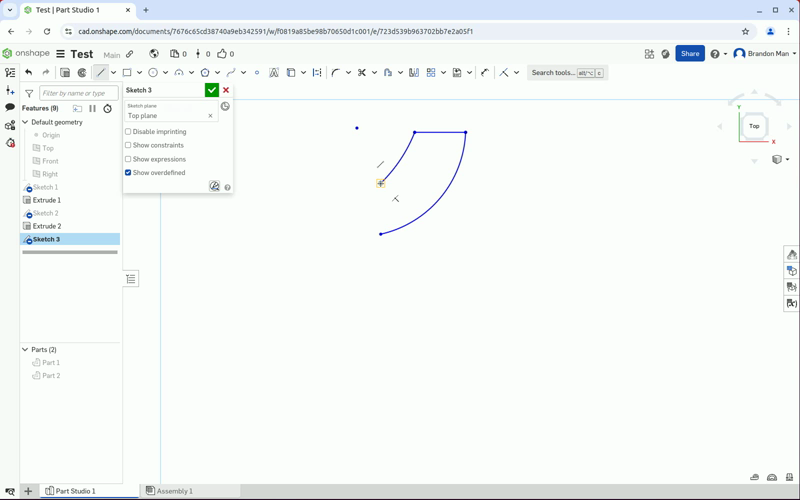
scroll(-6)
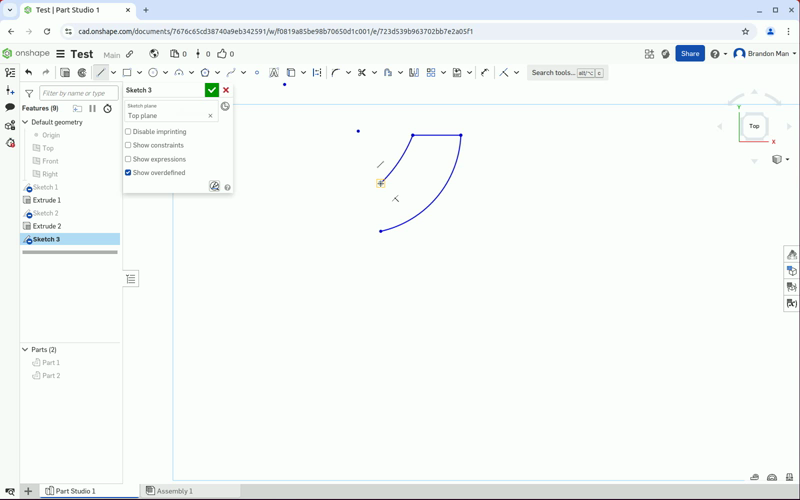
scroll(-6)
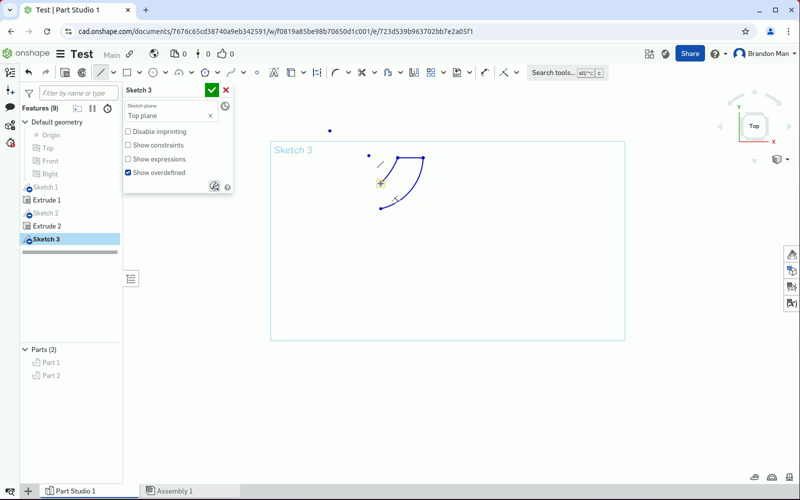
scroll(-6)
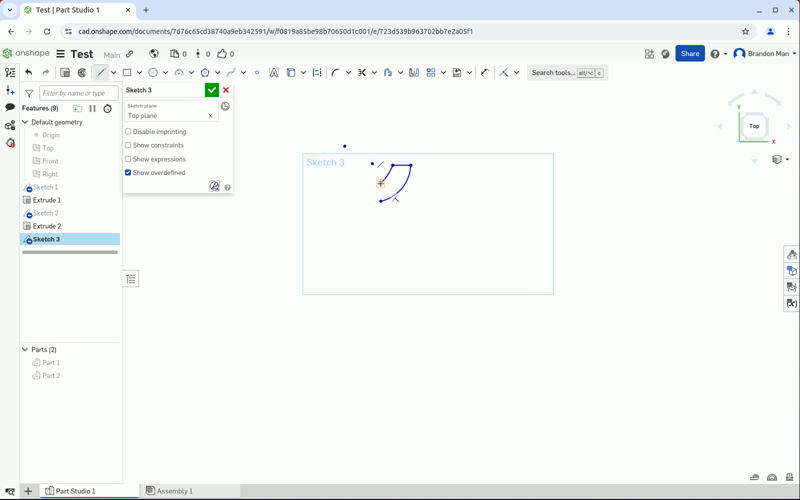
scroll(-6)
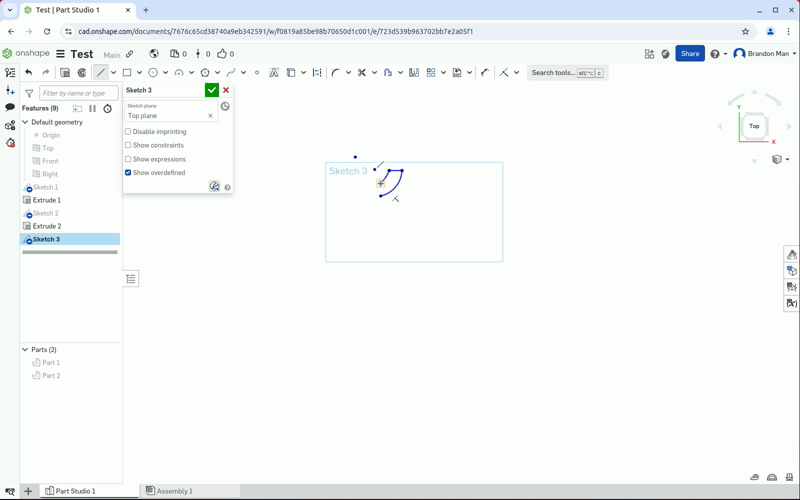
scroll(-6)
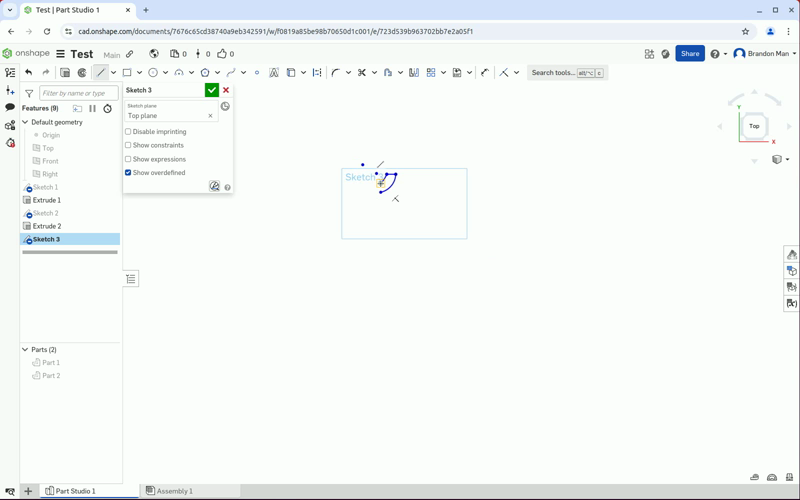
scroll(-6)
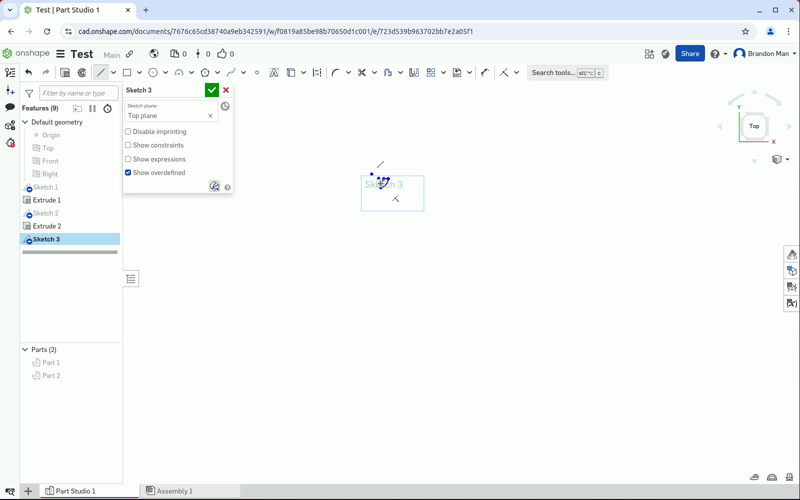
mouse_move(410, 183)
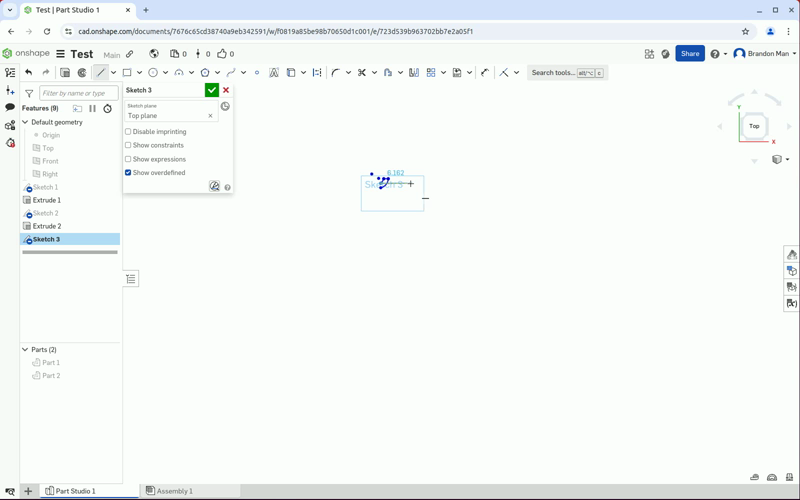
key_down(shift)
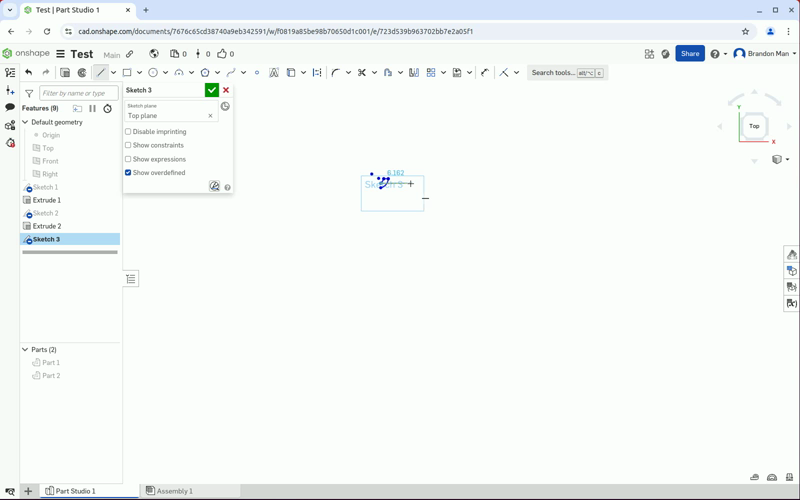
mouse_move(380, 187)
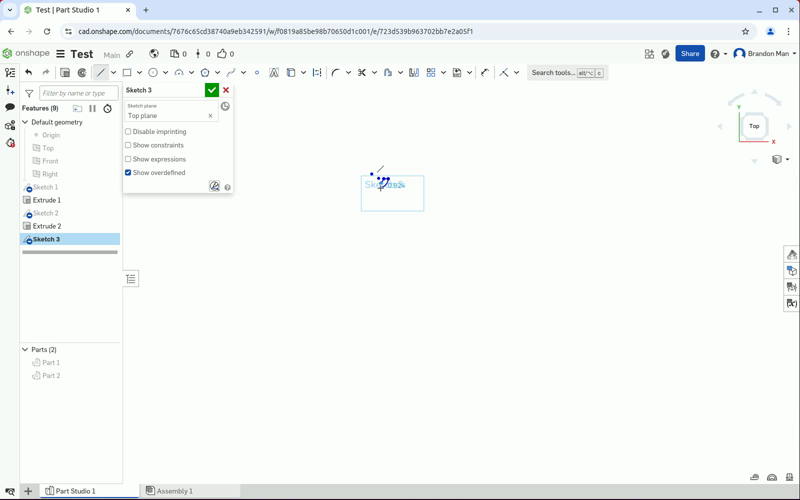
scroll(6)
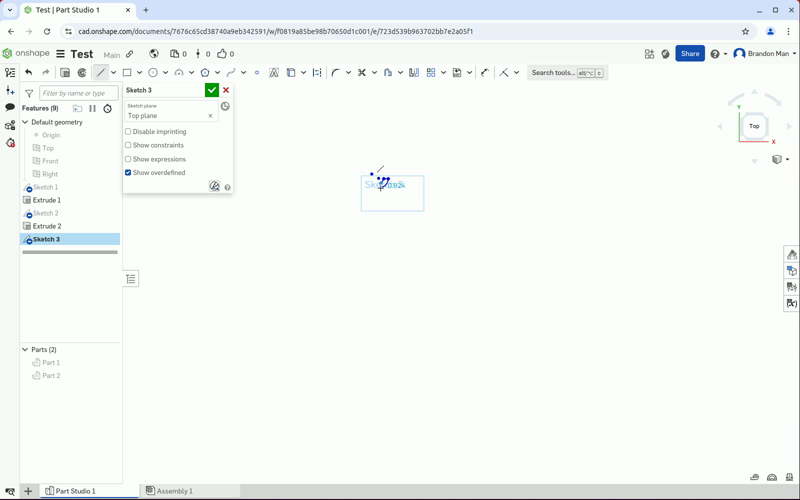
scroll(6)
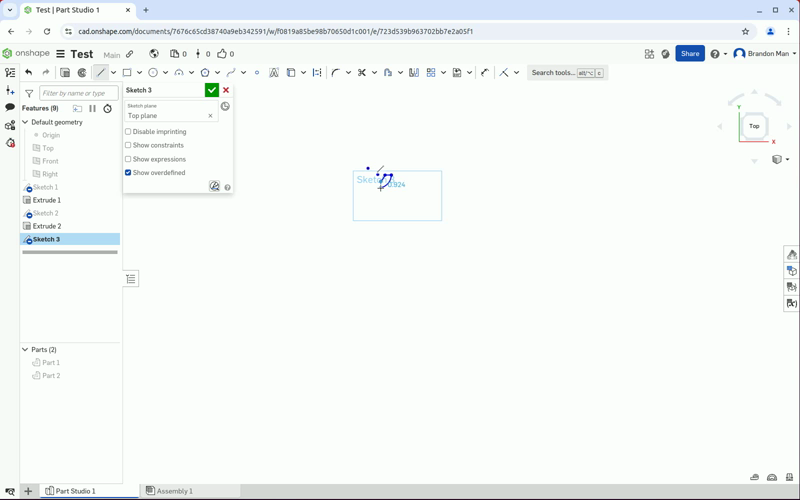
scroll(6)
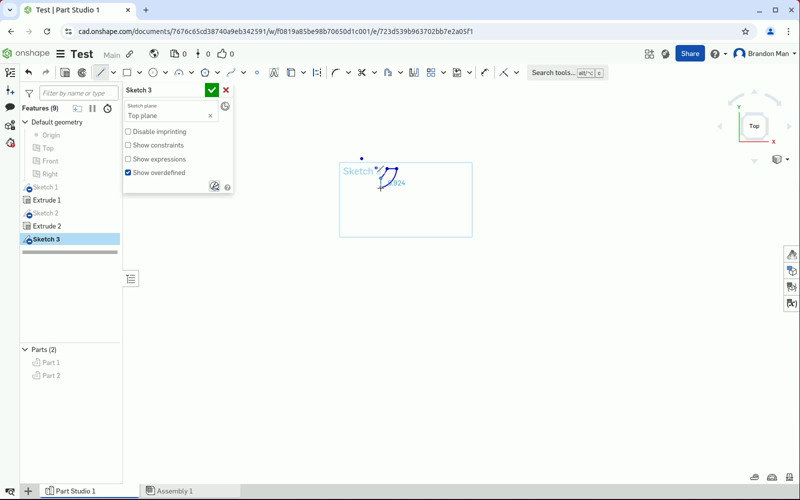
scroll(6)
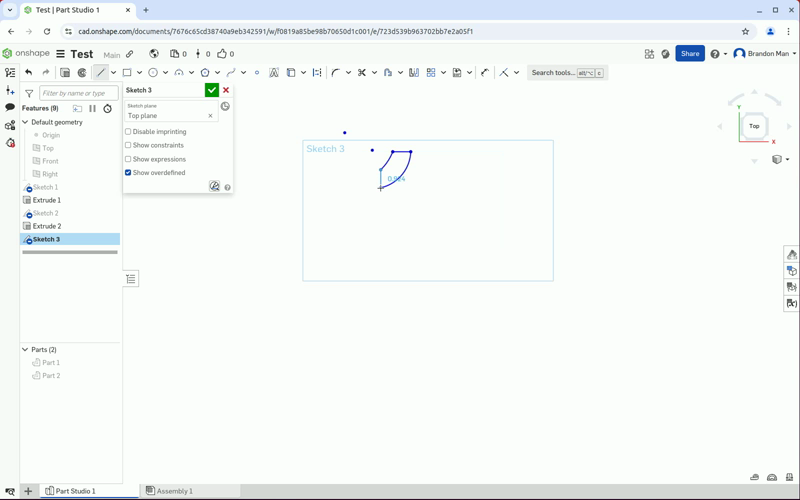
scroll(6)
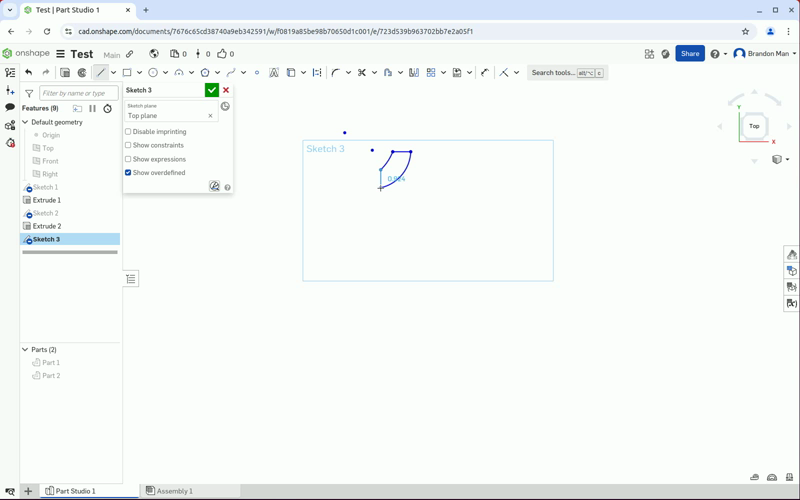
scroll(6)
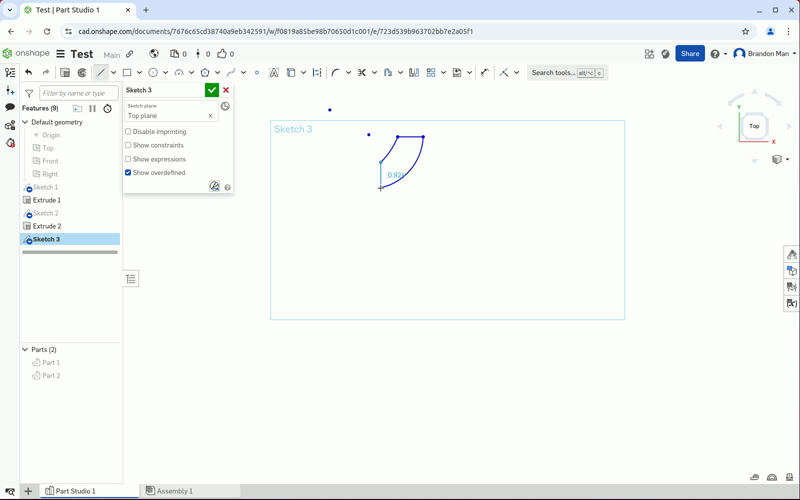
scroll(6)
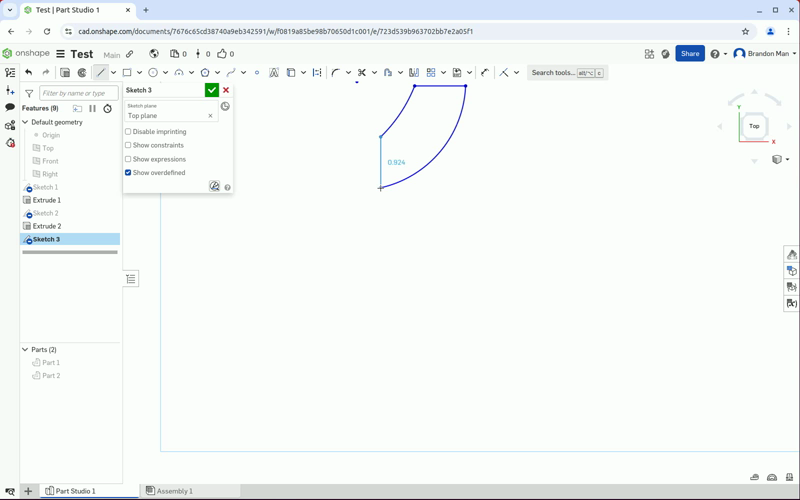
key_up(shift)
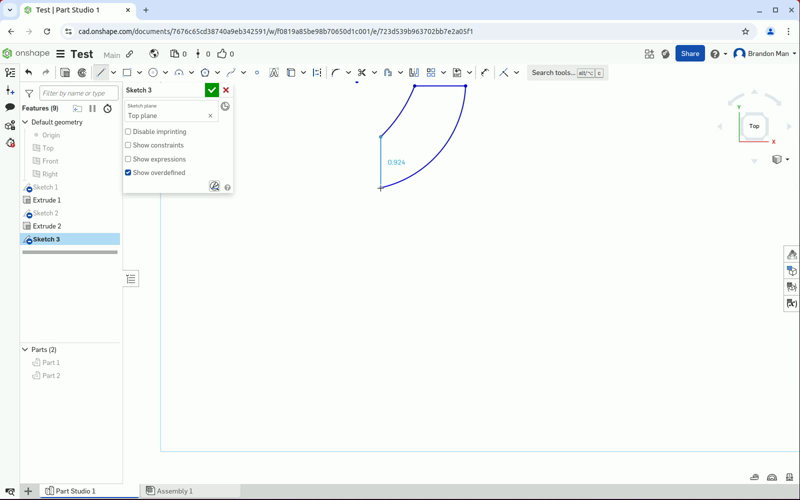
click(380, 187)
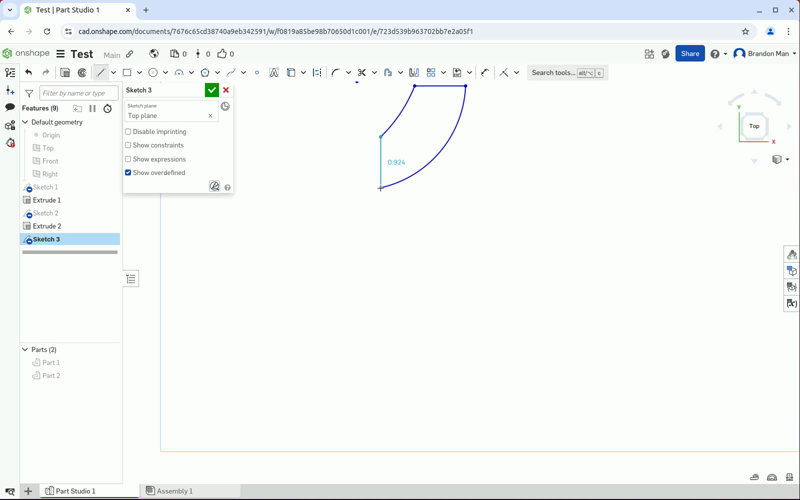
scroll(-6)
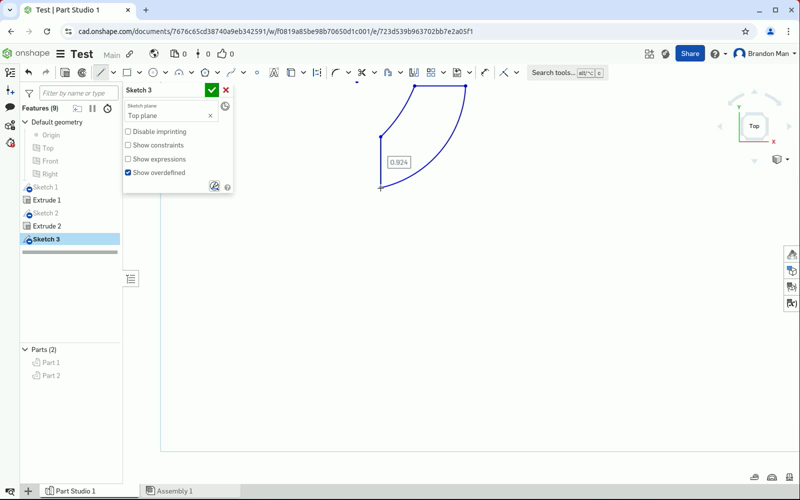
scroll(-6)
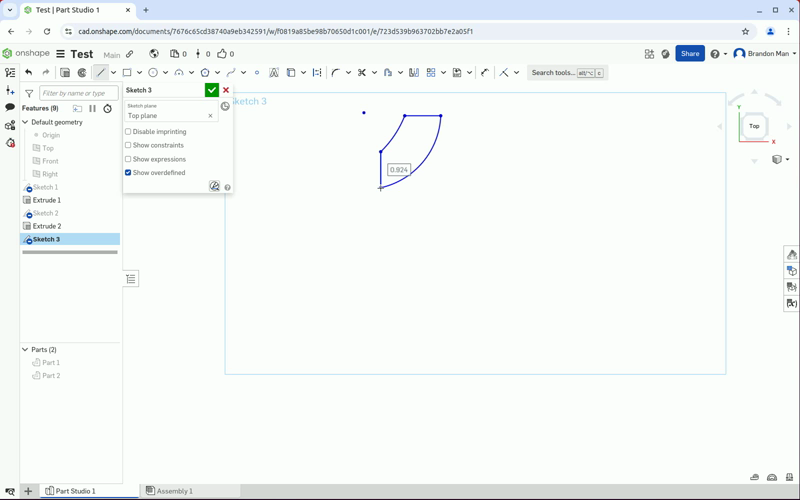
scroll(-6)
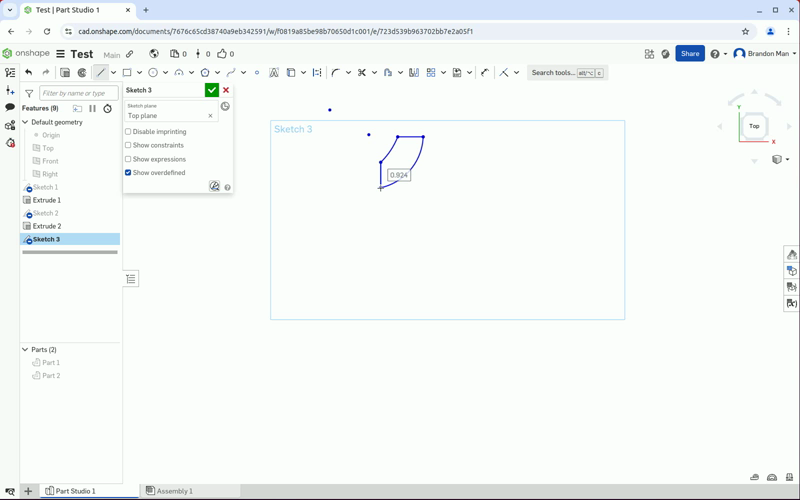
scroll(-6)
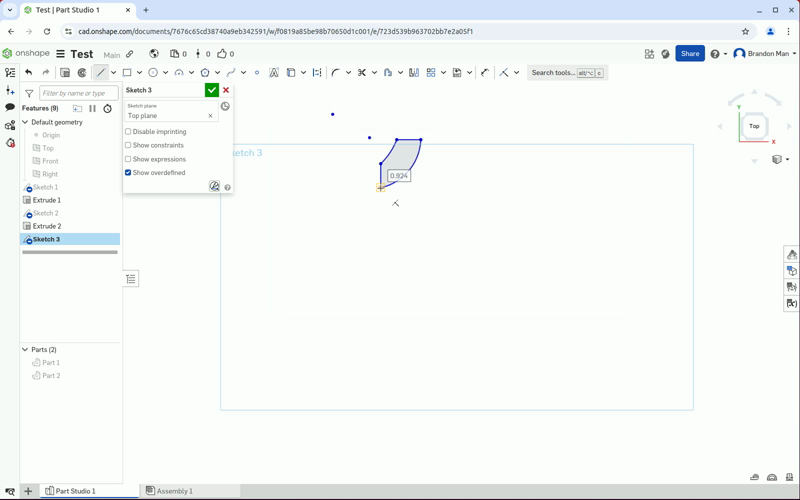
scroll(-6)
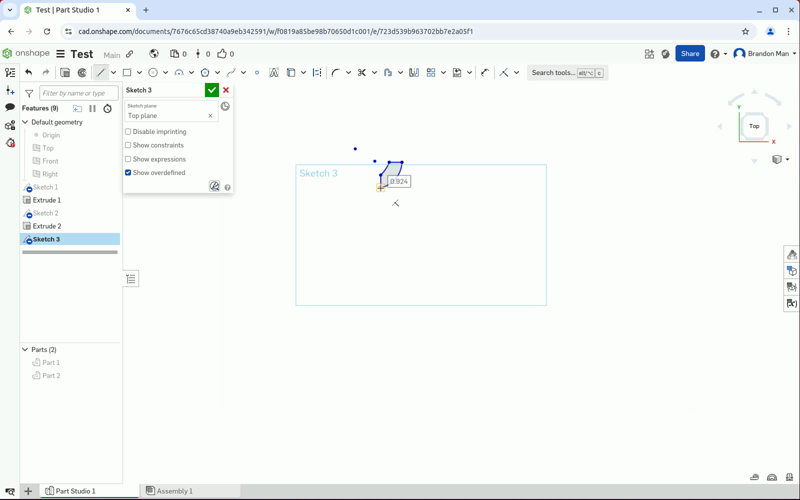
scroll(-6)
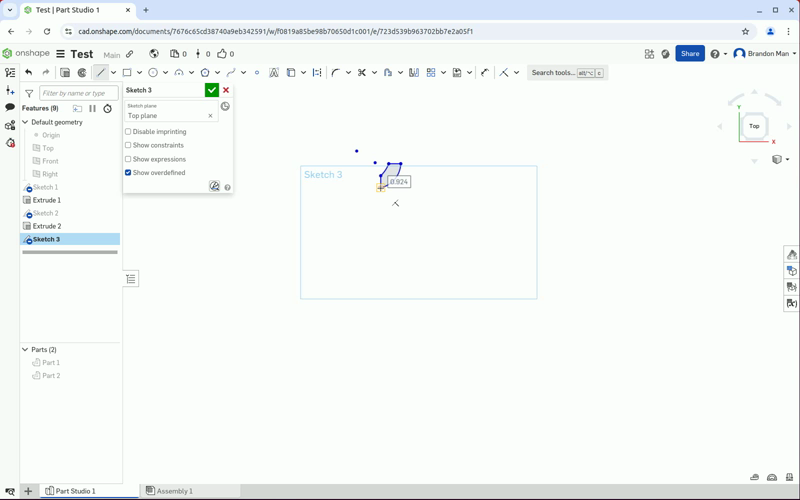
scroll(-6)
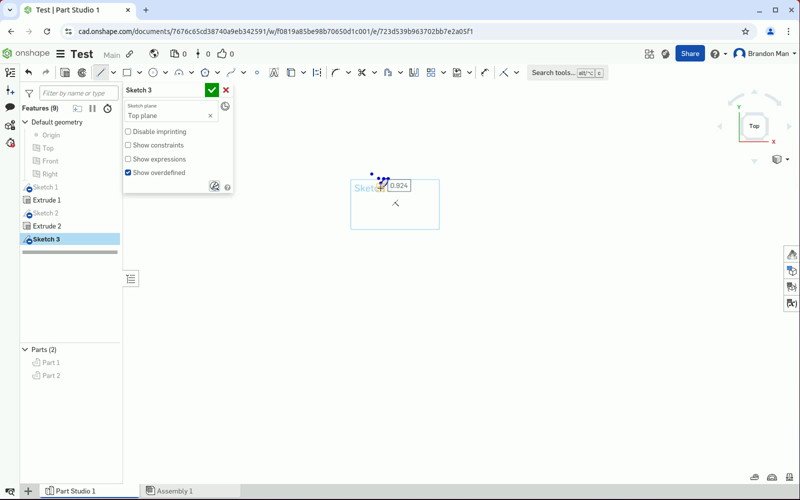
key(esc)
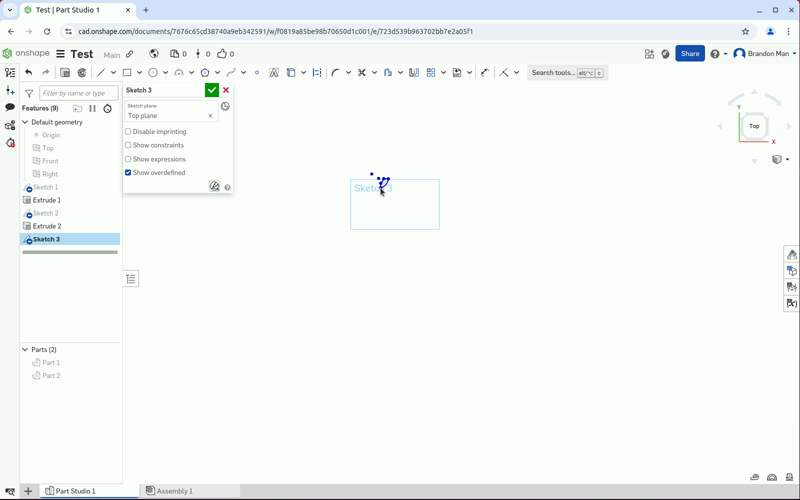
mouse_move(384, 180)
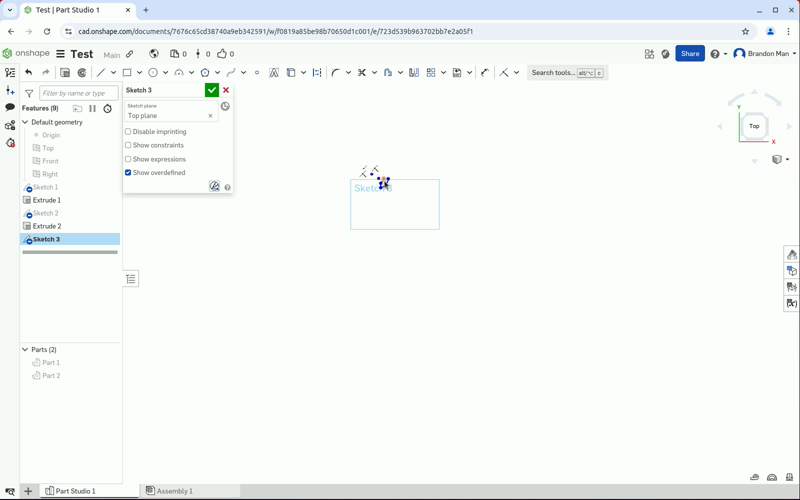
scroll(6)
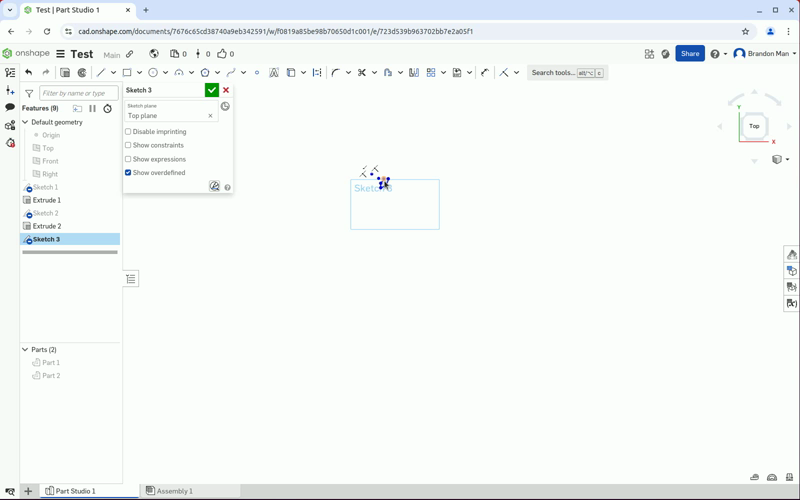
scroll(6)
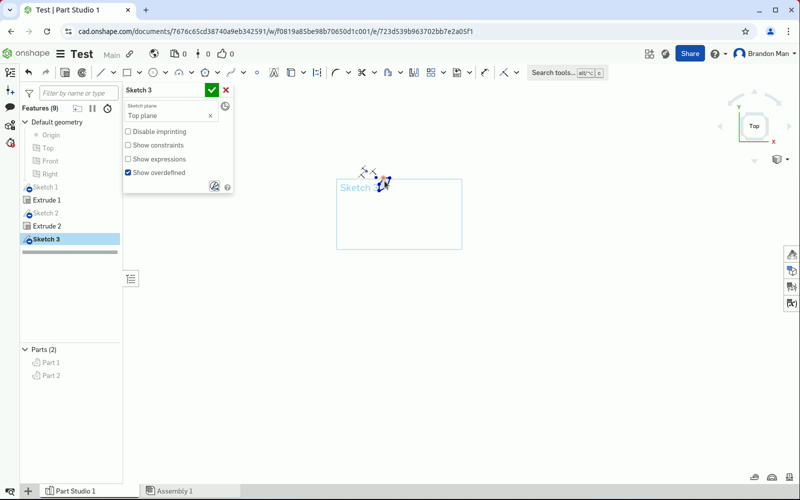
scroll(6)
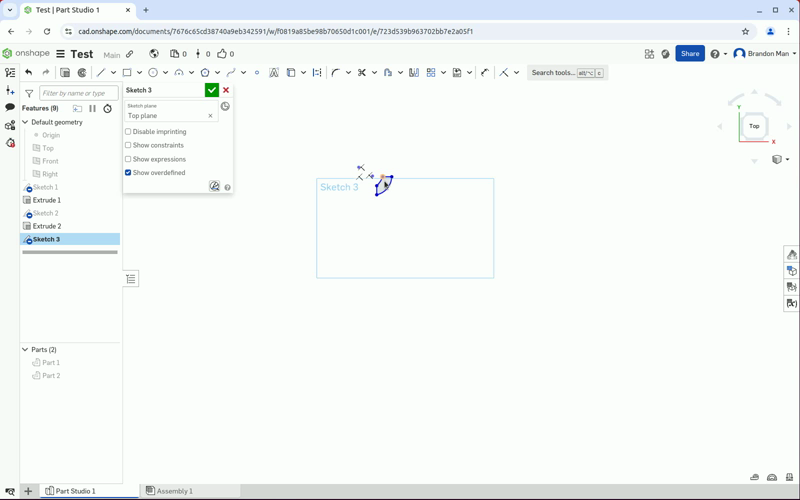
scroll(6)
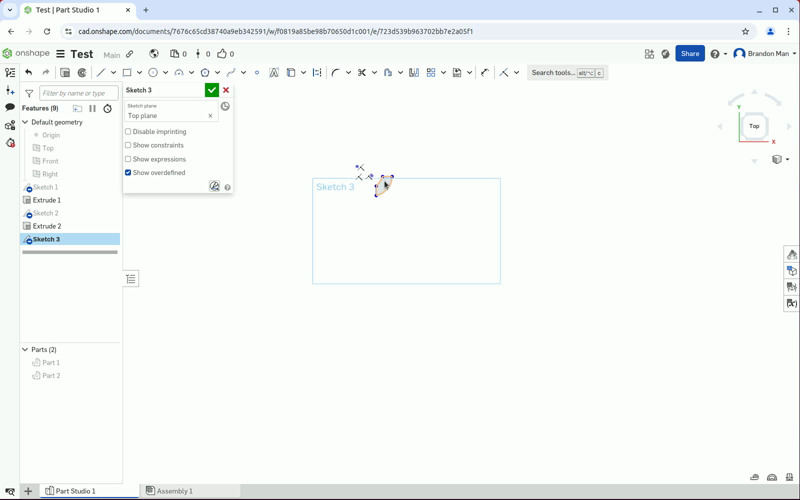
scroll(6)
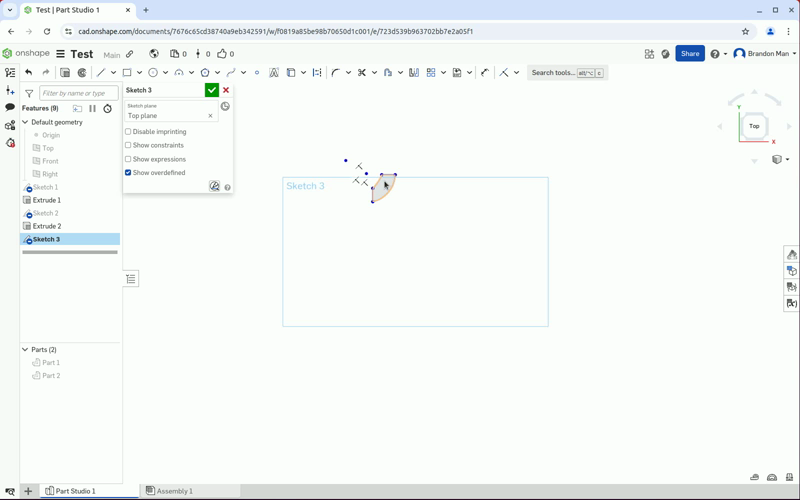
scroll(6)
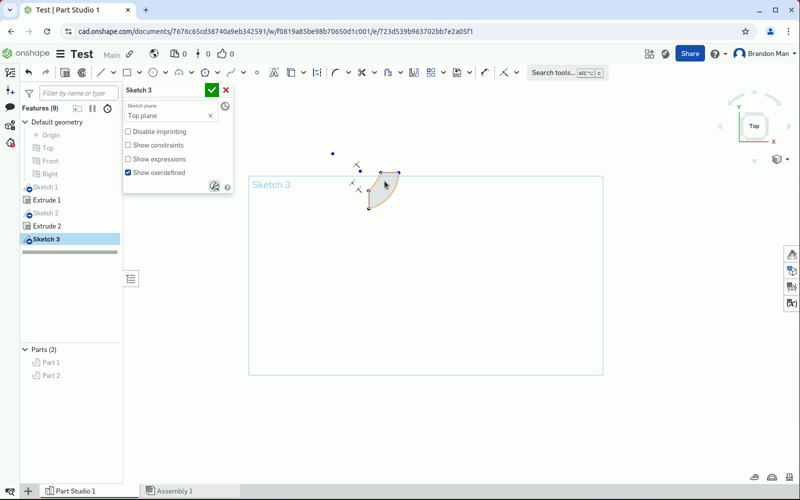
scroll(6)
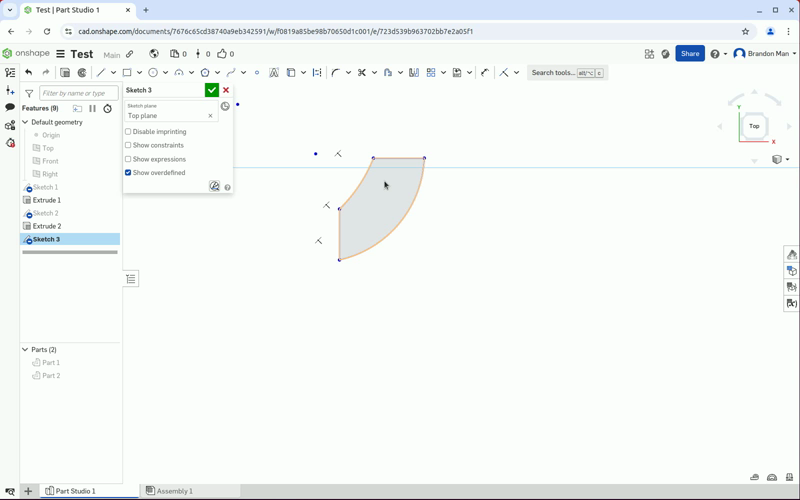
click(384, 180)
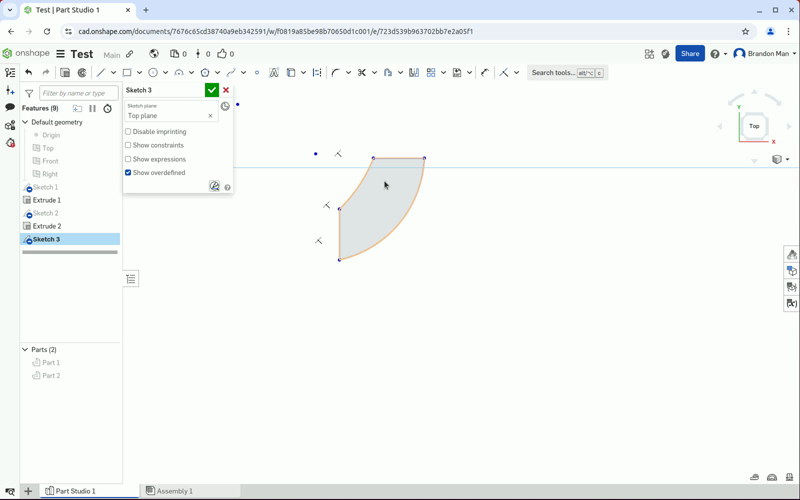
scroll(-6)
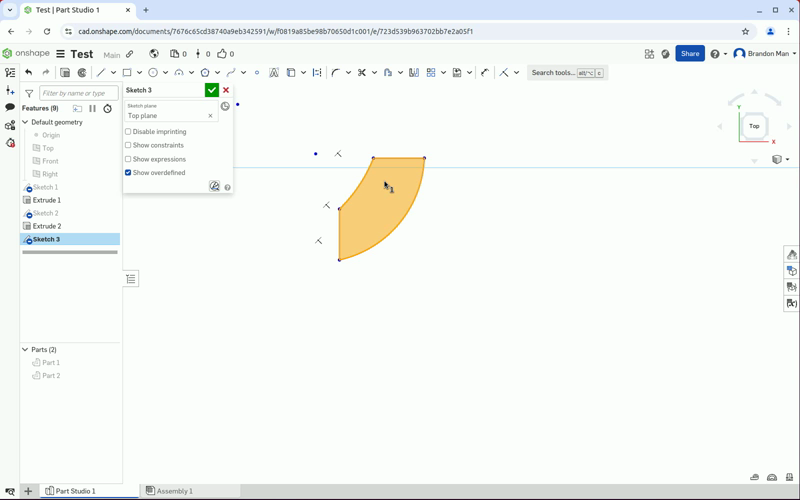
scroll(-6)
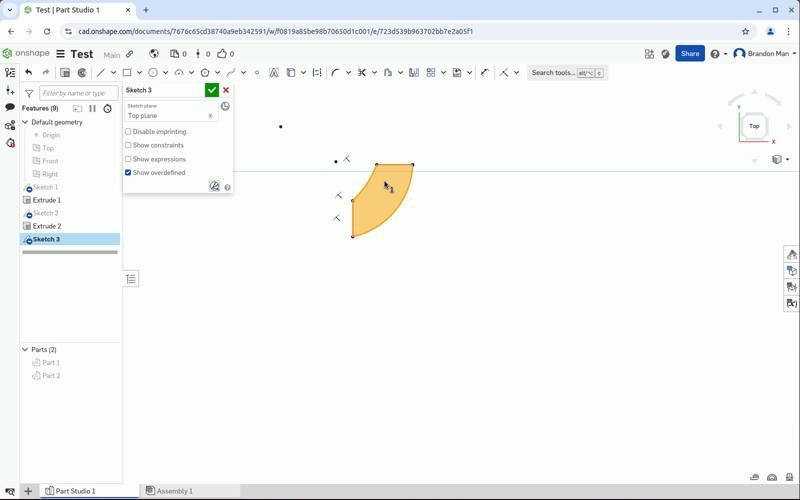
scroll(-6)
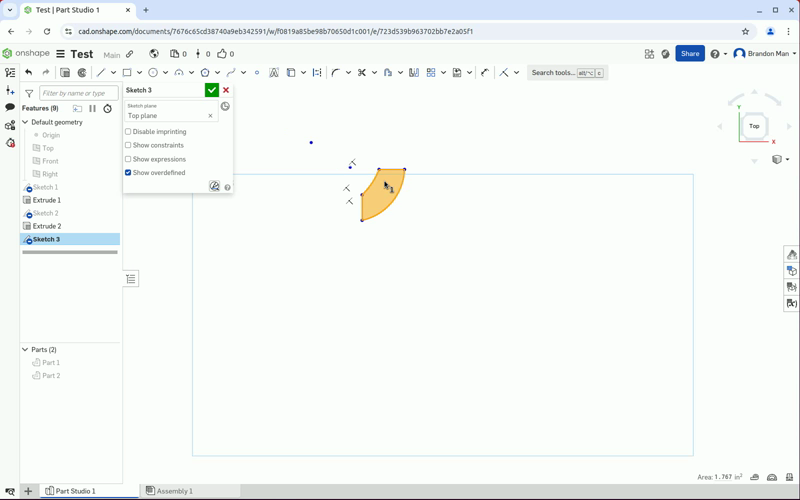
scroll(-6)
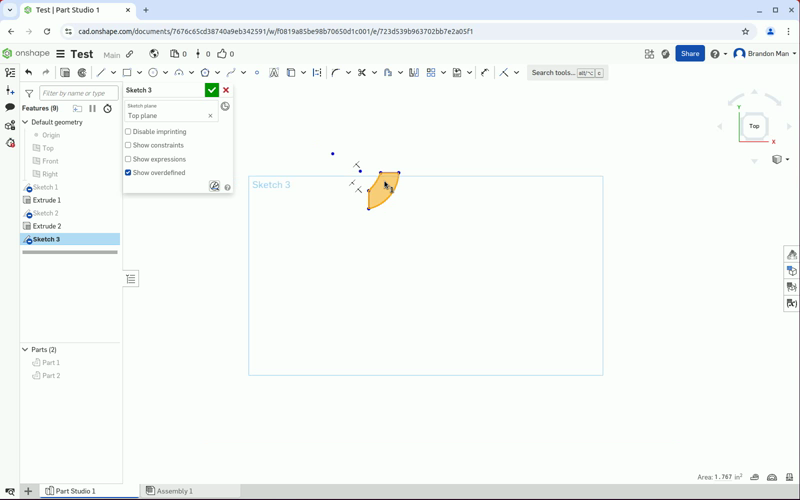
scroll(-6)
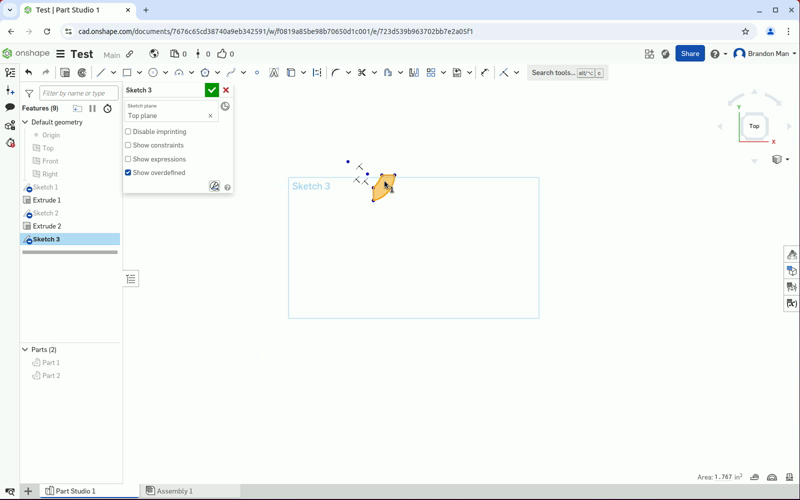
scroll(-6)
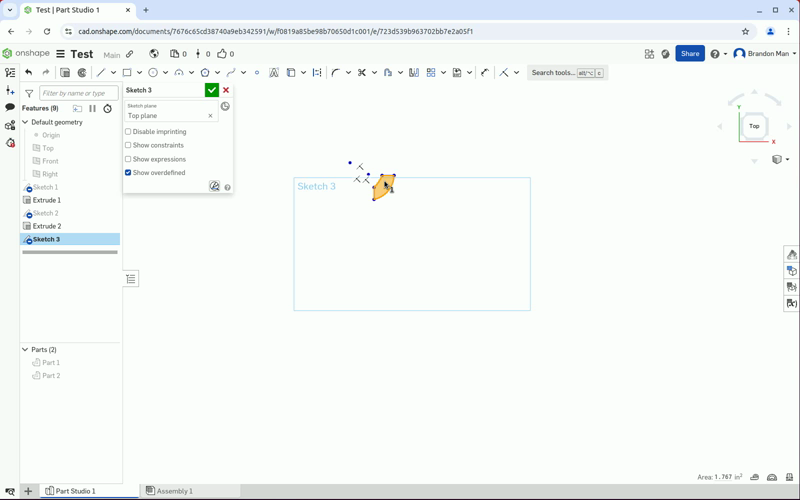
scroll(-6)
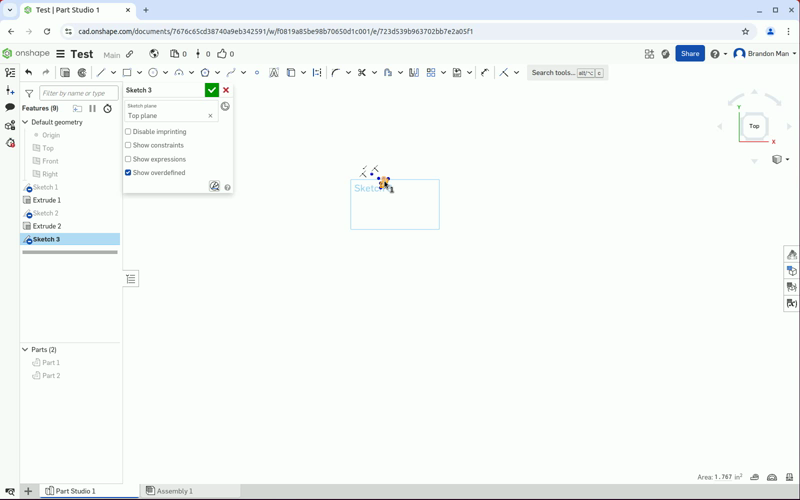
mouse_move(73, 352)
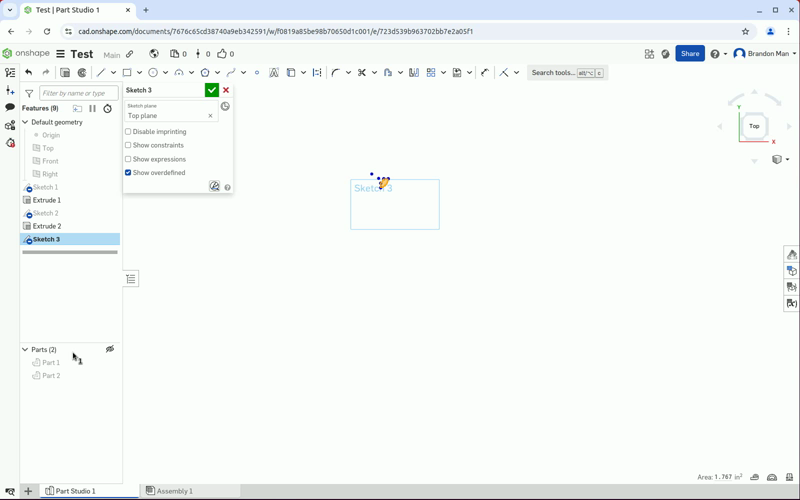
key(shift+y)
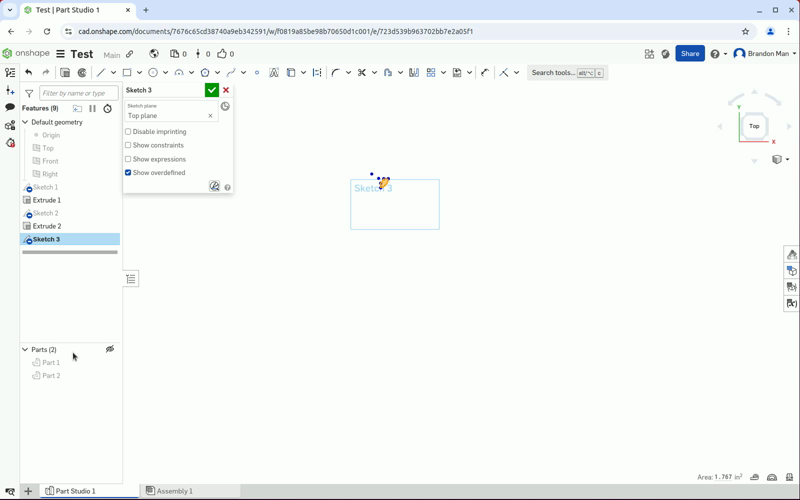
key(shift+e)
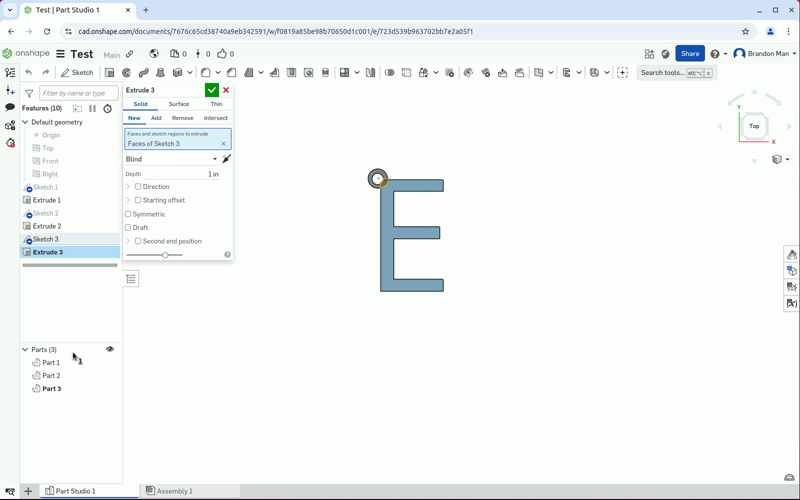
mouse_move(143, 106)
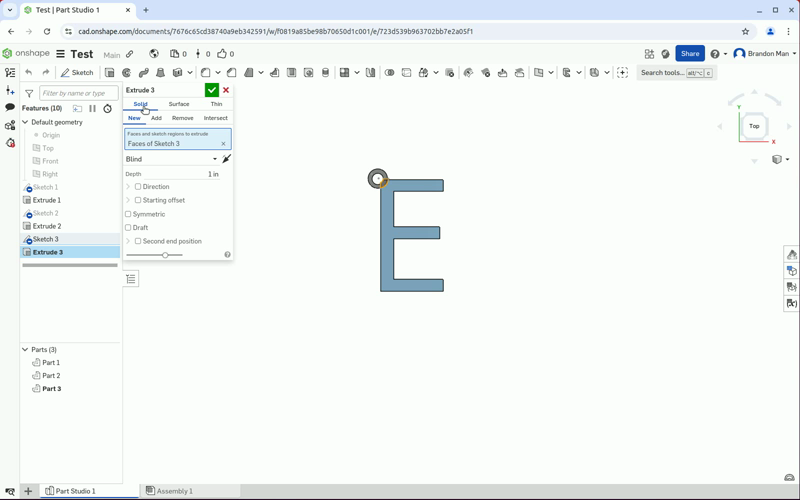
click(143, 106)
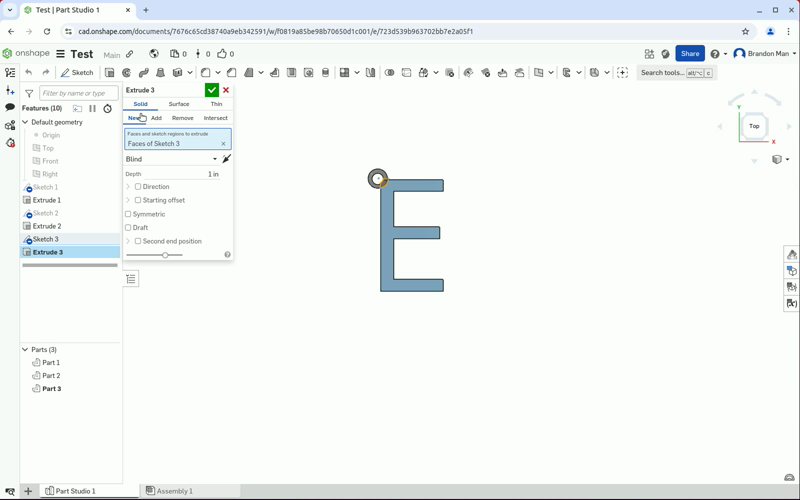
mouse_move(137, 120)
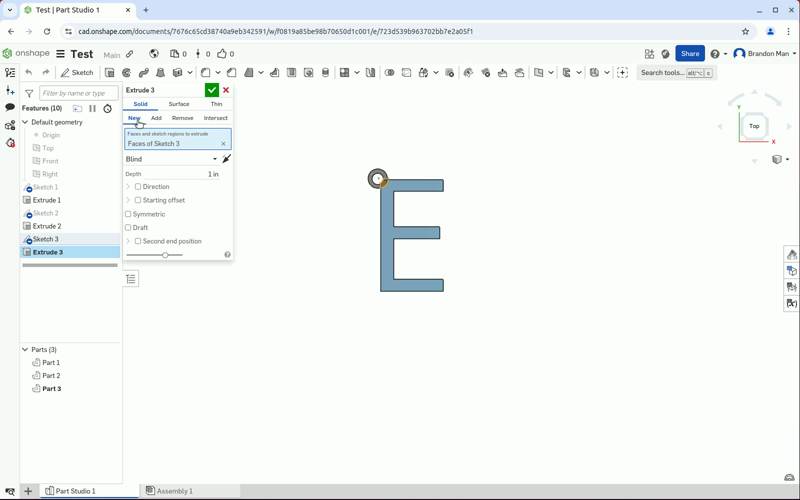
click(137, 120)
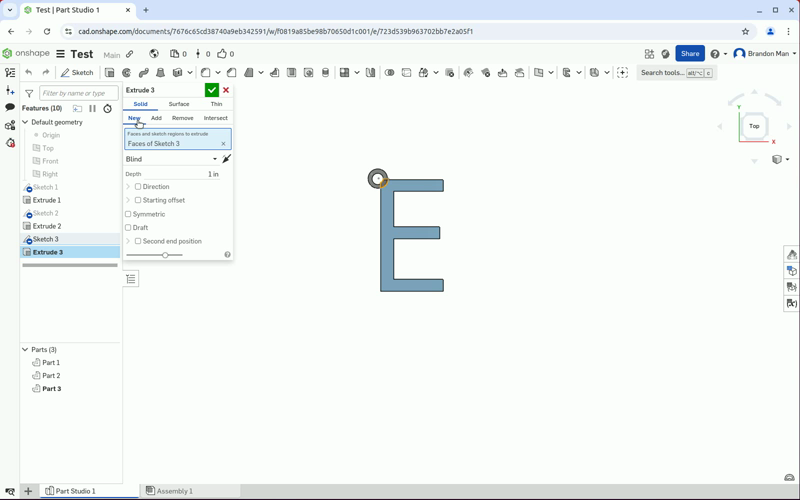
key(tab, 4)
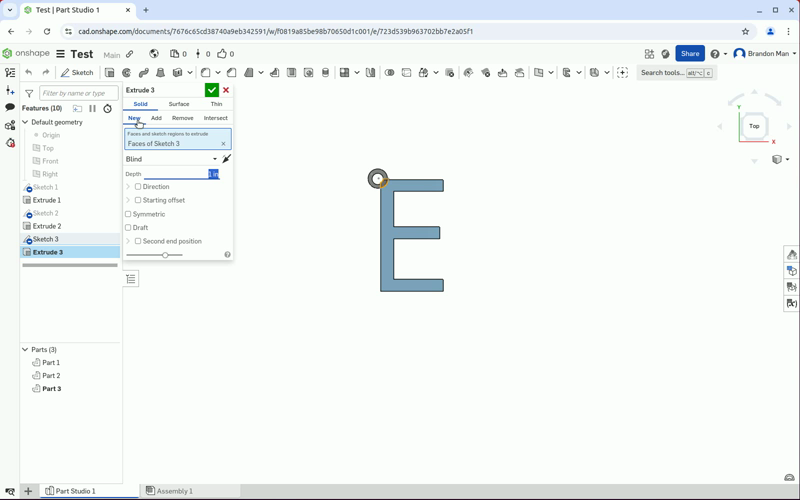
text(3.129)
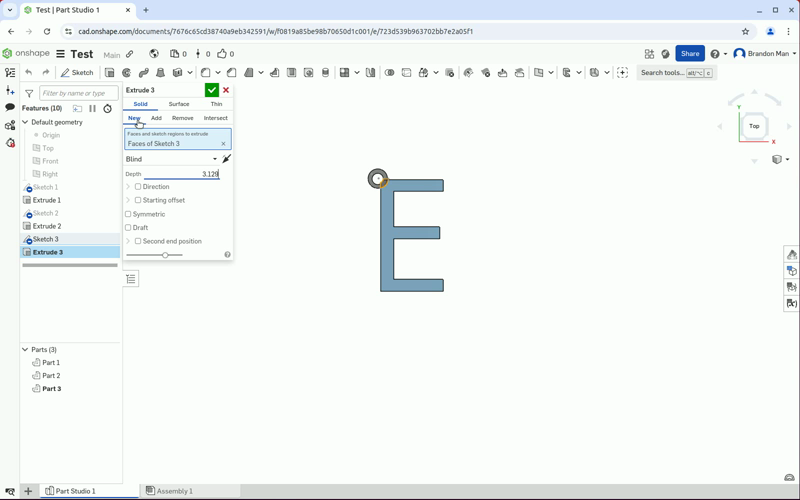
key(enter)
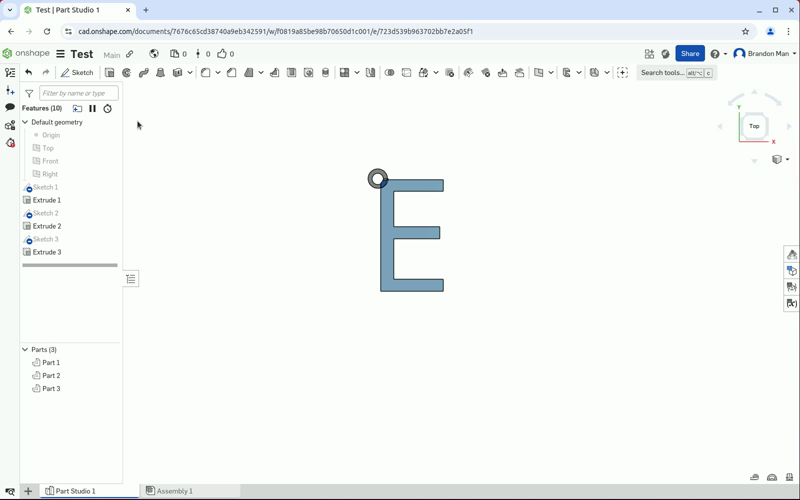
key(shift+h)
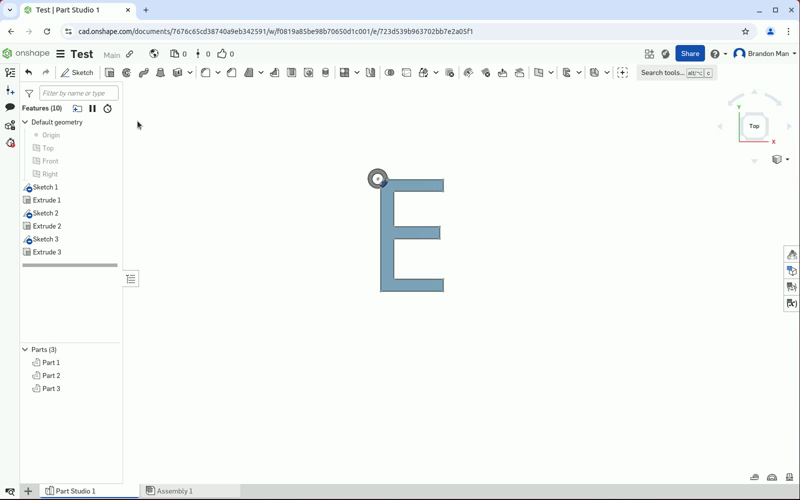
key(shift+h)
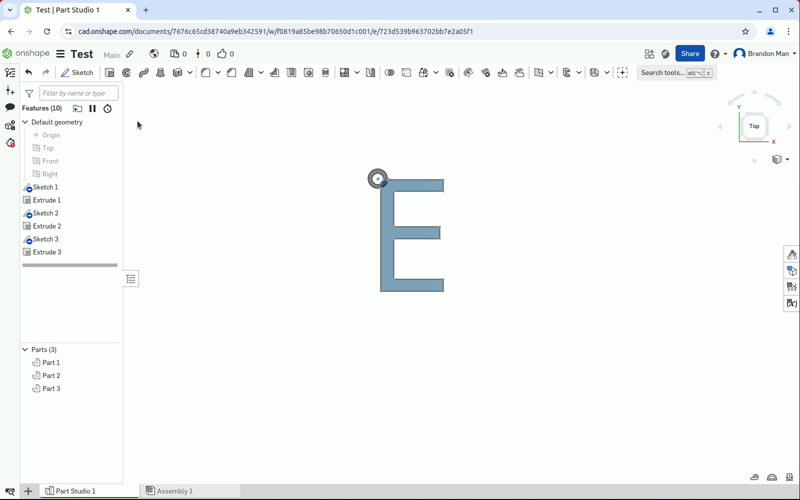
key(shift+7)
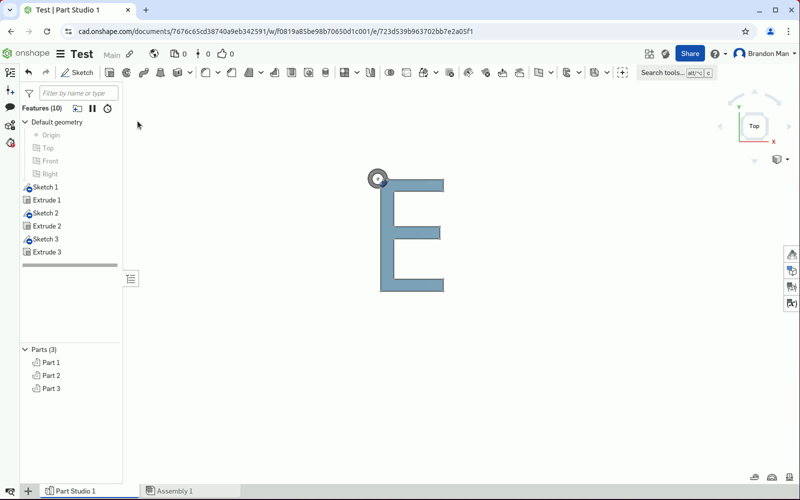
key(up, 3)
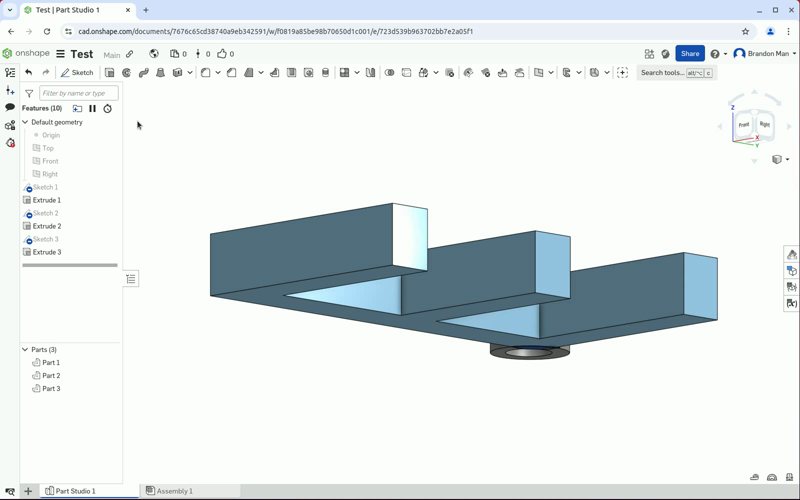
key(left, 3)
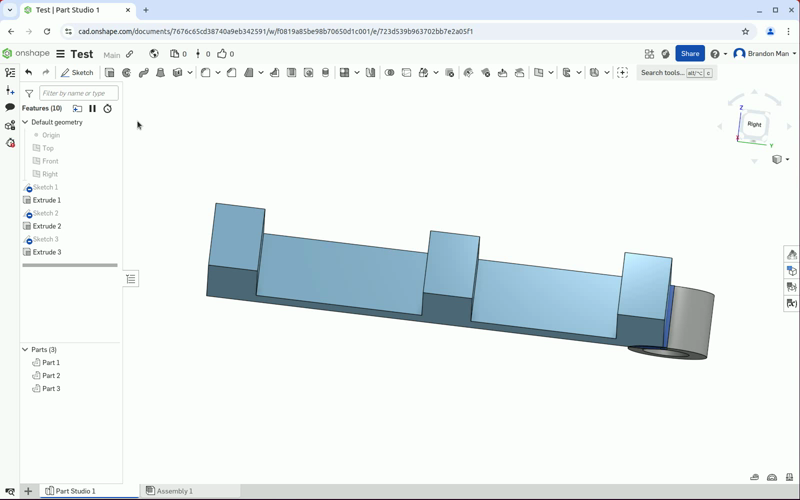
key(right, 3)
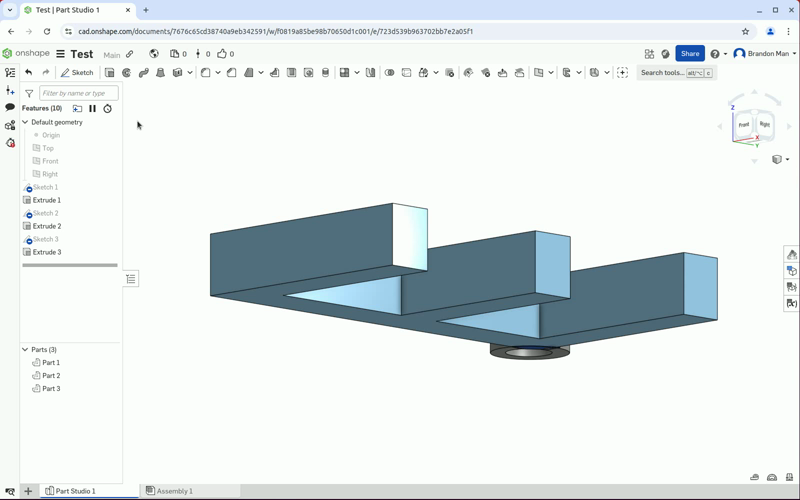
key(down, 3)
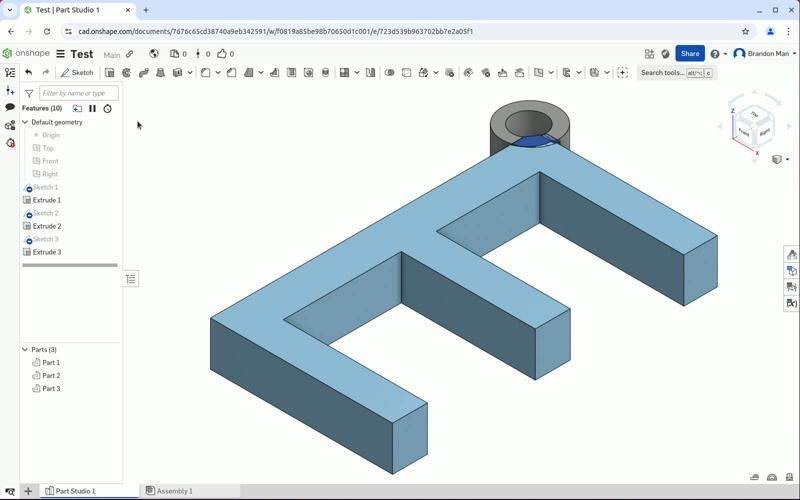
mouse_move(73, 189)
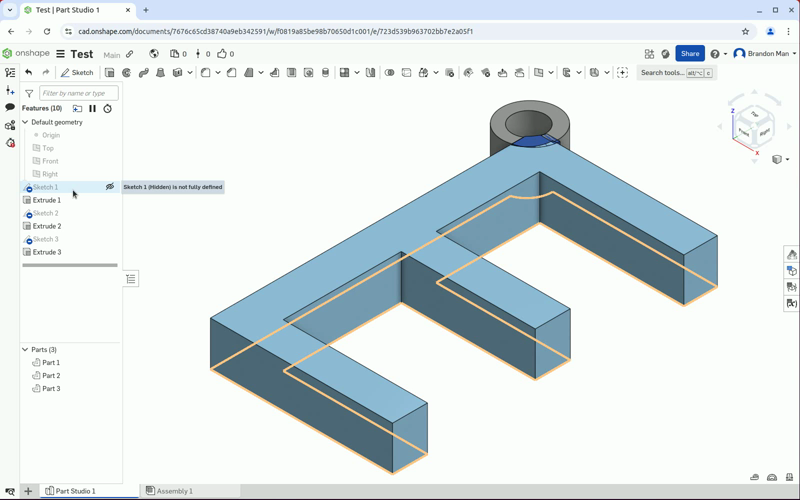
click(73, 189)